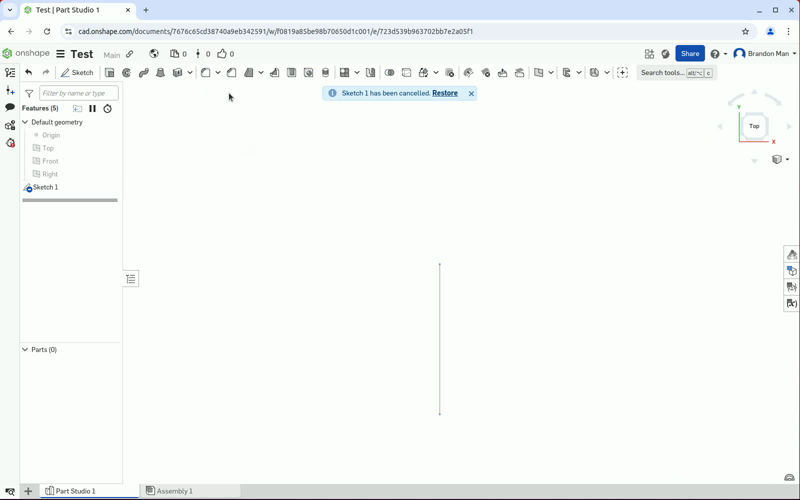
key(shift+h)
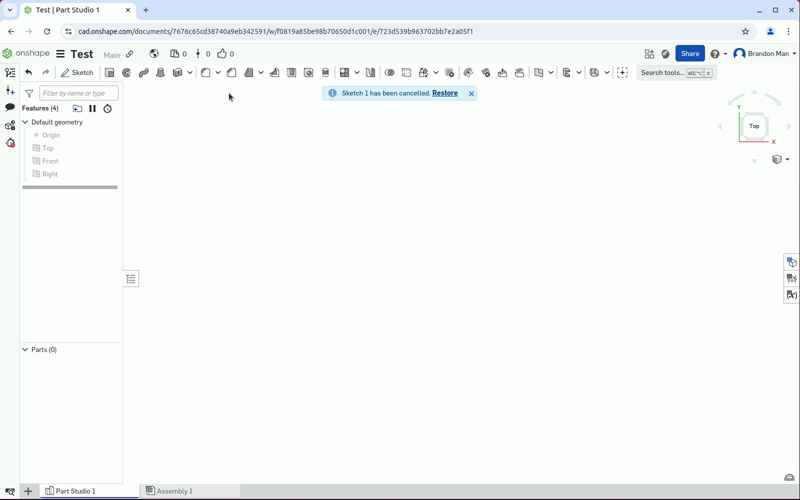
mouse_move(73, 352)
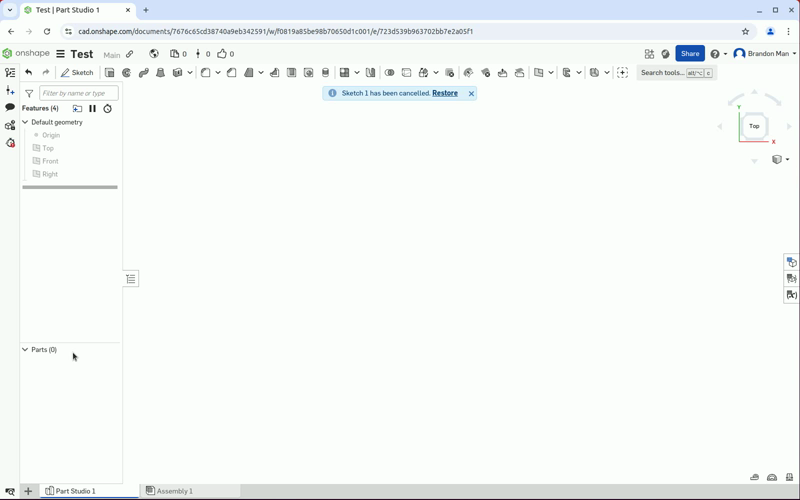
key(y)
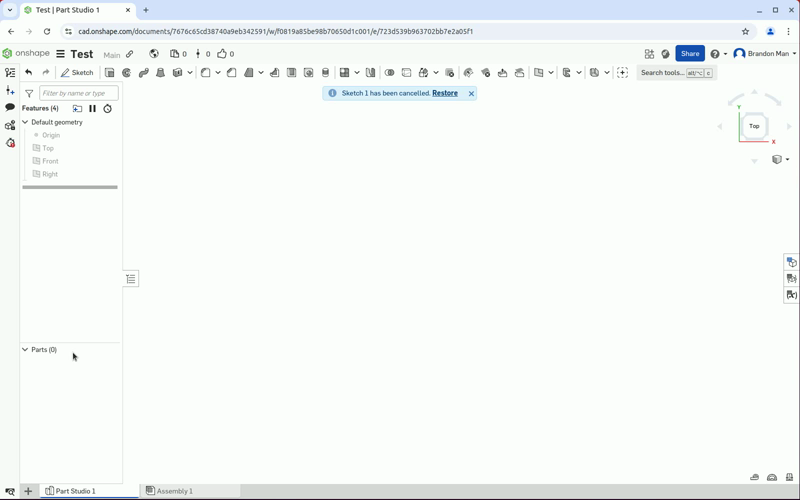
key(shift+p)
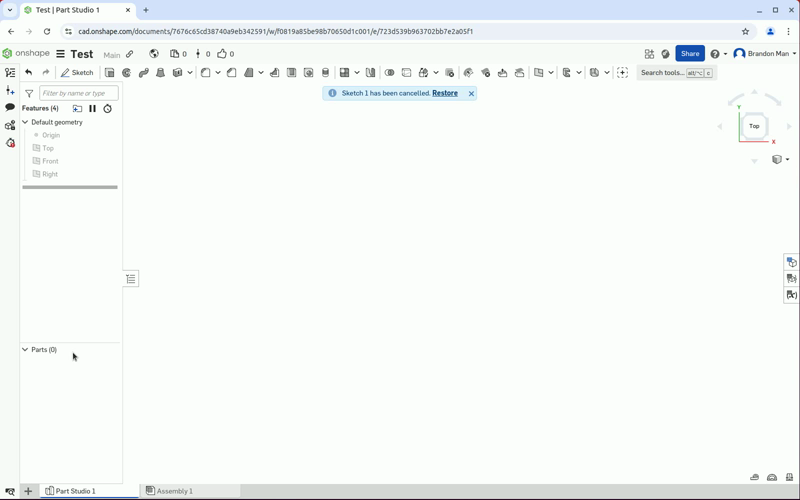
key(space)
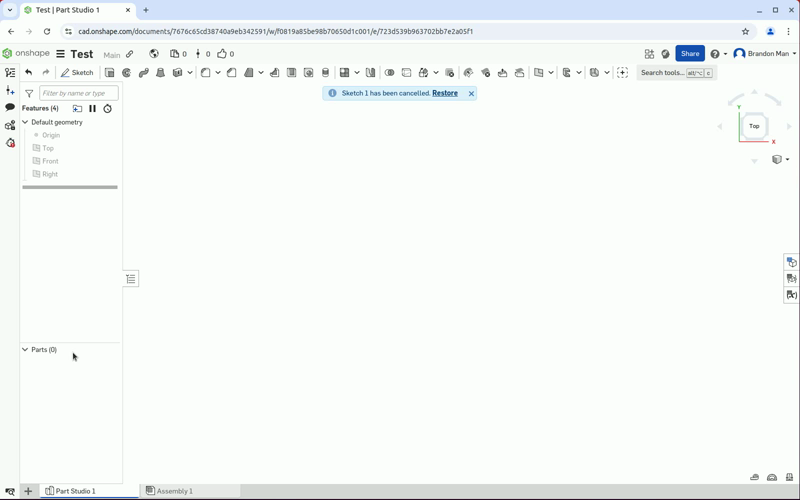
key_down(shift)
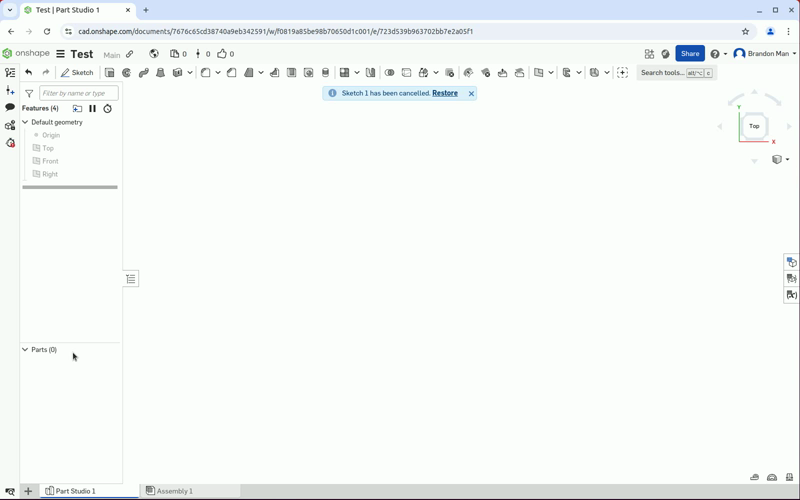
key(up)
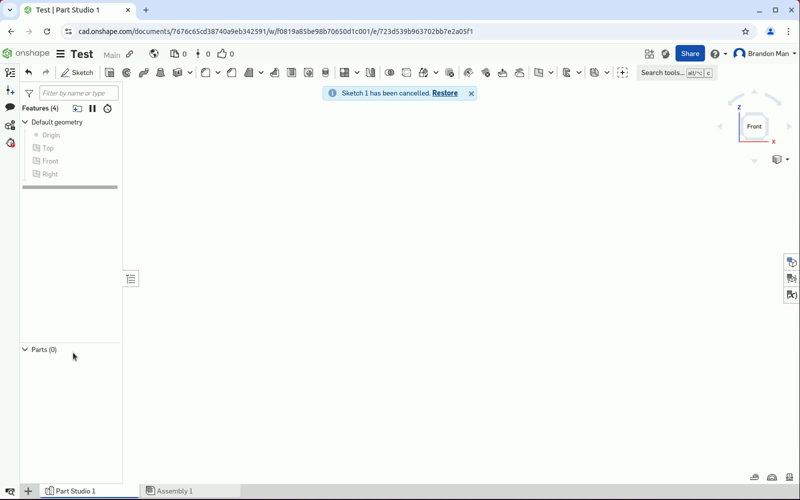
key_up(shift)
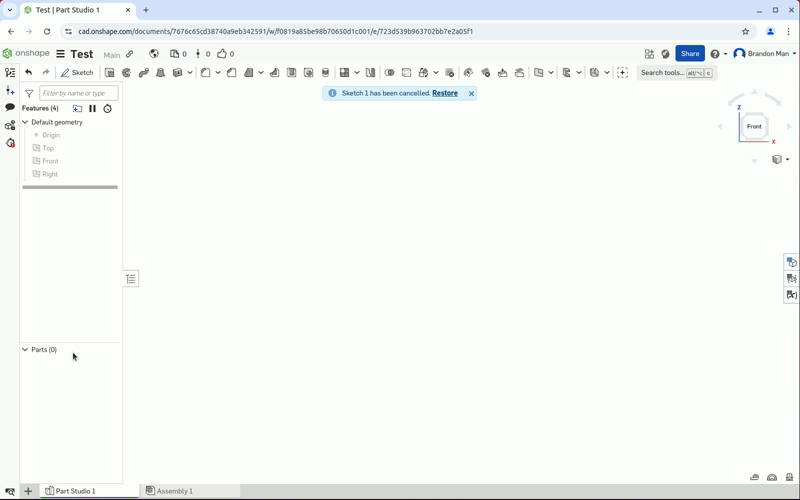
mouse_move(73, 352)
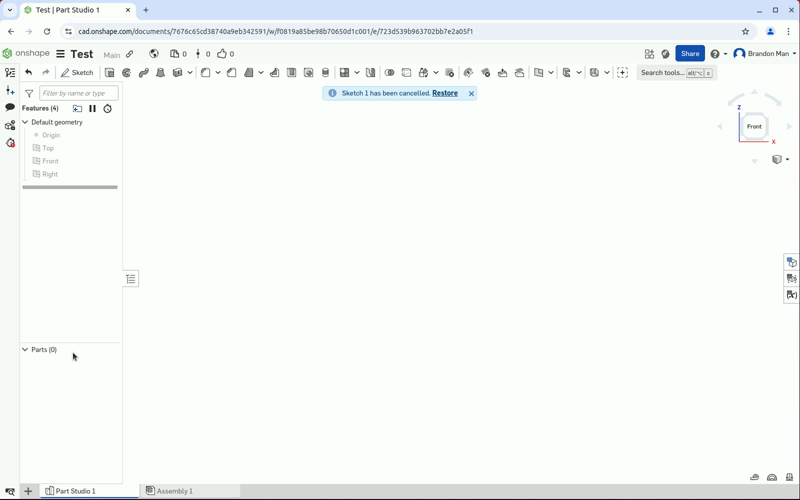
key(shift+y)
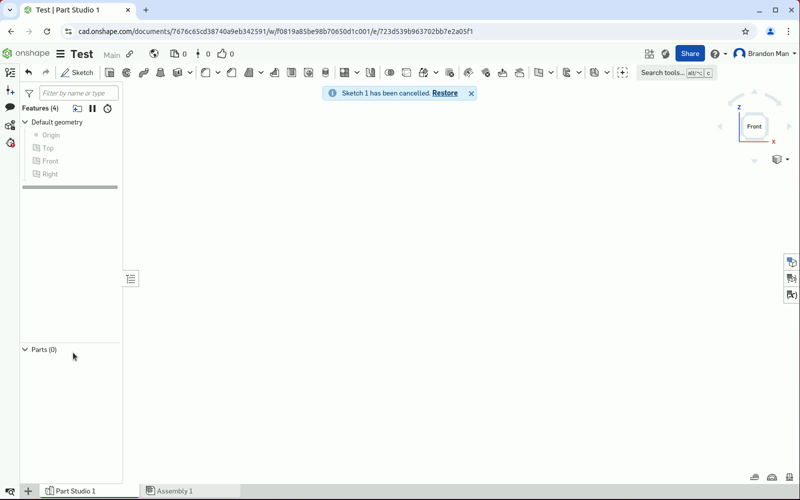
key(shift+s)
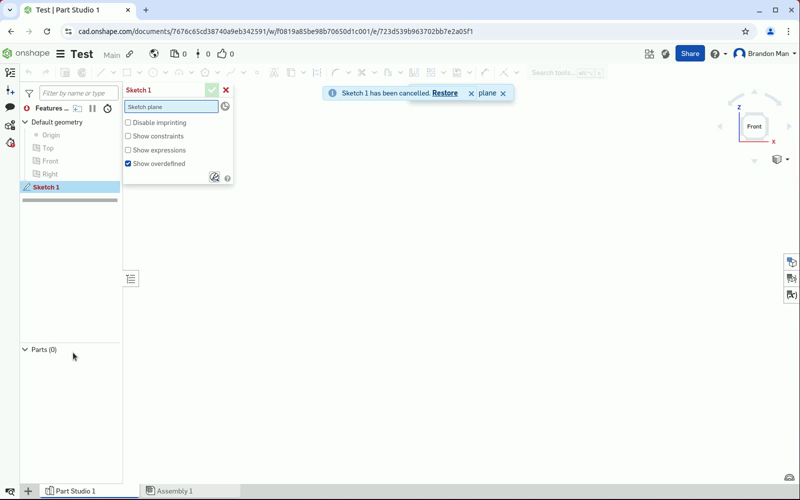
mouse_move(73, 163)
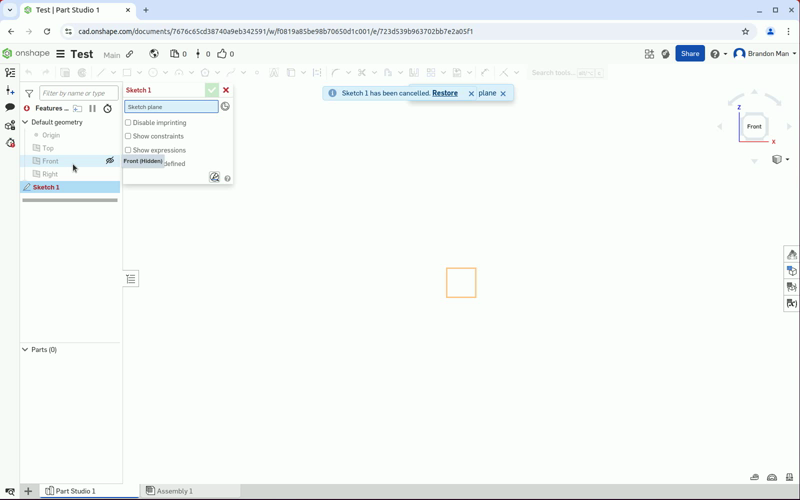
click(73, 163)
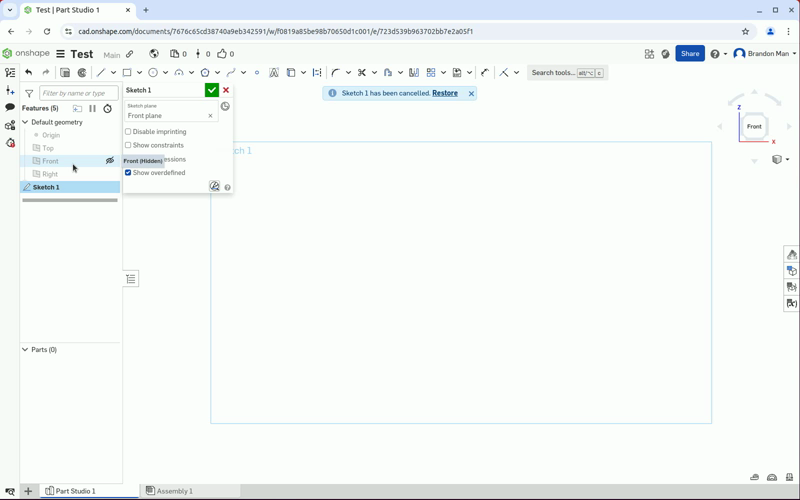
mouse_move(73, 352)
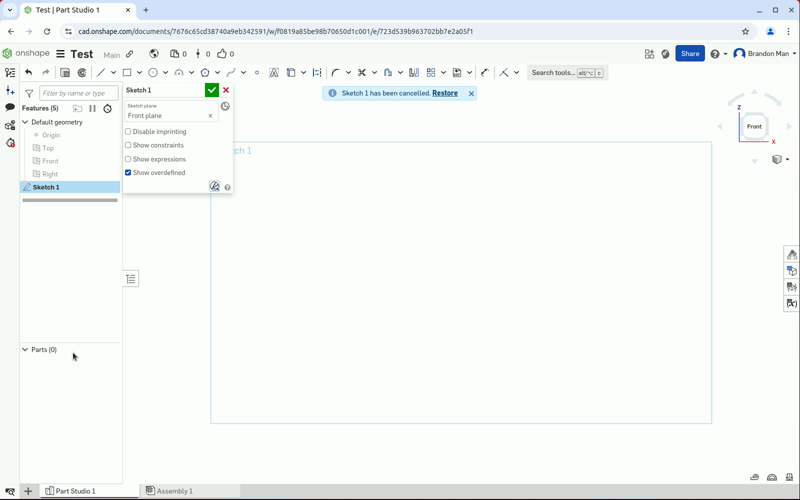
key(y)
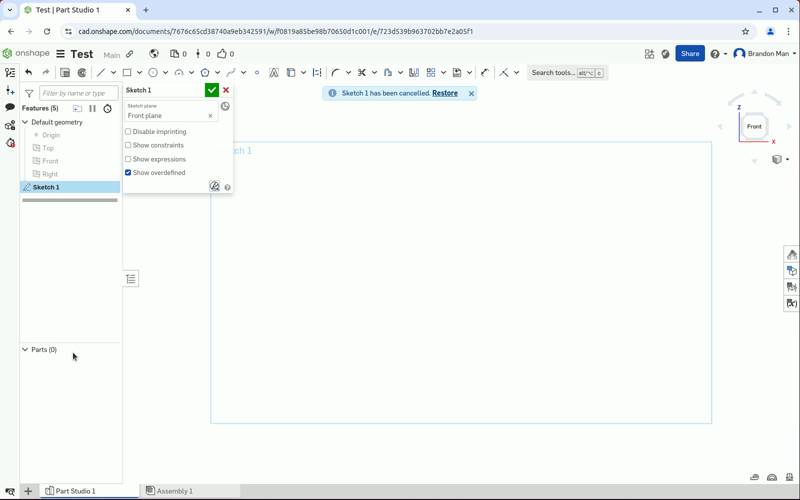
key(l)
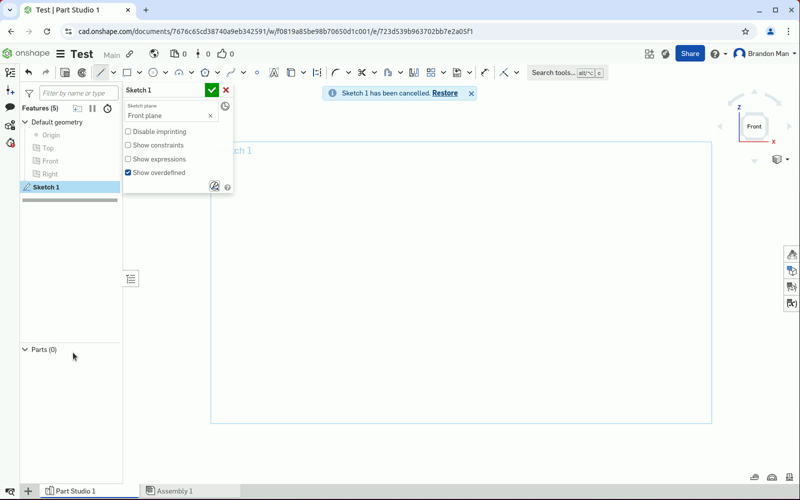
key_down(shift)
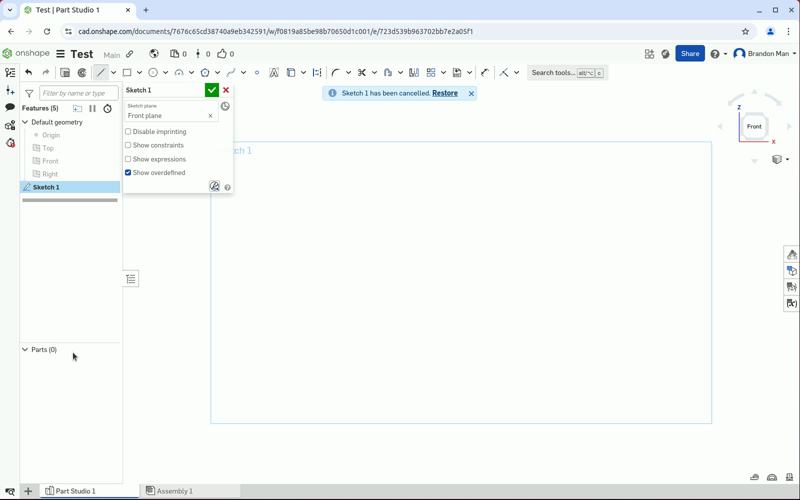
mouse_move(356, 286)
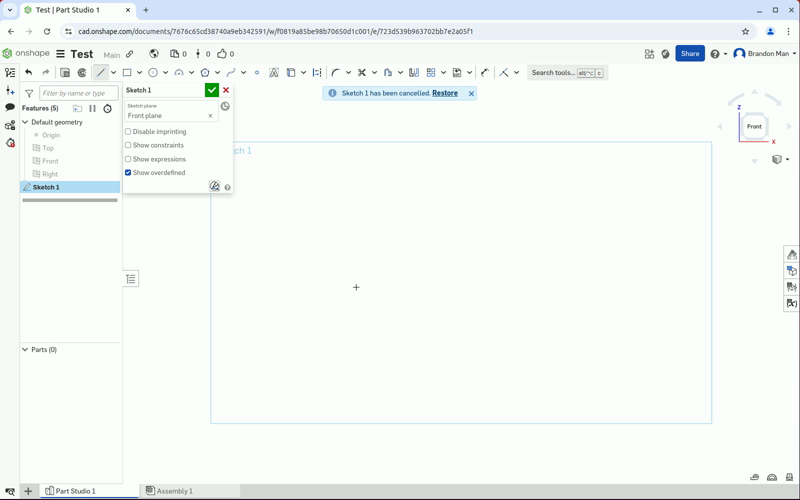
click(356, 286)
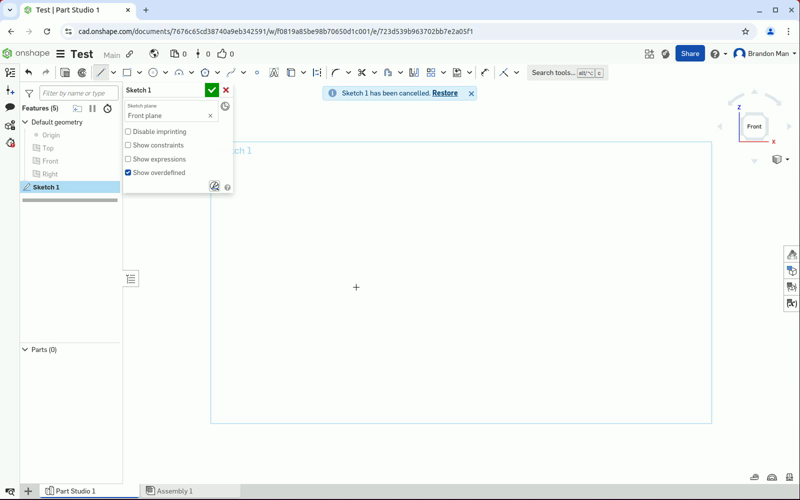
key_up(shift)
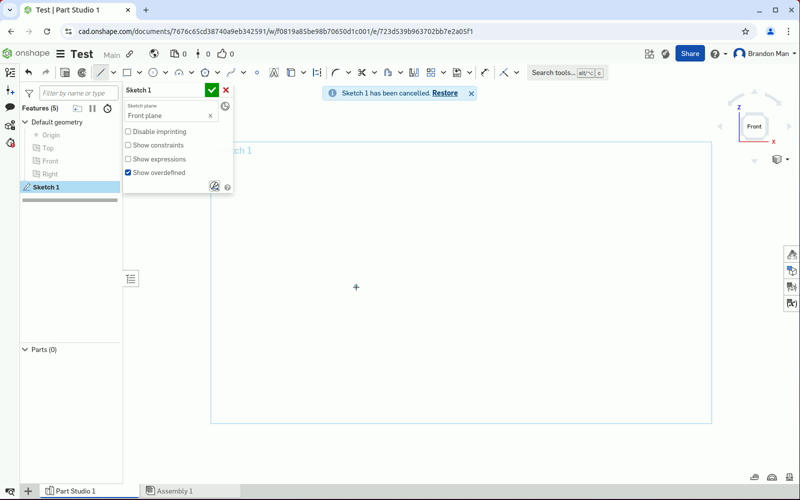
key_down(shift)
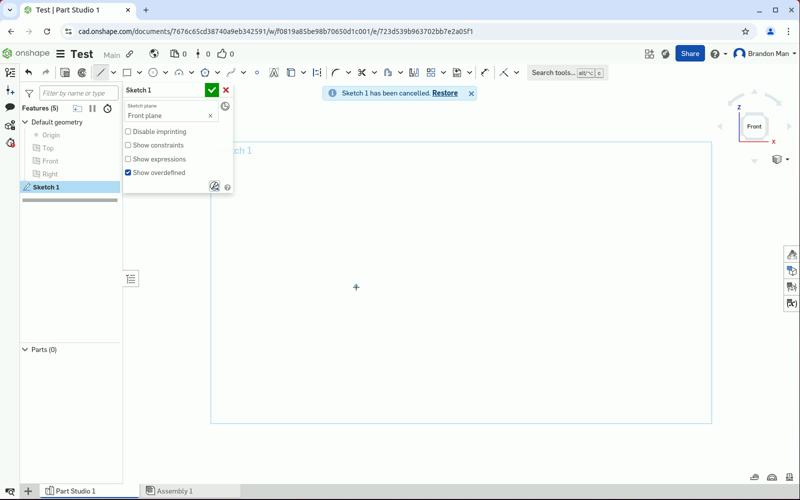
mouse_move(564, 286)
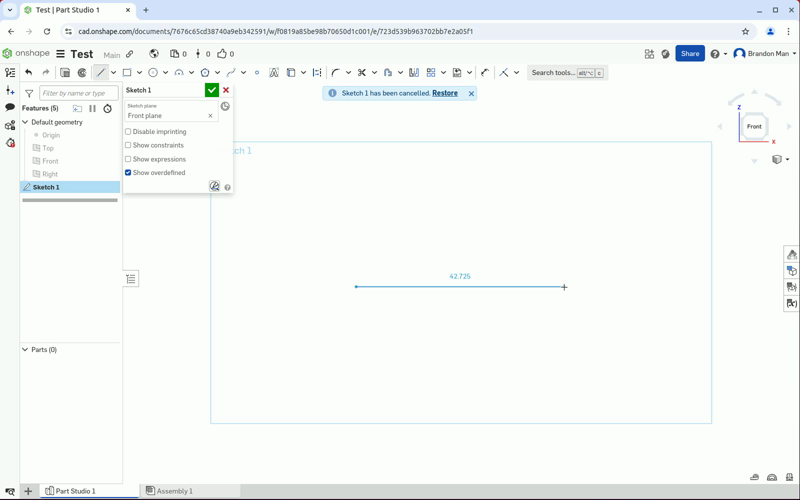
click(564, 286)
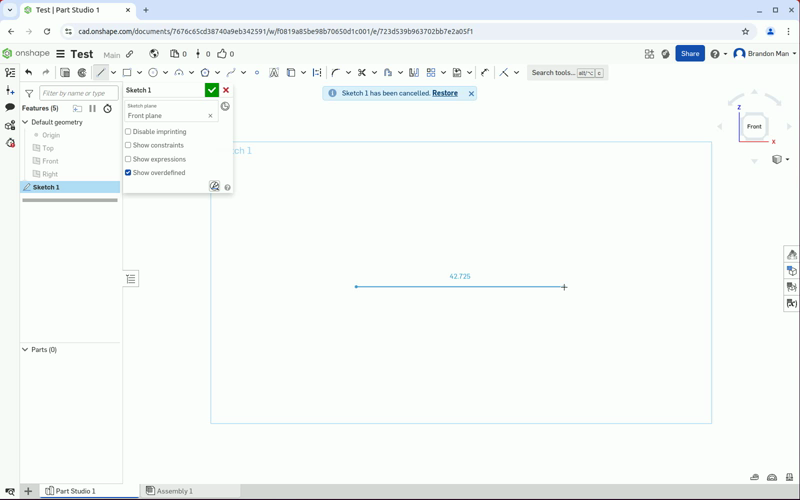
key_up(shift)
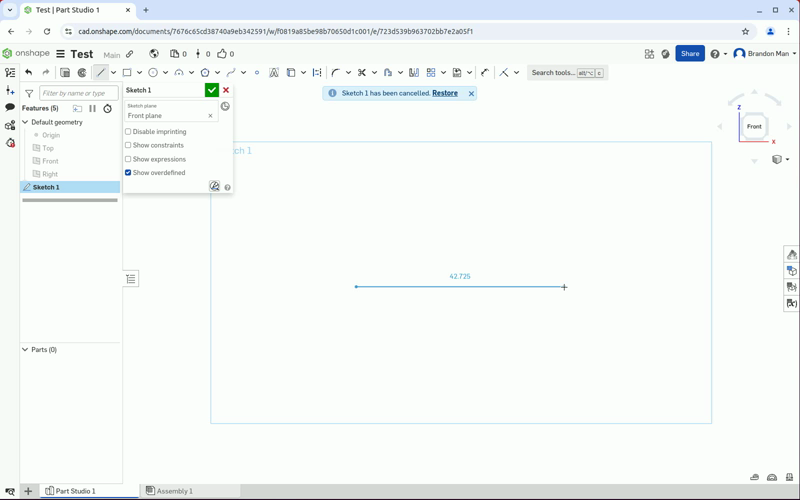
key_down(shift)
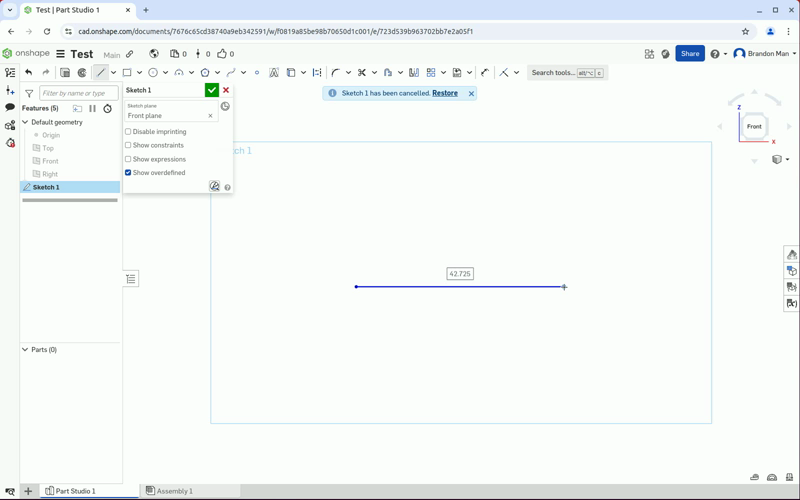
mouse_move(589, 286)
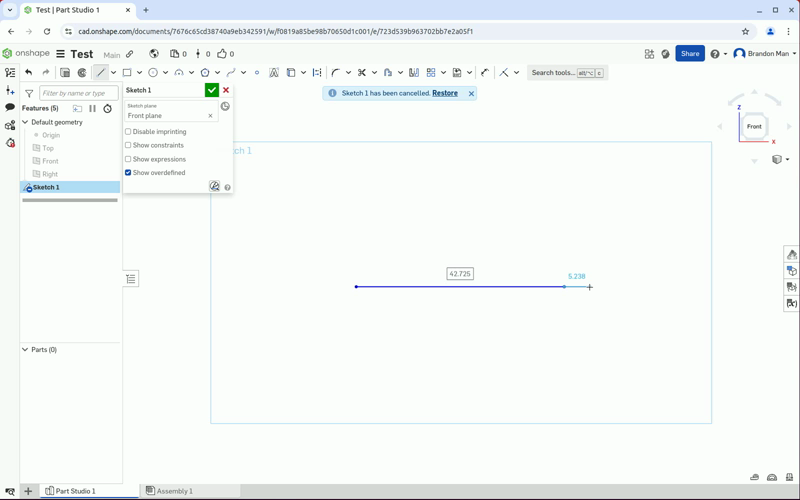
mouse_move(564, 277)
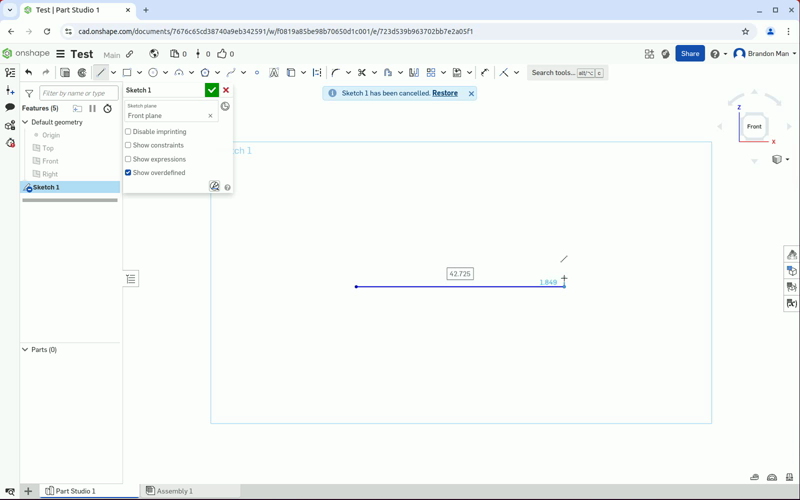
click(564, 277)
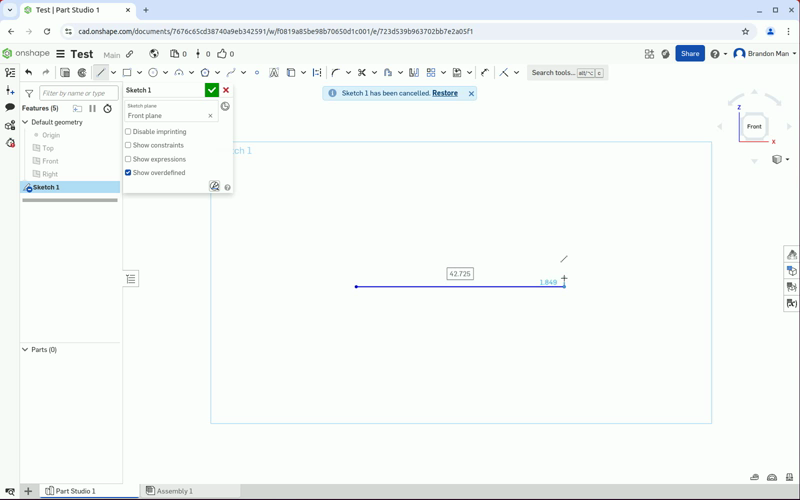
key_up(shift)
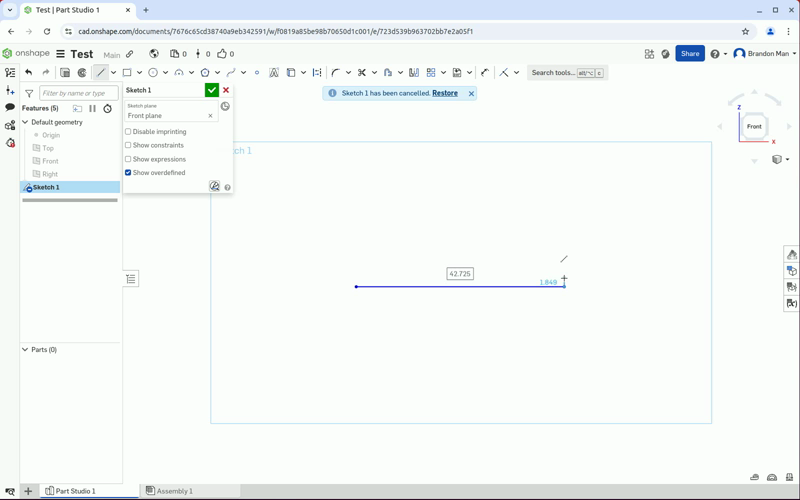
key_down(shift)
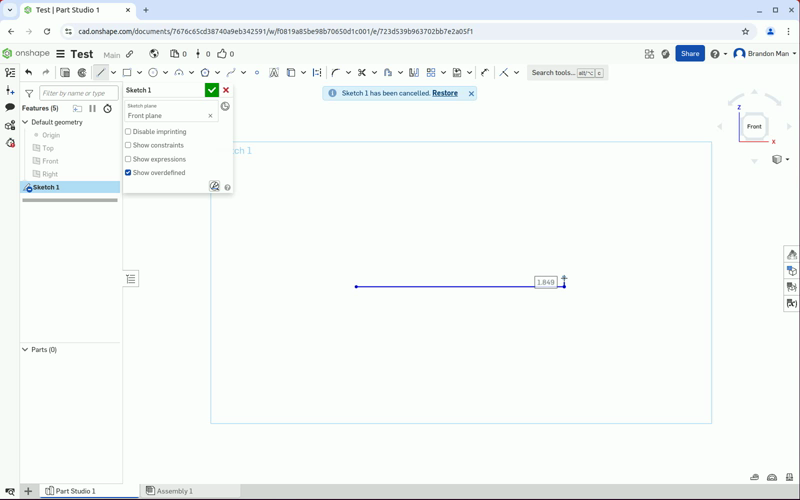
mouse_move(356, 277)
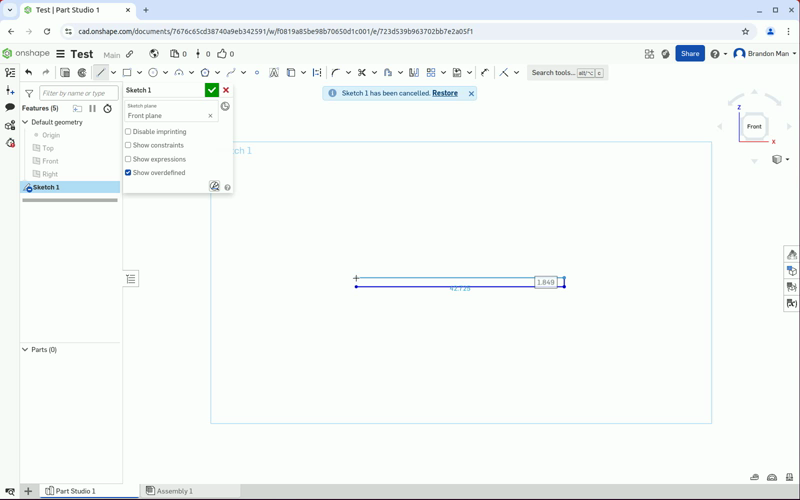
click(356, 277)
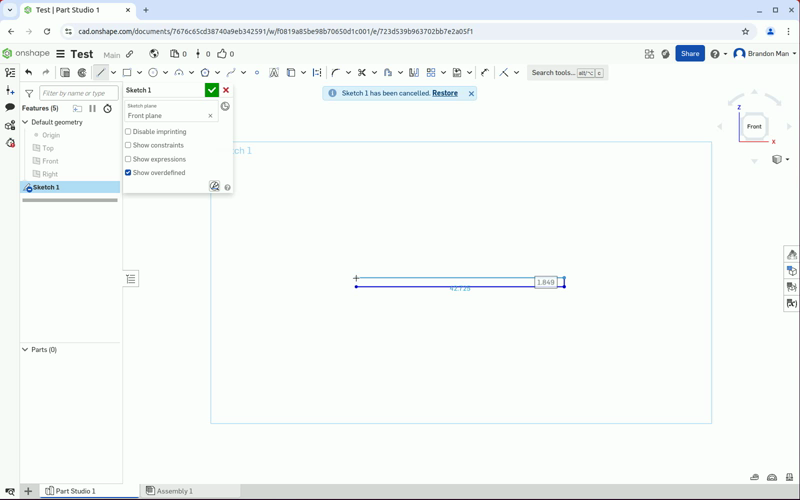
key_up(shift)
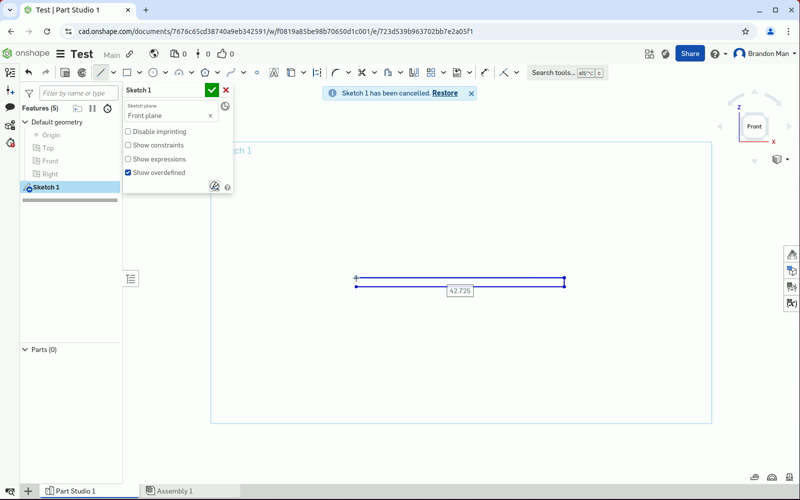
mouse_move(386, 277)
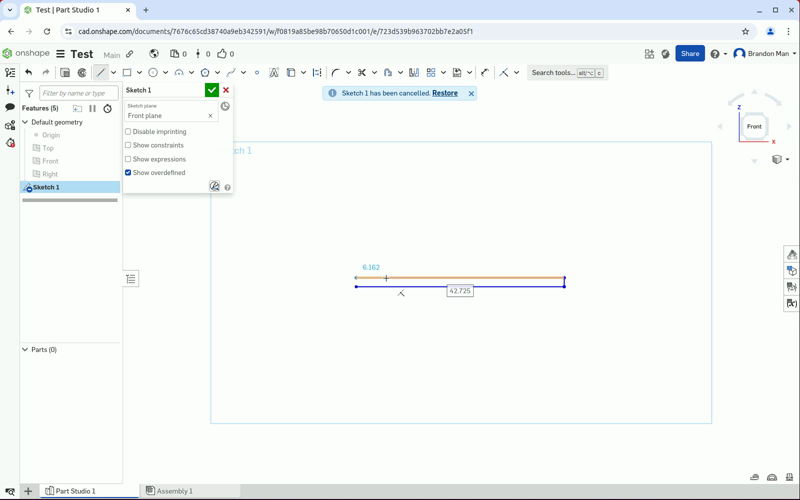
key_down(shift)
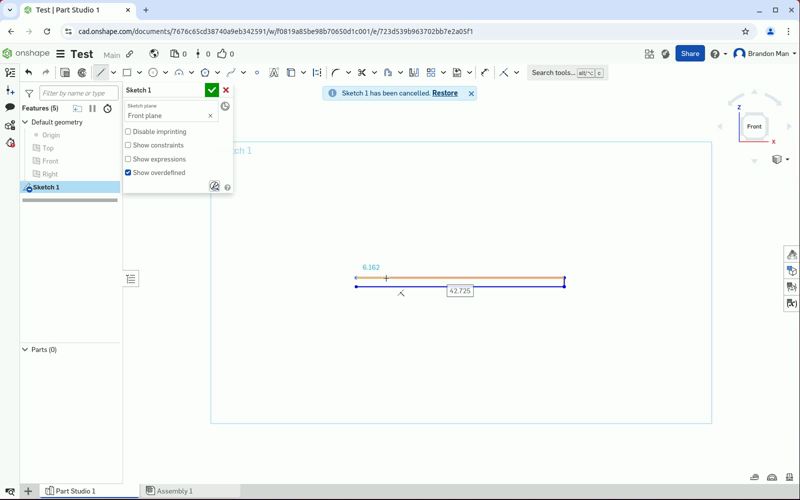
mouse_move(356, 286)
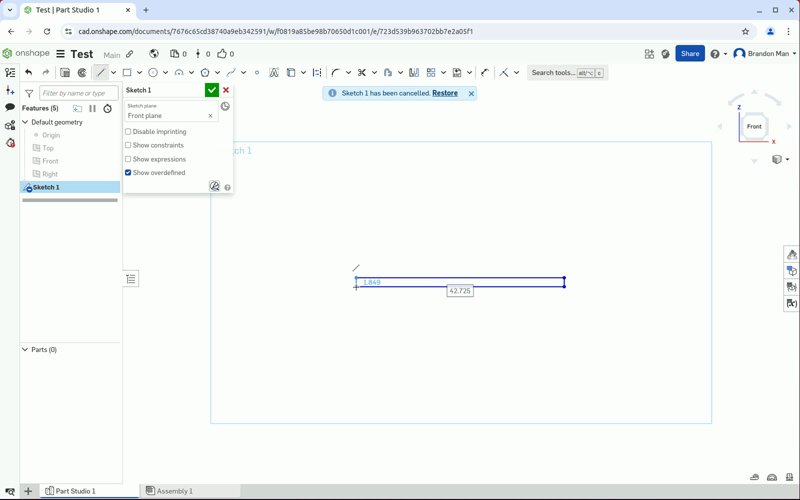
key_up(shift)
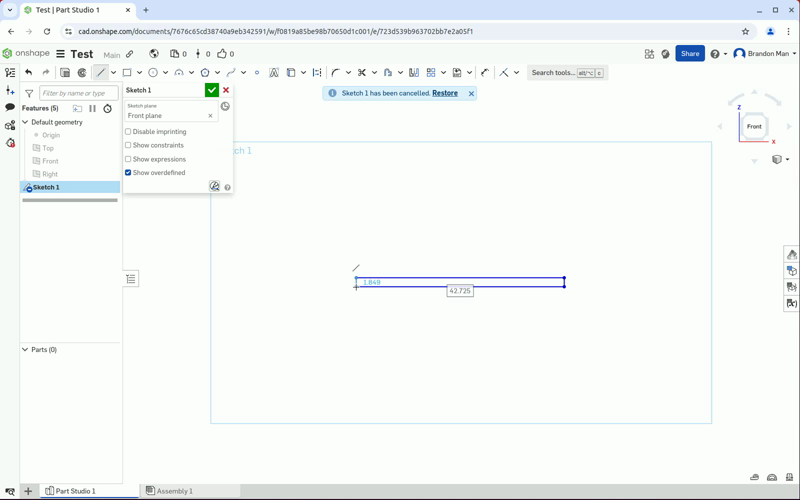
click(356, 286)
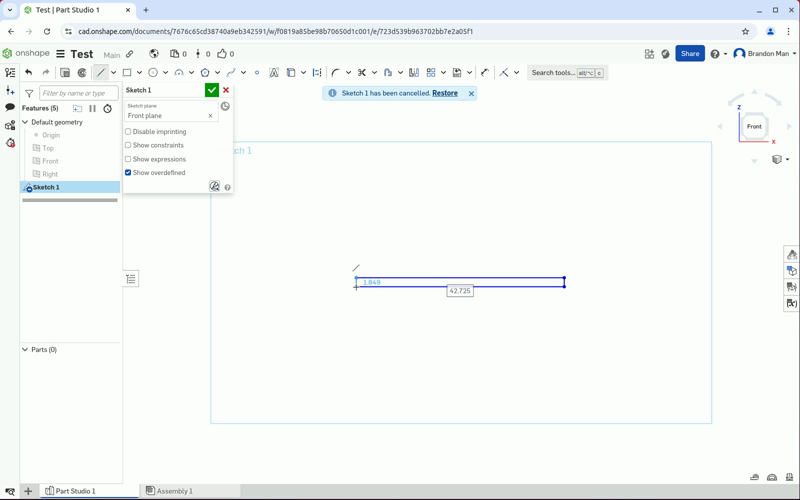
key(esc)
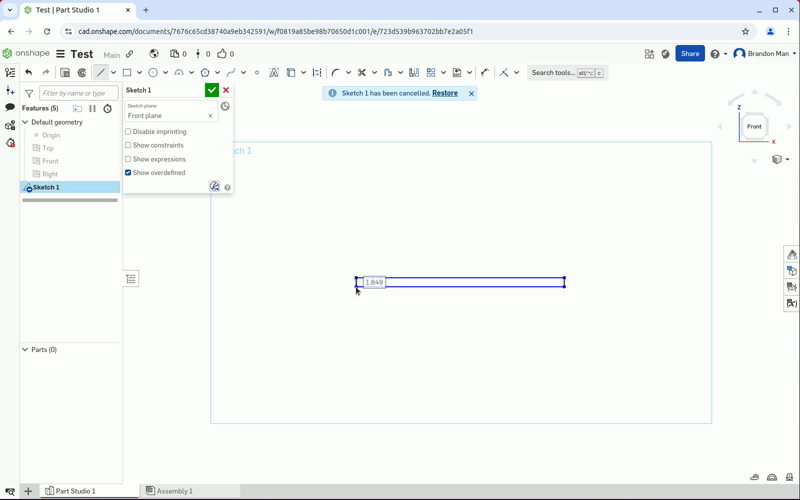
mouse_move(439, 279)
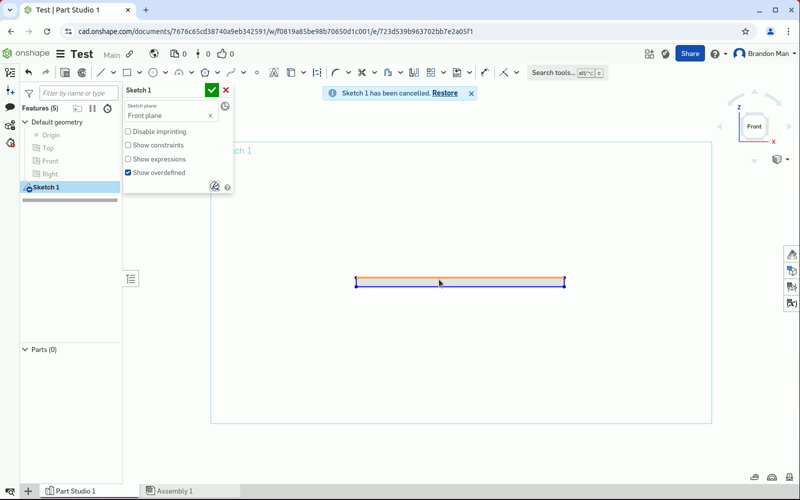
click(439, 279)
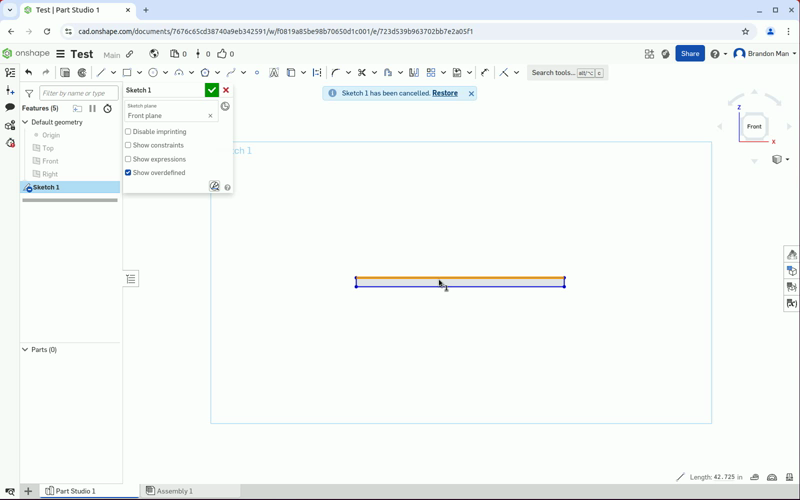
mouse_move(73, 352)
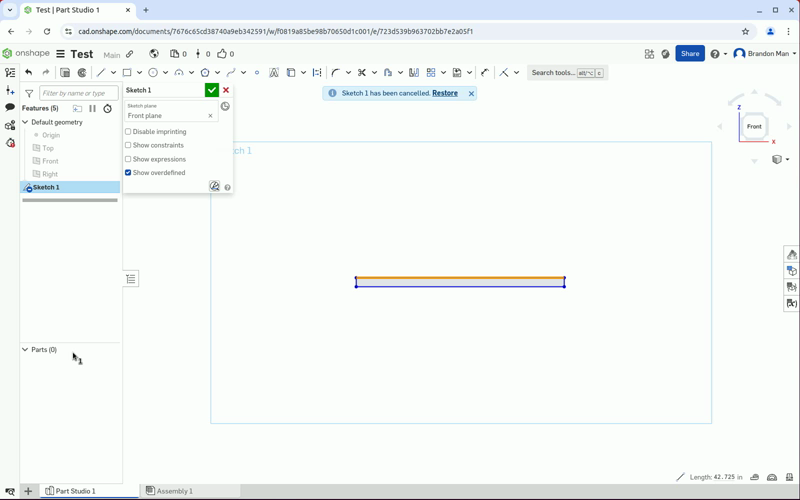
key(shift+y)
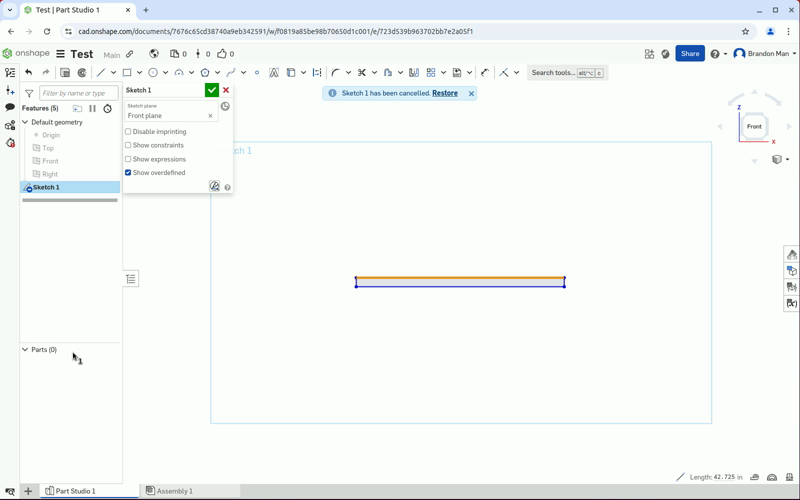
key(shift+e)
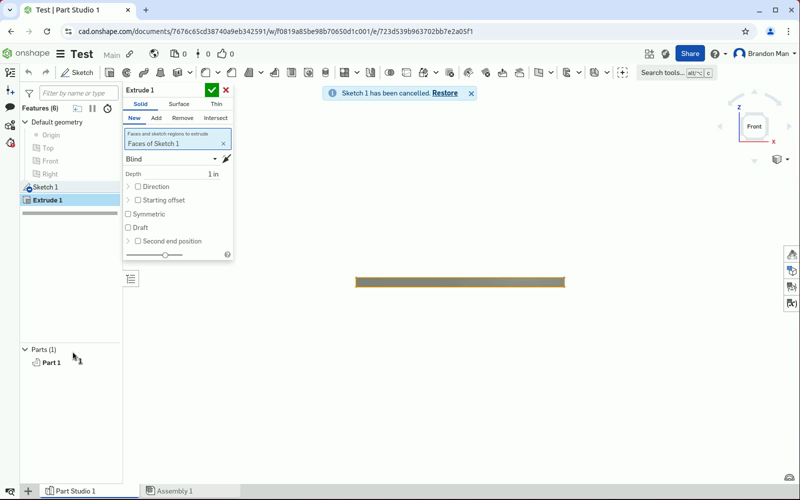
mouse_move(143, 106)
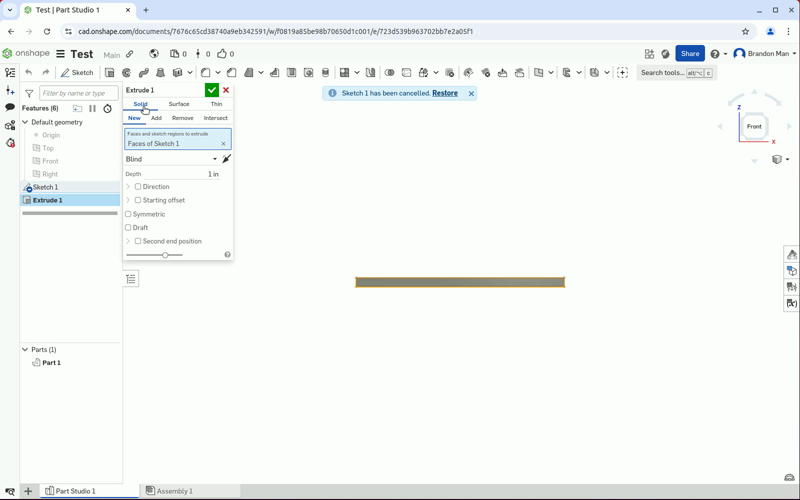
click(143, 106)
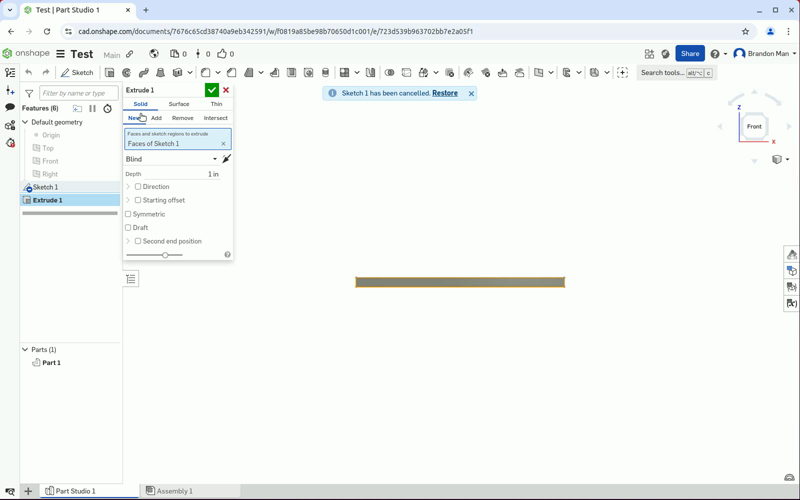
mouse_move(137, 120)
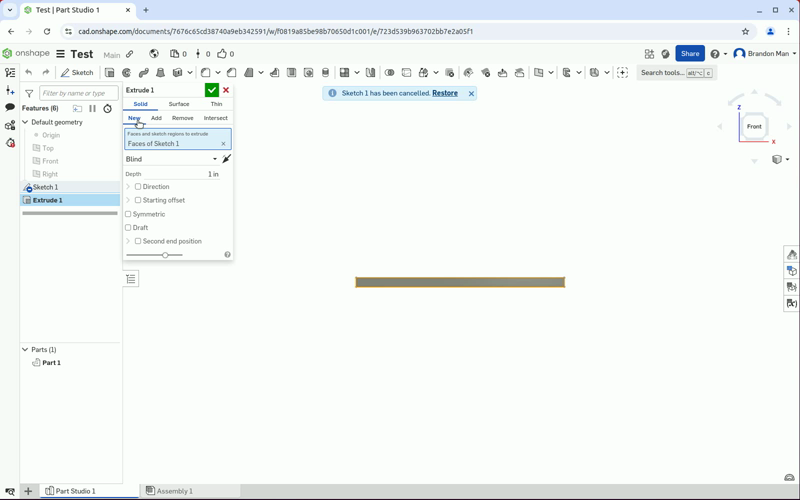
click(137, 120)
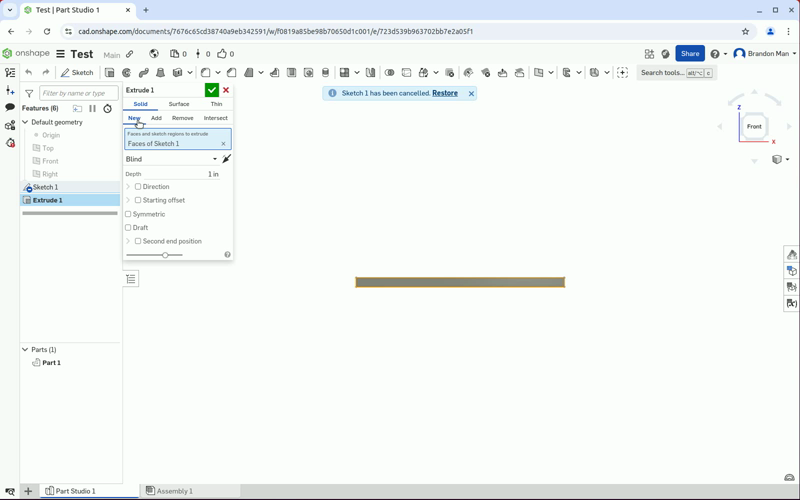
key(tab, 4)
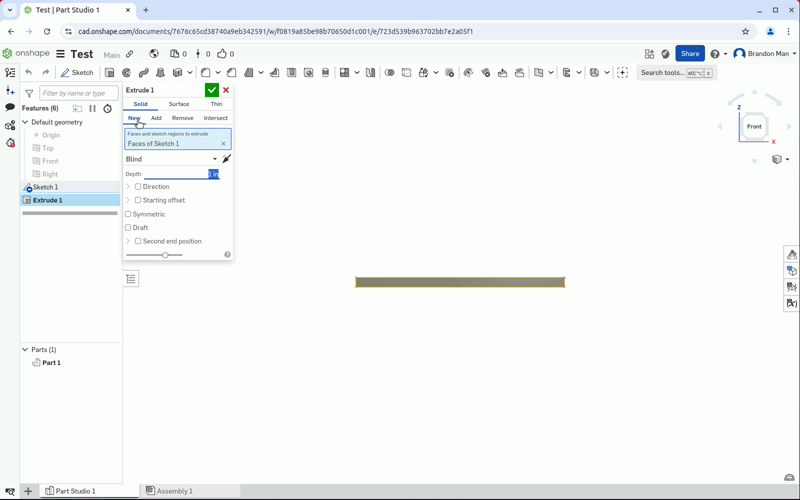
text(1.444)
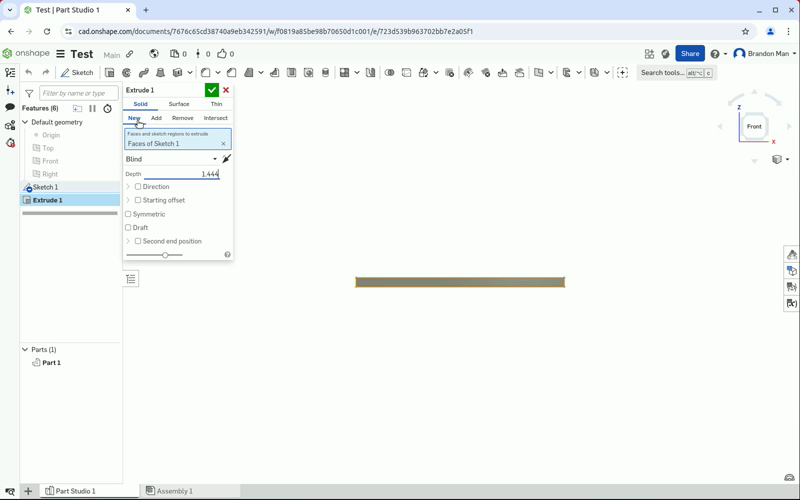
key(tab, 3)
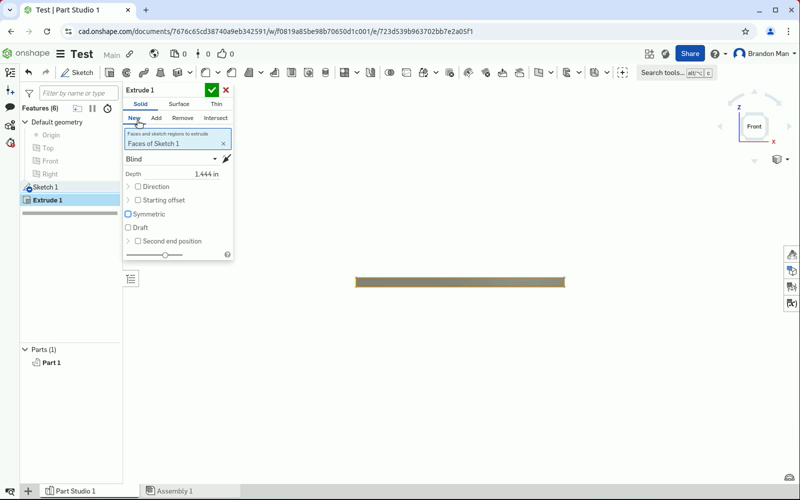
key(space)
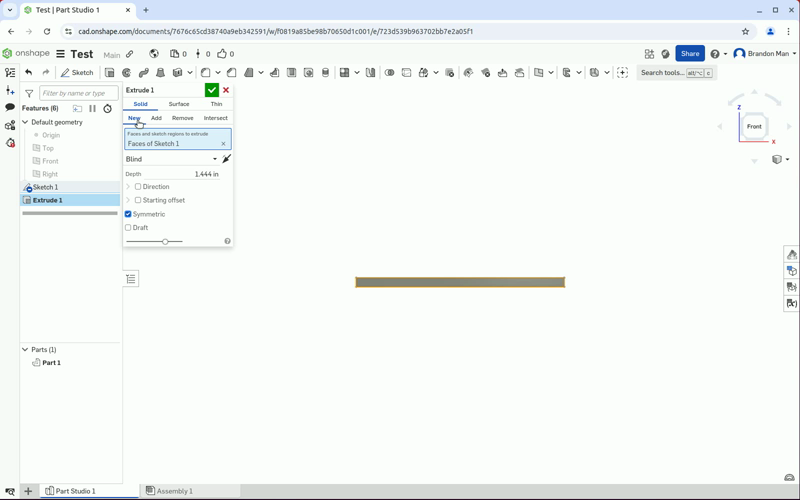
key(enter)
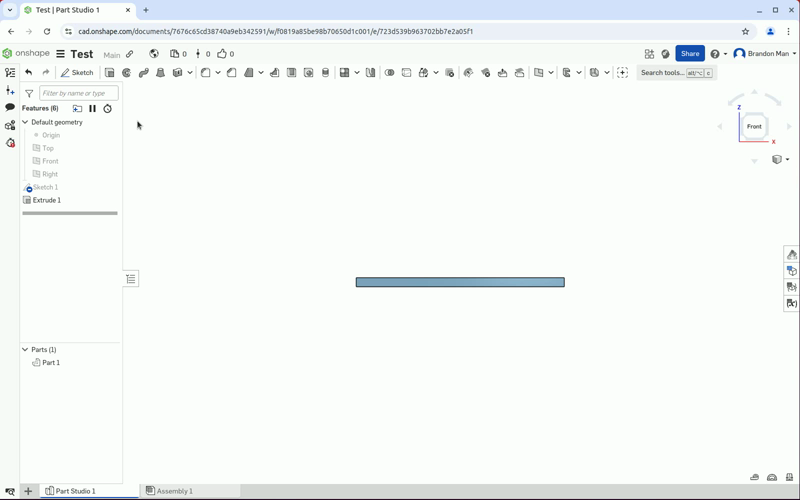
key(shift+h)
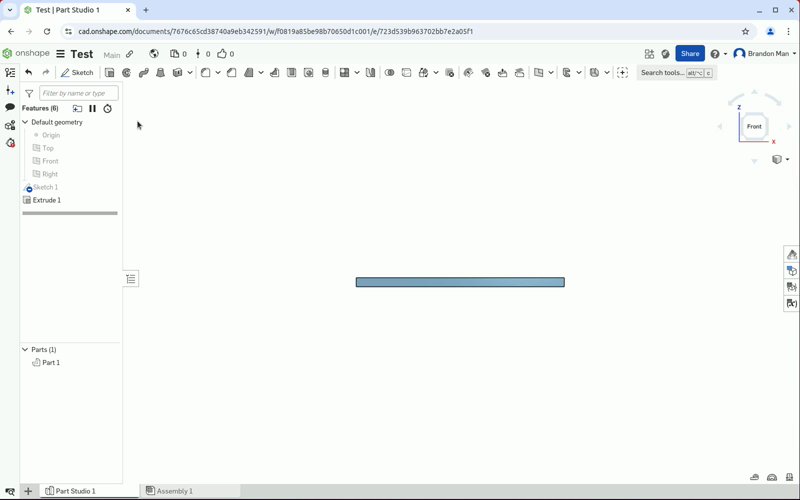
key(shift+h)
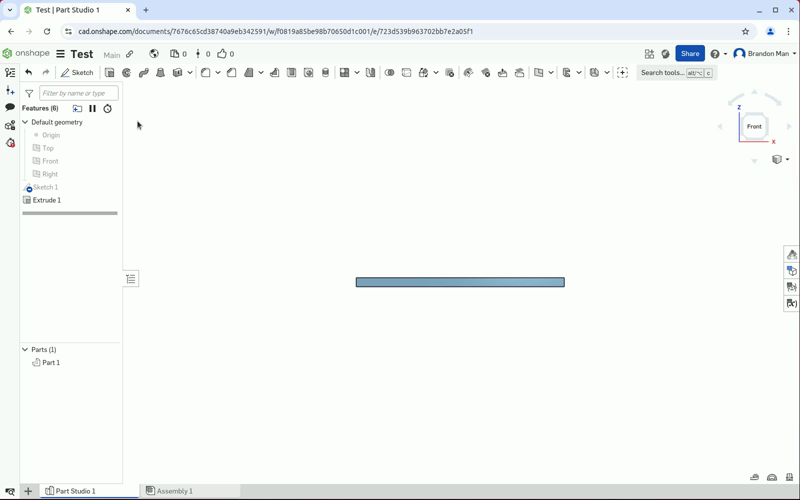
mouse_move(73, 189)
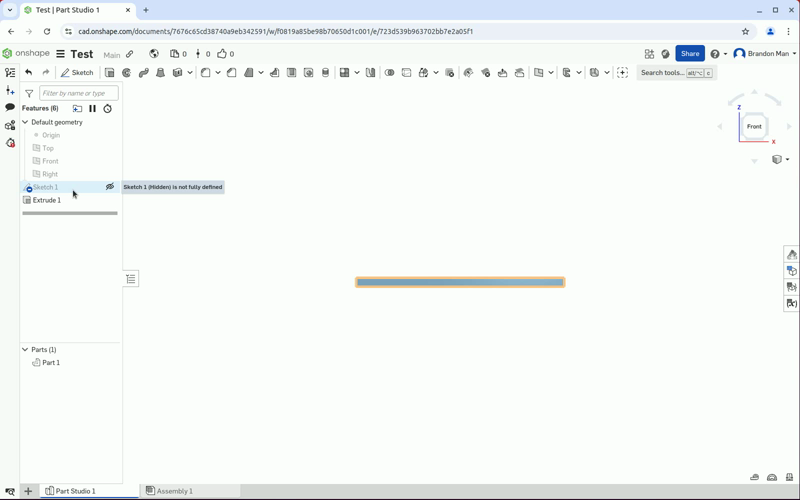
click(73, 189)
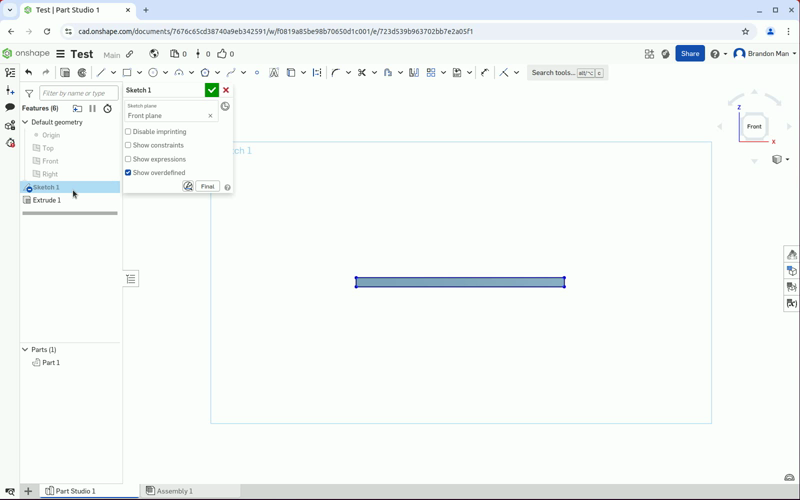
mouse_move(229, 92)
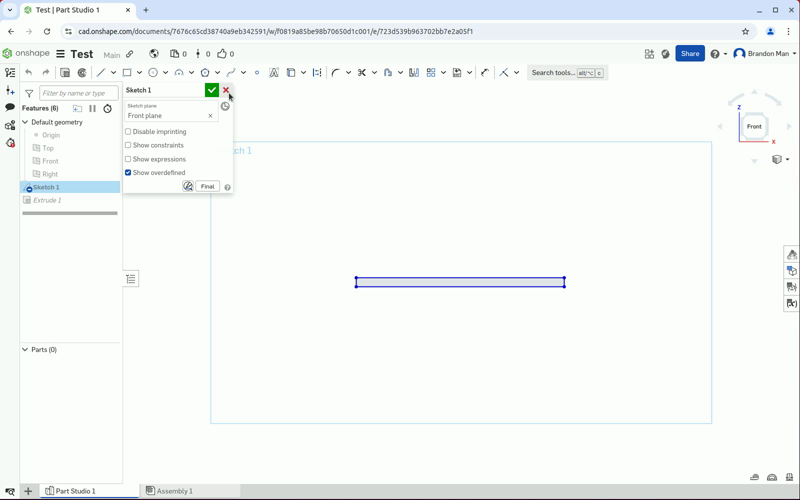
click(229, 92)
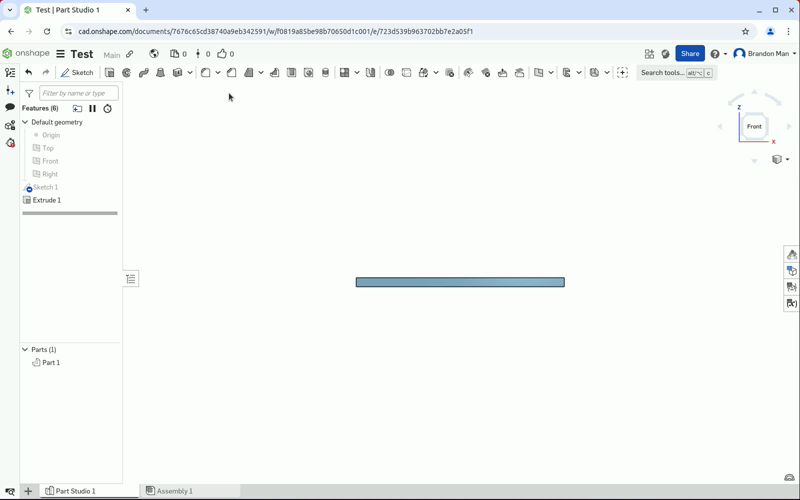
mouse_move(541, 75)
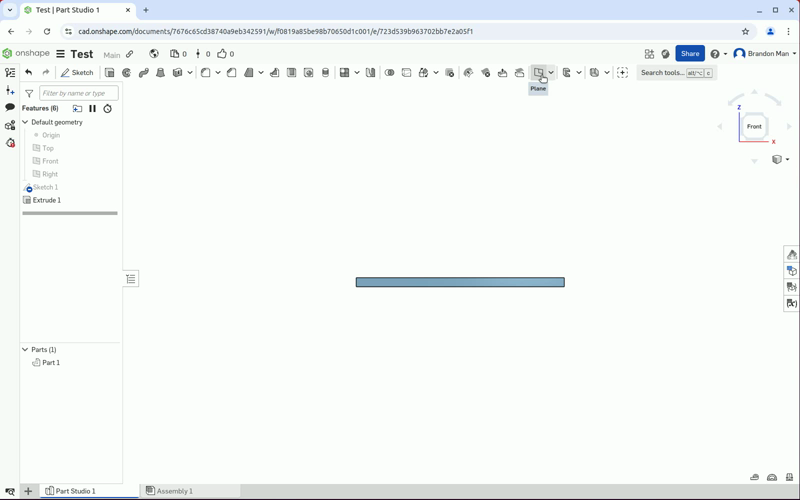
click(541, 75)
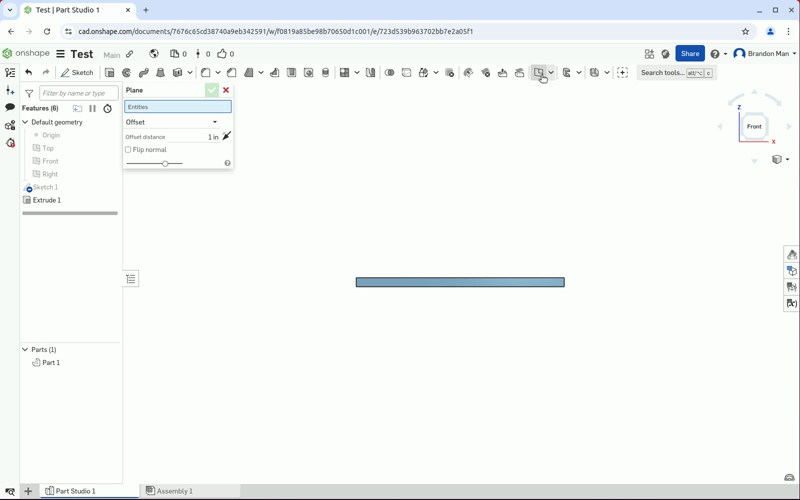
mouse_move(73, 163)
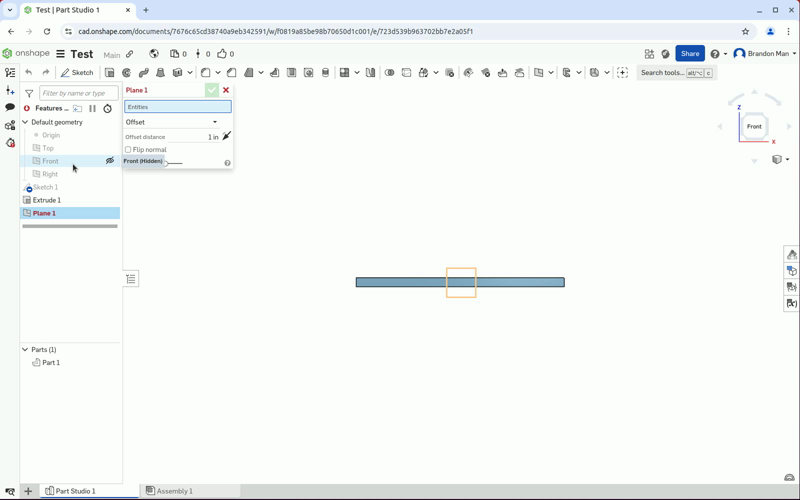
click(73, 163)
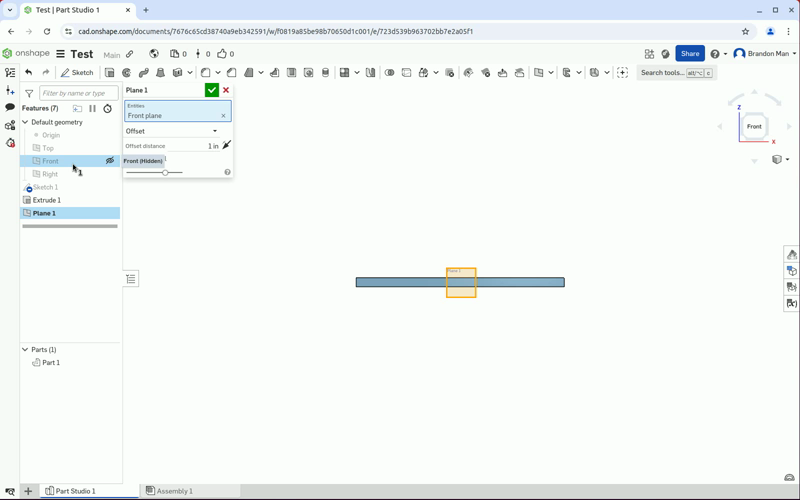
key(tab, 2)
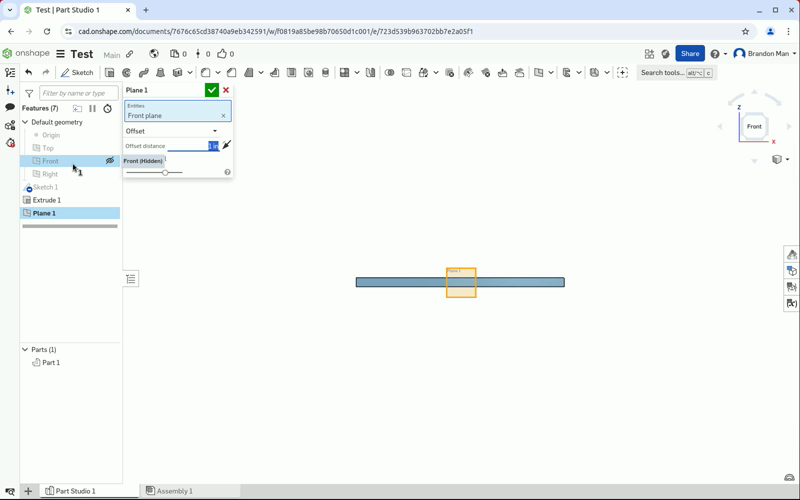
text(0.709)
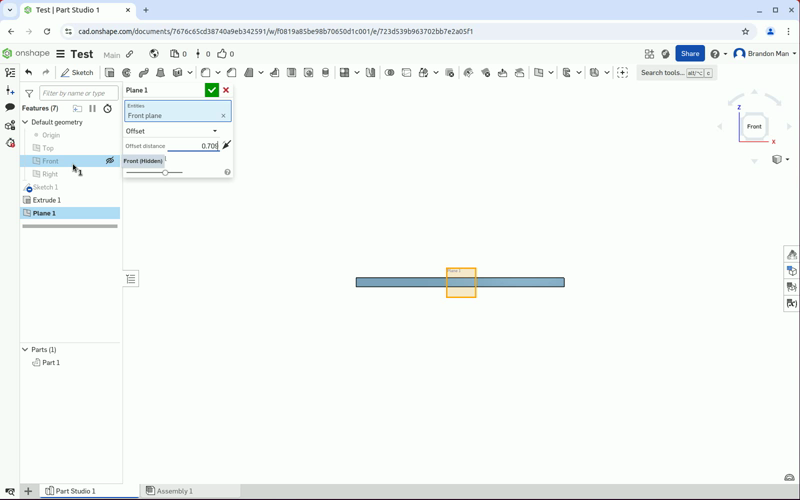
key(enter, 2)
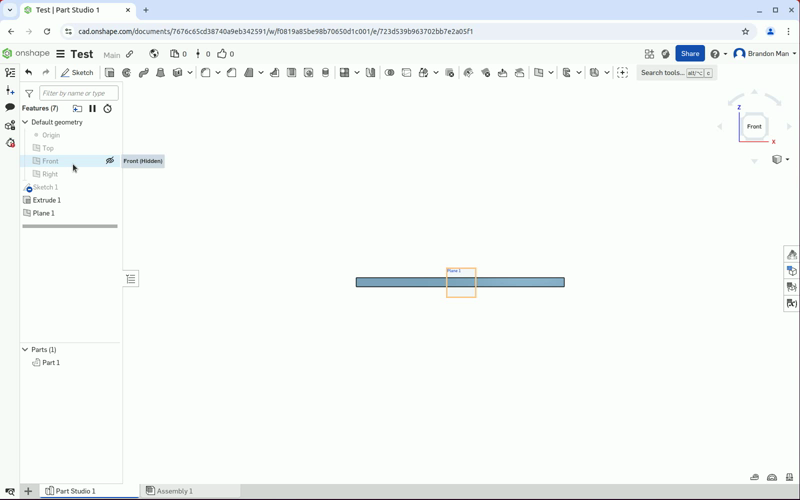
key(shift+s)
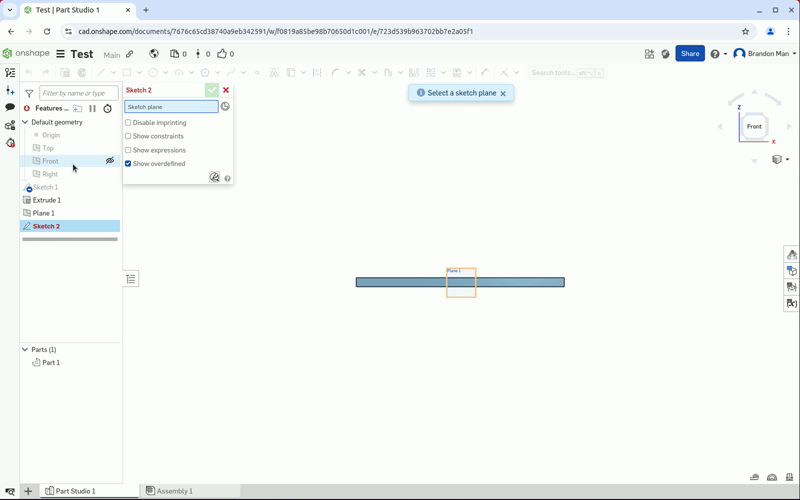
mouse_move(73, 215)
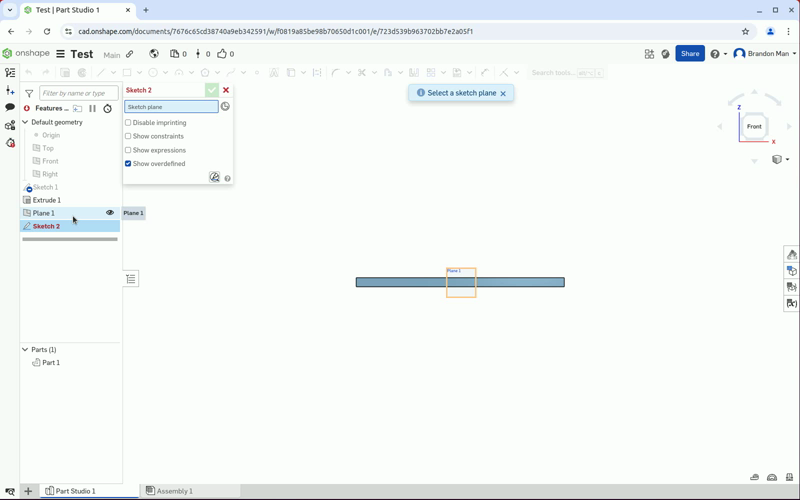
click(73, 215)
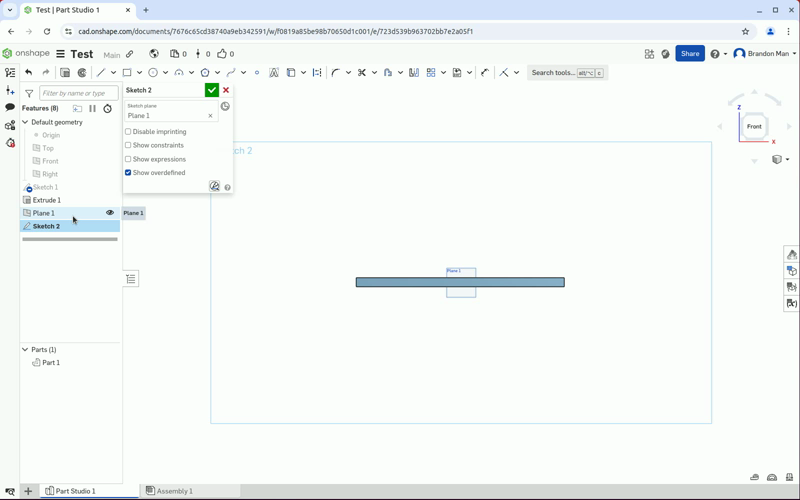
mouse_move(73, 352)
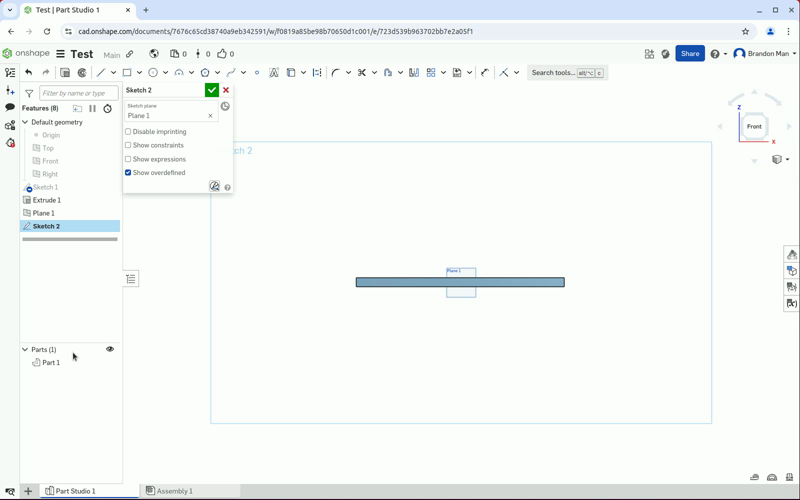
key(y)
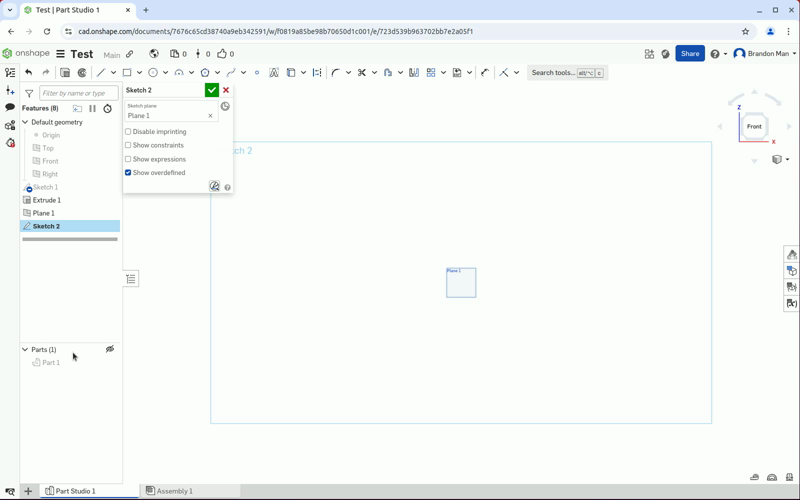
key(l)
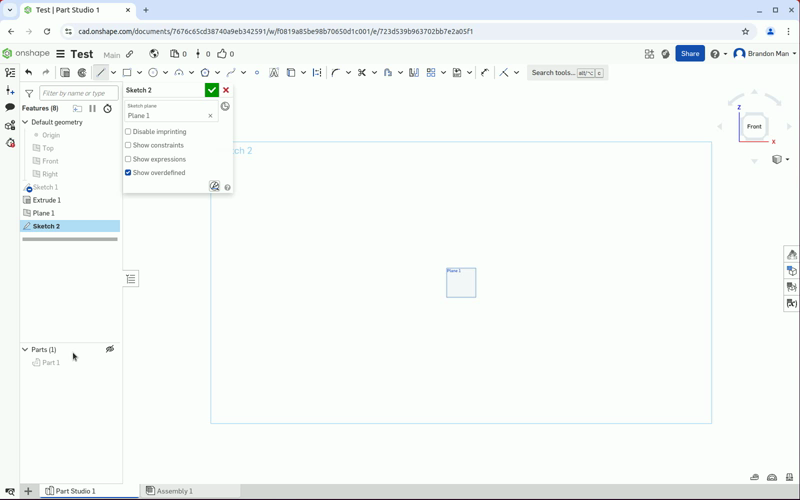
key_down(shift)
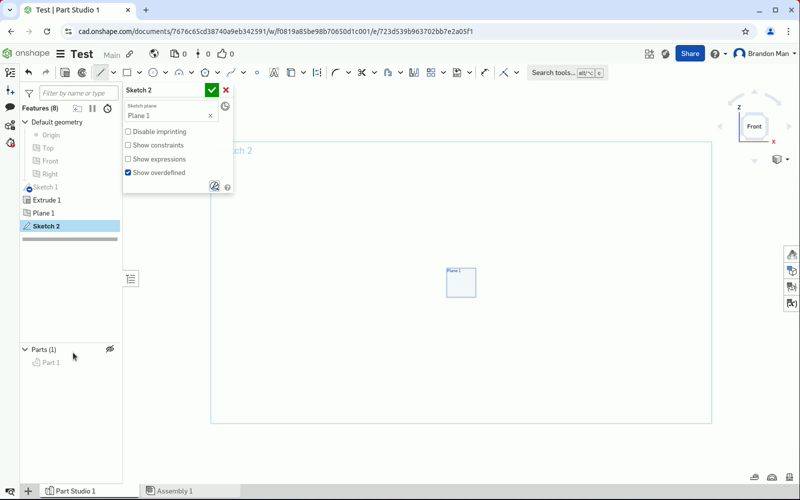
mouse_move(420, 286)
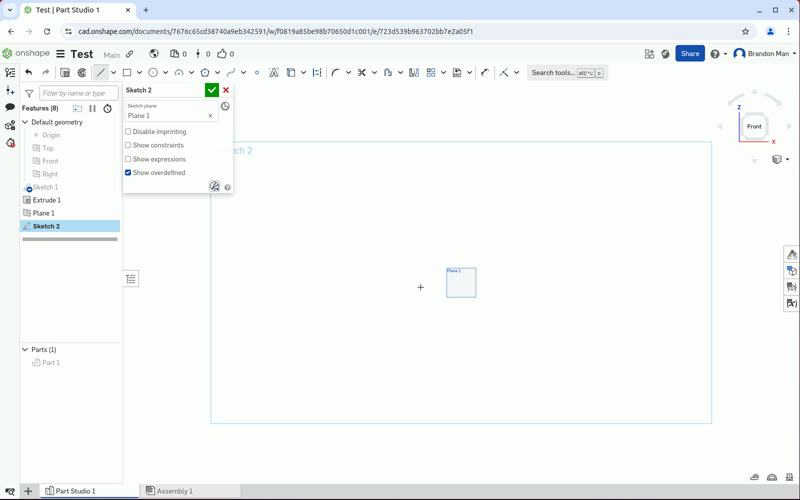
click(420, 286)
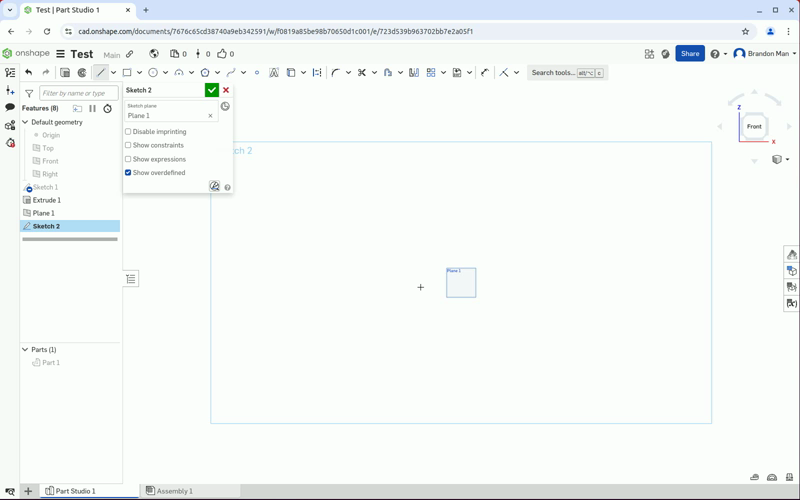
key_up(shift)
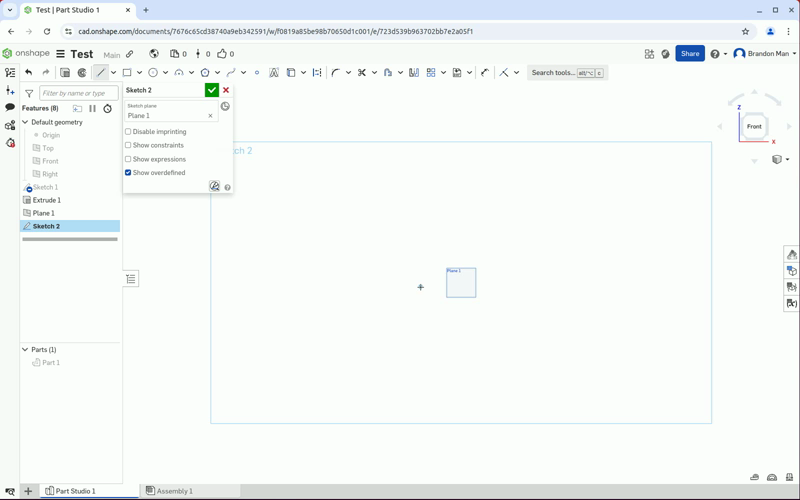
key_down(shift)
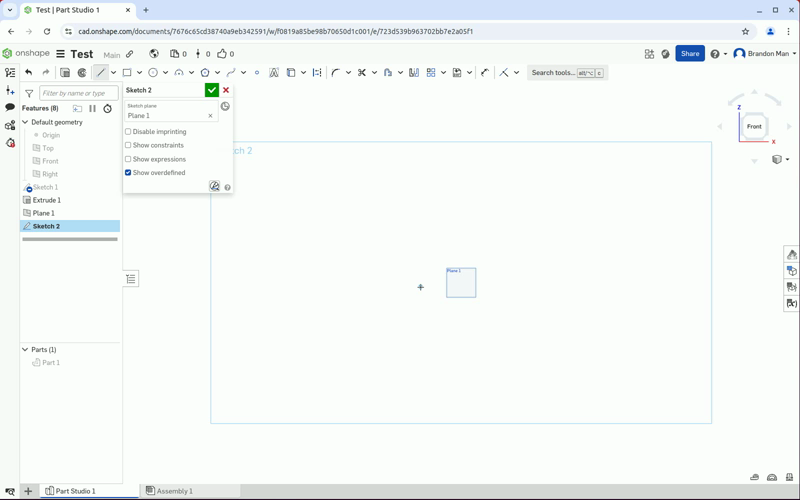
mouse_move(450, 286)
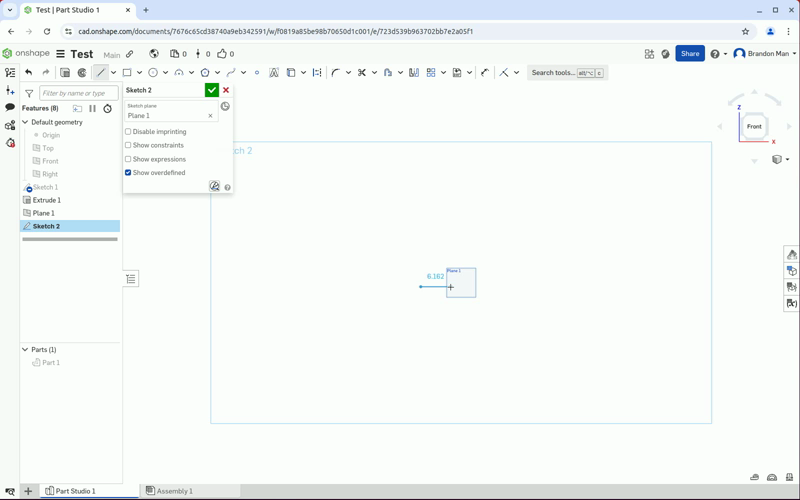
mouse_move(430, 286)
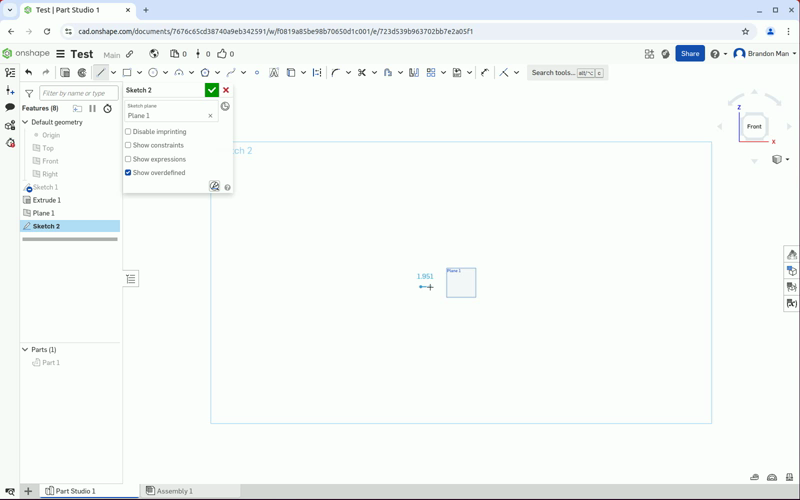
click(430, 286)
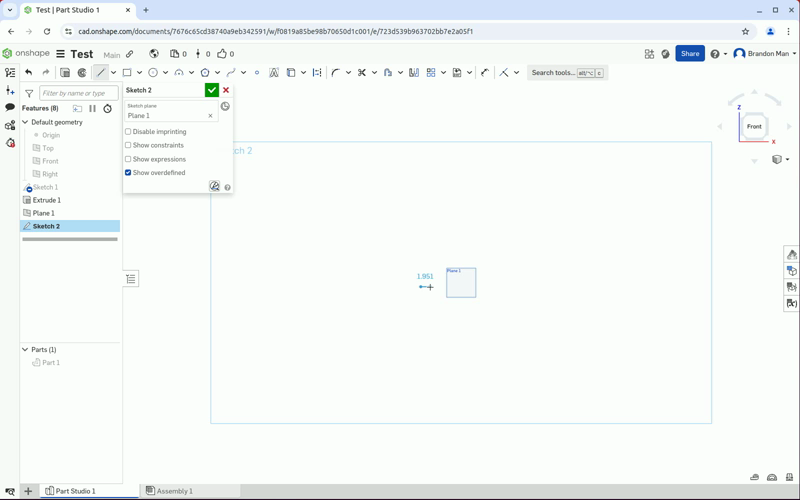
key_up(shift)
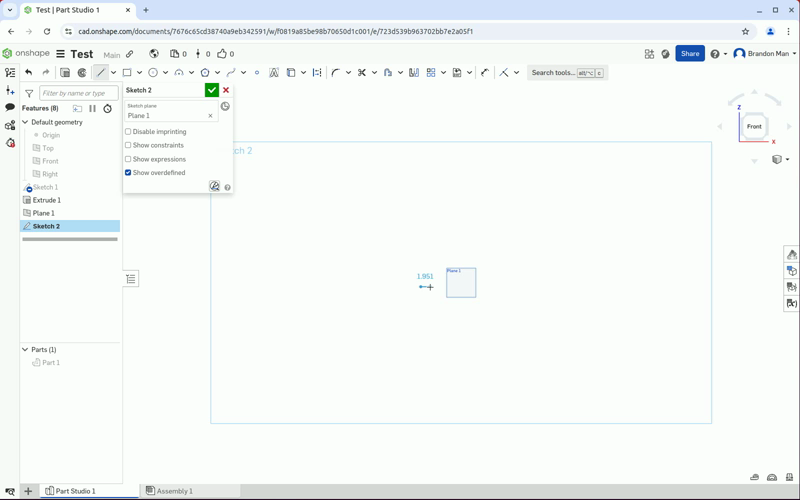
key_down(shift)
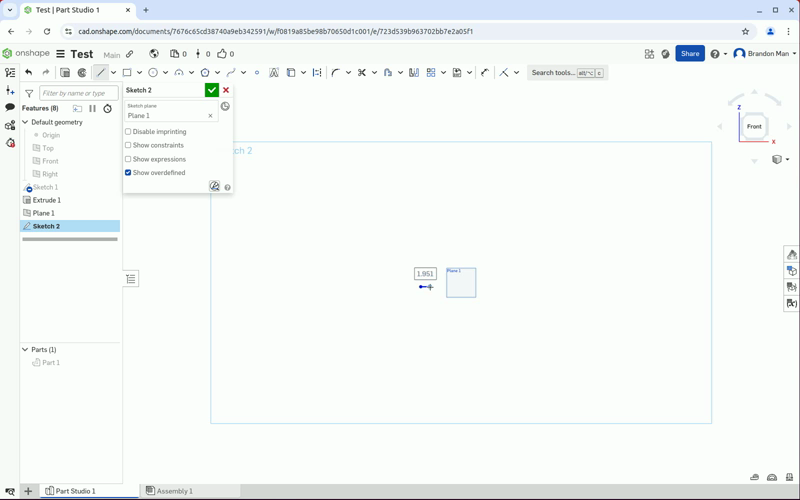
mouse_move(460, 286)
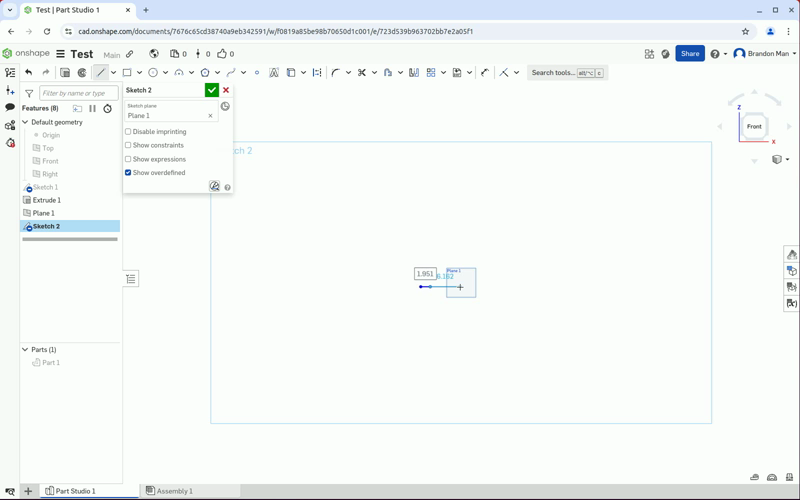
mouse_move(430, 277)
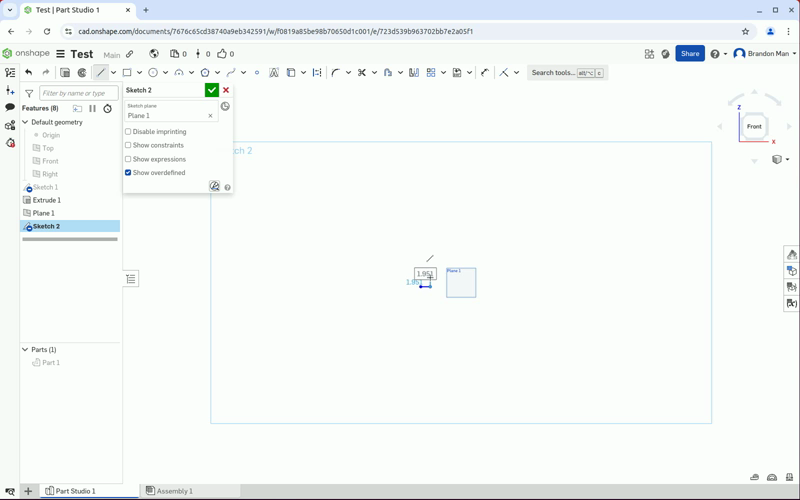
click(430, 277)
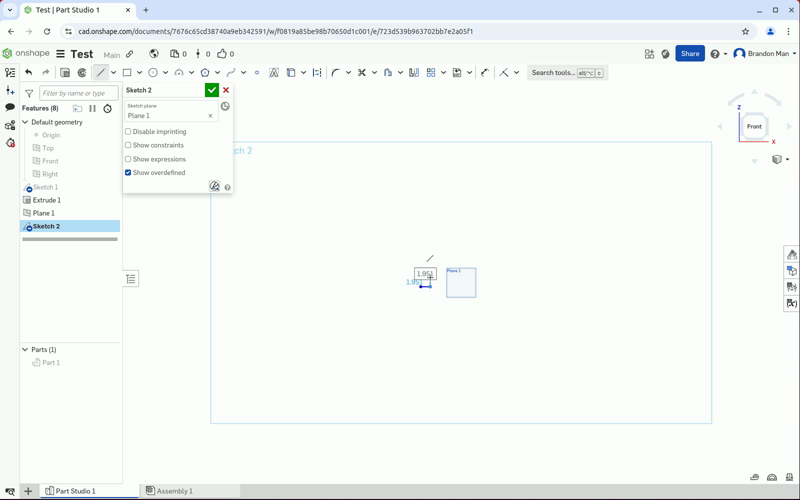
key_up(shift)
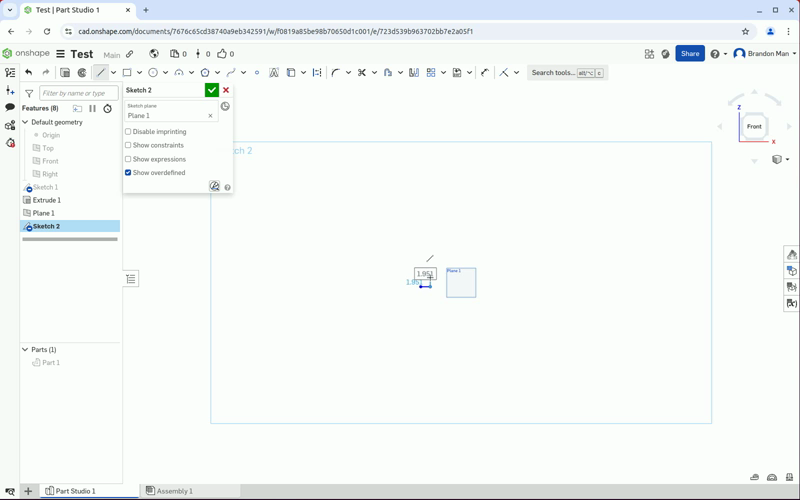
key_down(shift)
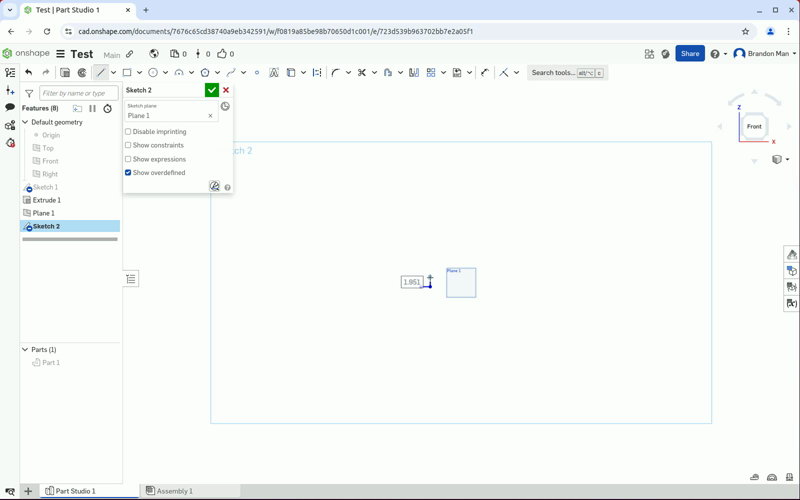
mouse_move(460, 277)
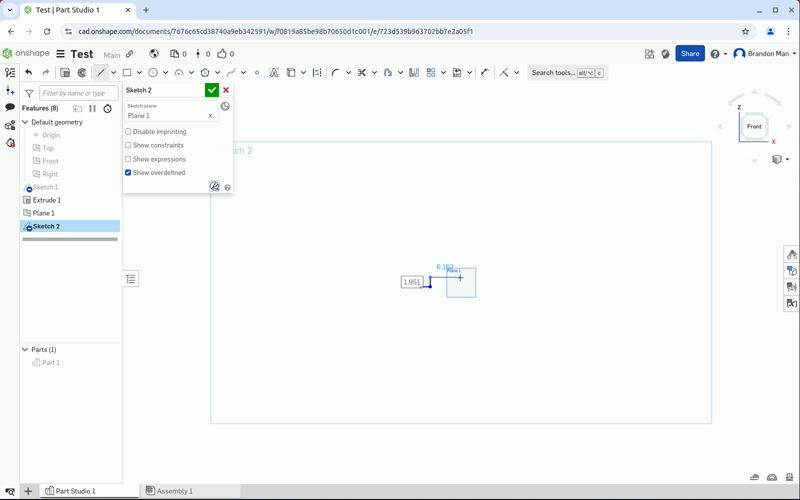
mouse_move(420, 277)
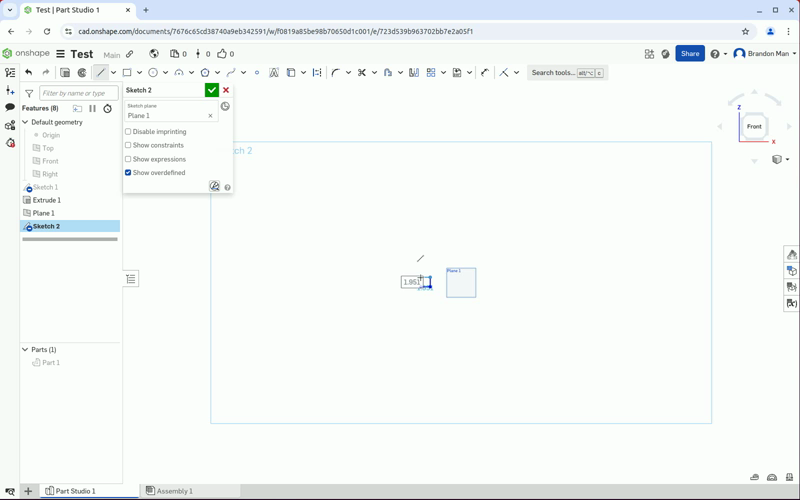
click(420, 277)
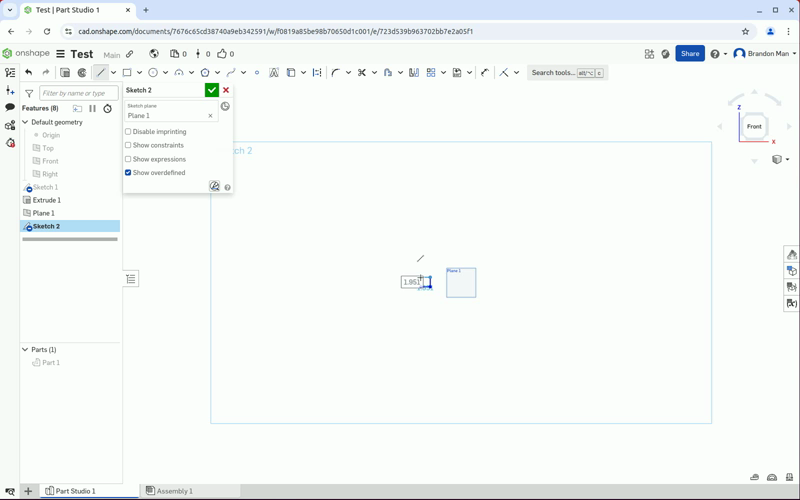
key_up(shift)
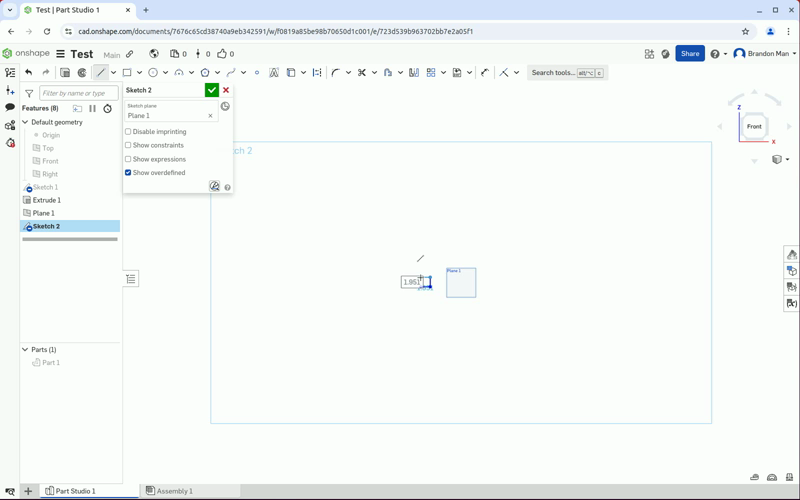
mouse_move(450, 277)
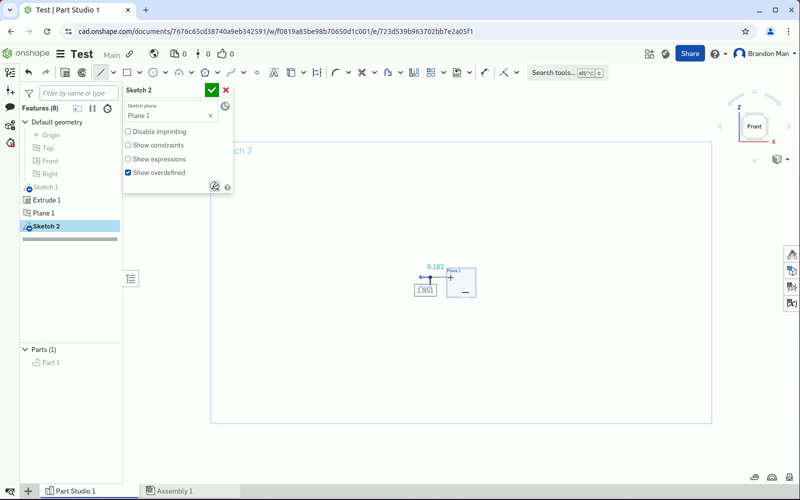
key_down(shift)
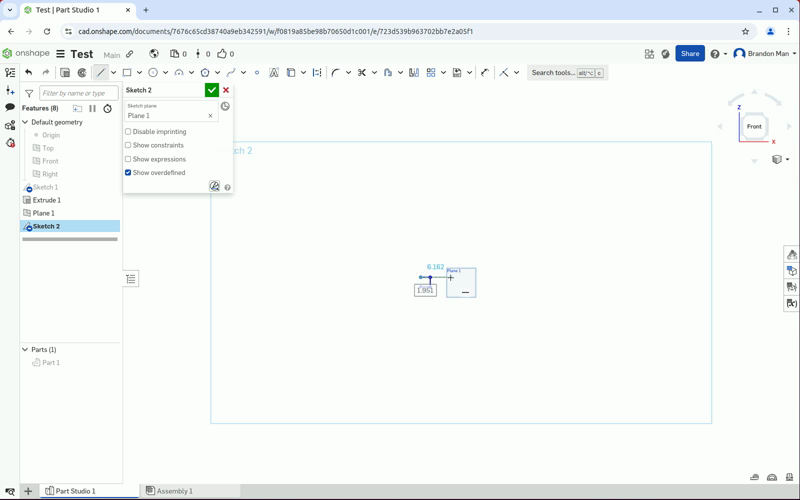
mouse_move(420, 286)
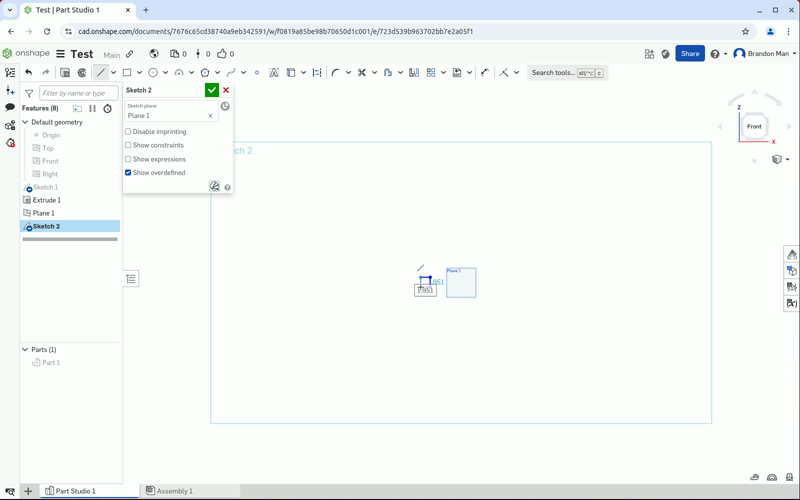
key_up(shift)
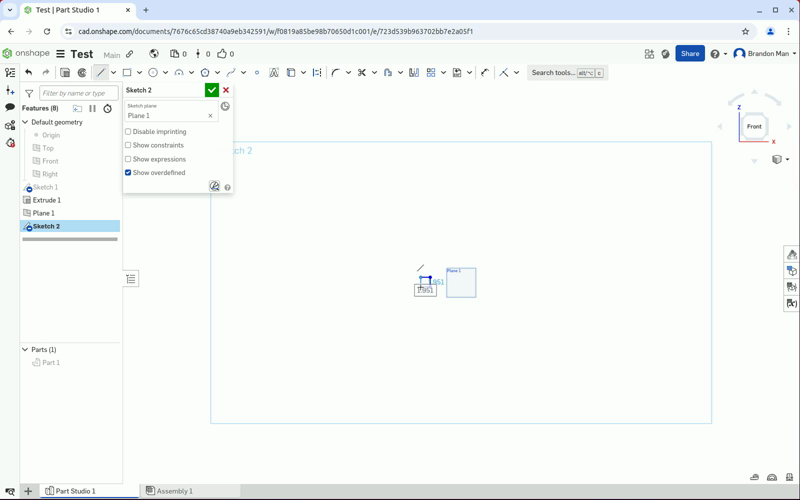
click(420, 286)
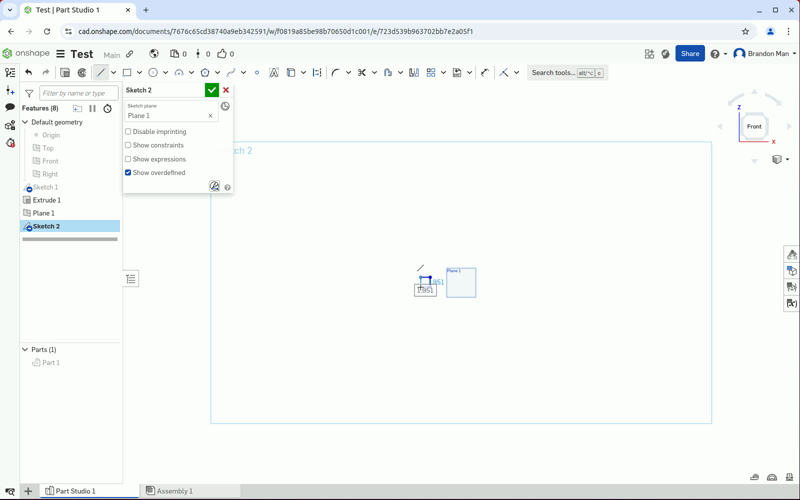
key(esc)
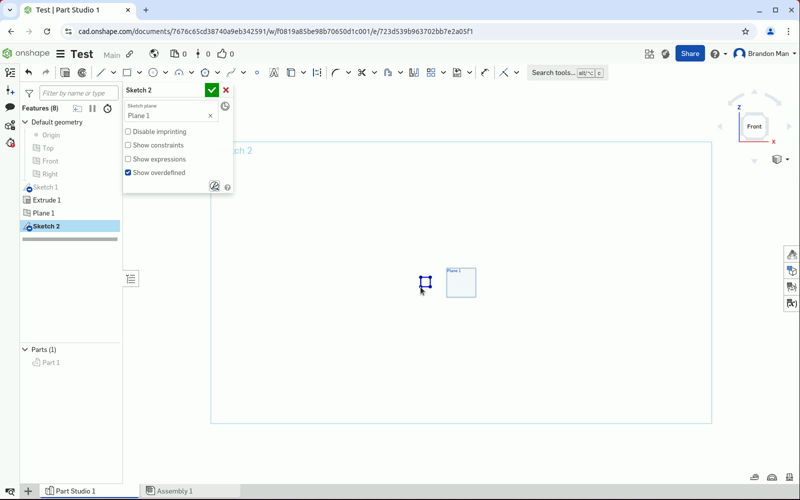
mouse_move(423, 278)
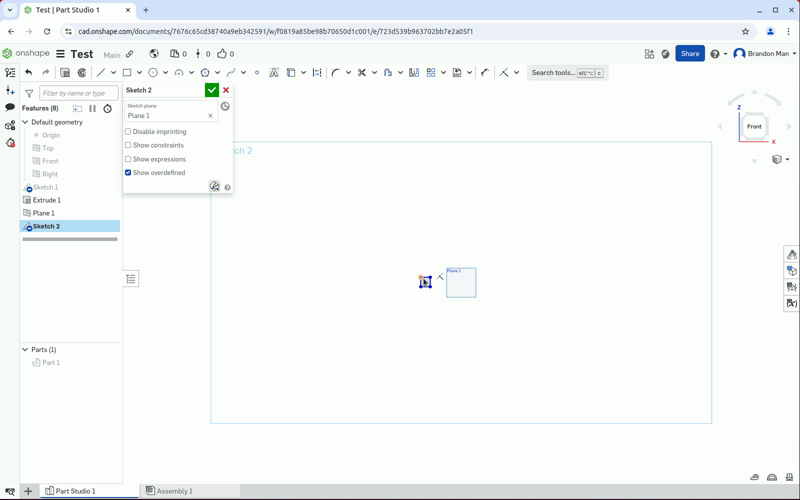
scroll(6)
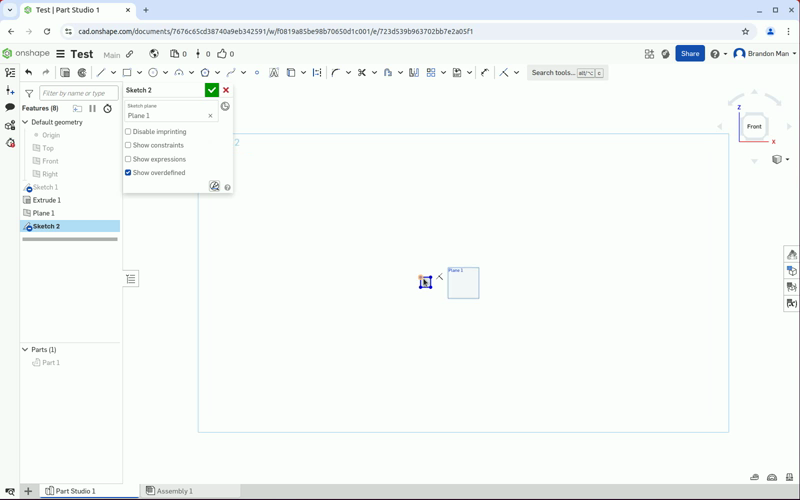
scroll(6)
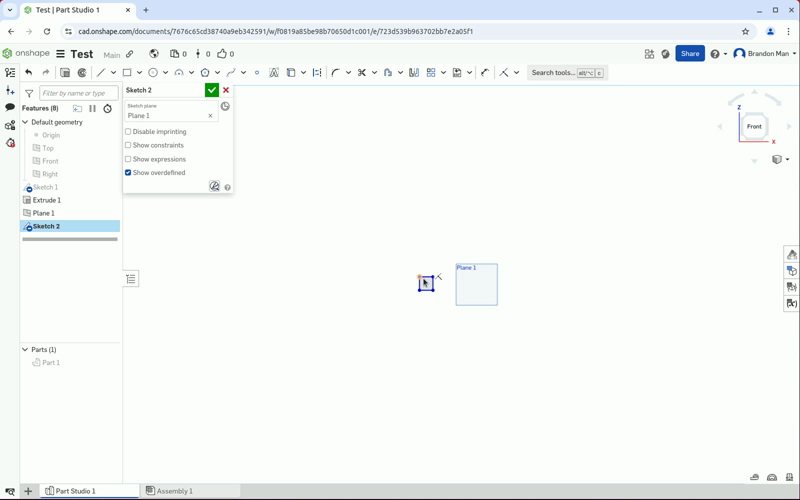
scroll(6)
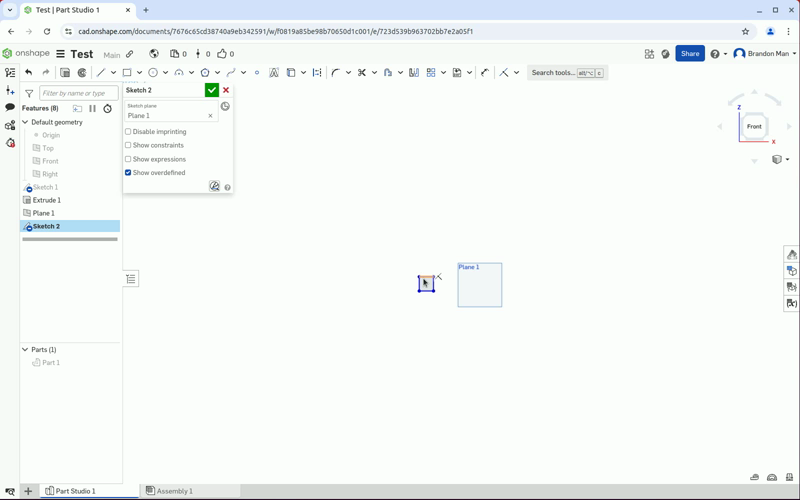
scroll(6)
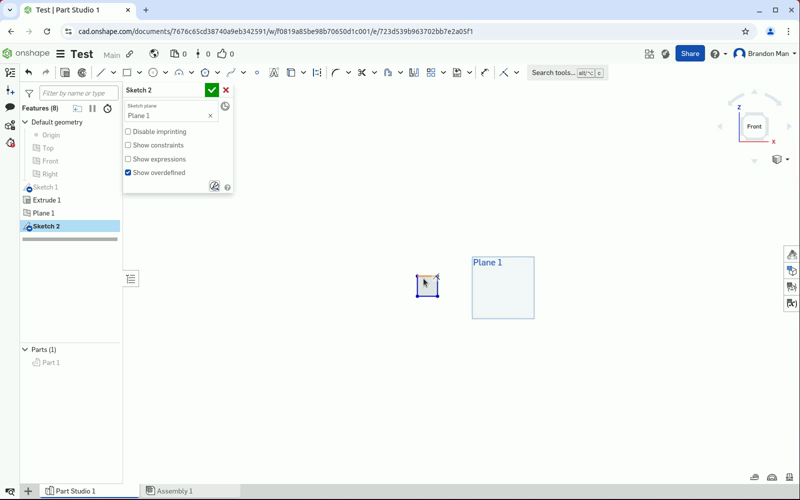
scroll(6)
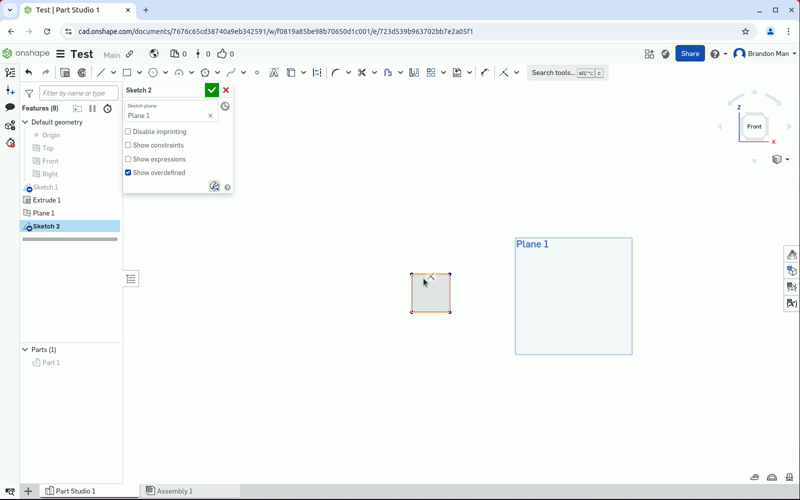
scroll(6)
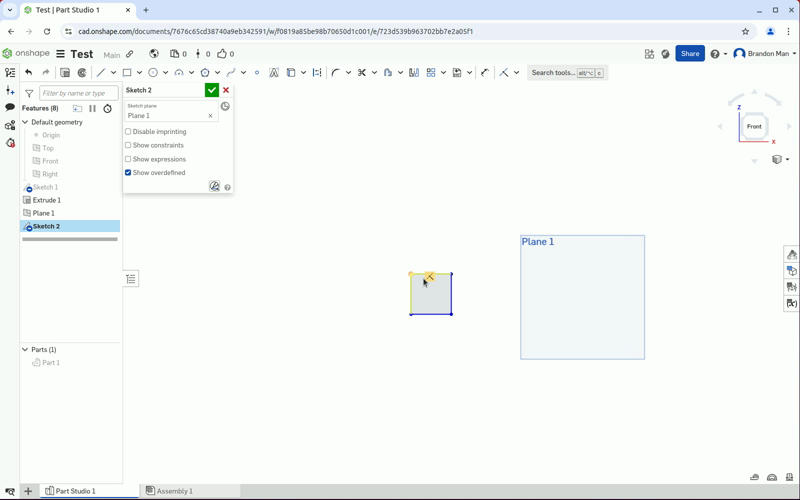
scroll(6)
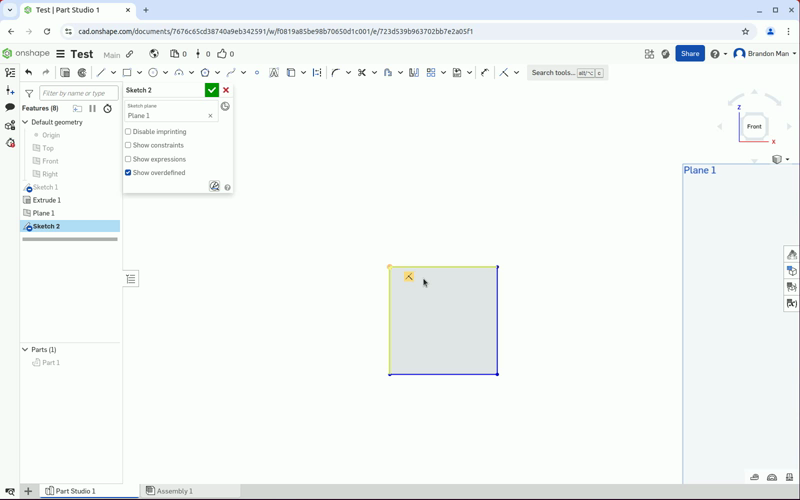
click(423, 278)
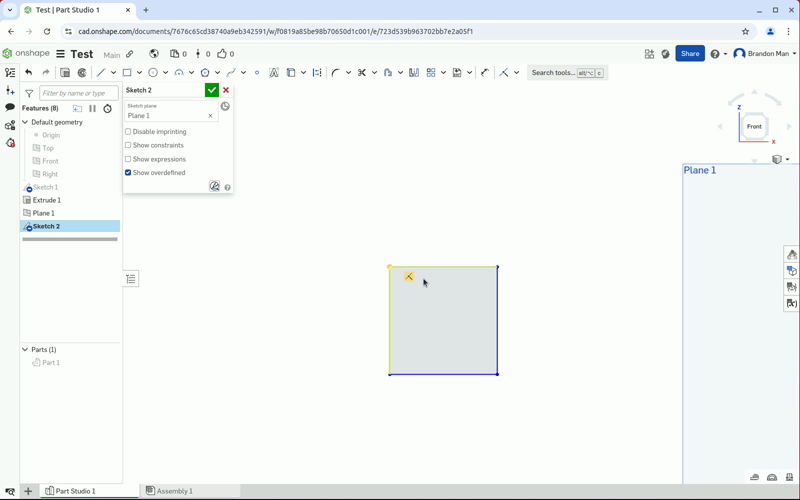
scroll(-6)
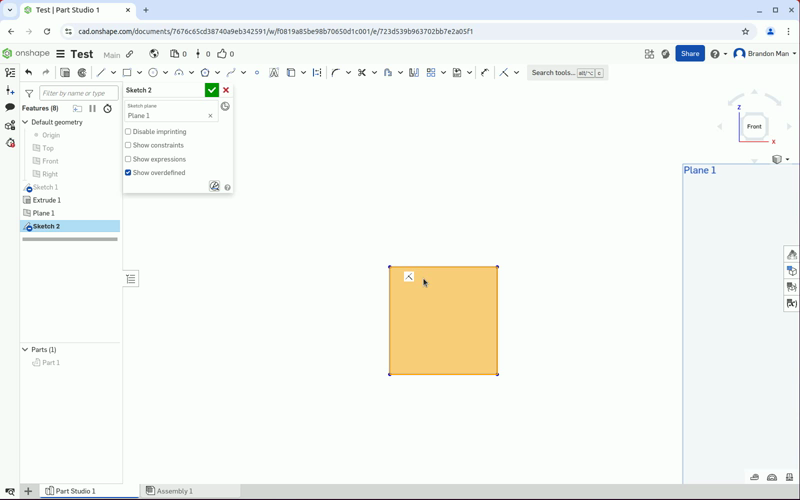
scroll(-6)
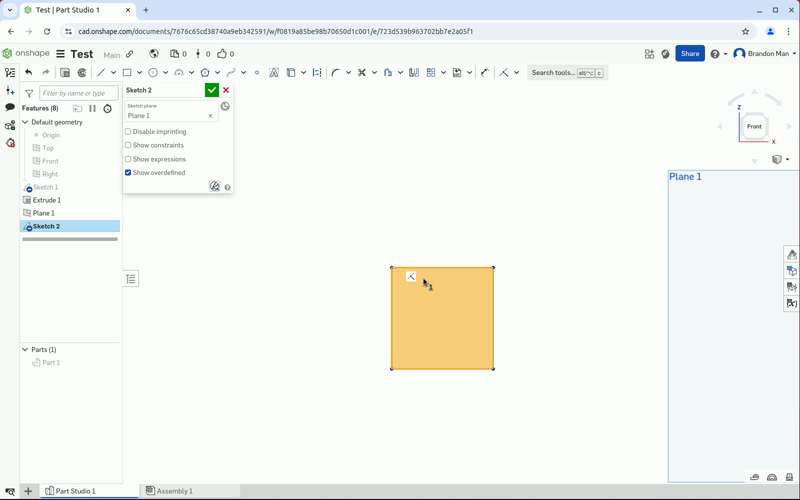
scroll(-6)
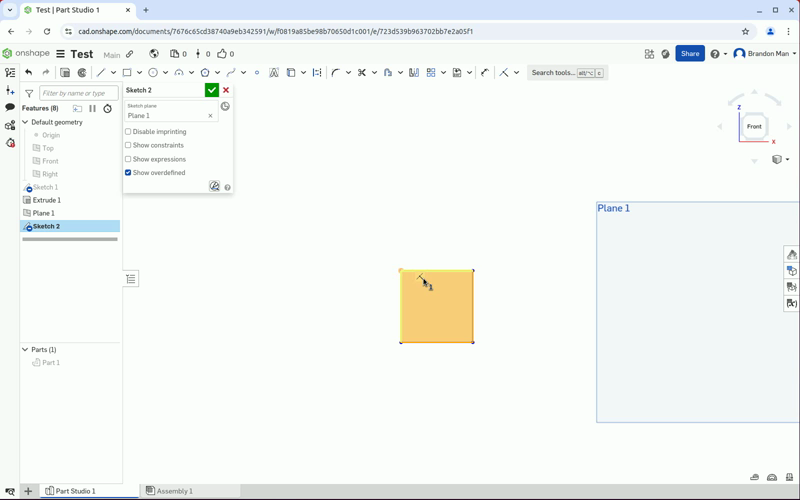
scroll(-6)
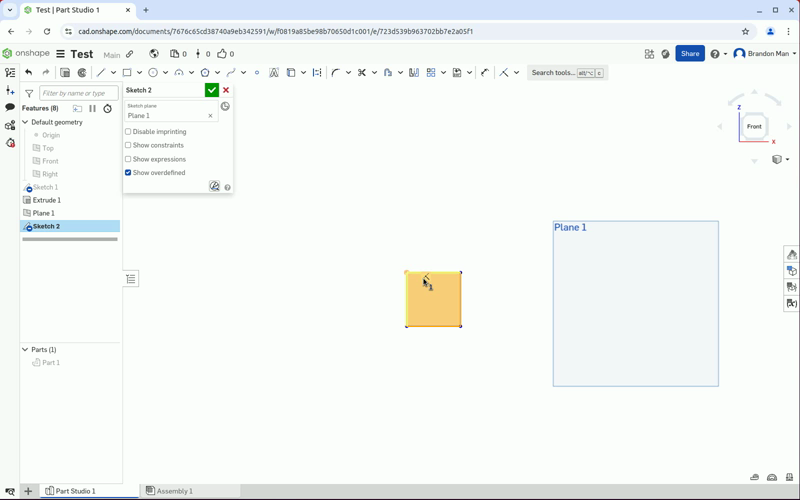
scroll(-6)
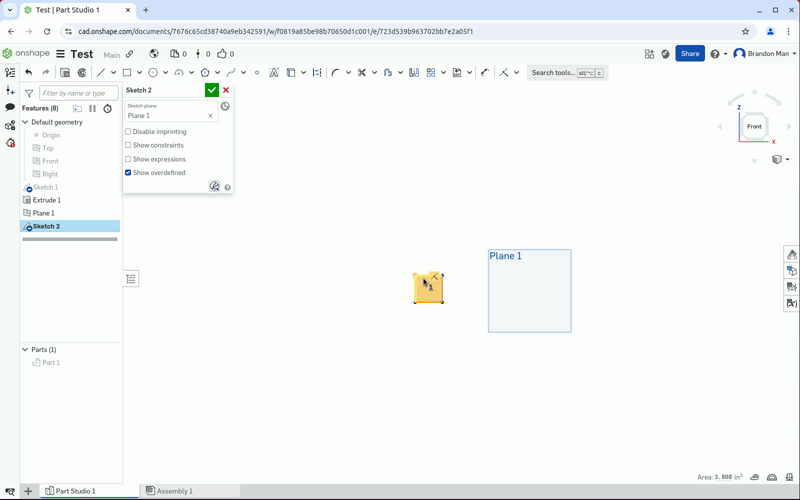
scroll(-6)
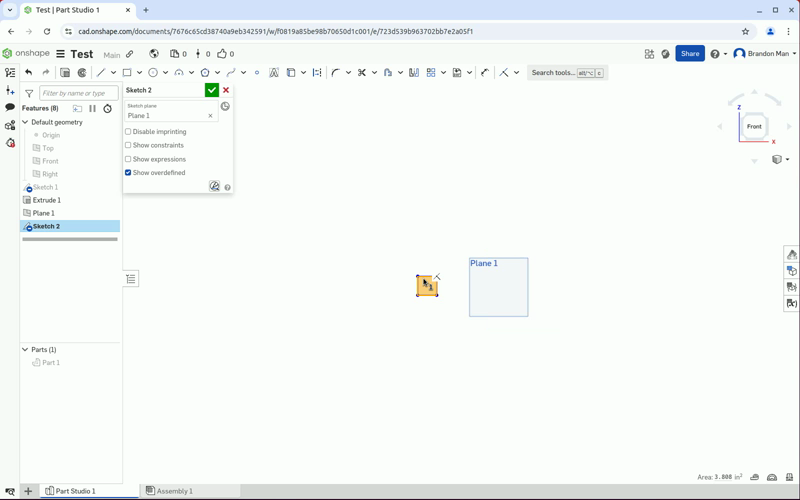
scroll(-6)
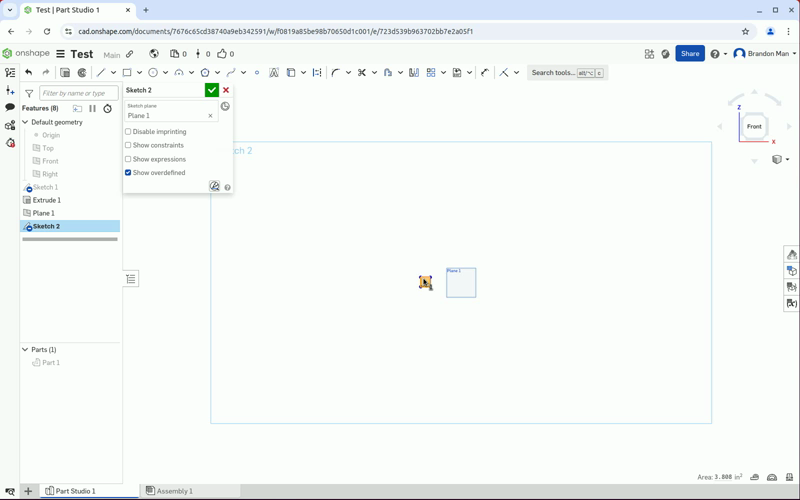
mouse_move(73, 352)
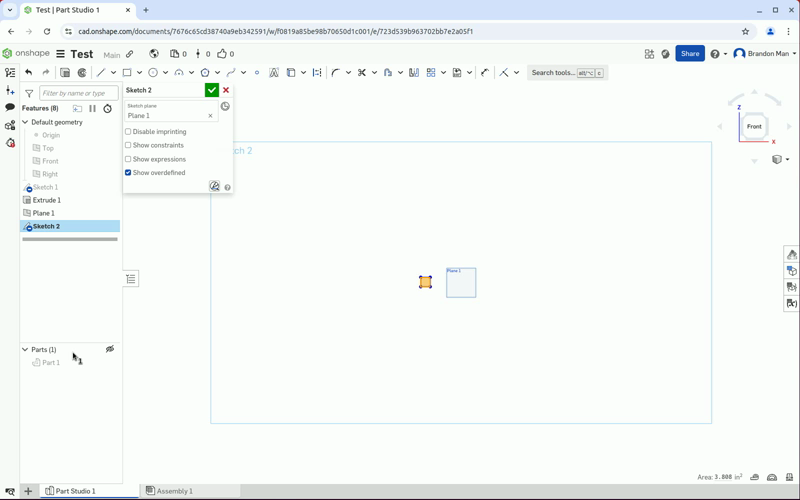
key(shift+y)
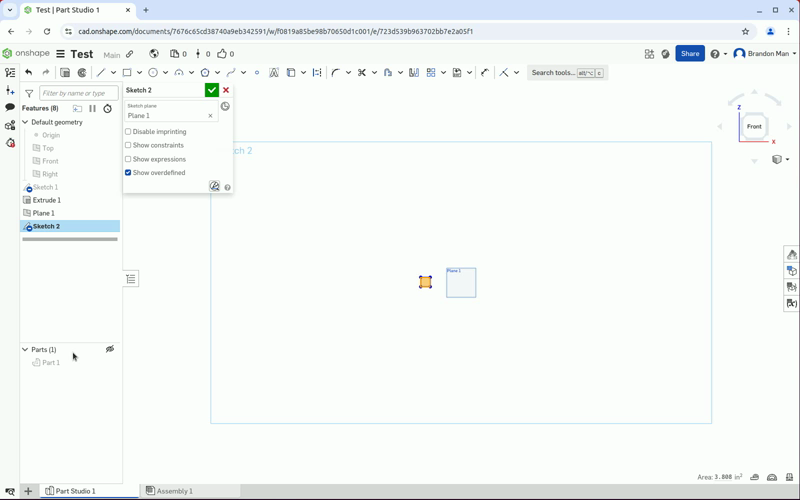
key(shift+e)
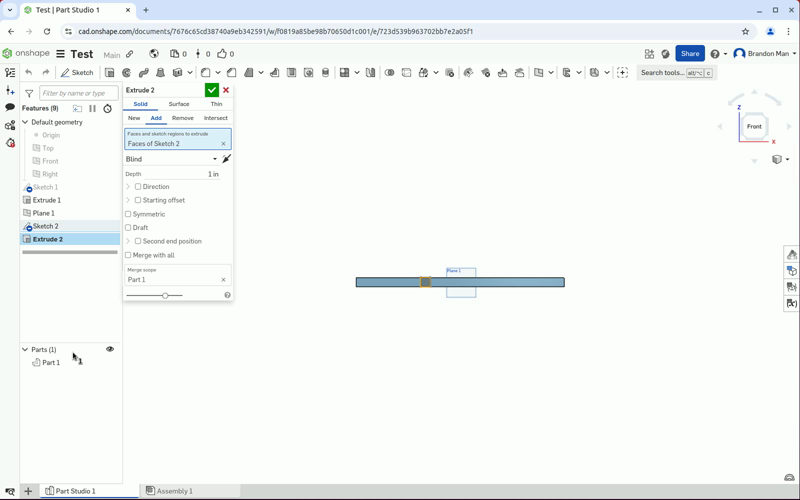
mouse_move(143, 106)
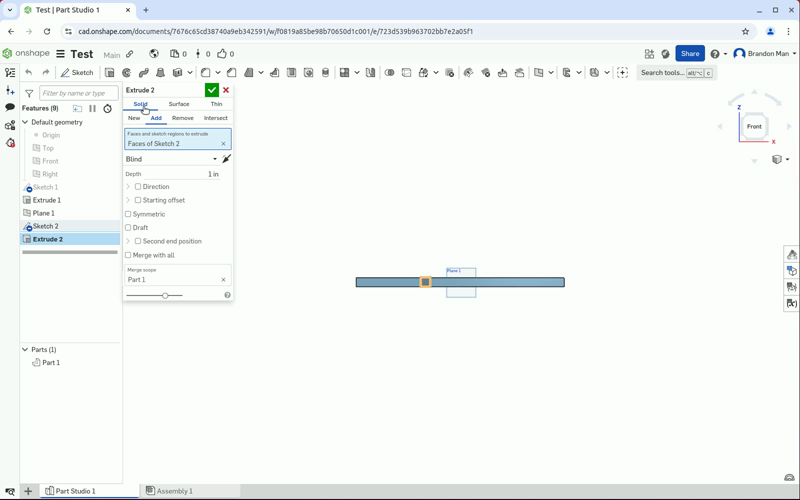
click(143, 106)
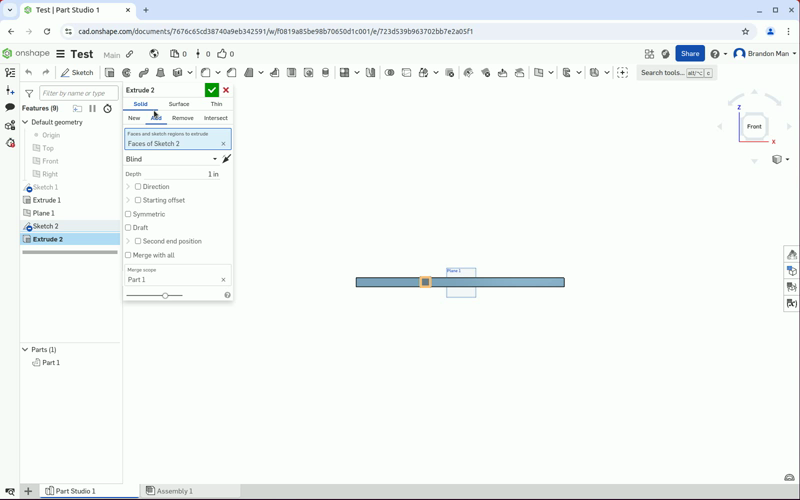
mouse_move(186, 120)
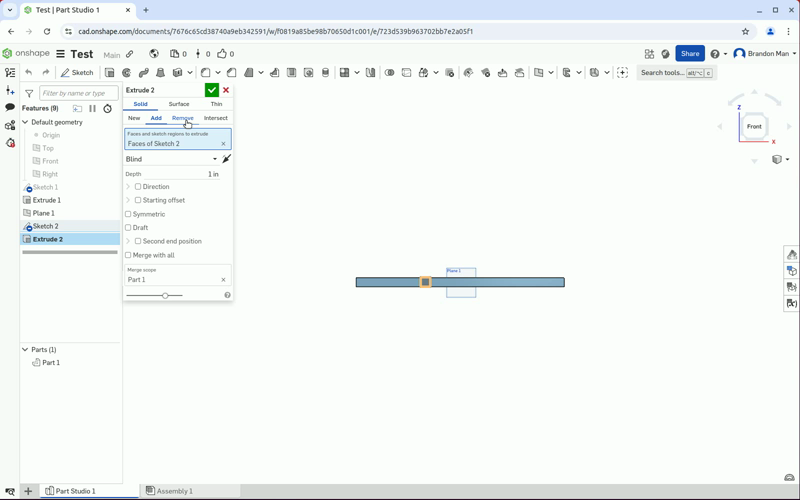
click(186, 120)
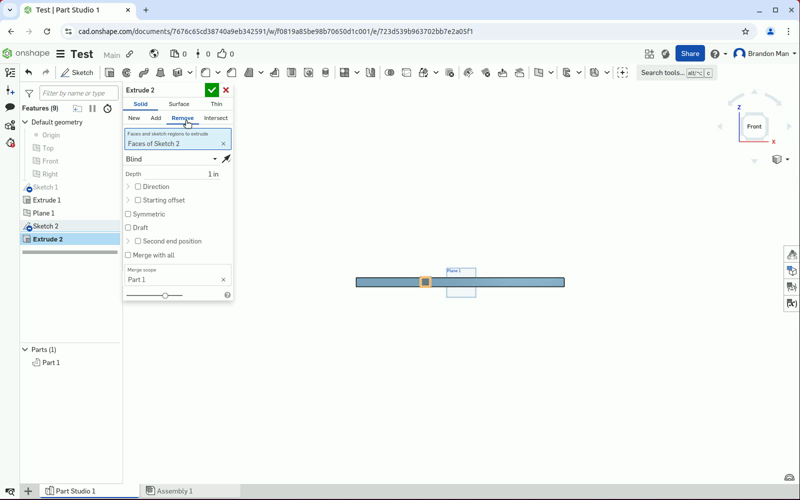
key(tab, 4)
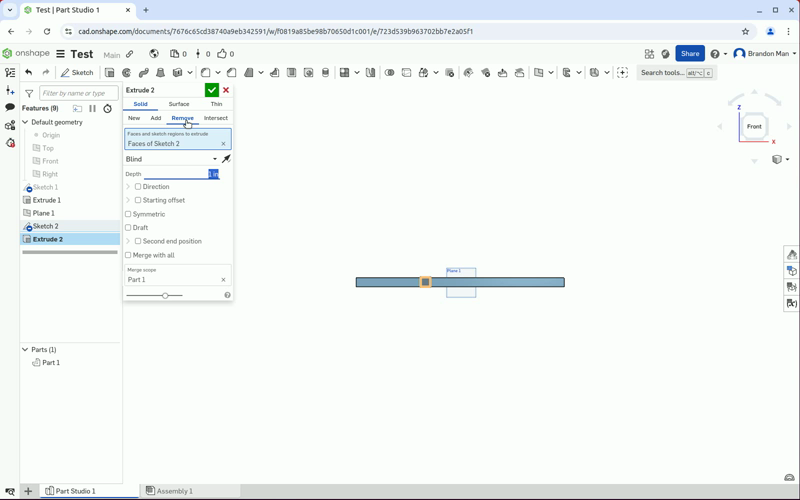
text(0.722)
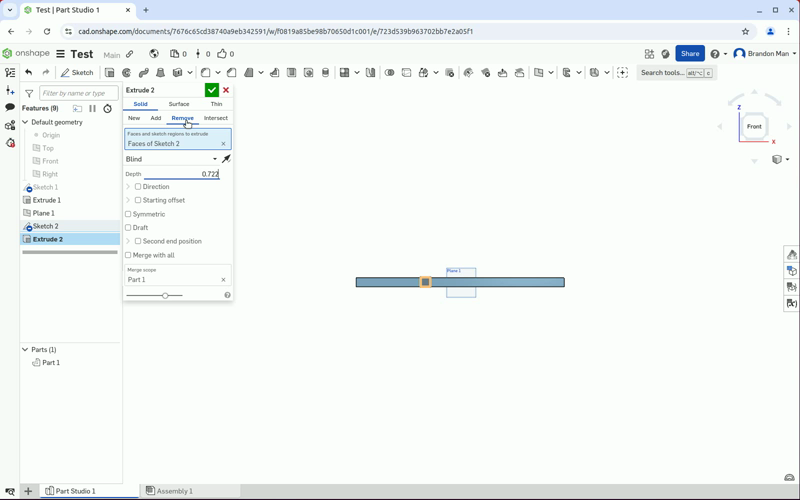
key(tab, 6)
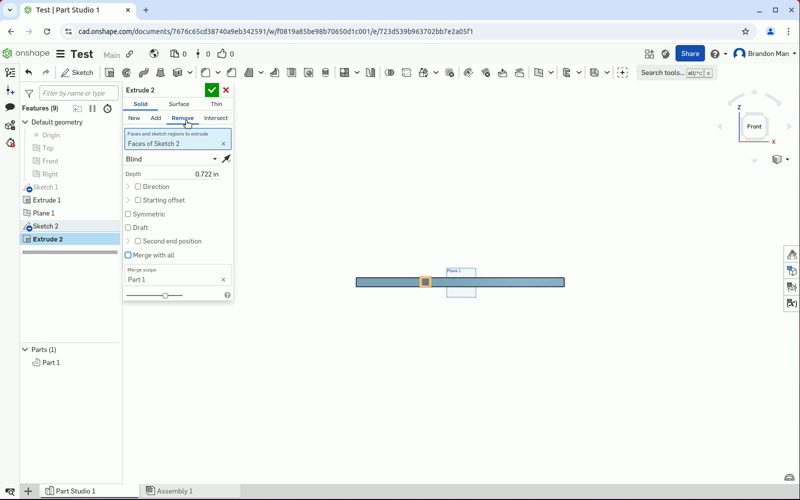
key(space)
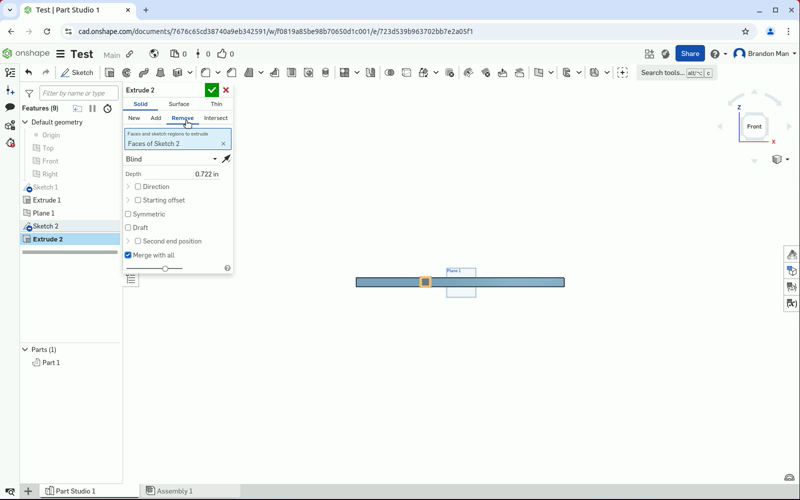
key(enter)
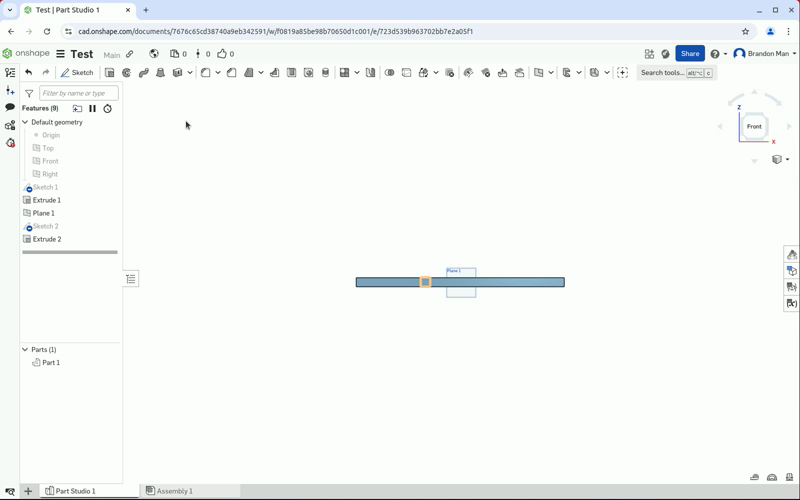
key(shift+h)
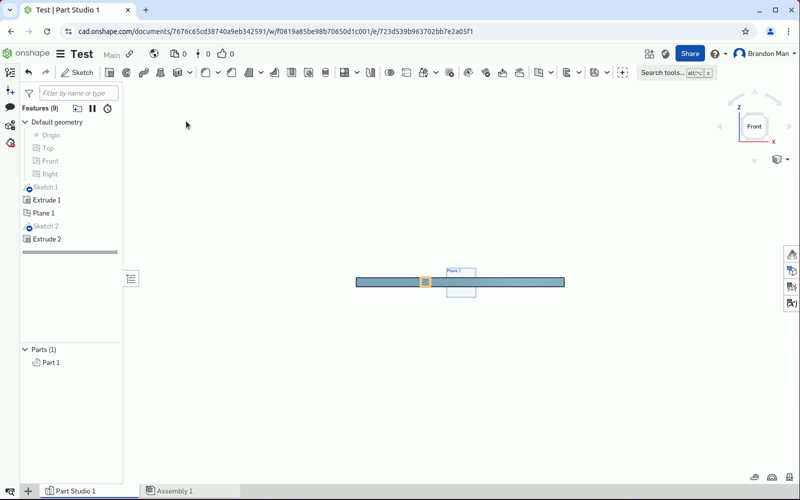
key(shift+h)
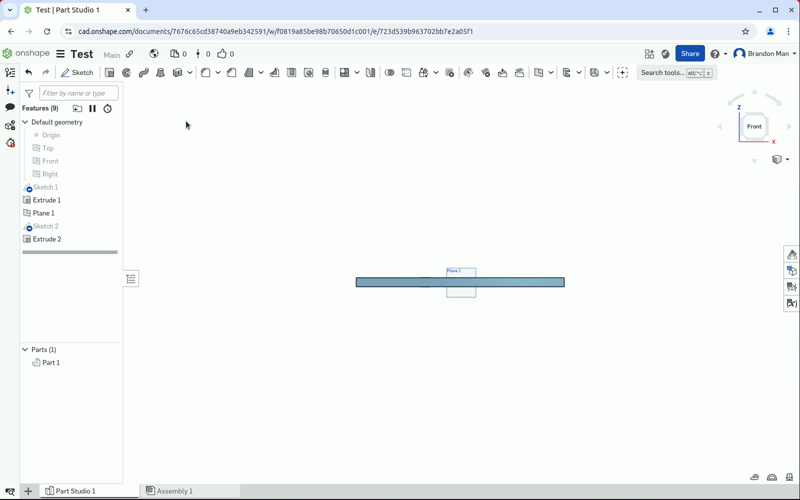
mouse_move(73, 189)
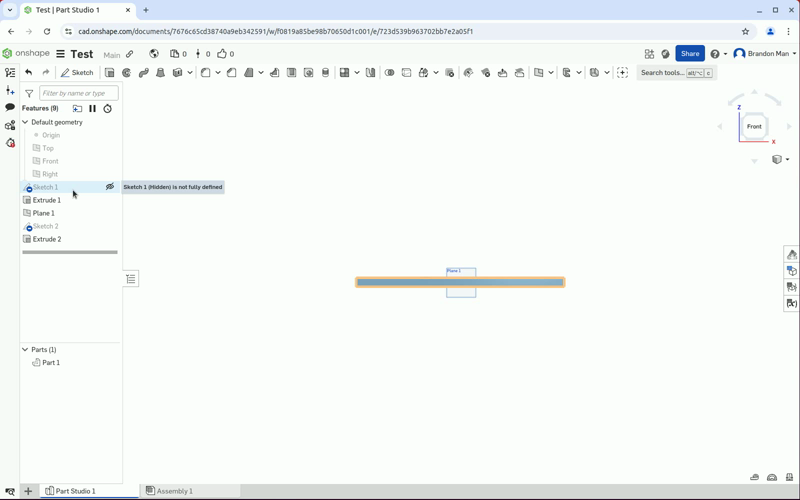
click(73, 189)
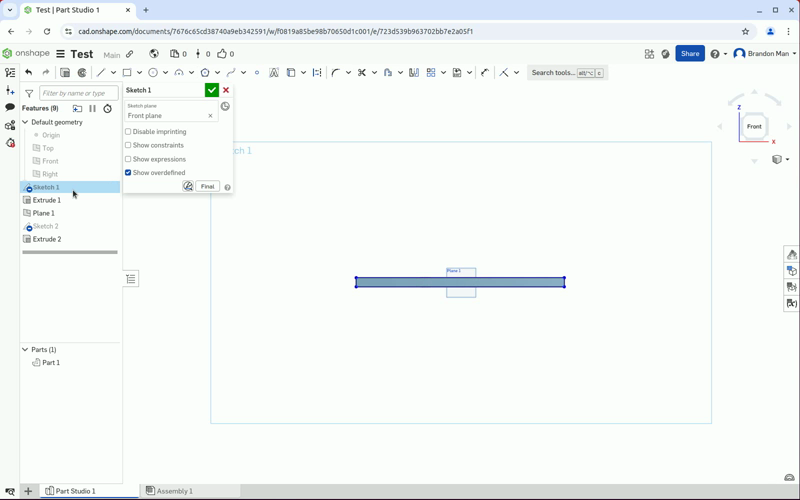
mouse_move(229, 92)
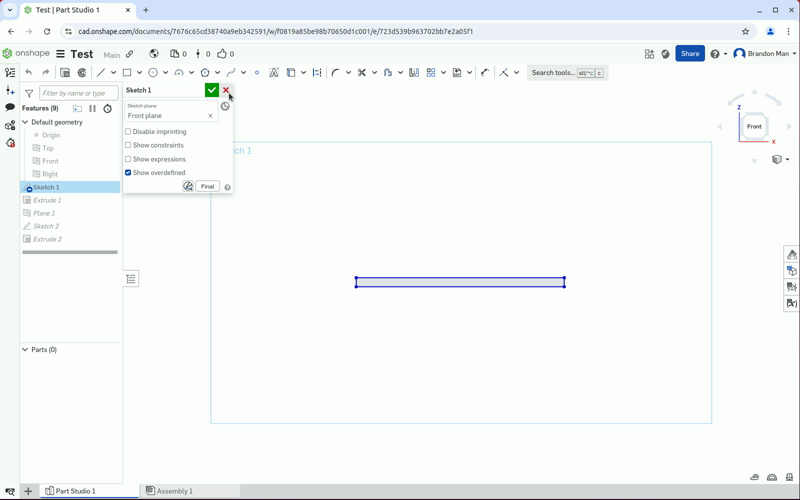
click(229, 92)
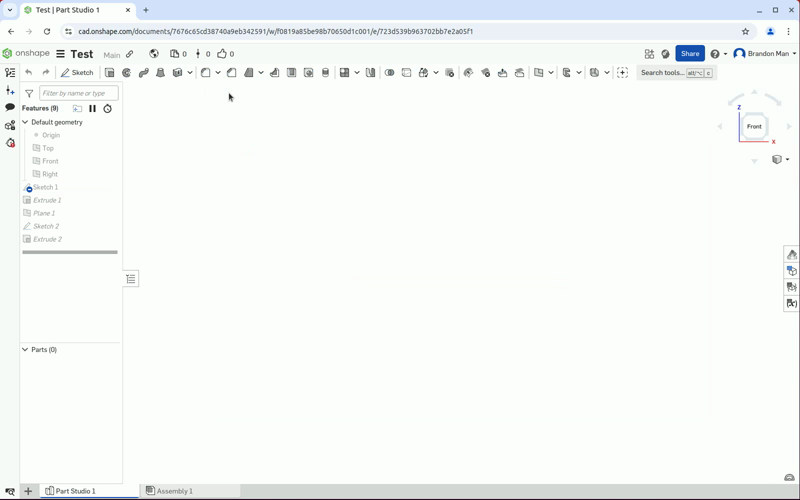
key(shift+s)
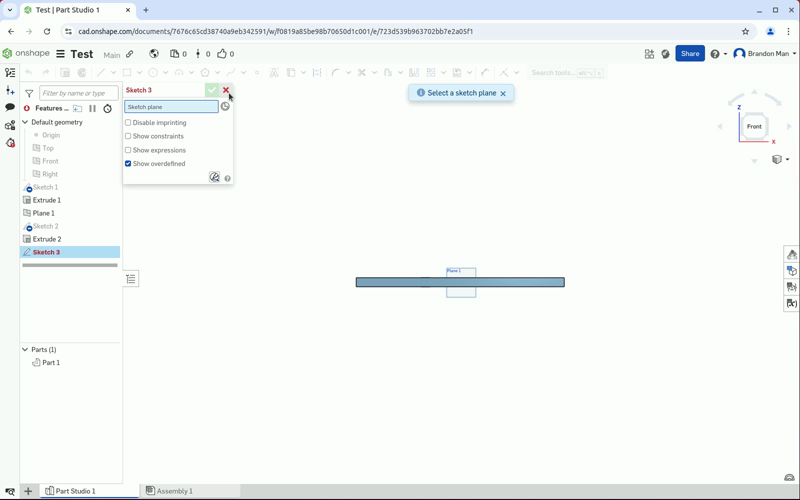
mouse_move(73, 215)
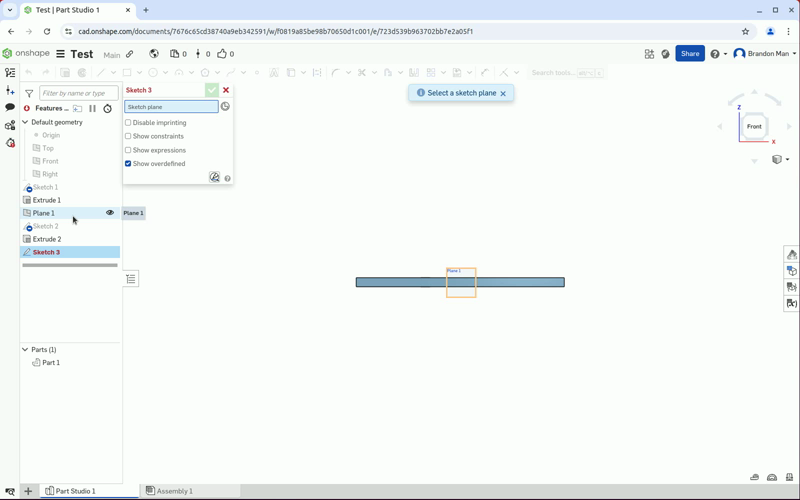
click(73, 215)
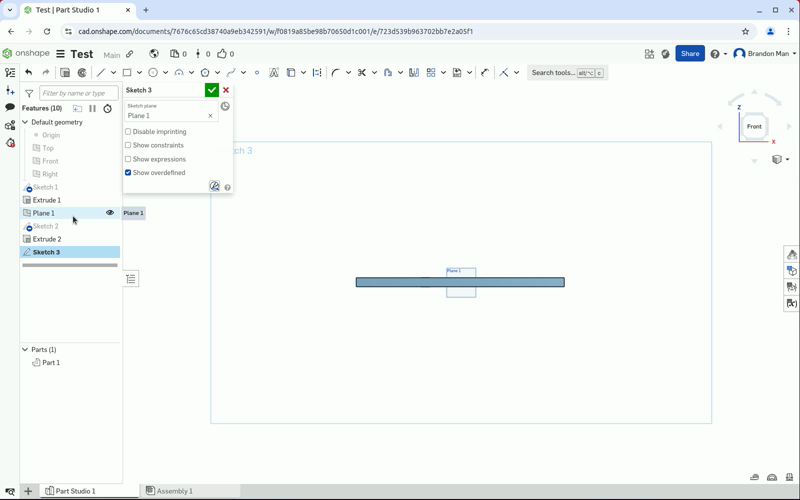
mouse_move(73, 352)
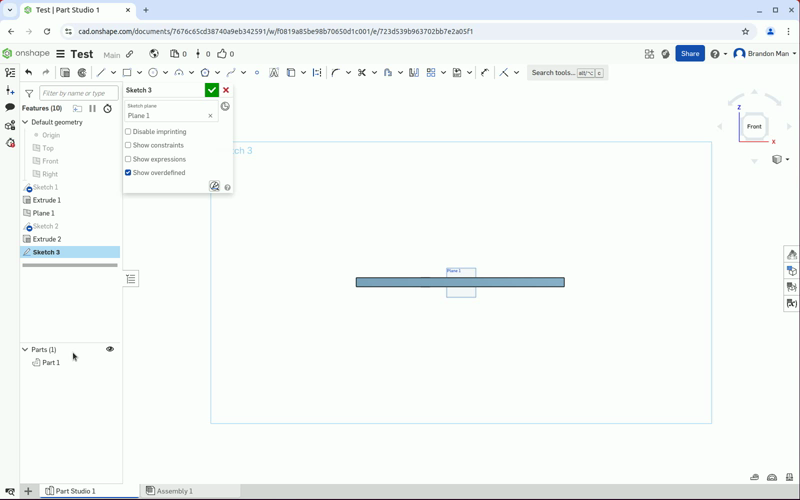
key(y)
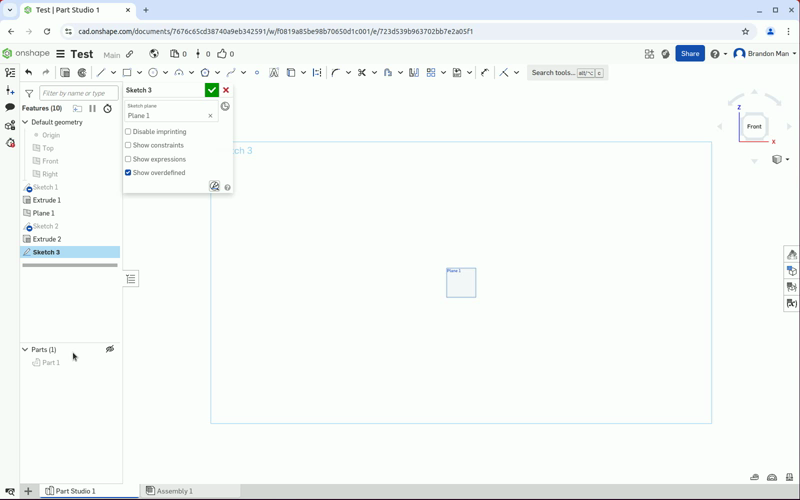
key(l)
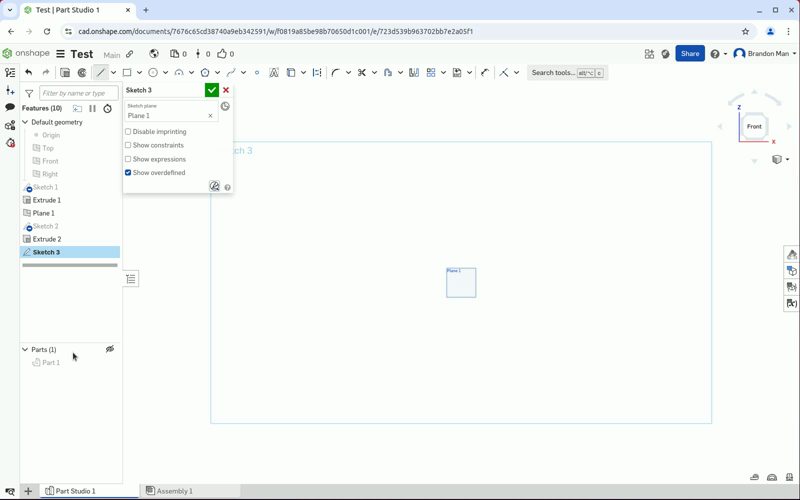
key_down(shift)
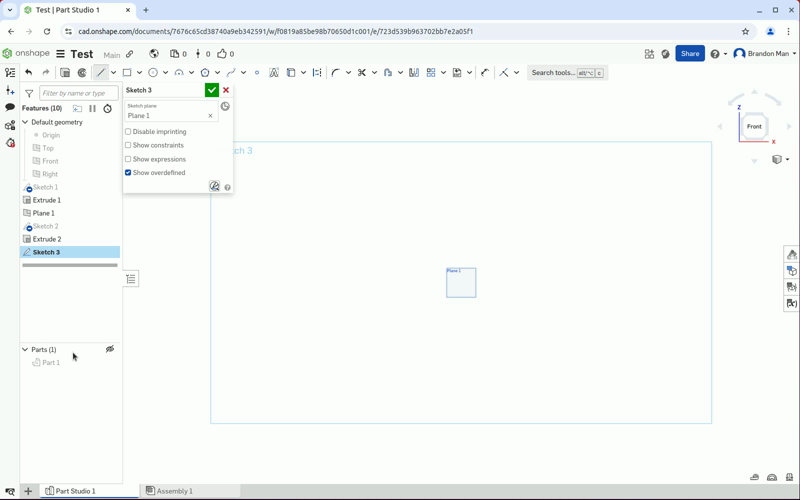
mouse_move(492, 286)
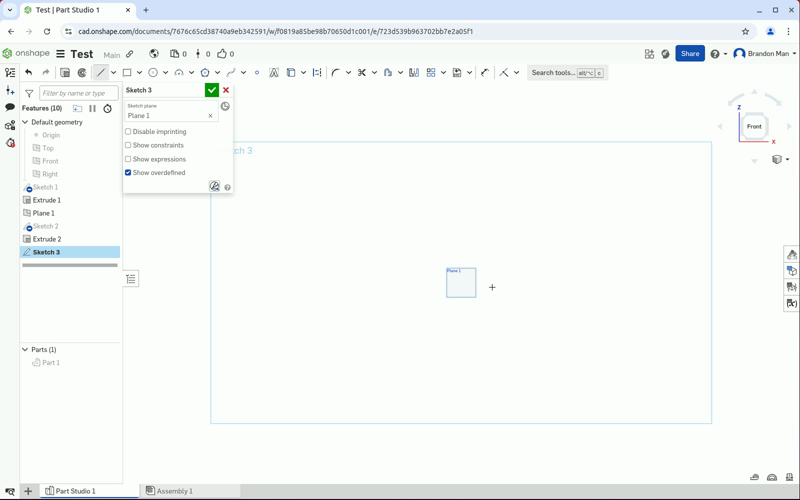
click(492, 286)
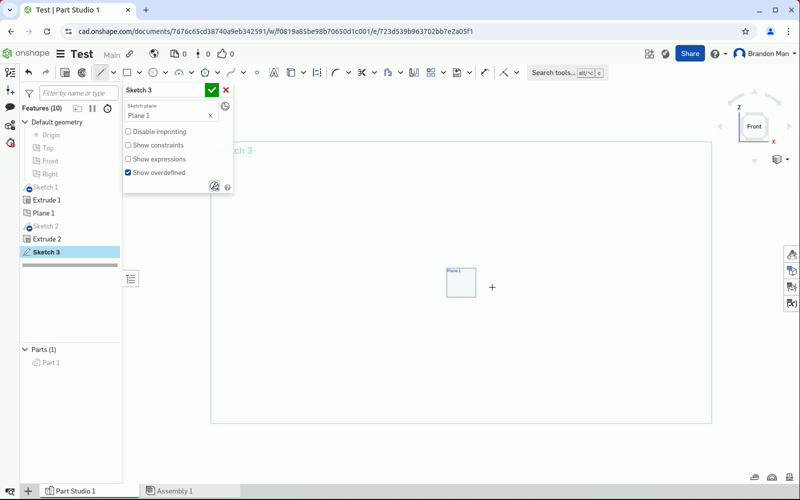
key_up(shift)
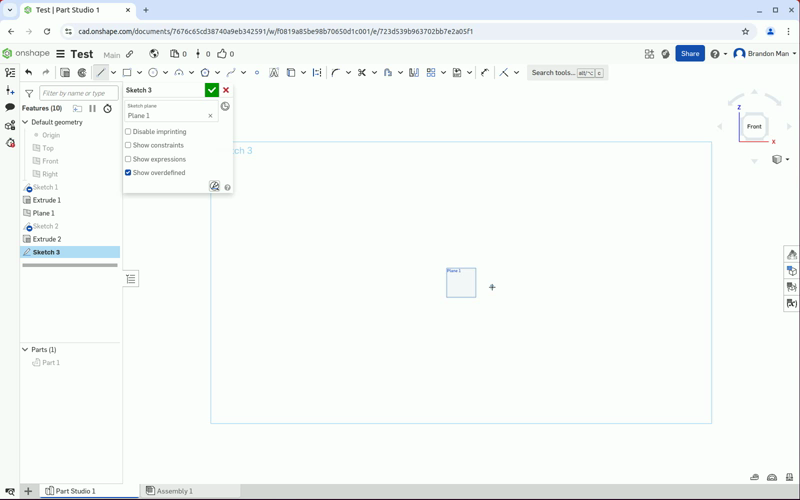
key_down(shift)
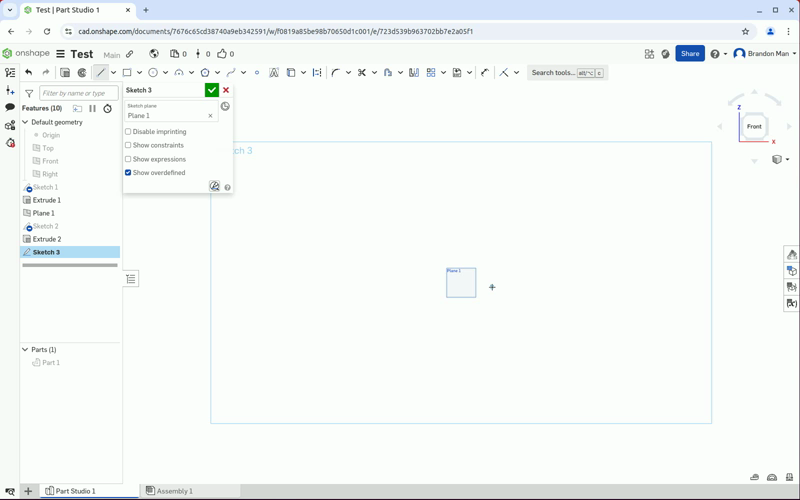
mouse_move(522, 286)
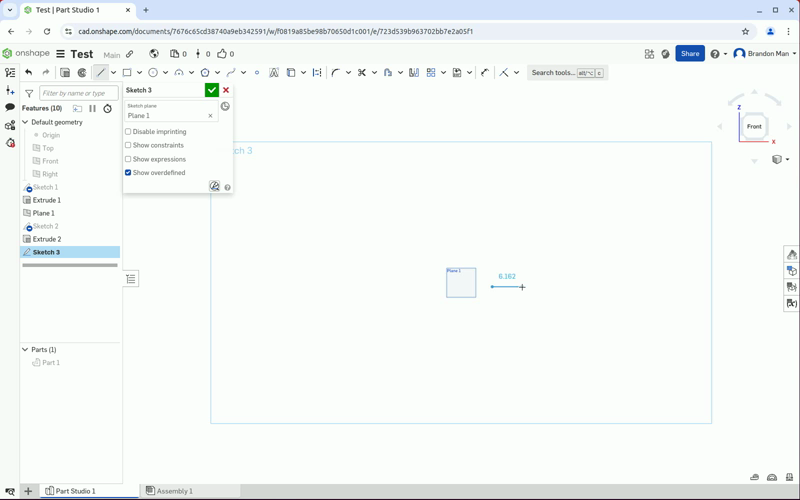
mouse_move(501, 286)
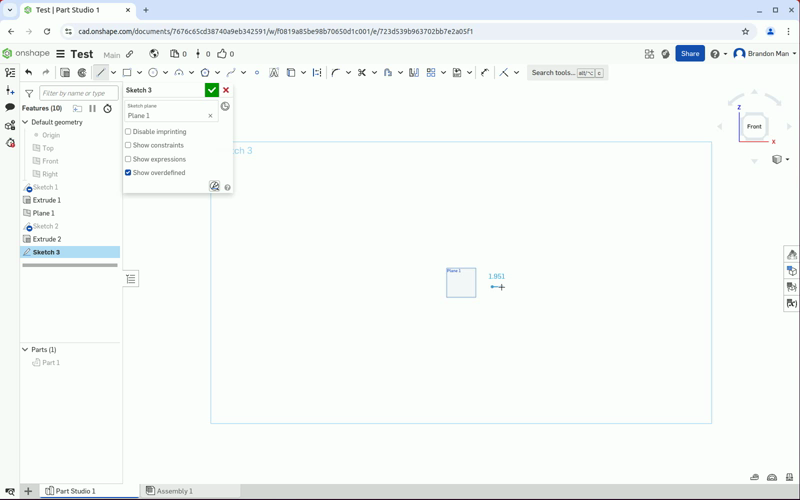
click(501, 286)
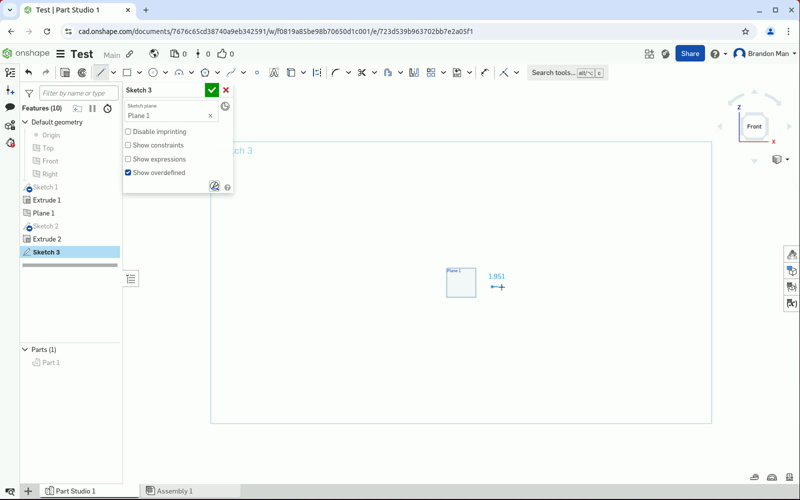
key_up(shift)
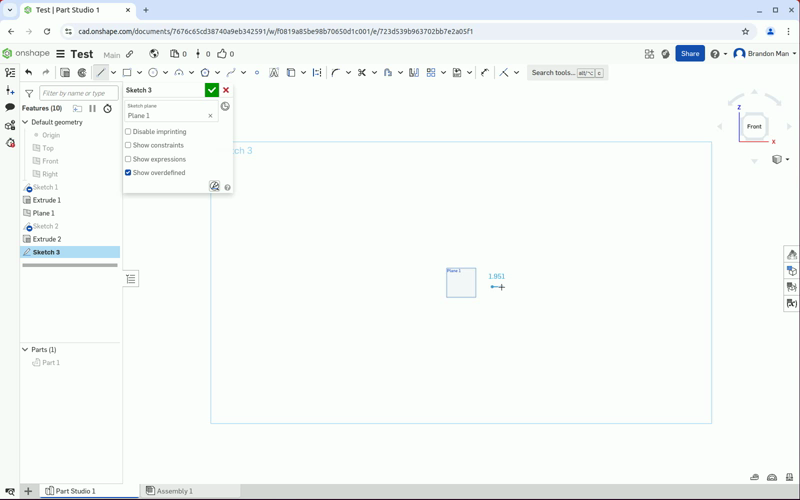
key_down(shift)
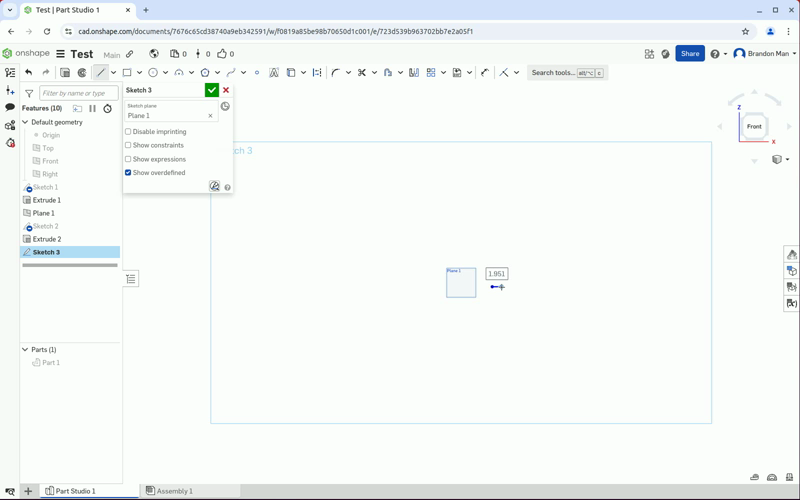
mouse_move(531, 286)
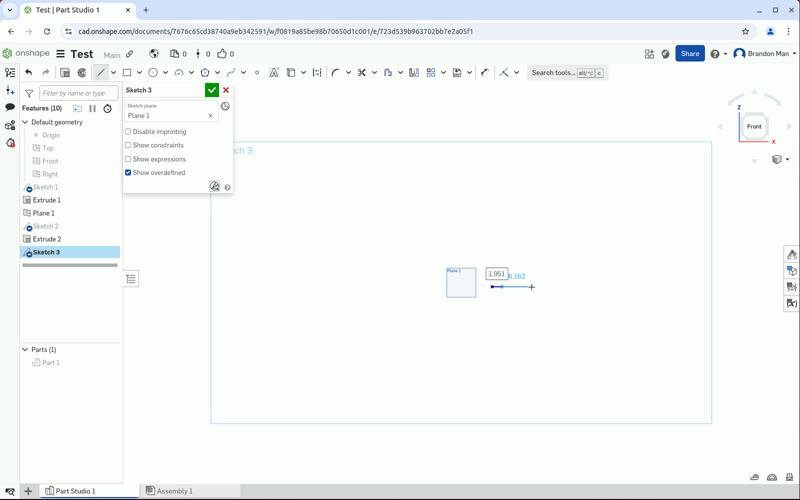
mouse_move(501, 277)
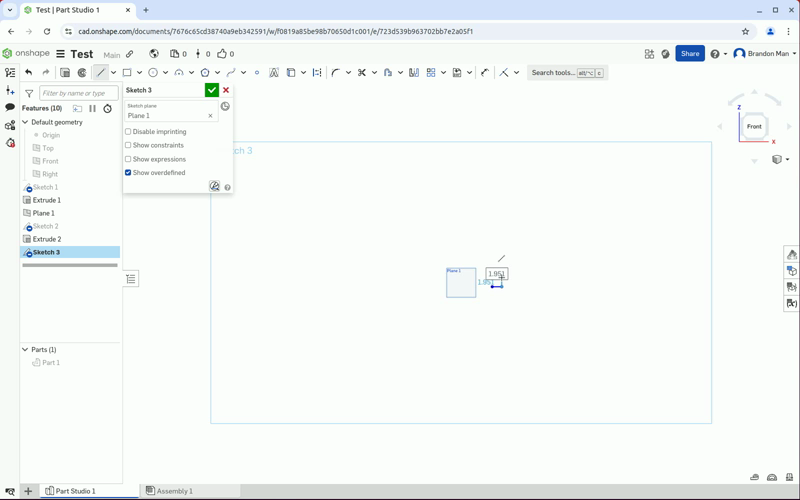
click(501, 277)
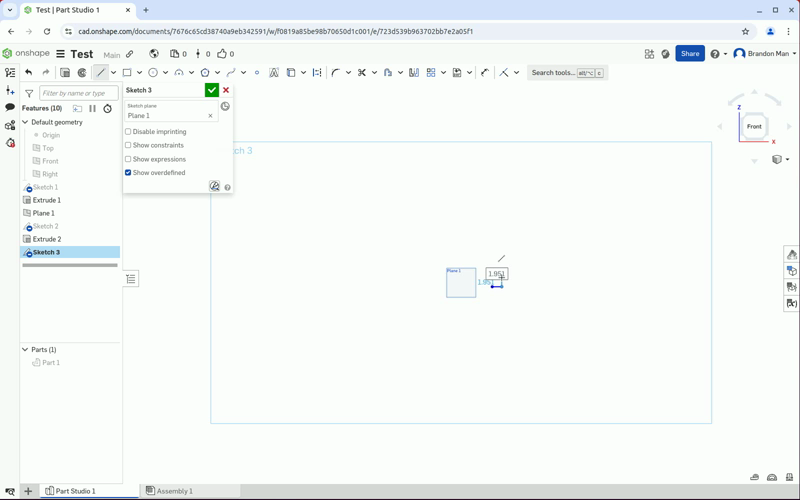
key_up(shift)
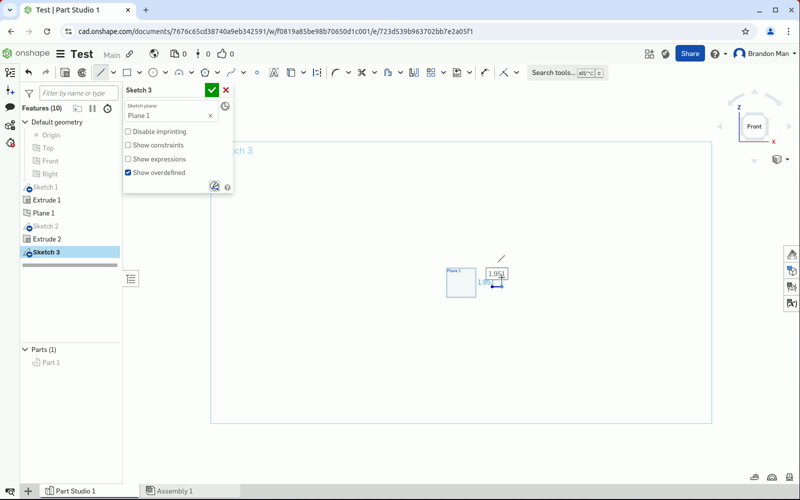
key_down(shift)
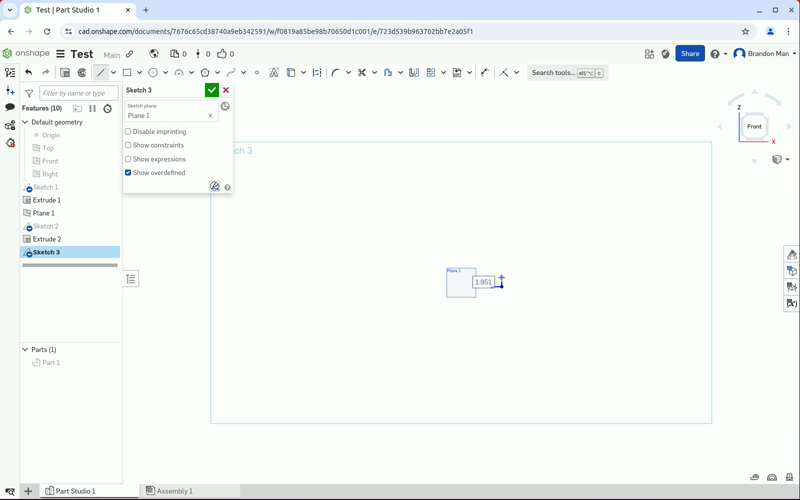
mouse_move(531, 277)
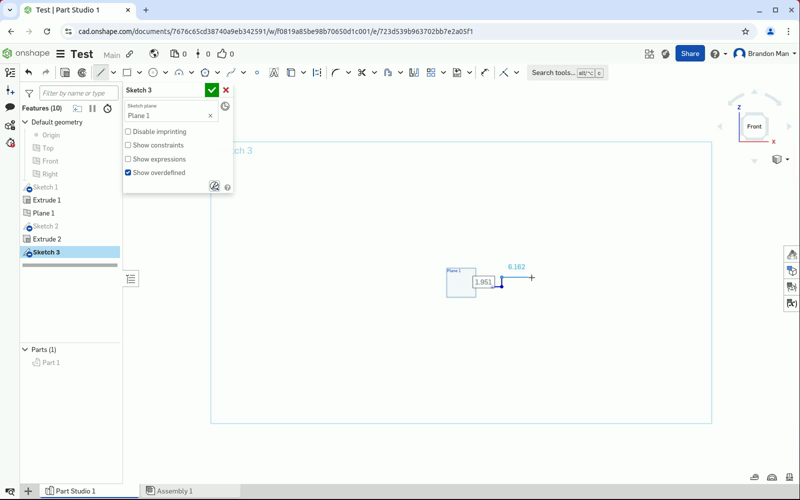
mouse_move(492, 277)
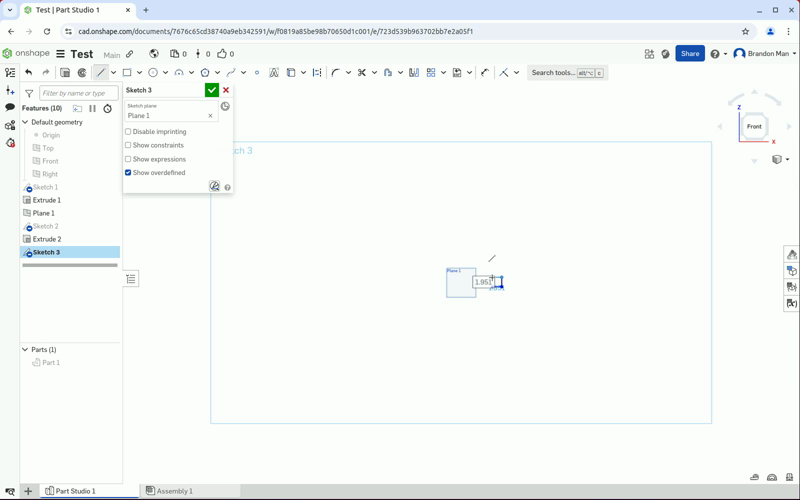
click(492, 277)
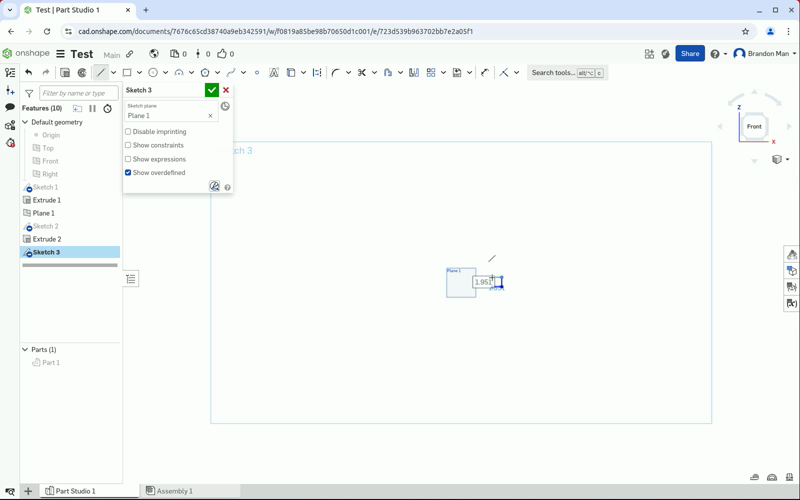
key_up(shift)
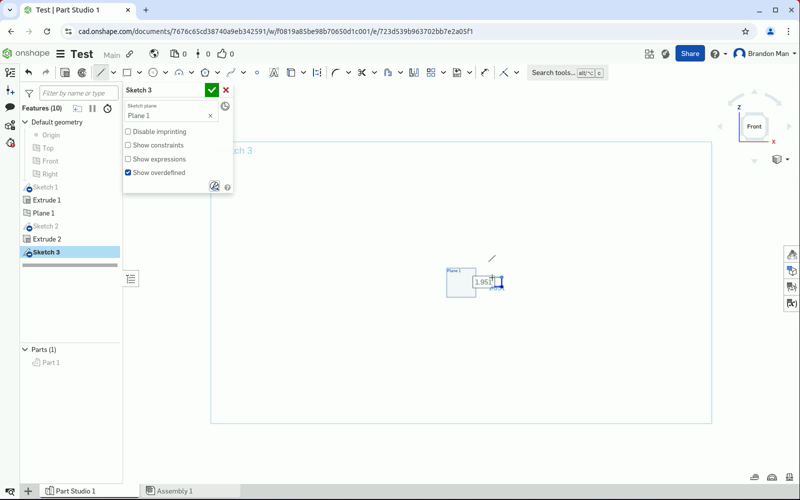
mouse_move(522, 277)
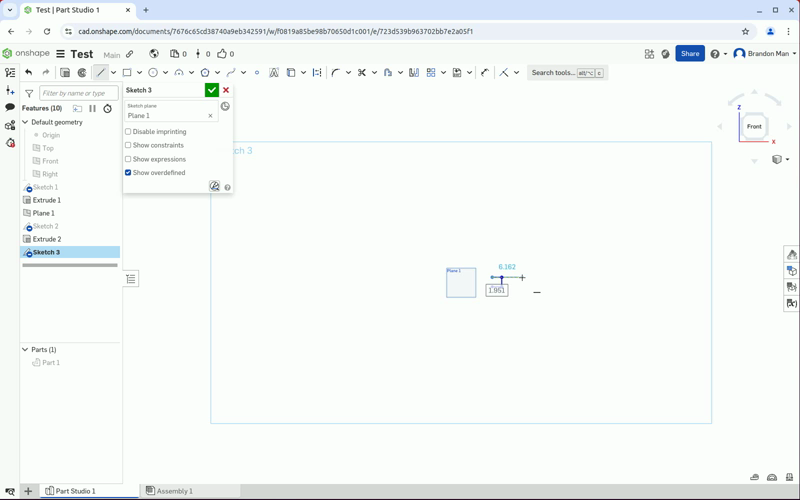
key_down(shift)
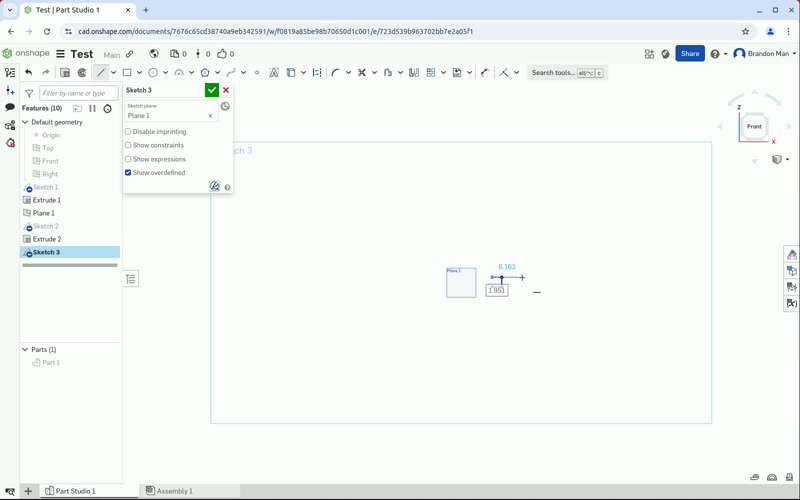
mouse_move(492, 286)
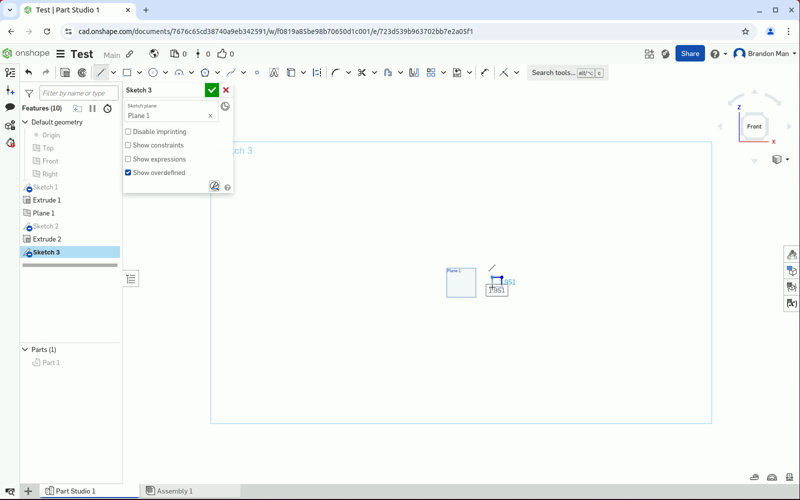
key_up(shift)
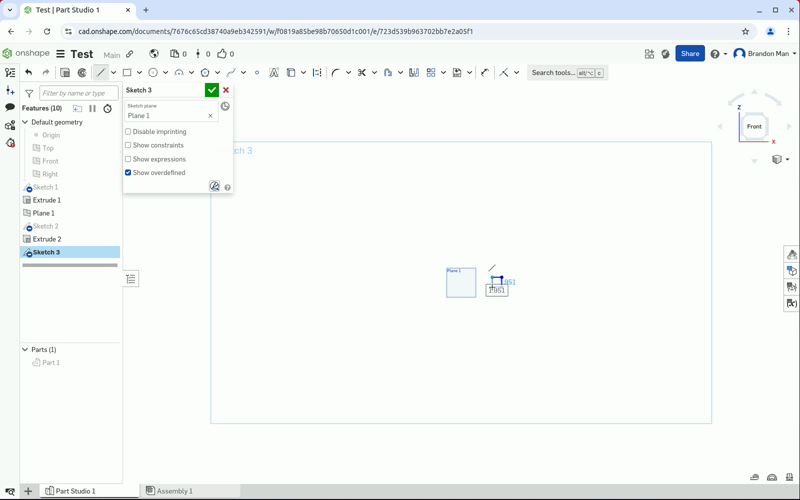
click(492, 286)
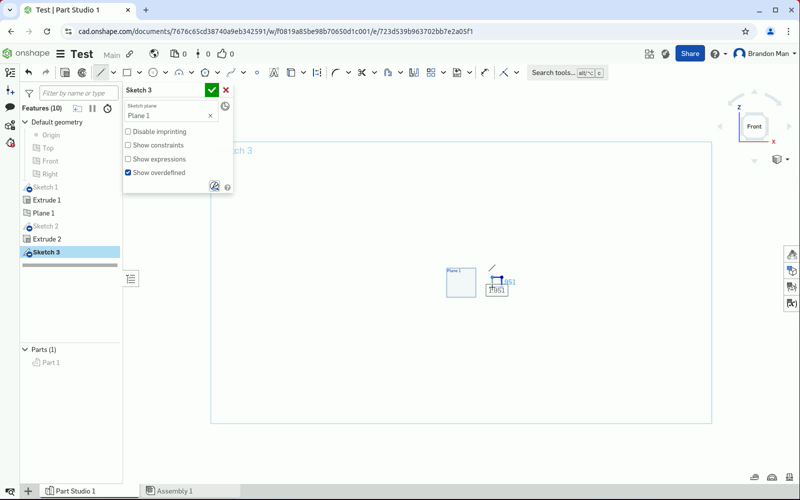
key(esc)
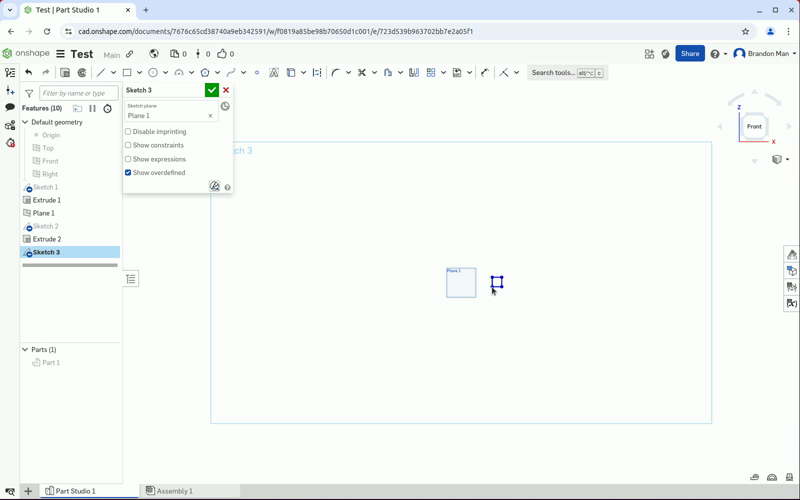
mouse_move(497, 280)
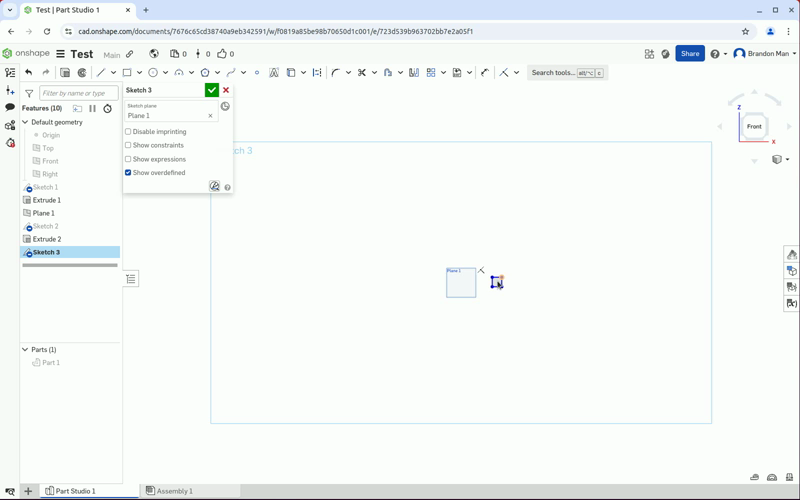
scroll(6)
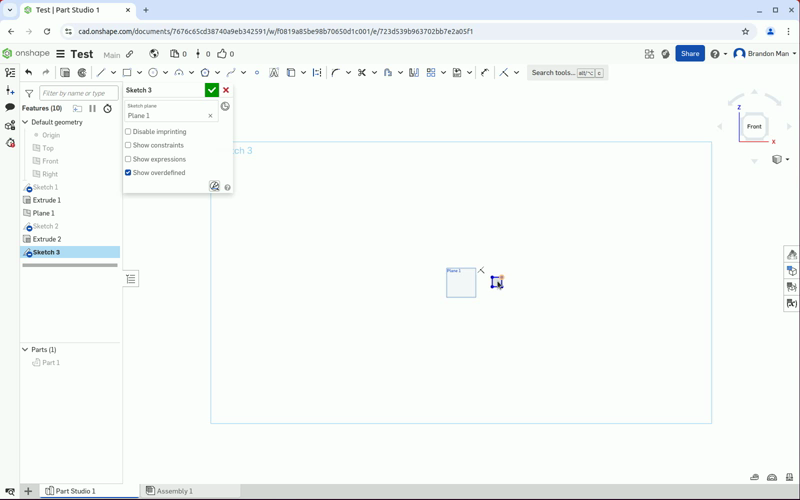
scroll(6)
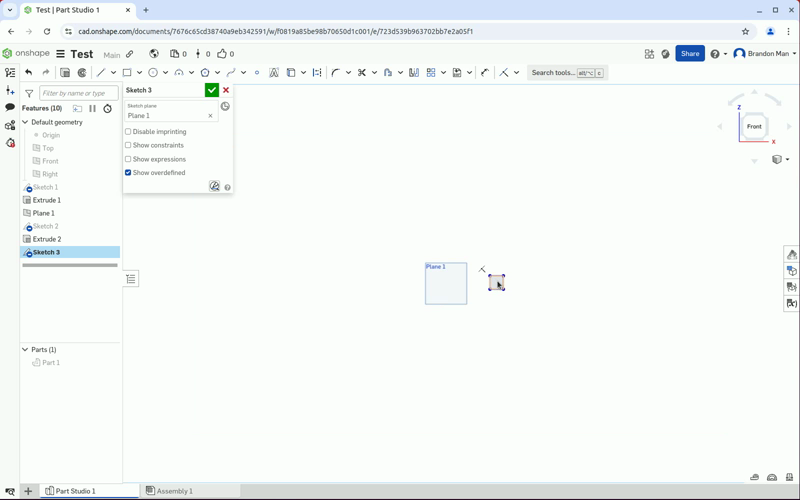
scroll(6)
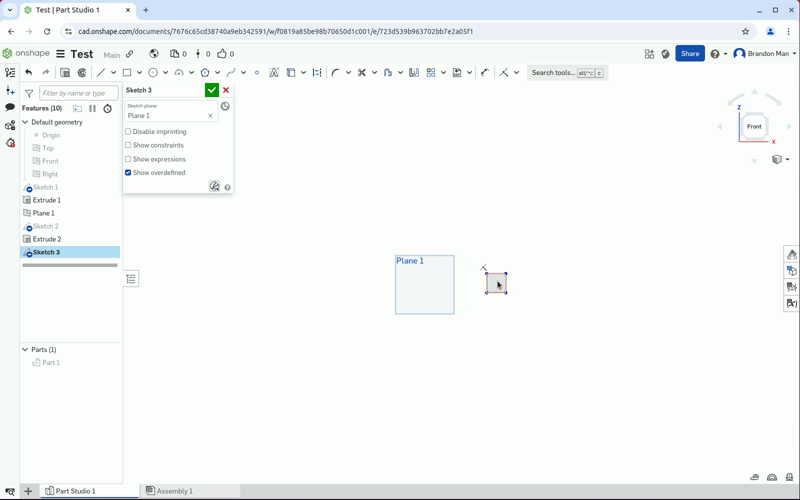
scroll(6)
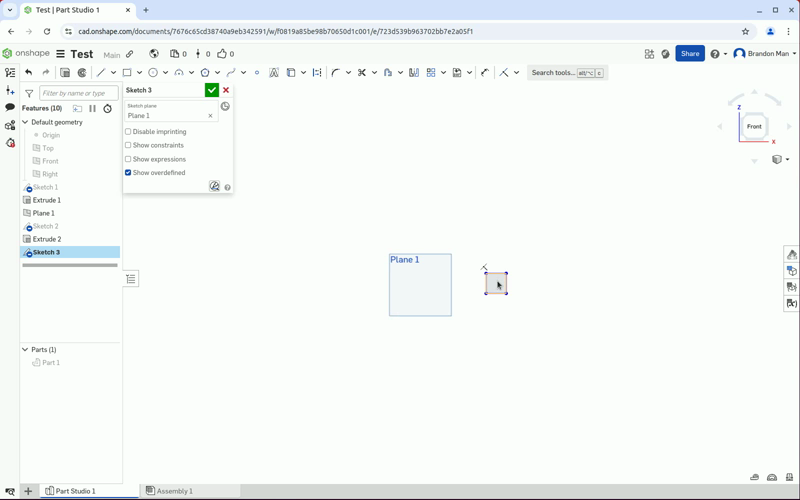
scroll(6)
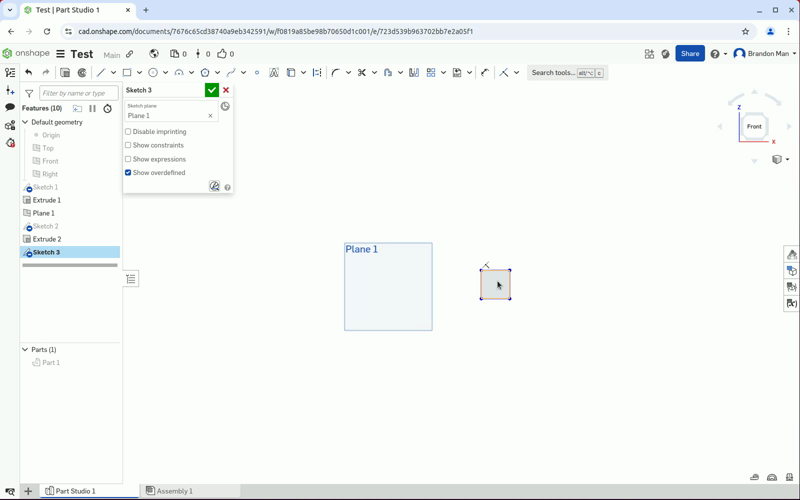
scroll(6)
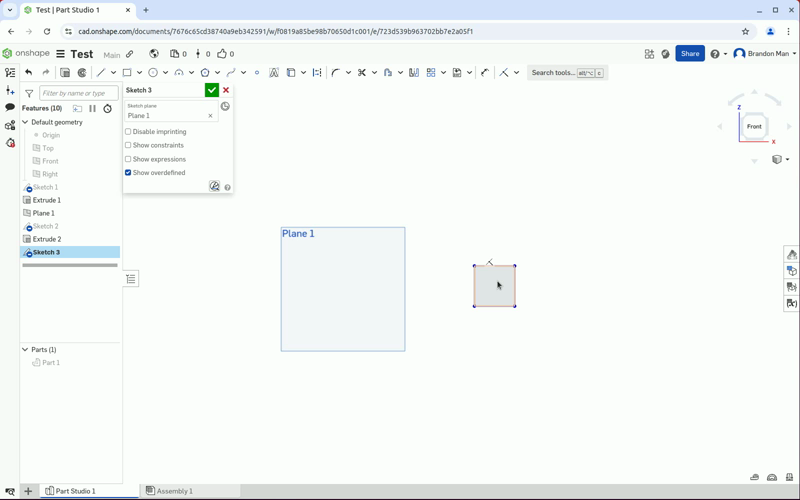
scroll(6)
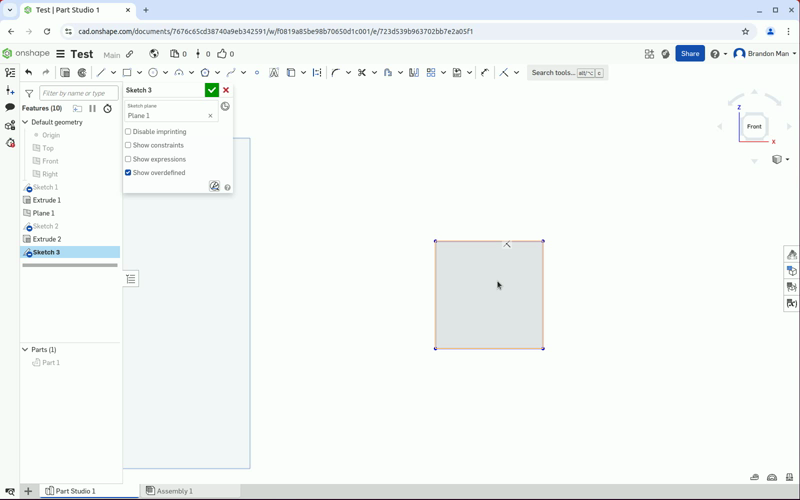
click(497, 280)
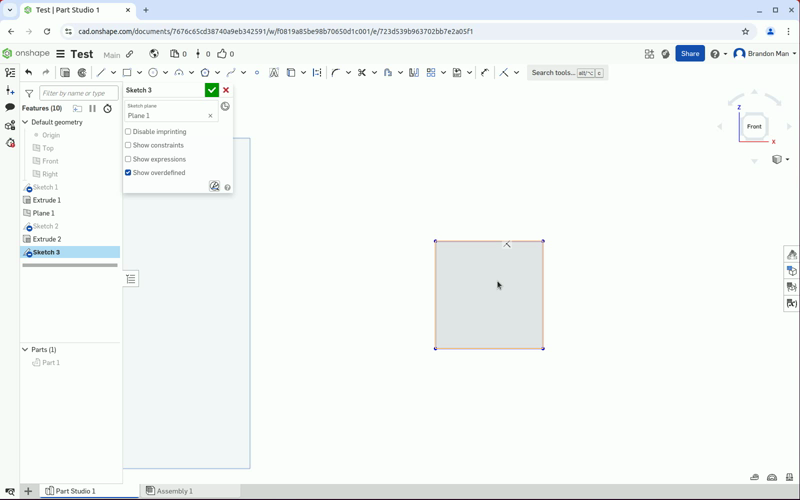
scroll(-6)
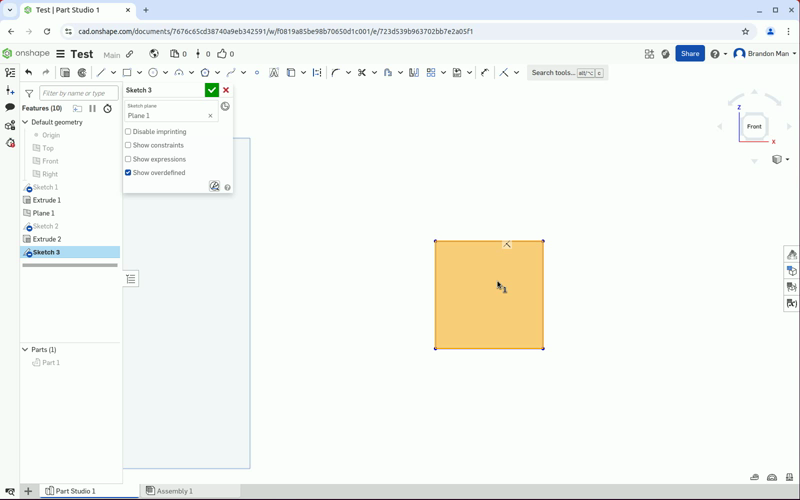
scroll(-6)
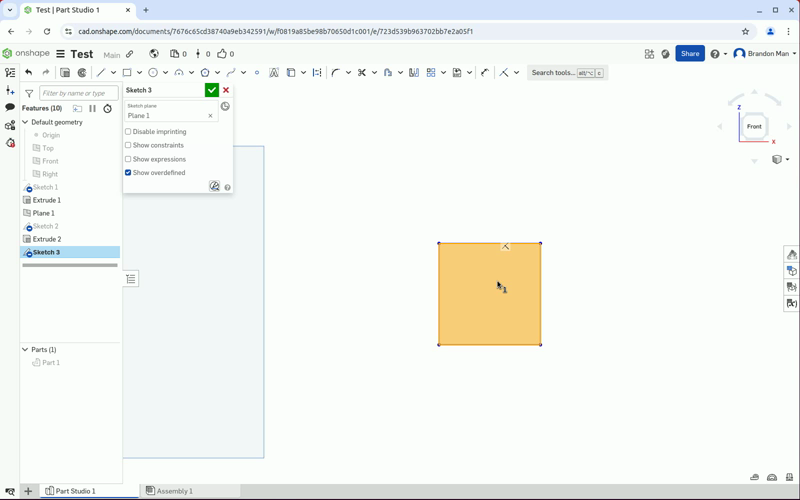
scroll(-6)
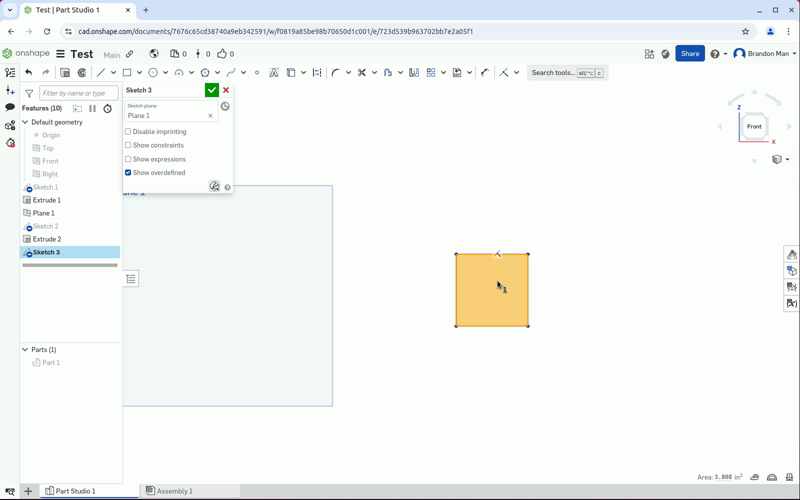
scroll(-6)
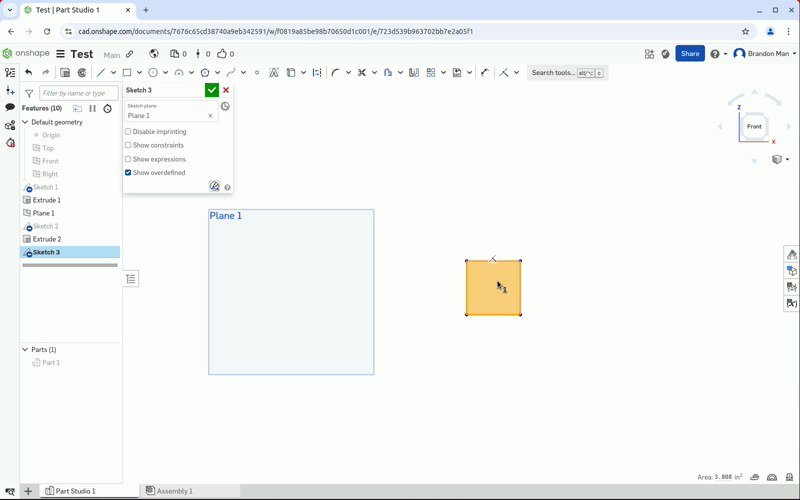
scroll(-6)
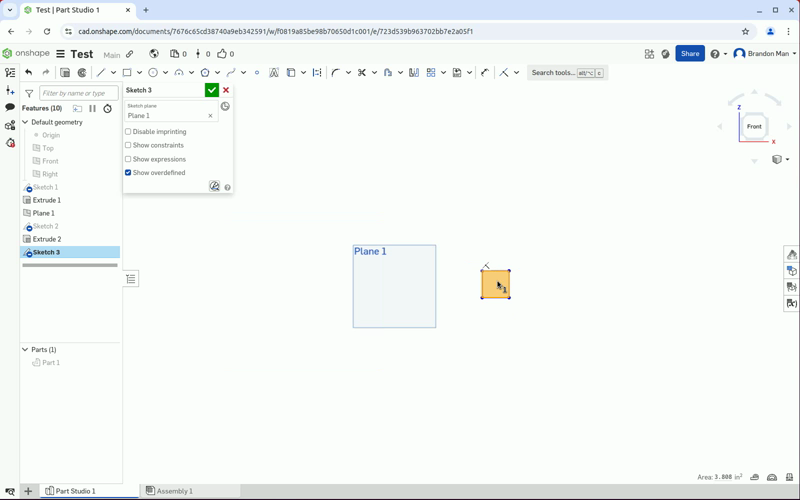
scroll(-6)
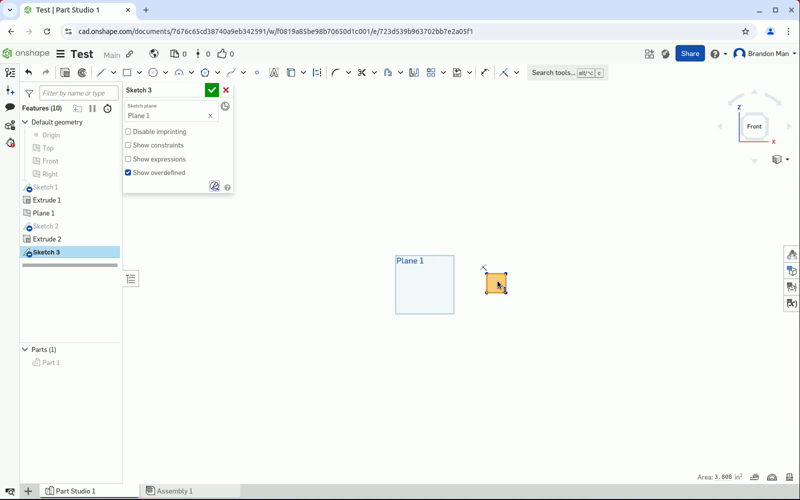
scroll(-6)
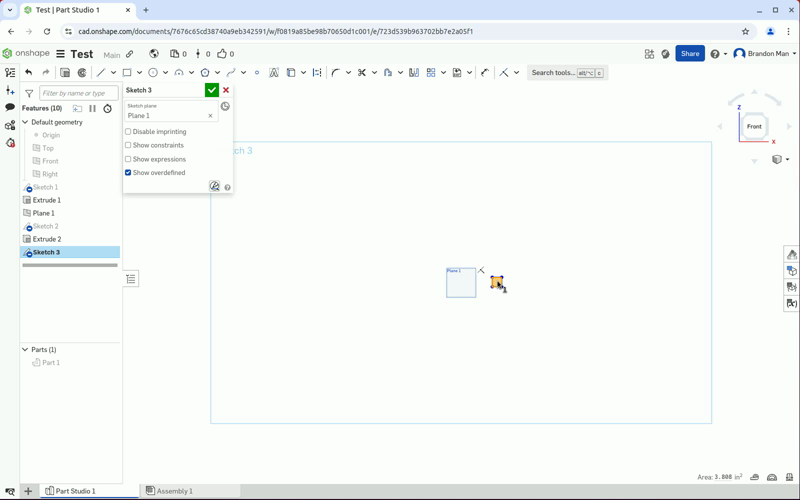
mouse_move(73, 352)
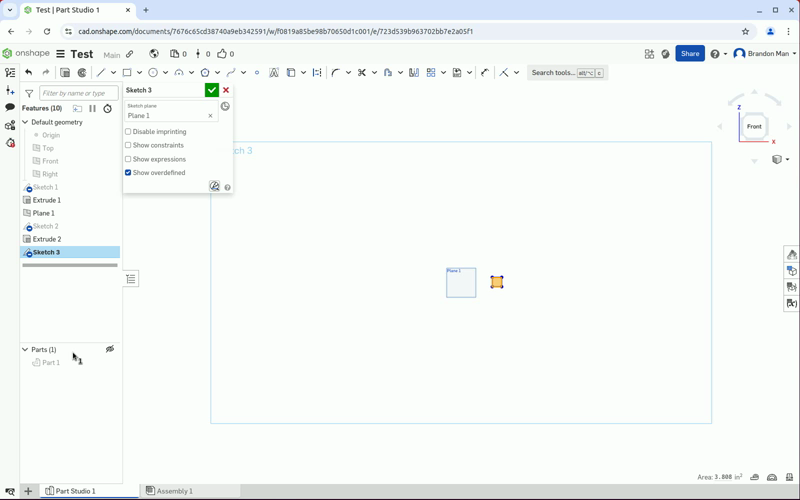
key(shift+y)
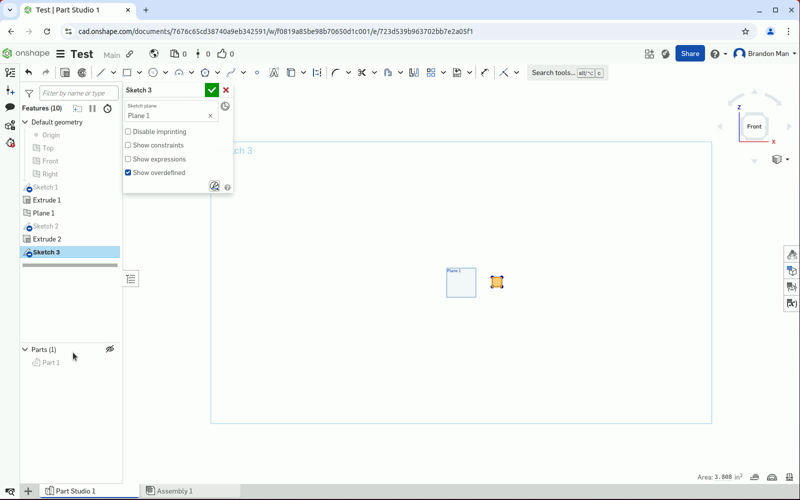
key(shift+e)
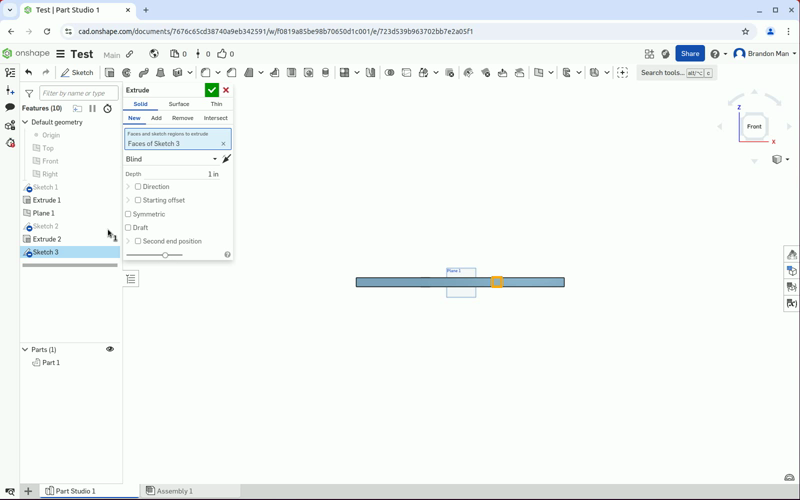
mouse_move(143, 106)
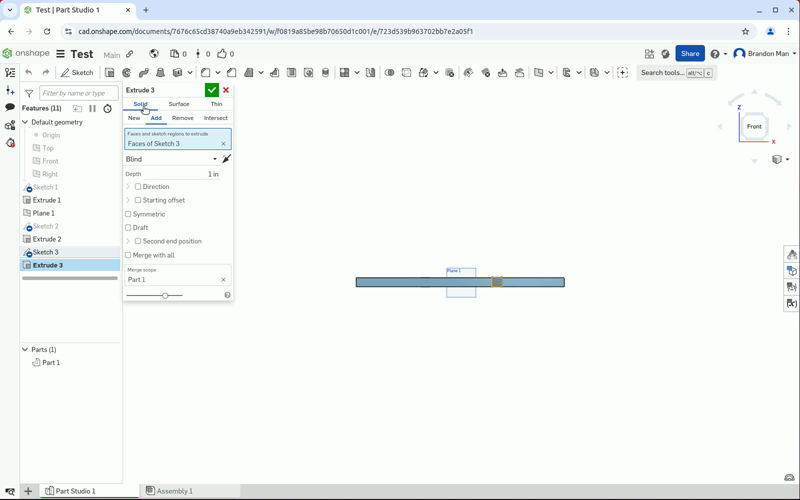
click(143, 106)
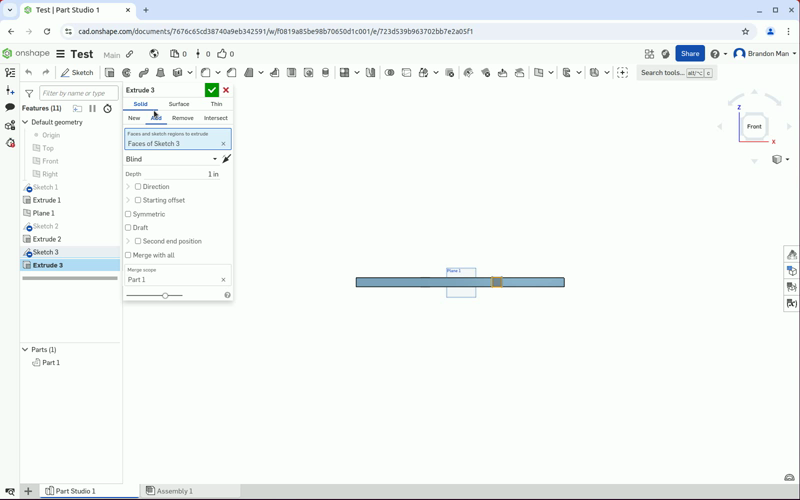
mouse_move(186, 120)
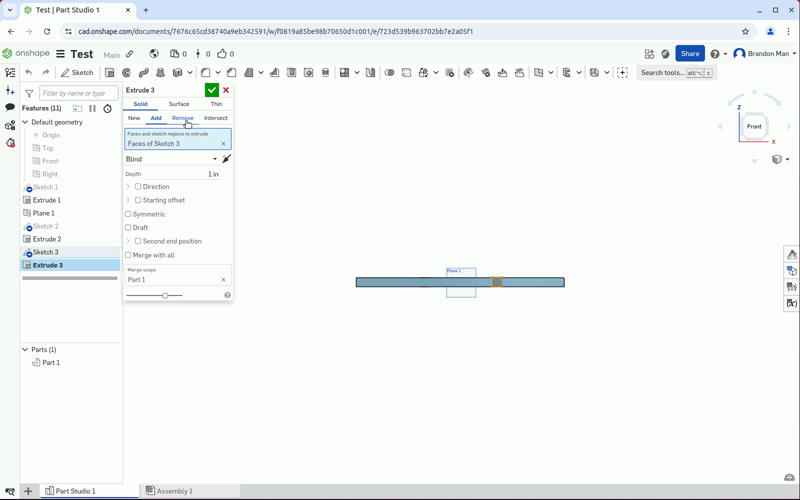
click(186, 120)
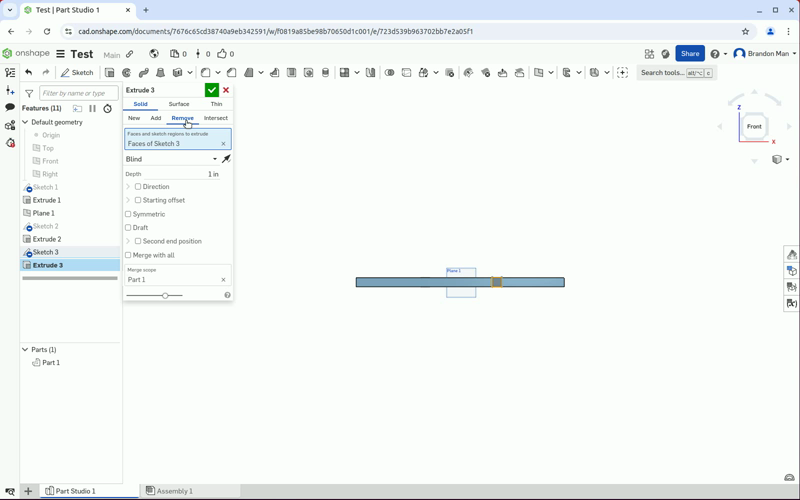
key(tab, 4)
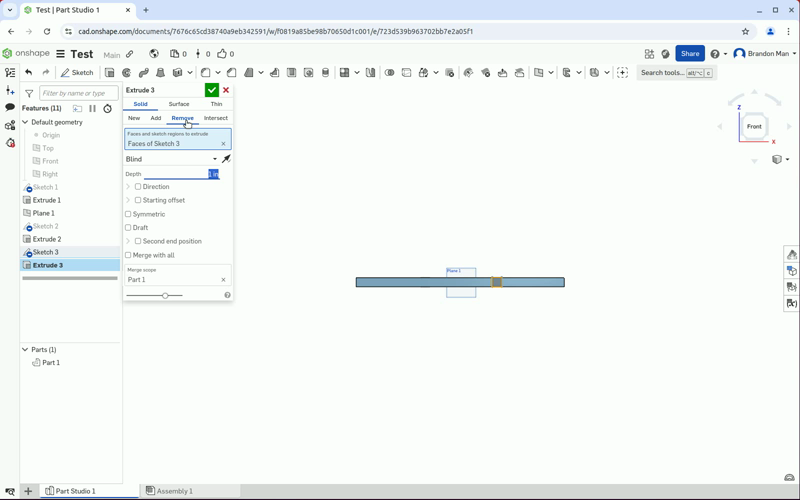
text(0.722)
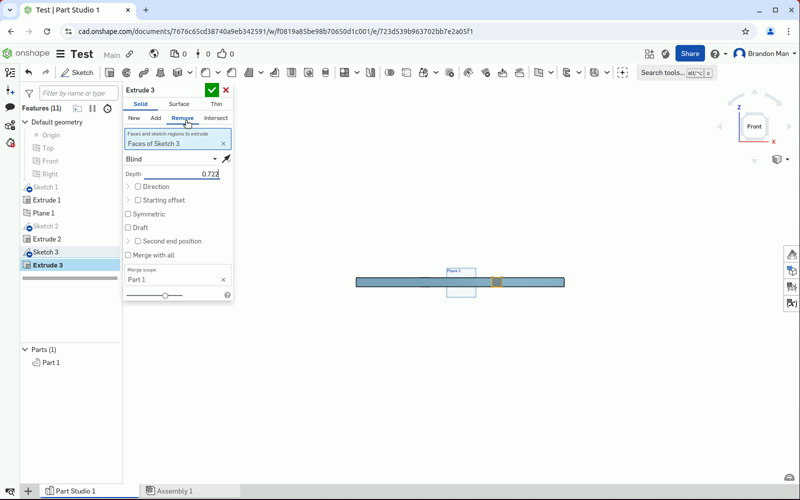
key(tab, 6)
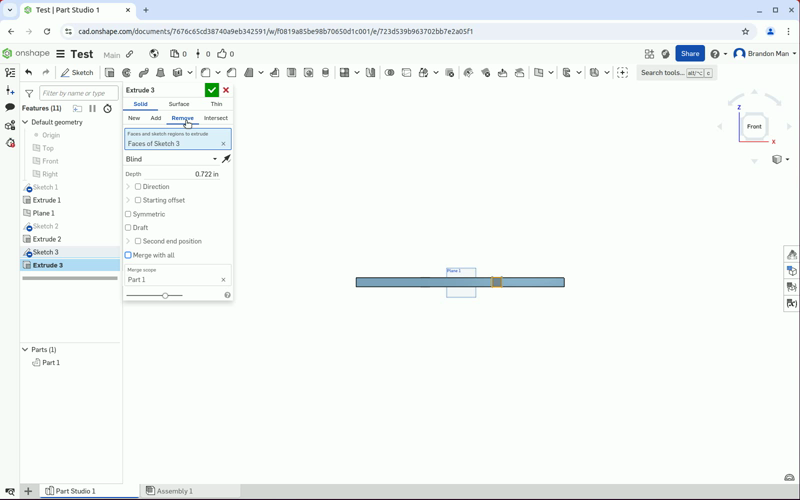
key(space)
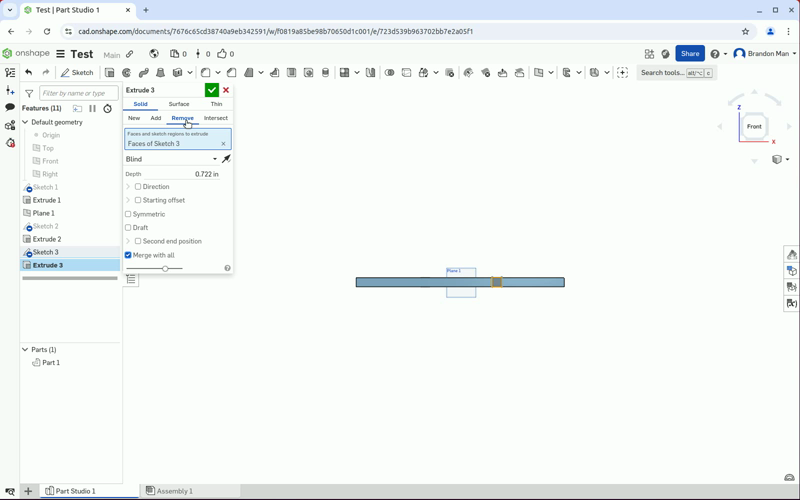
key(enter)
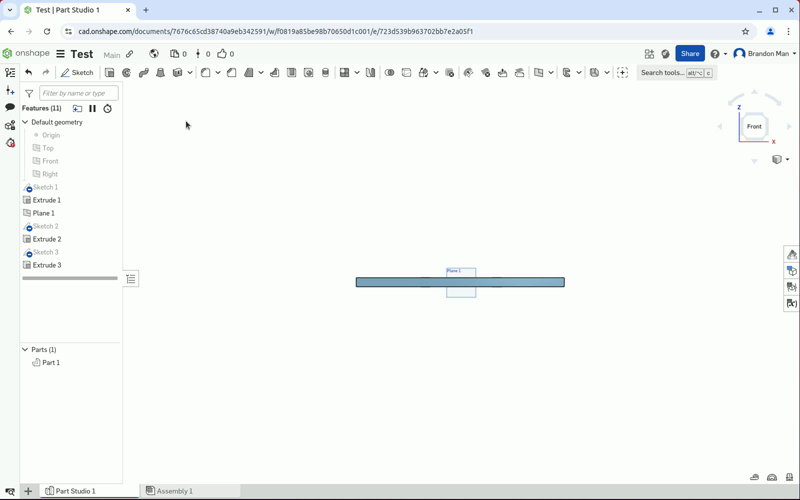
key(shift+h)
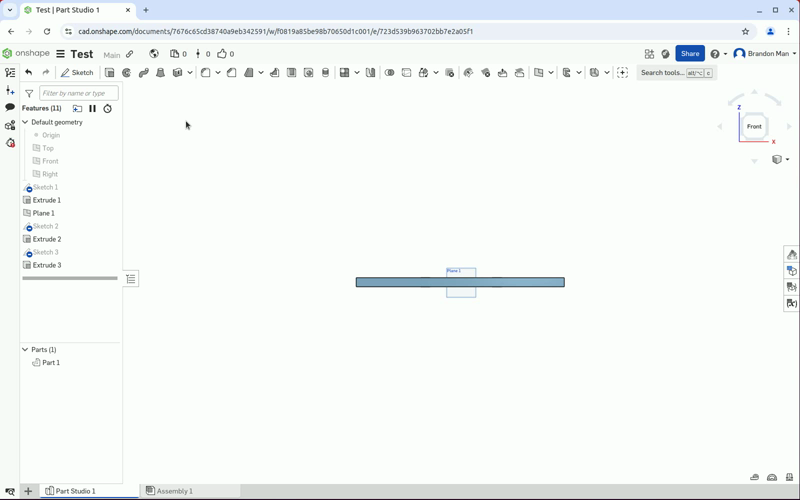
key(shift+h)
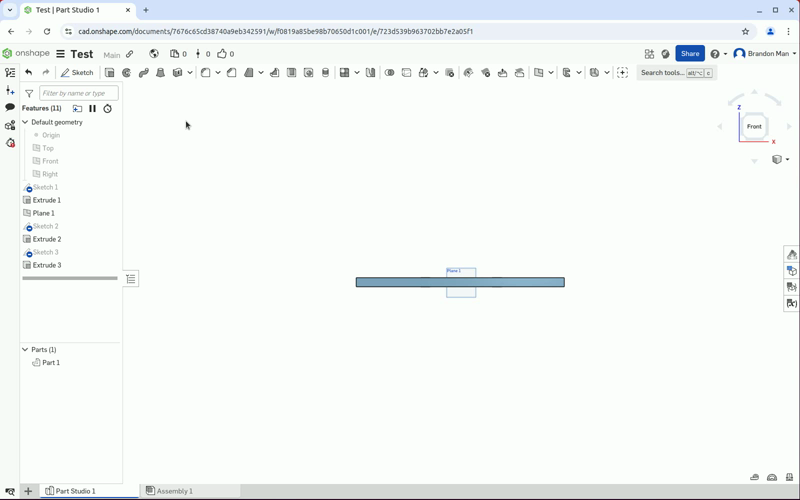
mouse_move(73, 189)
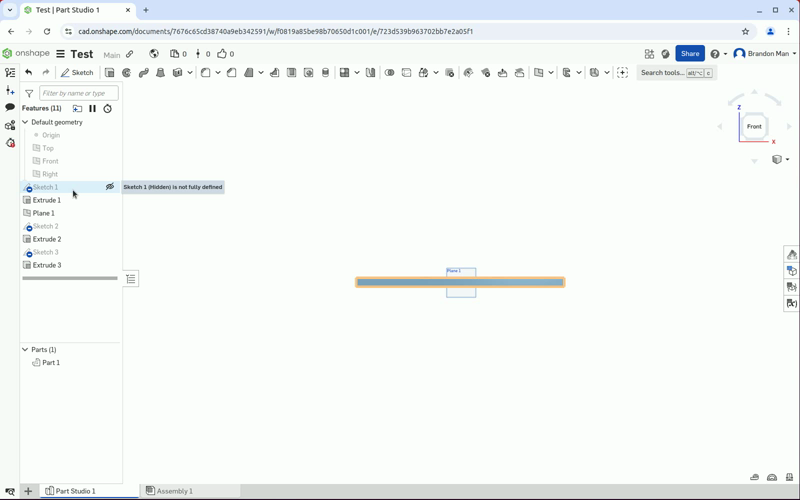
click(73, 189)
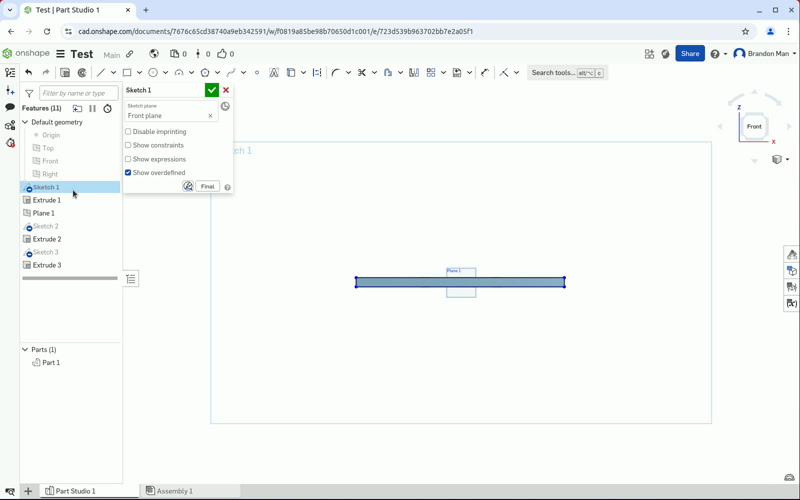
mouse_move(229, 92)
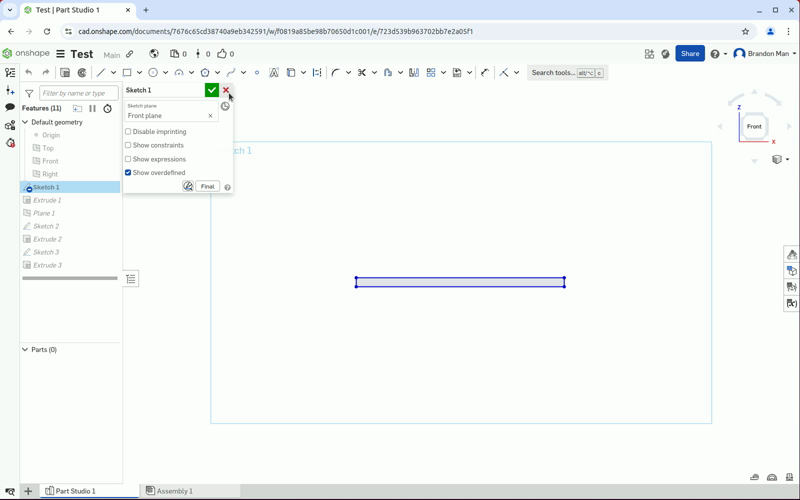
click(229, 92)
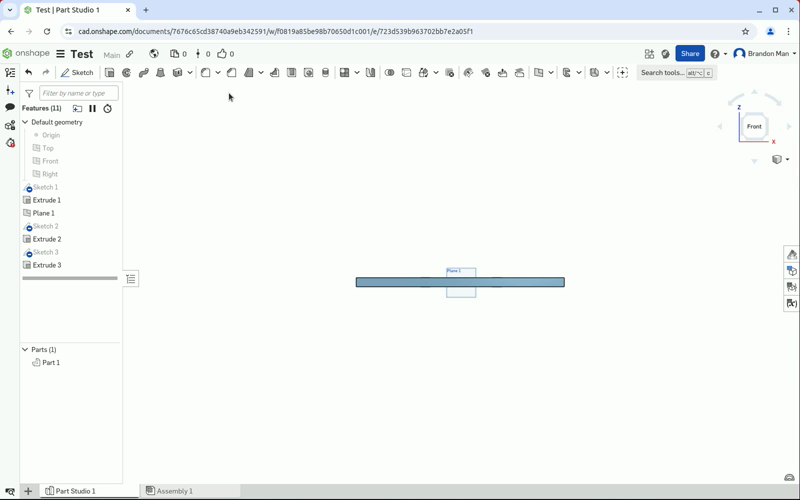
mouse_move(73, 352)
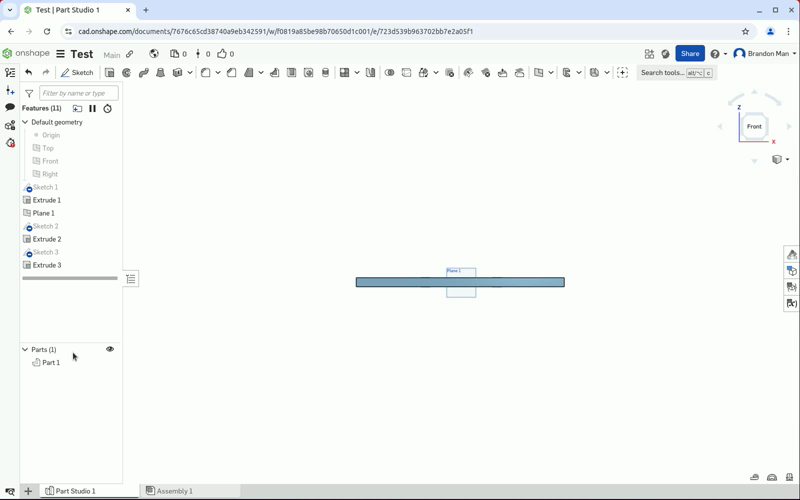
key(y)
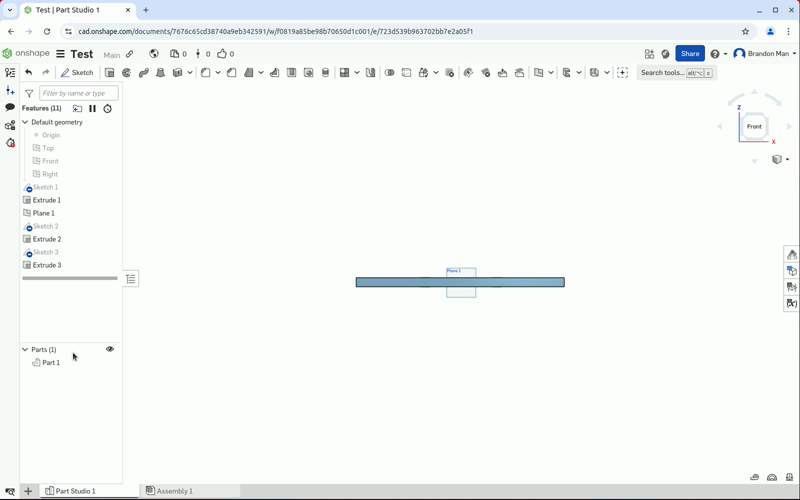
key(shift+p)
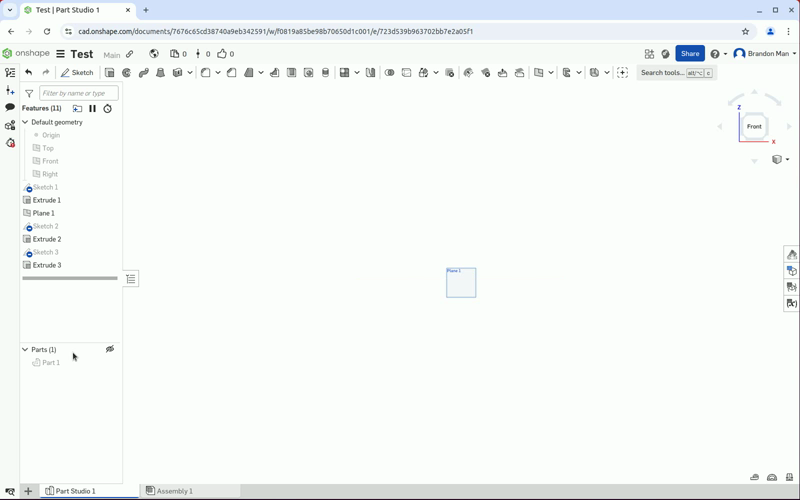
key(space)
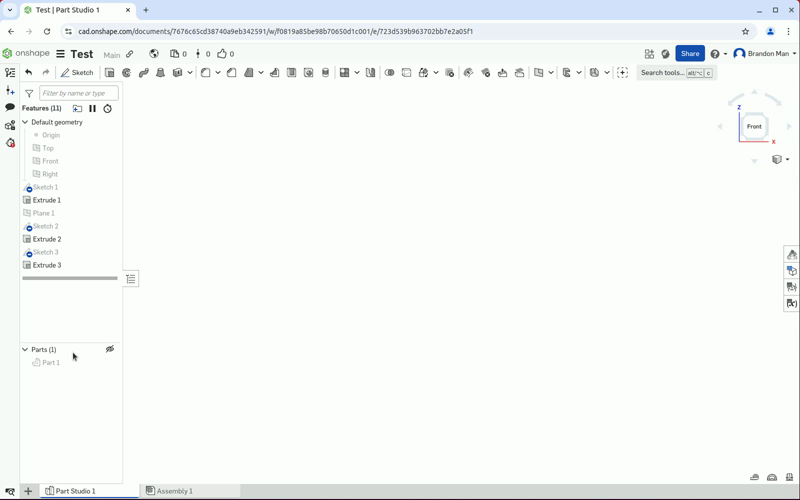
key_down(shift)
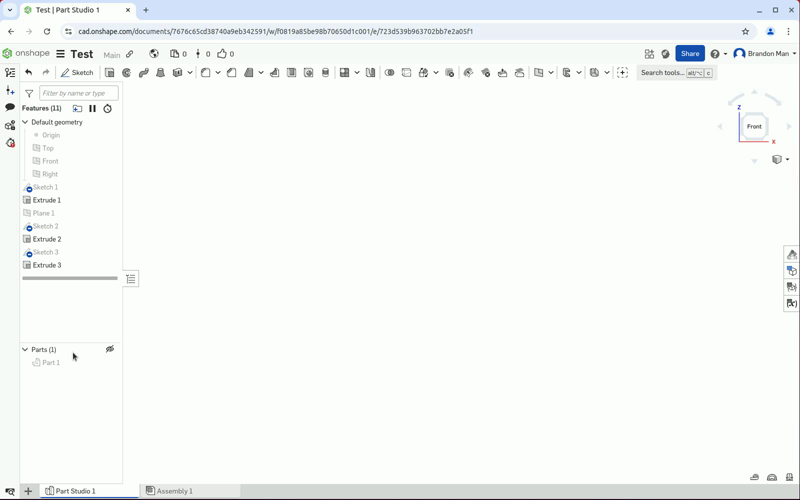
key(left)
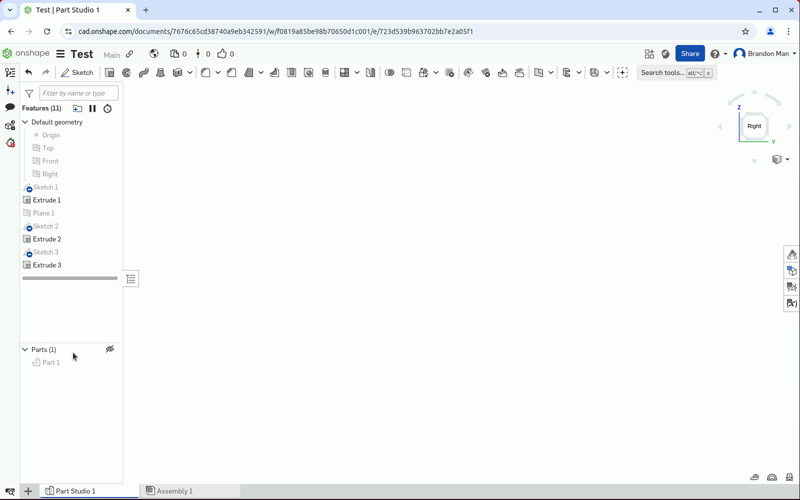
key_up(shift)
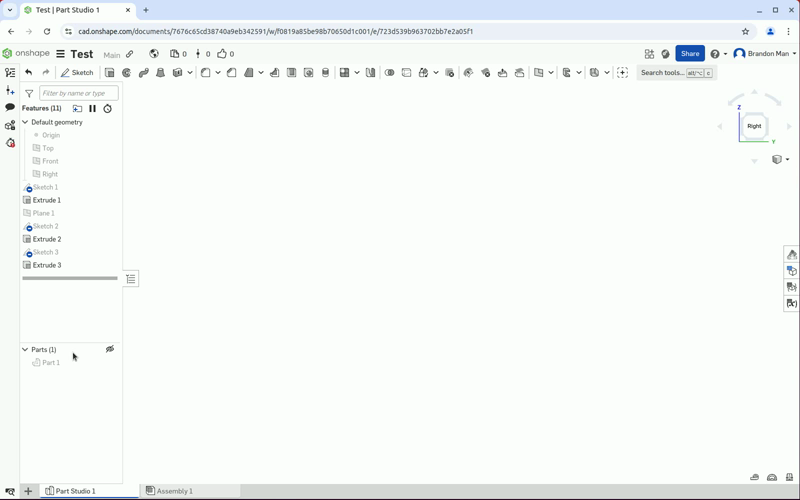
mouse_move(73, 352)
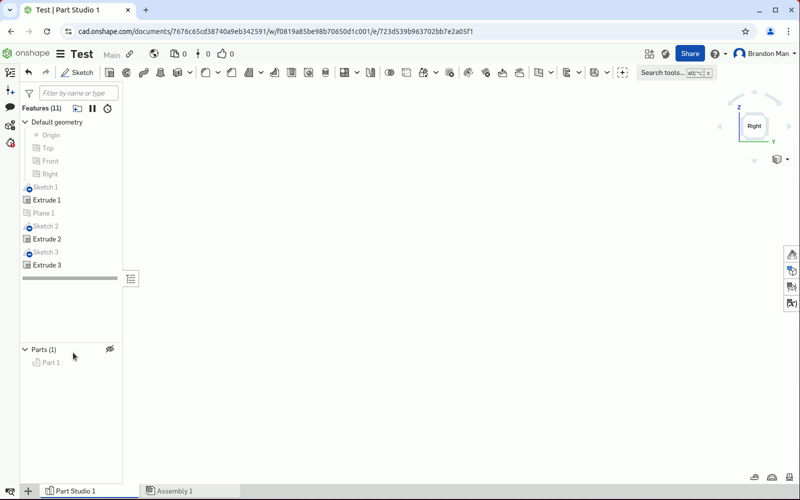
key(shift+y)
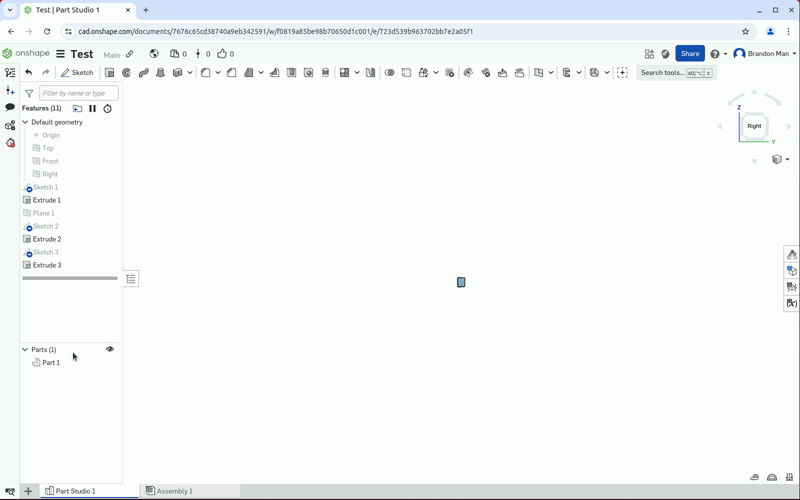
mouse_move(541, 75)
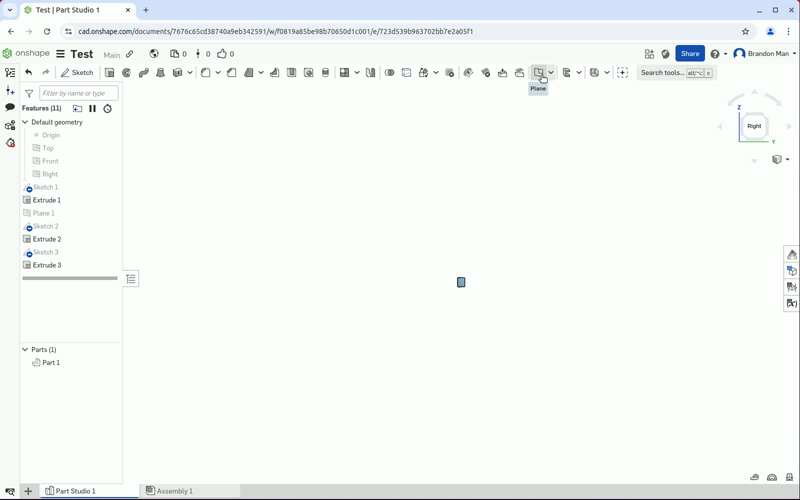
click(541, 75)
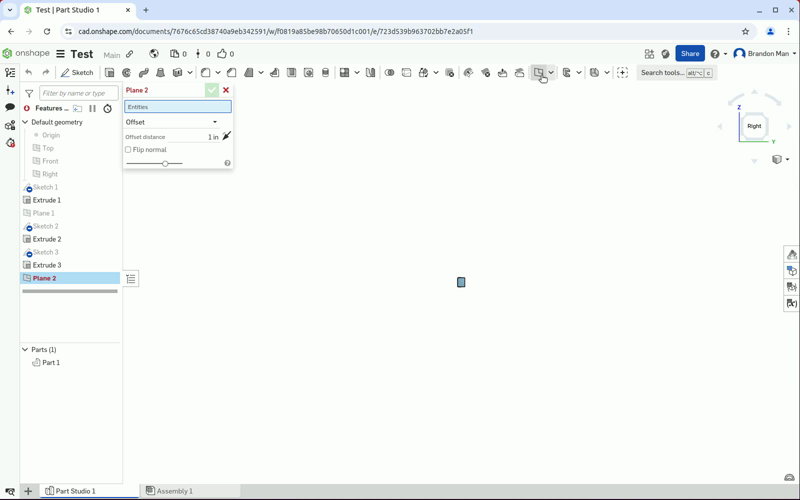
mouse_move(73, 176)
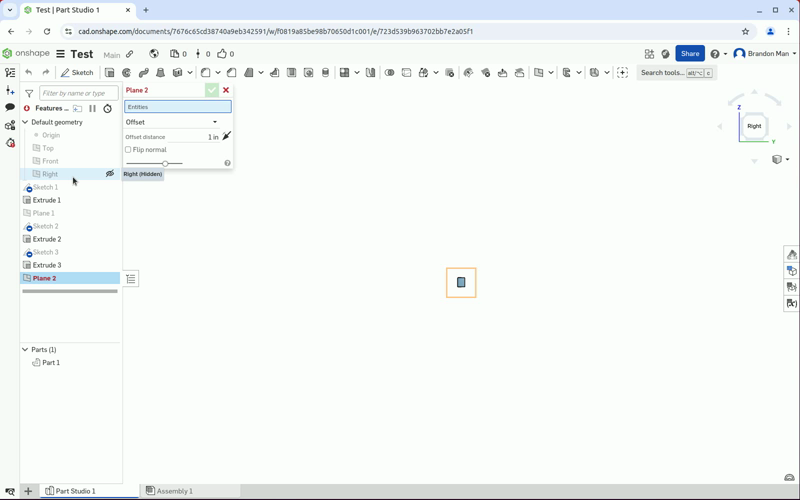
click(73, 176)
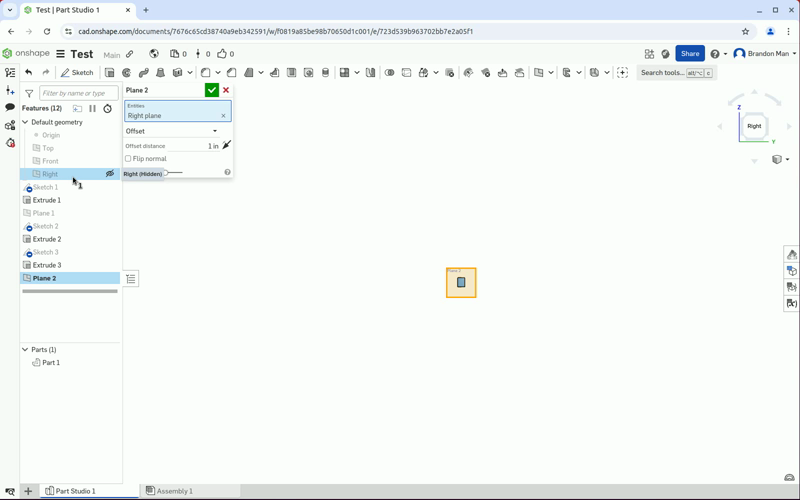
key(tab, 2)
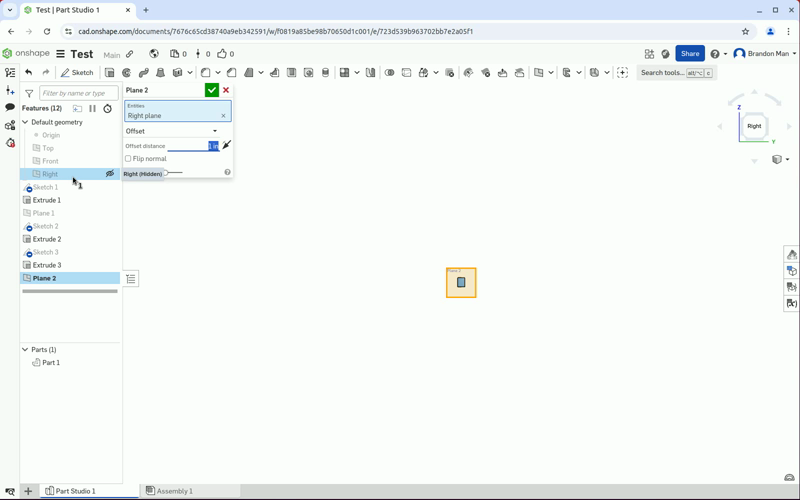
text(21.414)
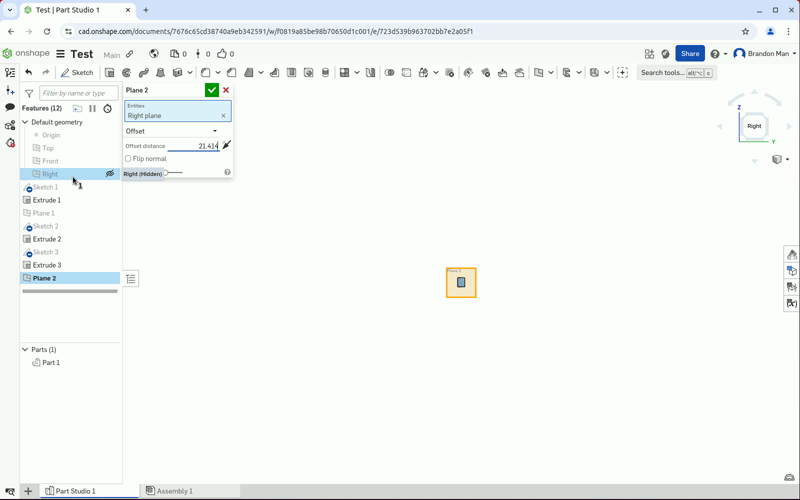
key(enter, 2)
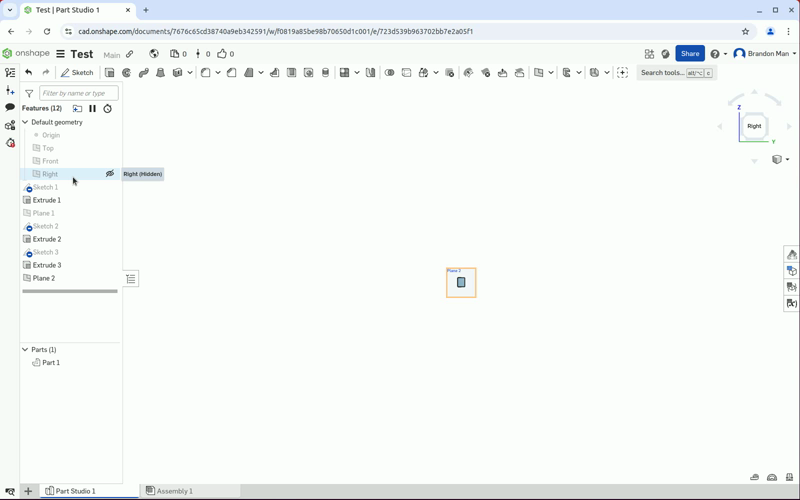
key(shift+s)
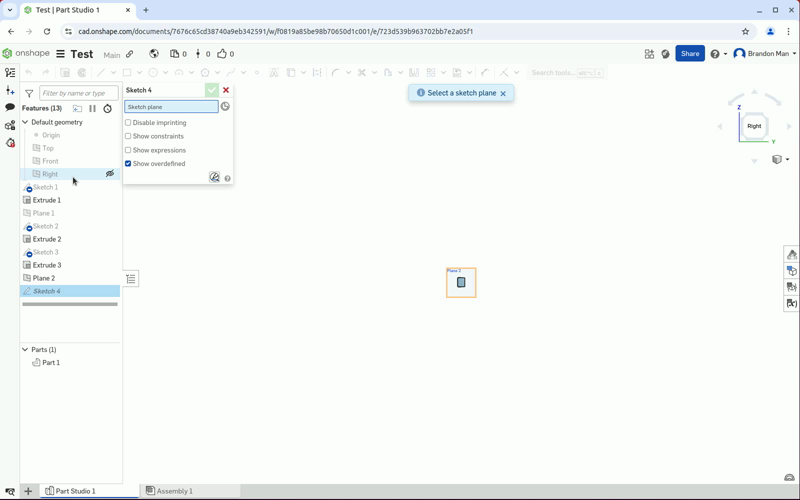
mouse_move(73, 280)
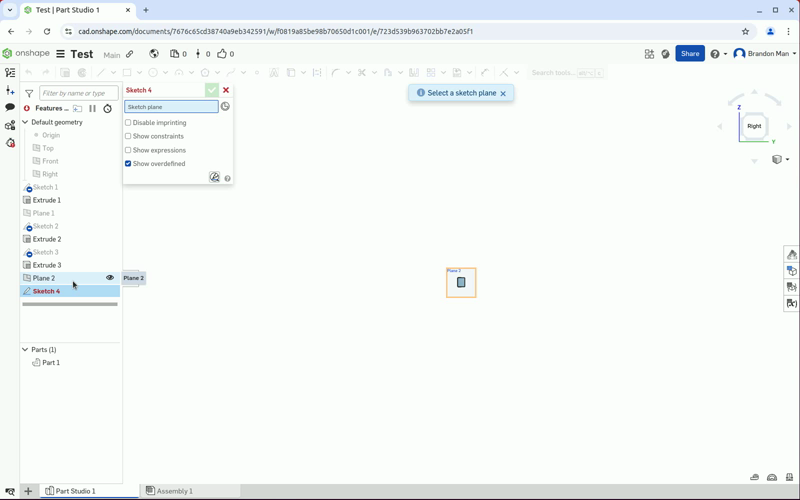
click(73, 280)
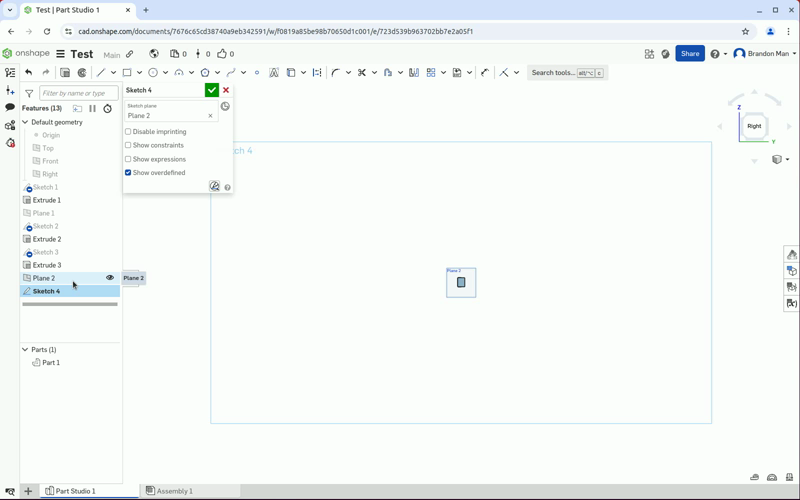
mouse_move(73, 352)
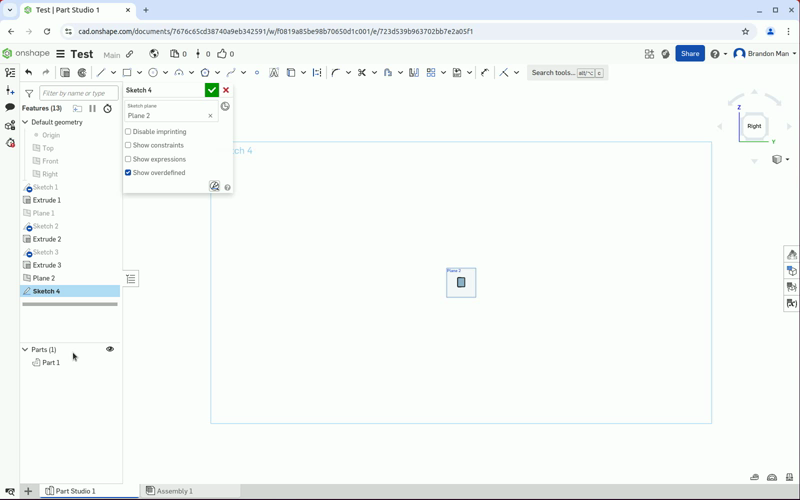
key(y)
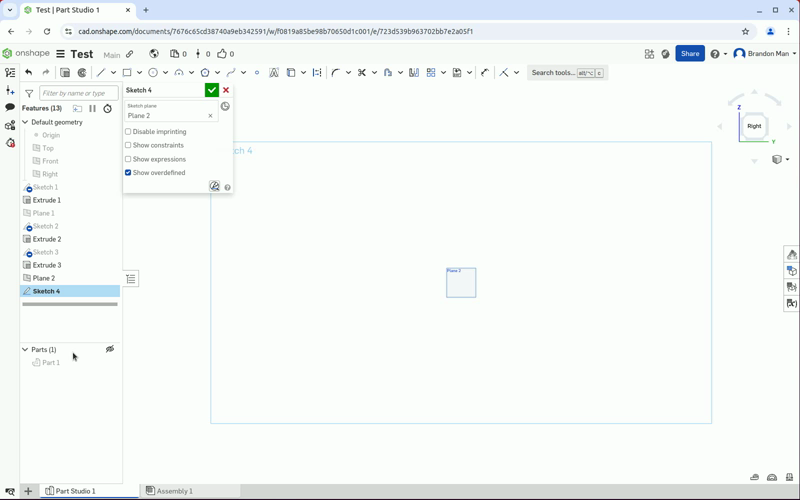
key(l)
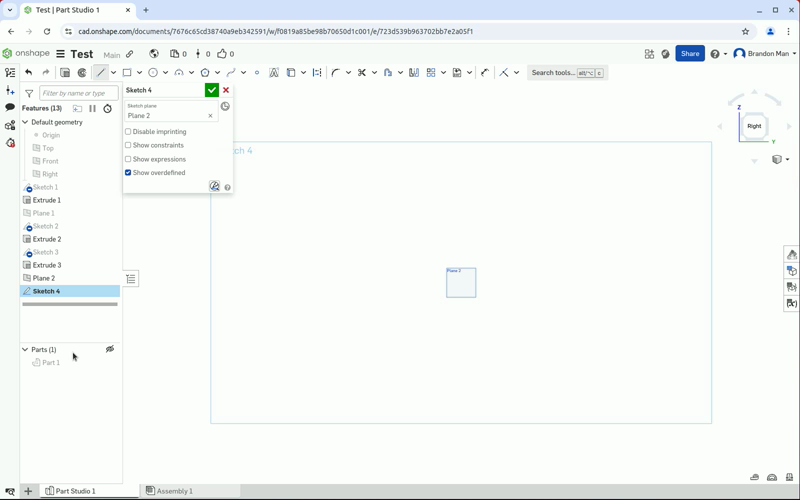
key_down(shift)
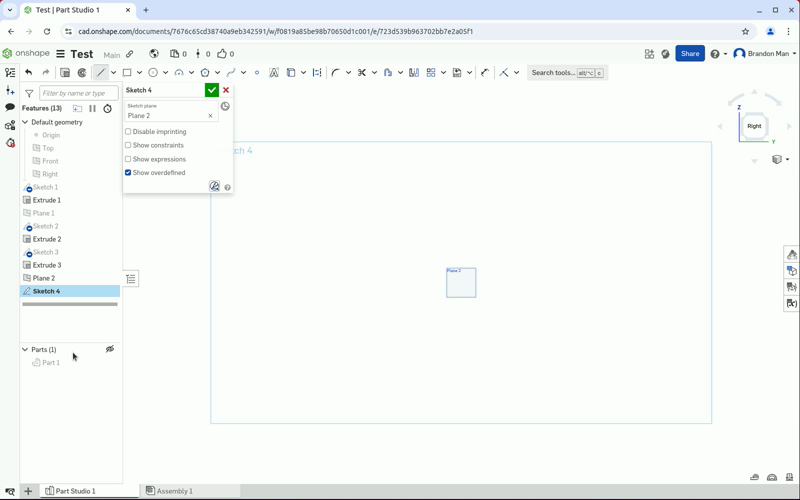
mouse_move(458, 286)
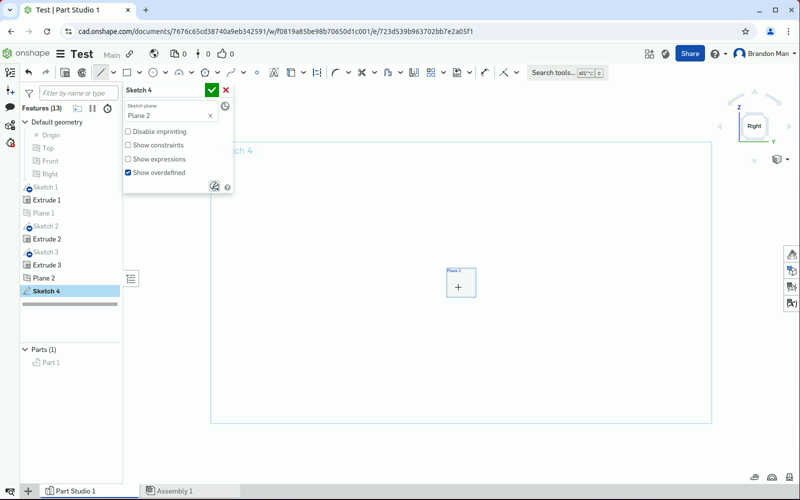
click(458, 286)
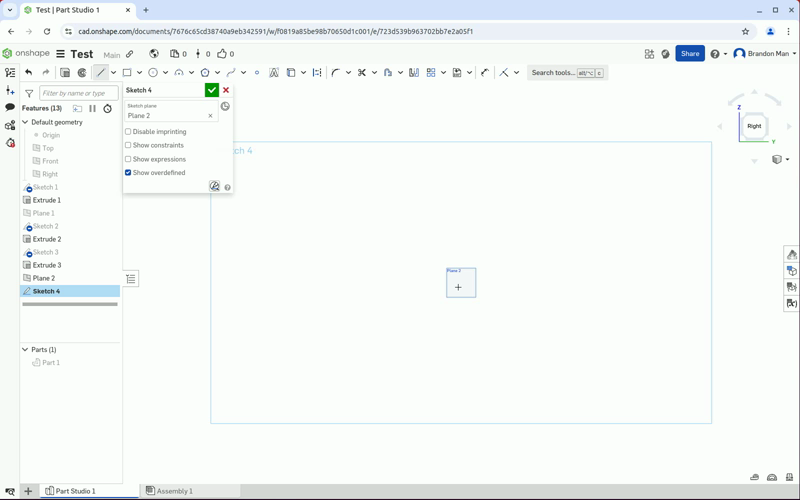
key_up(shift)
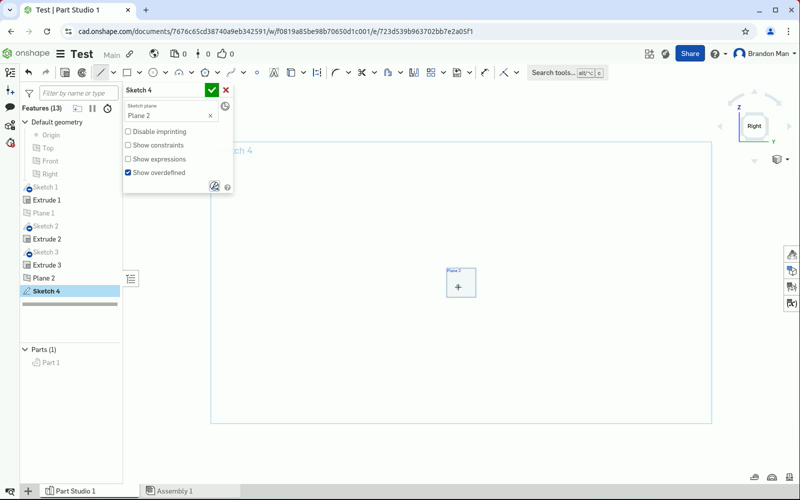
key_down(shift)
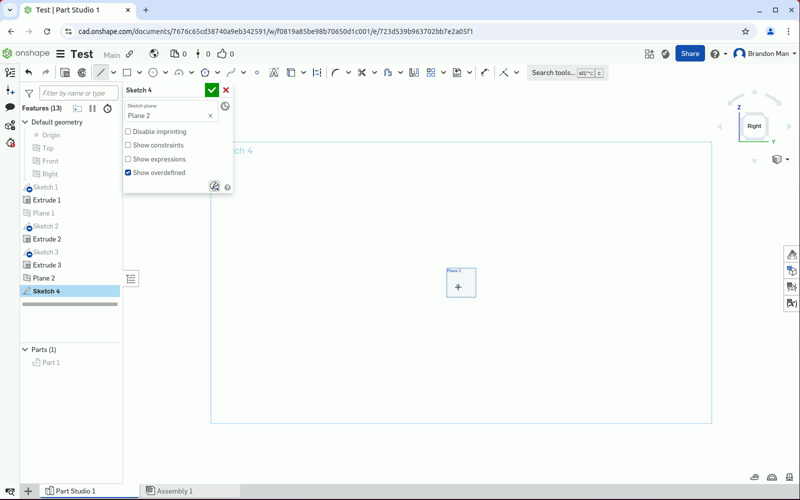
mouse_move(488, 286)
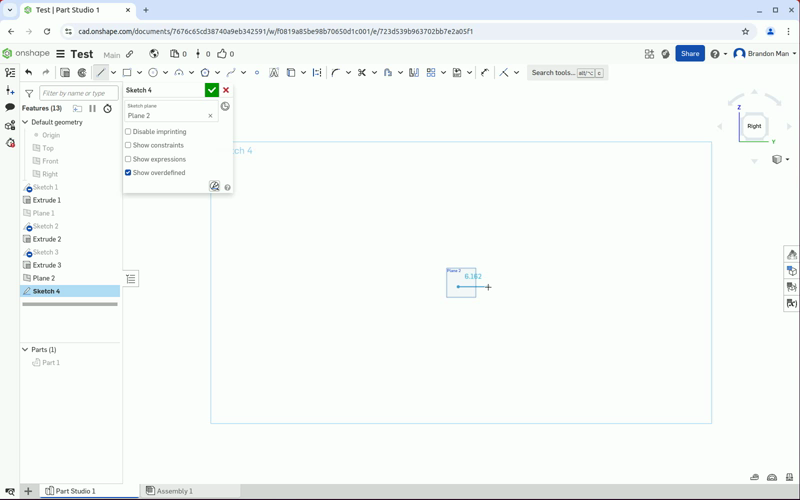
mouse_move(462, 286)
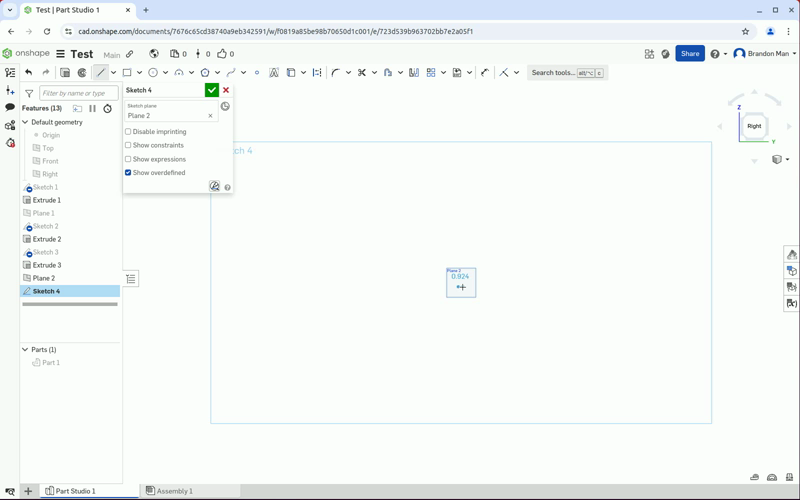
scroll(6)
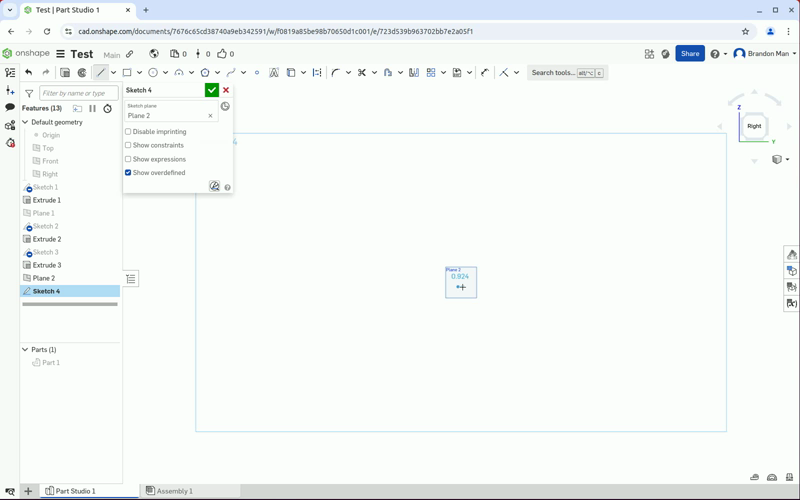
scroll(6)
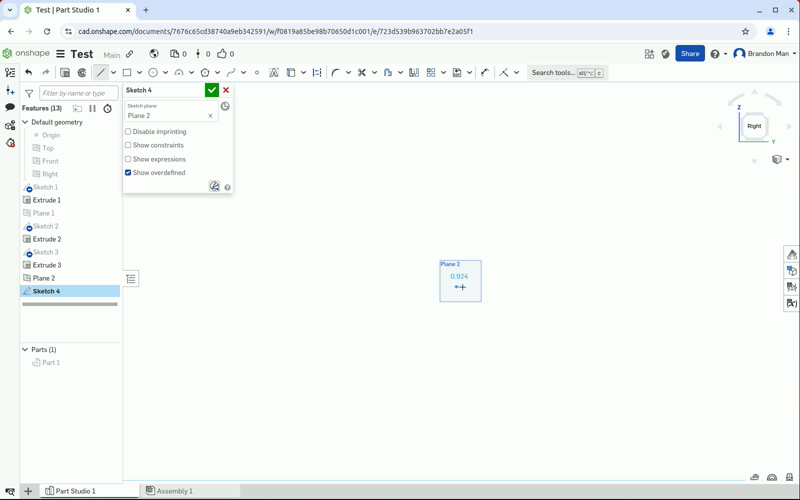
scroll(6)
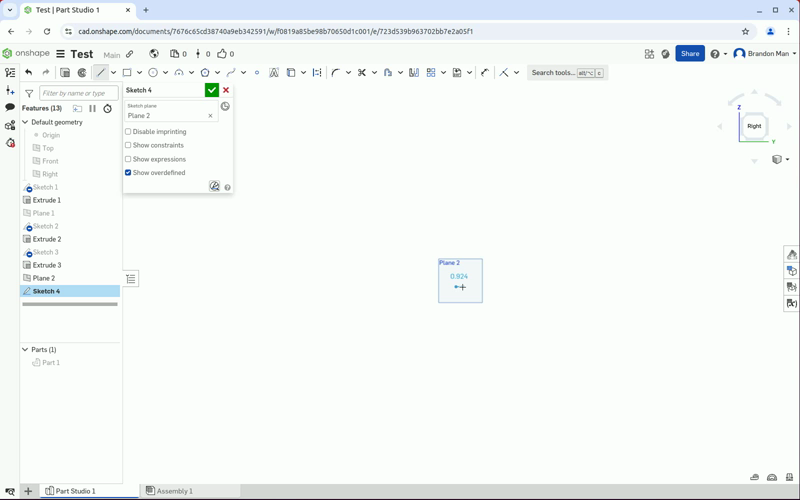
scroll(6)
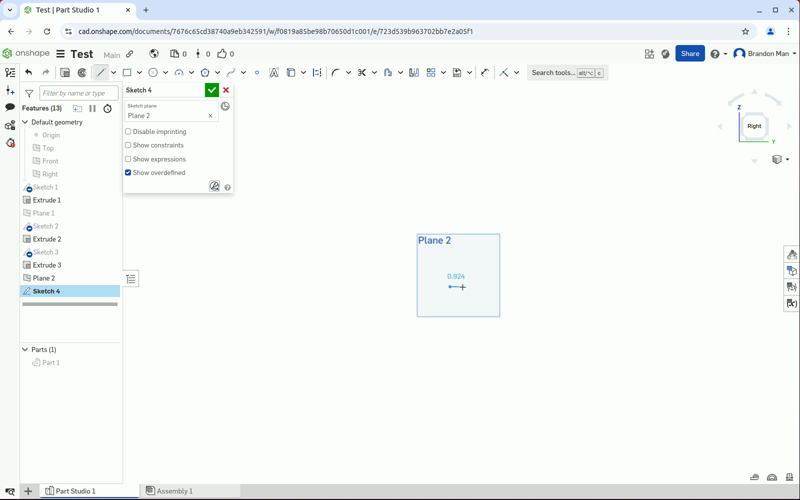
scroll(6)
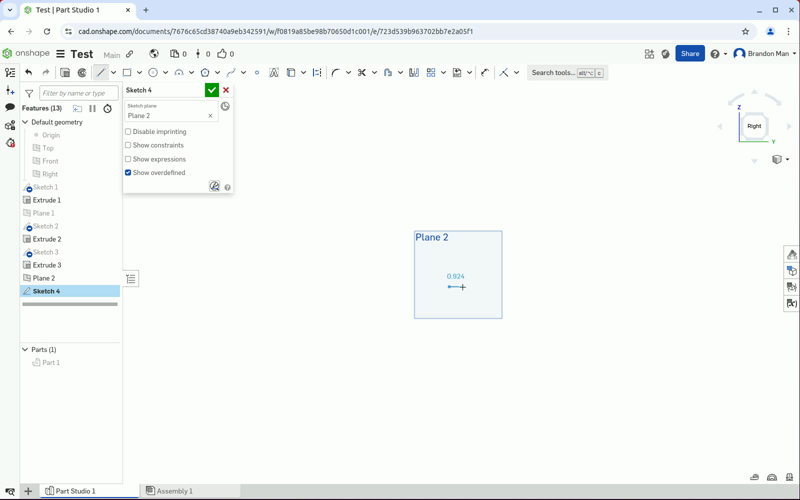
scroll(6)
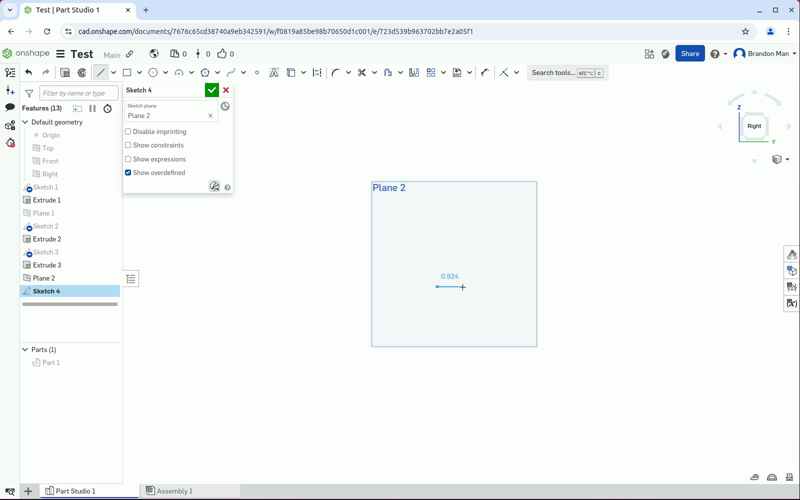
scroll(6)
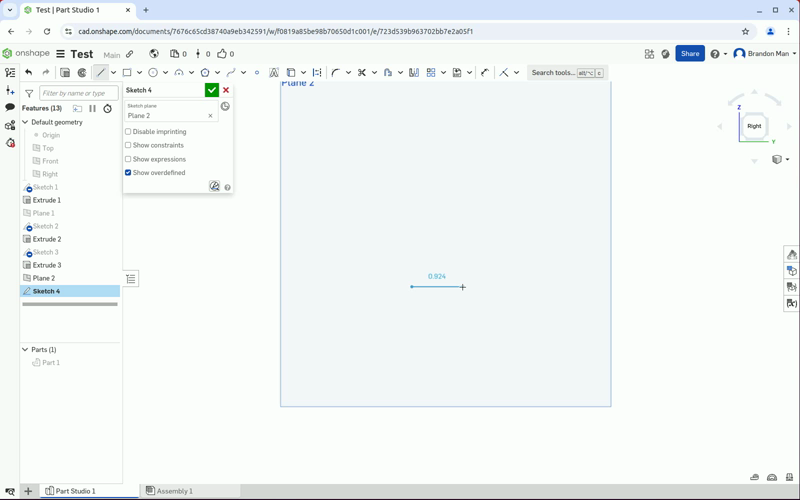
click(462, 286)
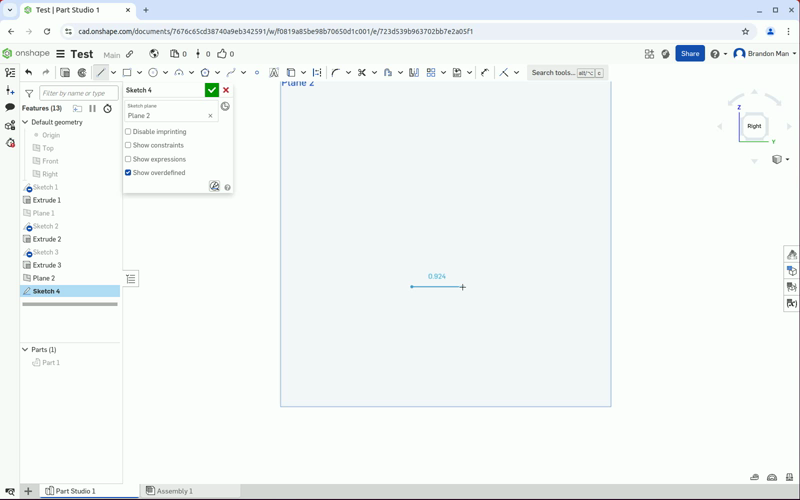
scroll(-6)
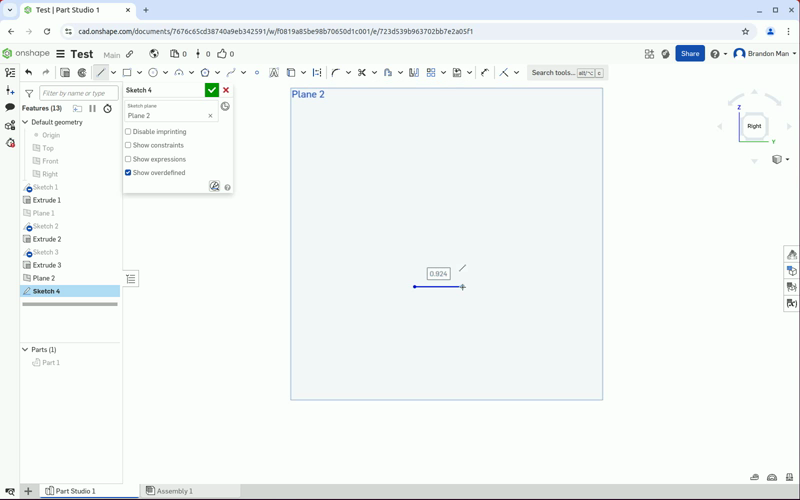
scroll(-6)
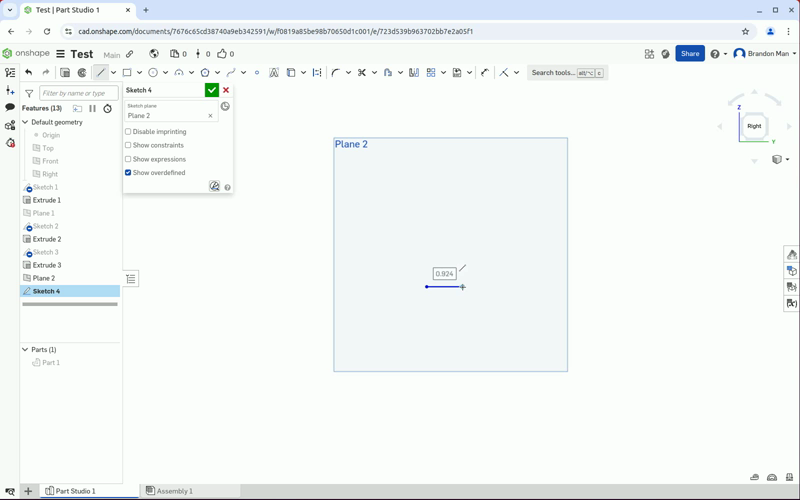
scroll(-6)
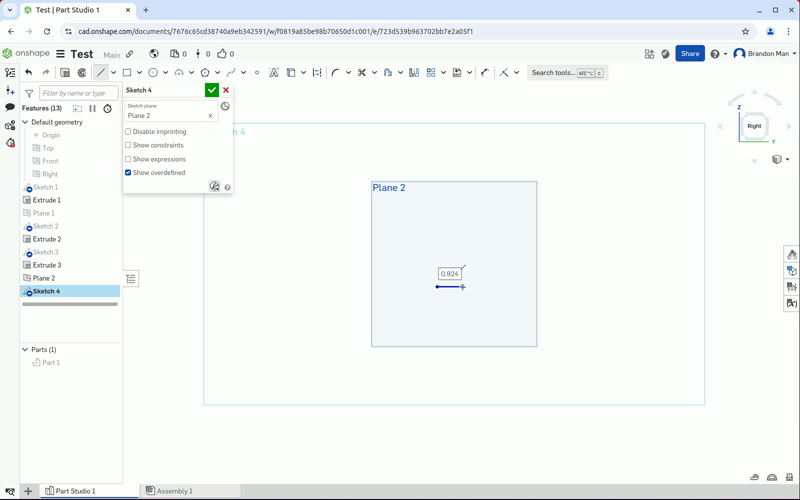
scroll(-6)
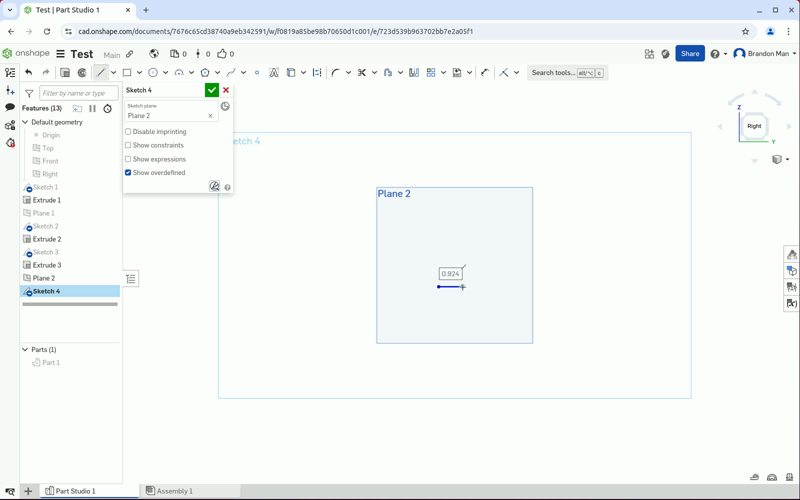
scroll(-6)
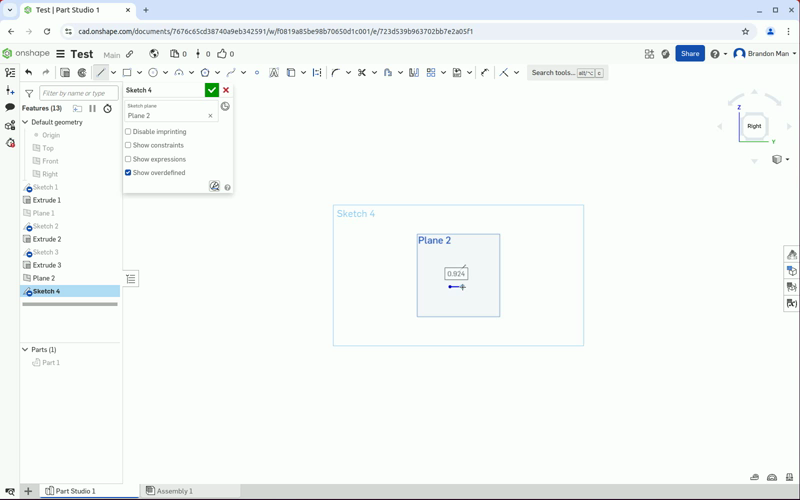
scroll(-6)
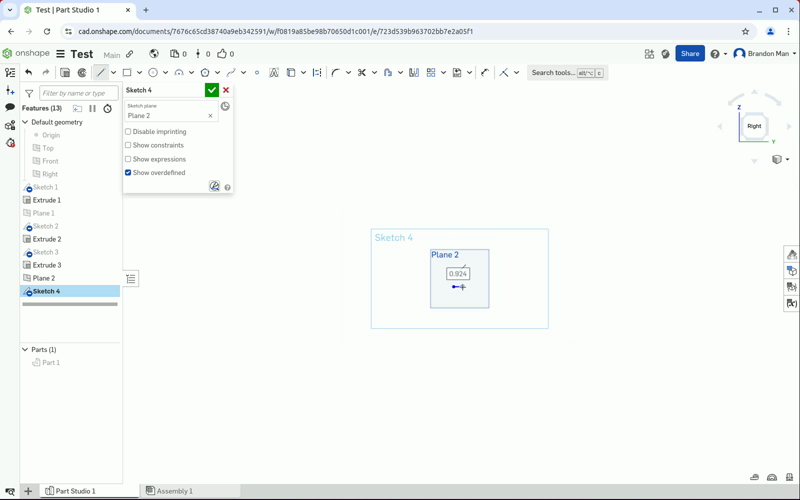
scroll(-6)
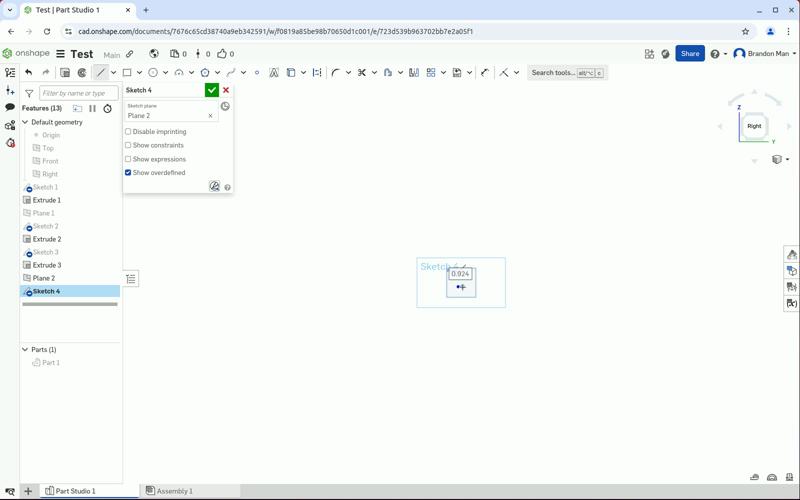
key_up(shift)
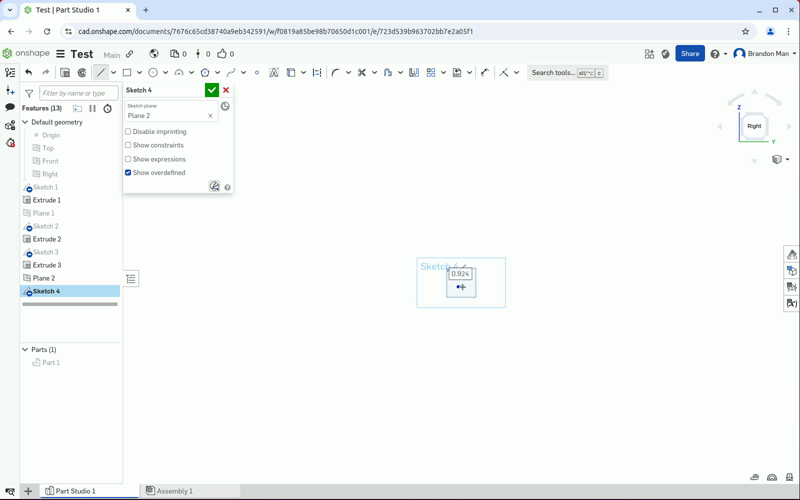
key_down(shift)
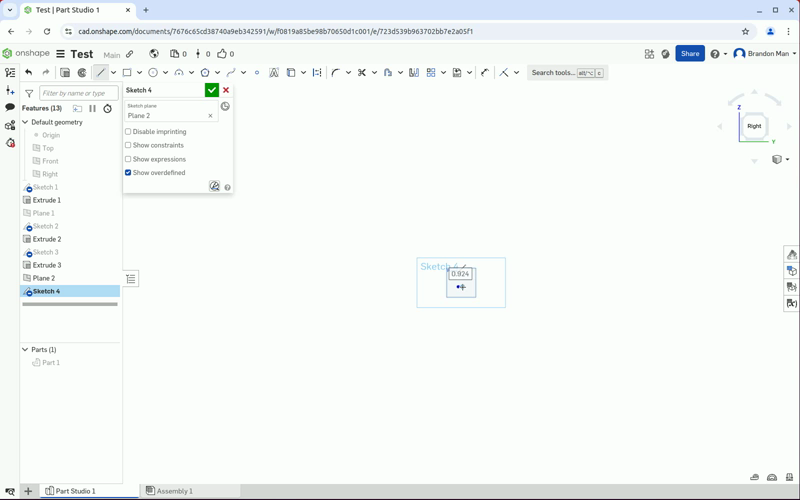
mouse_move(492, 286)
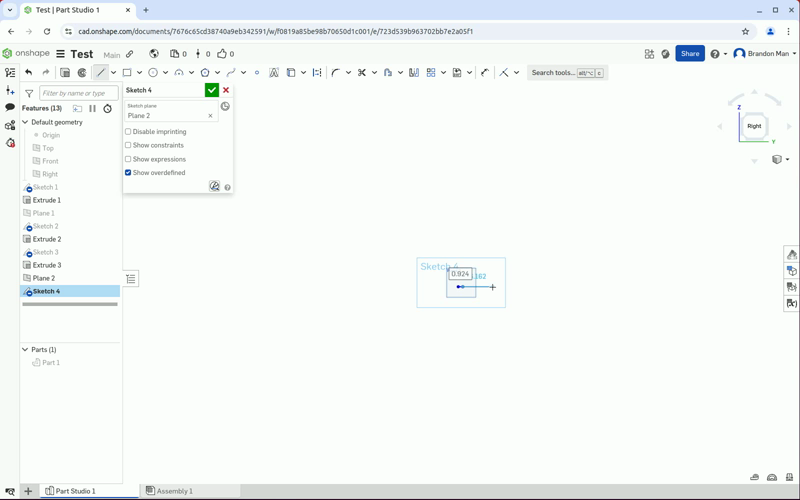
mouse_move(462, 279)
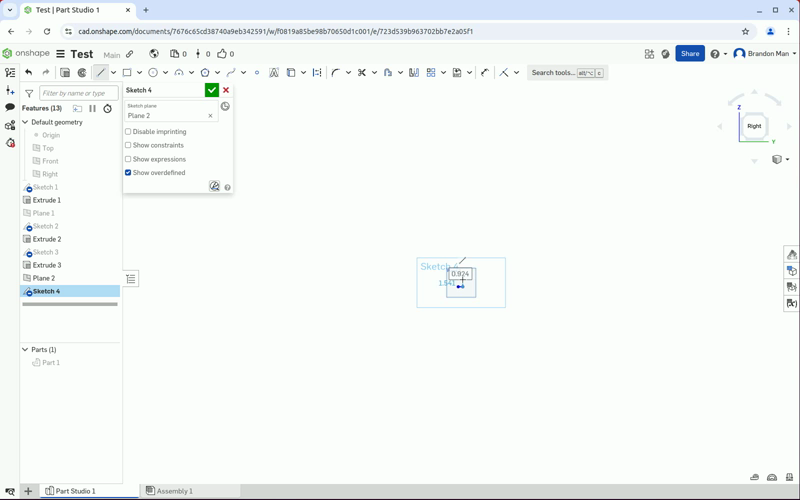
scroll(6)
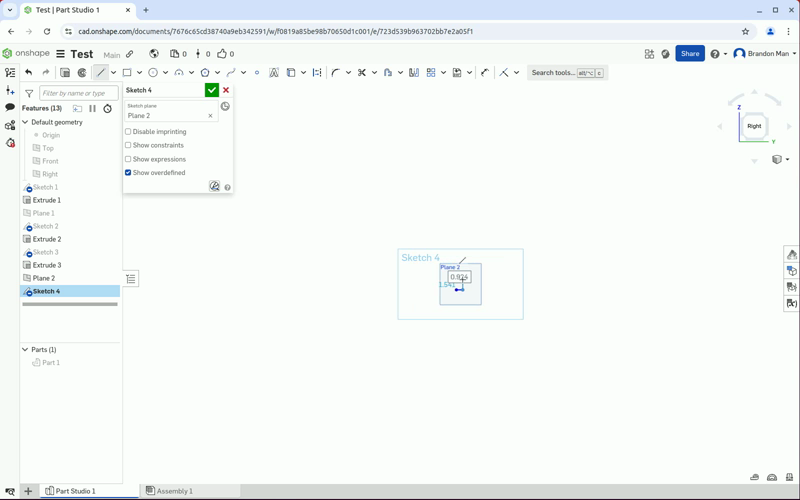
scroll(6)
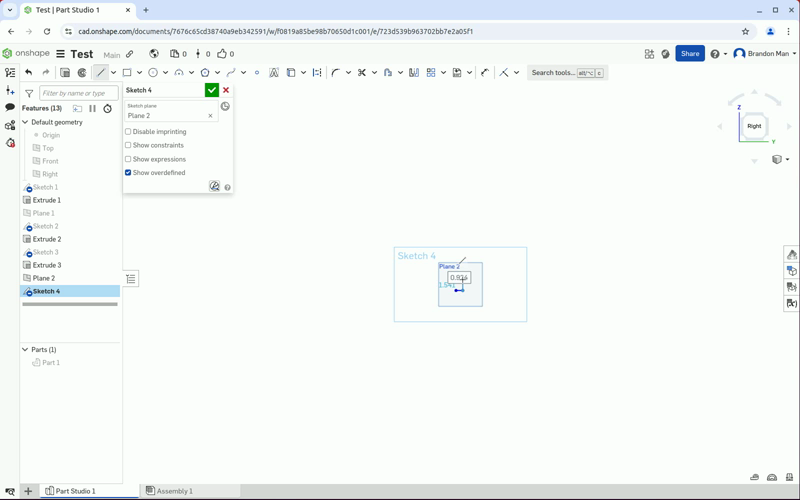
scroll(6)
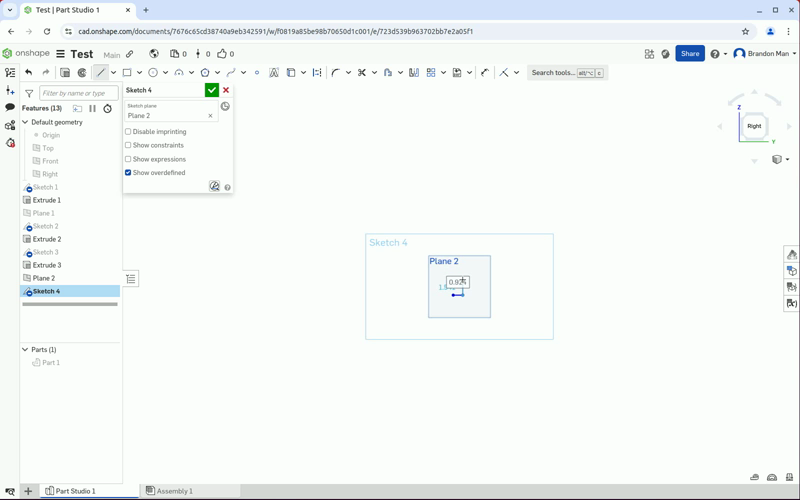
scroll(6)
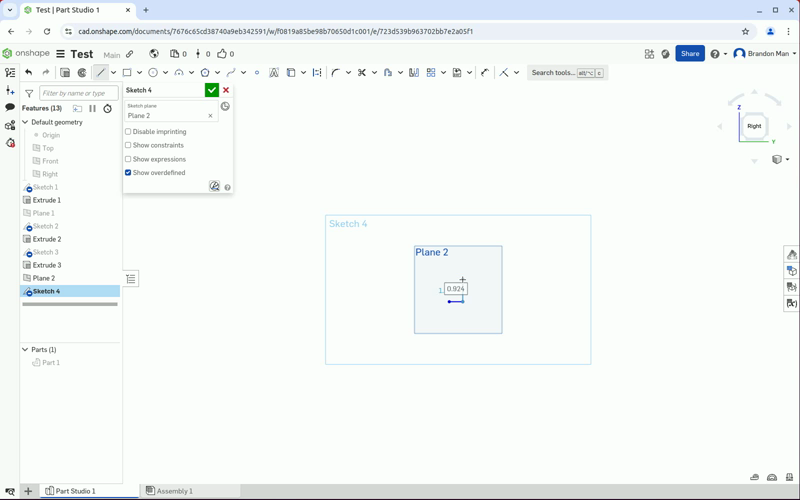
scroll(6)
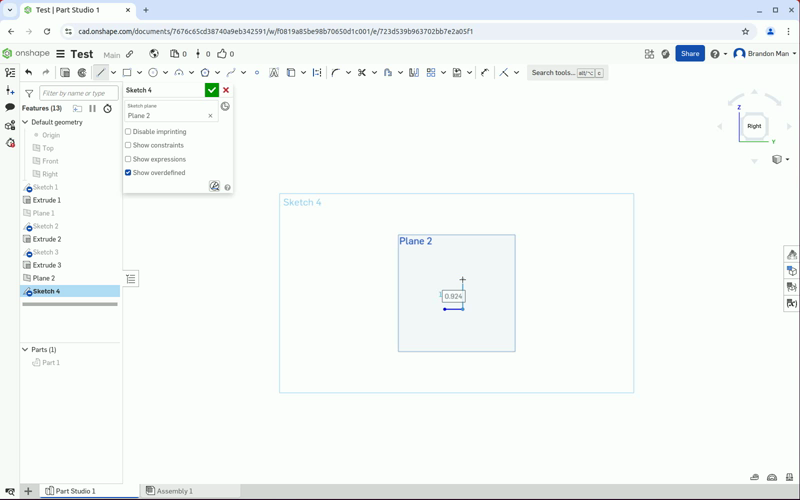
scroll(6)
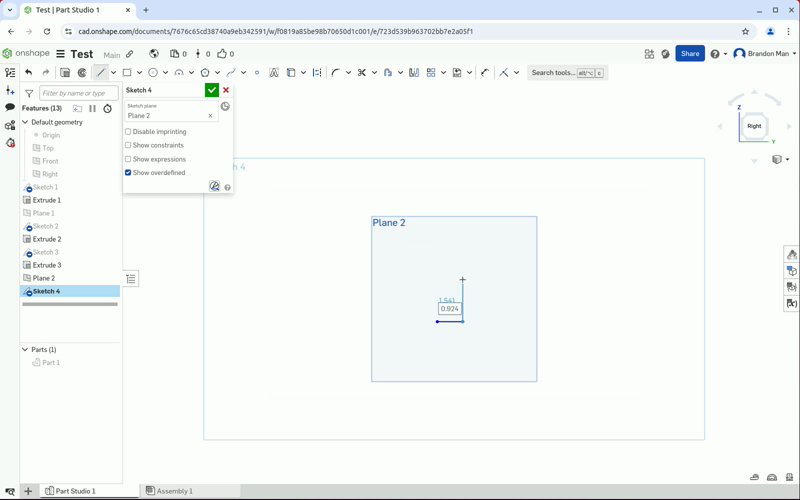
scroll(6)
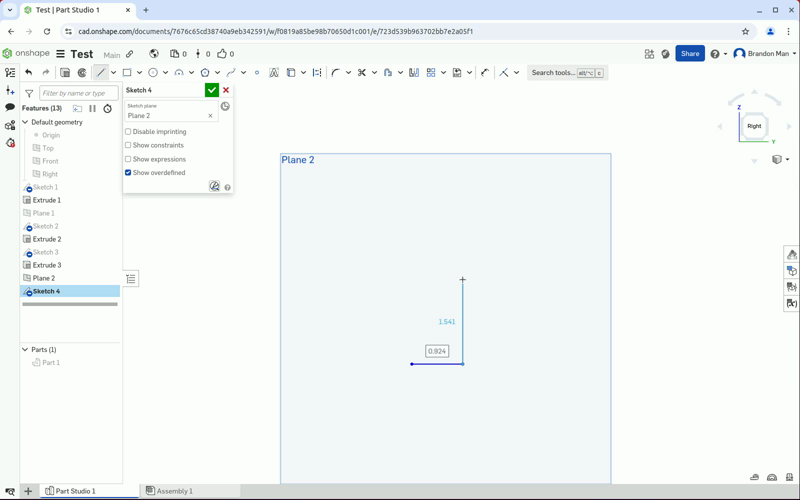
click(462, 279)
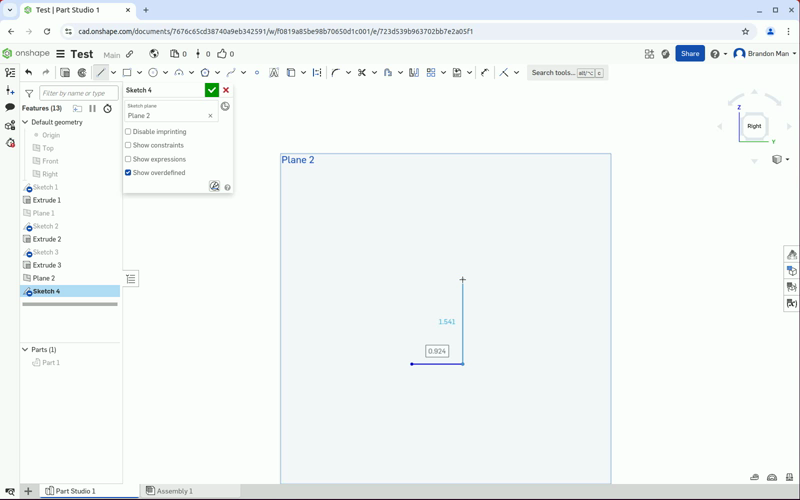
scroll(-6)
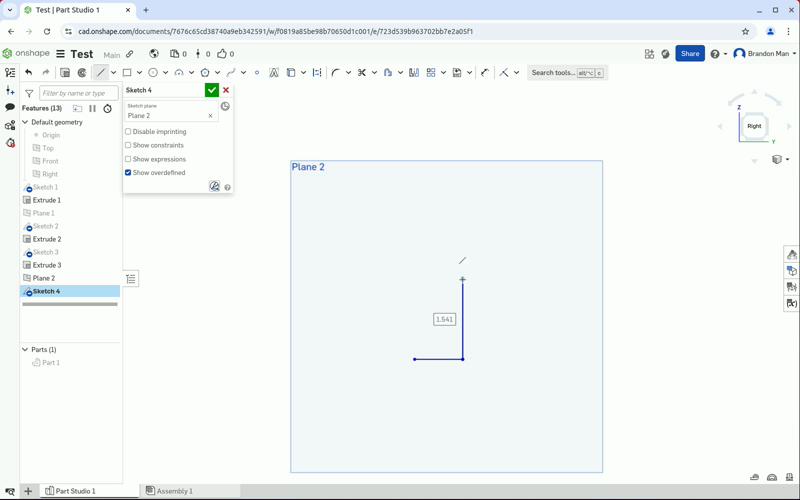
scroll(-6)
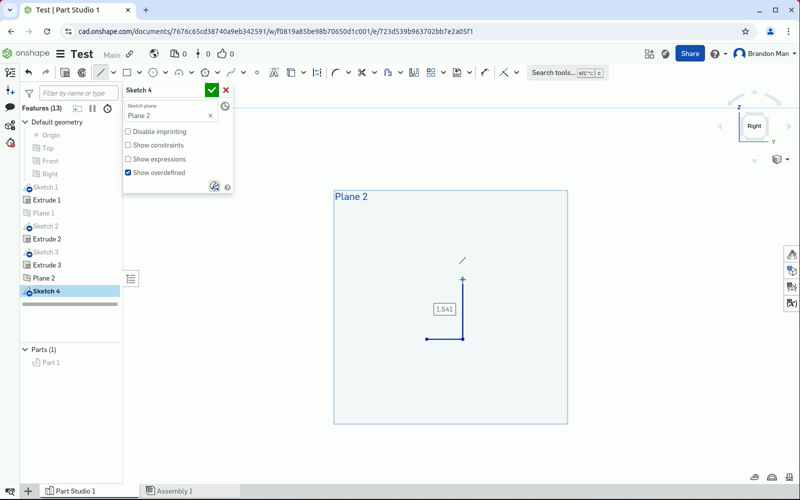
scroll(-6)
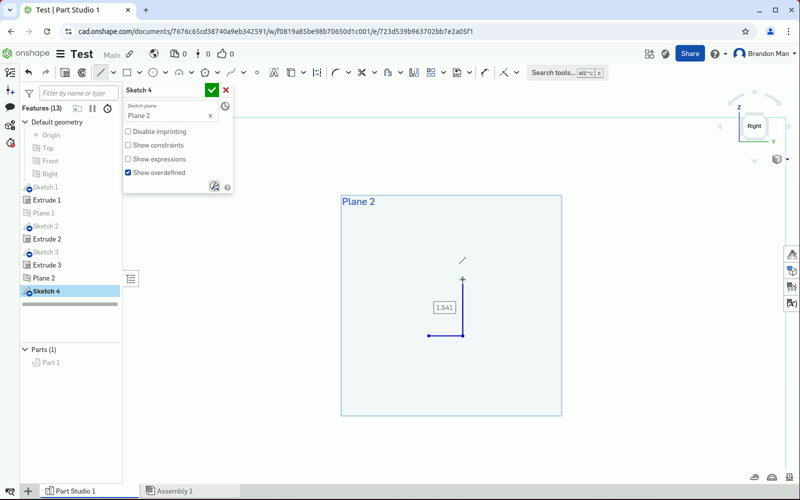
scroll(-6)
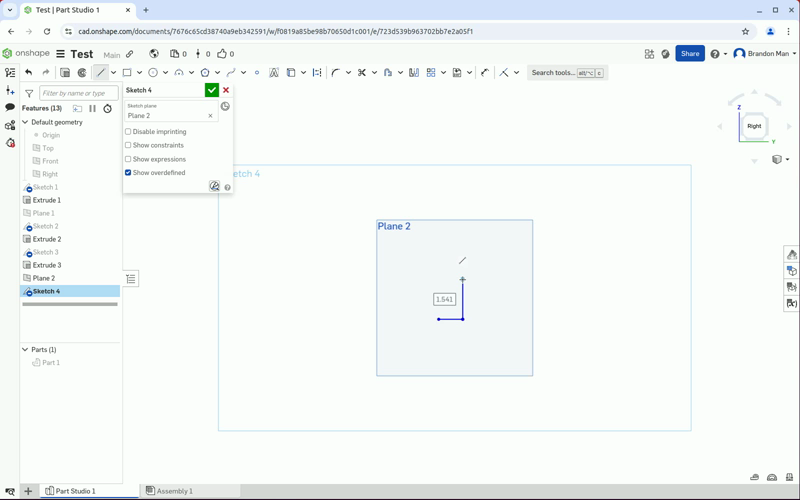
scroll(-6)
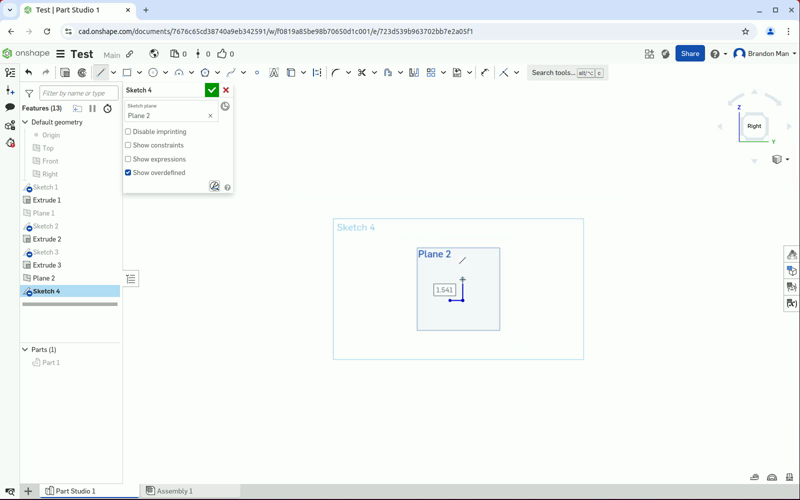
scroll(-6)
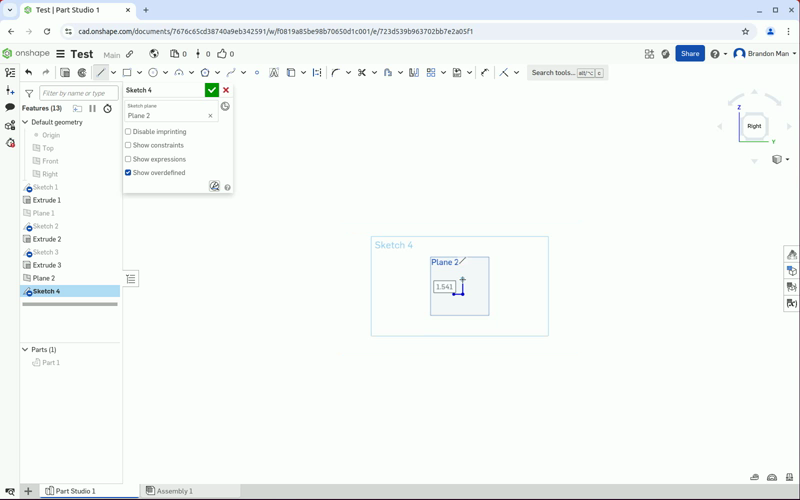
scroll(-6)
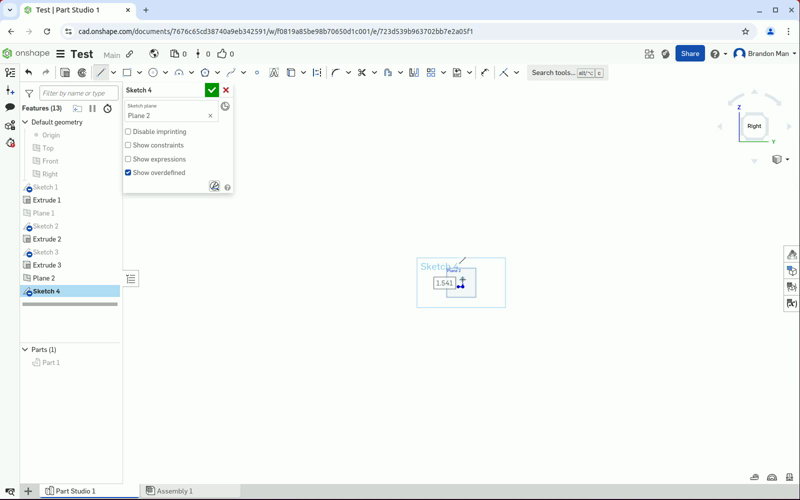
key_up(shift)
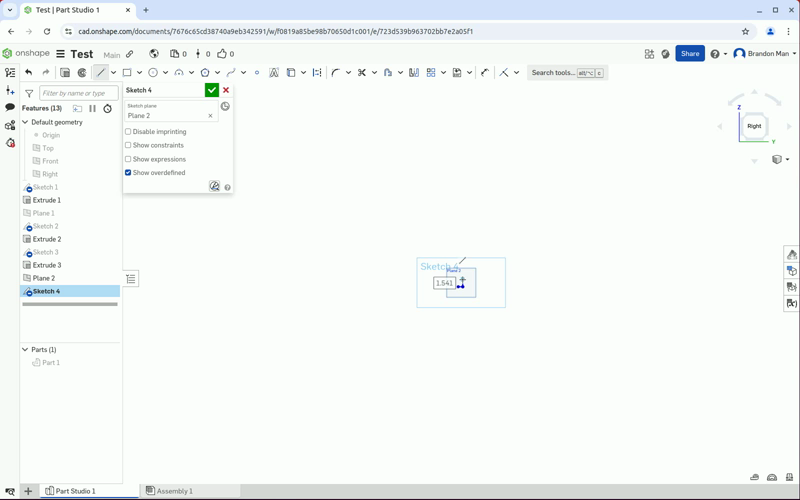
key_down(shift)
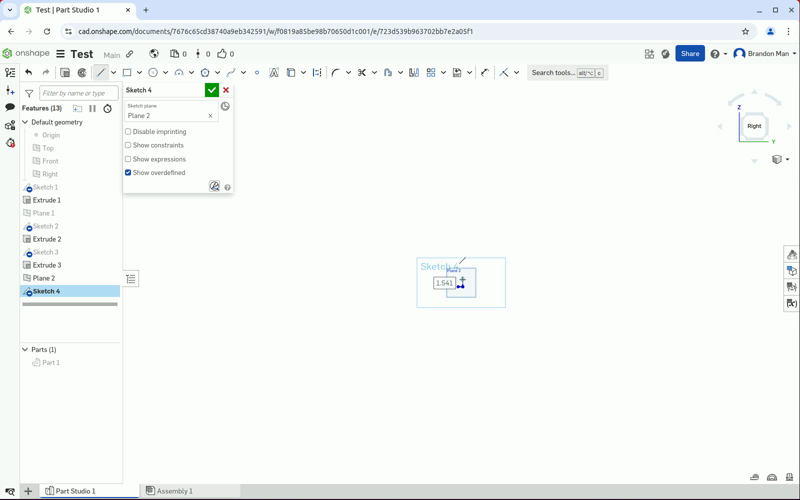
mouse_move(492, 279)
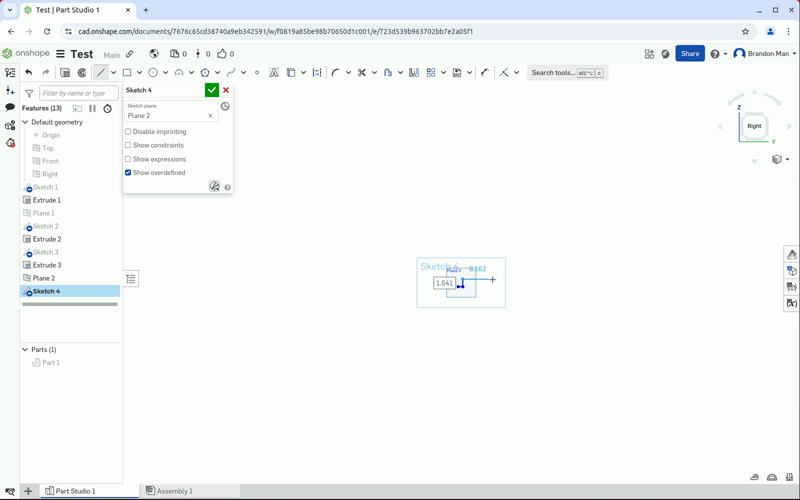
mouse_move(458, 279)
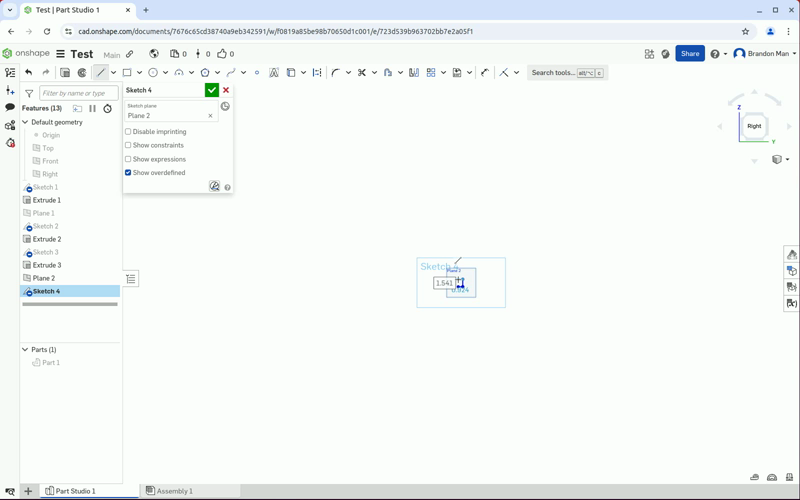
scroll(6)
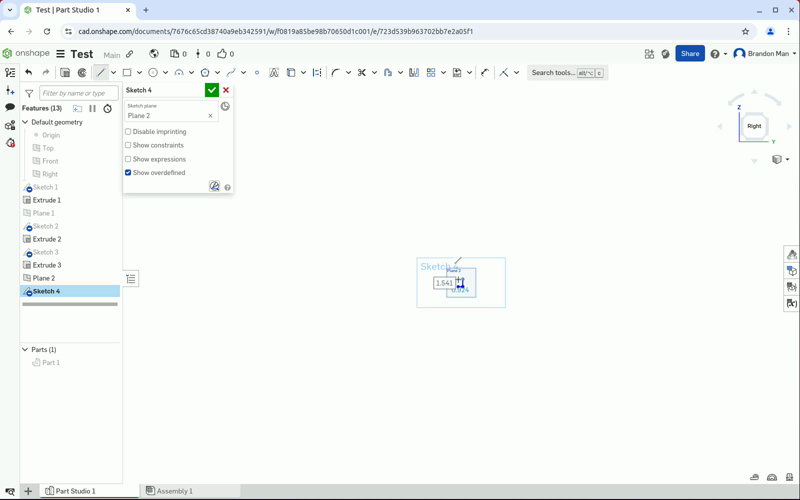
scroll(6)
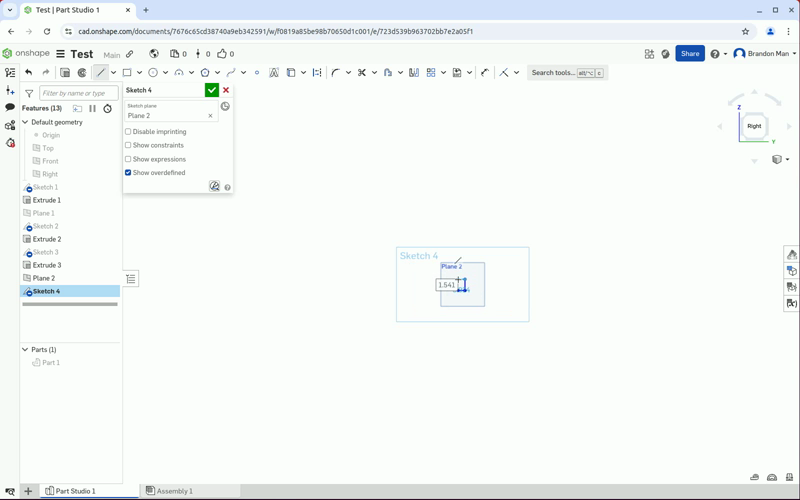
scroll(6)
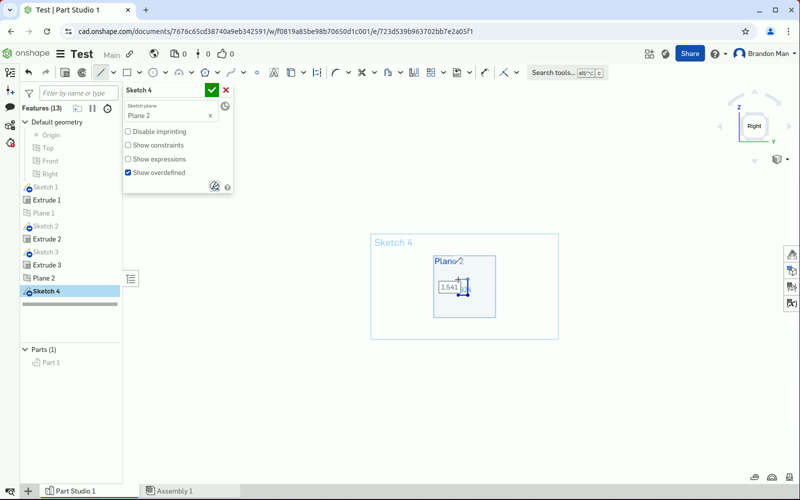
scroll(6)
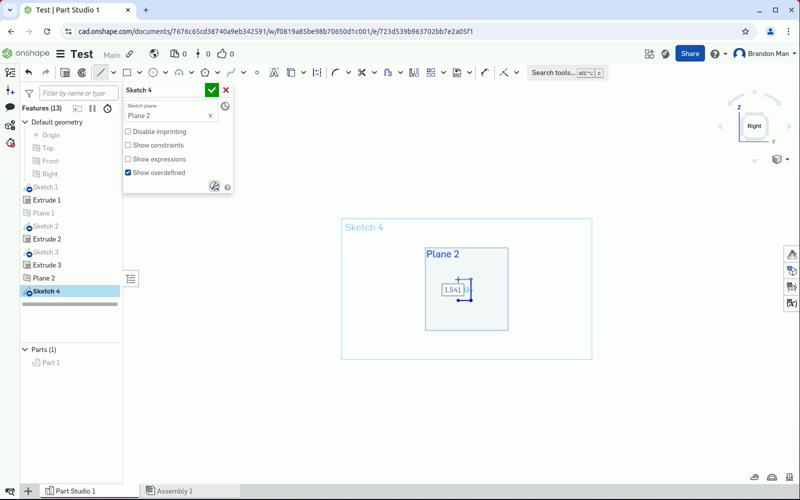
scroll(6)
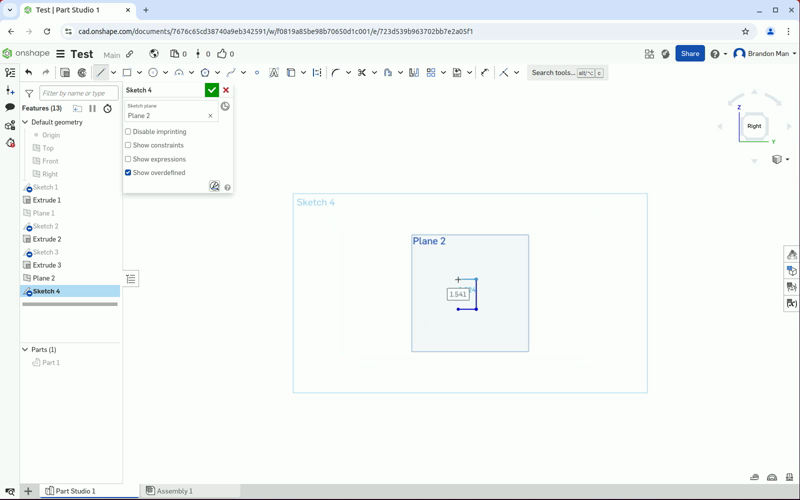
scroll(6)
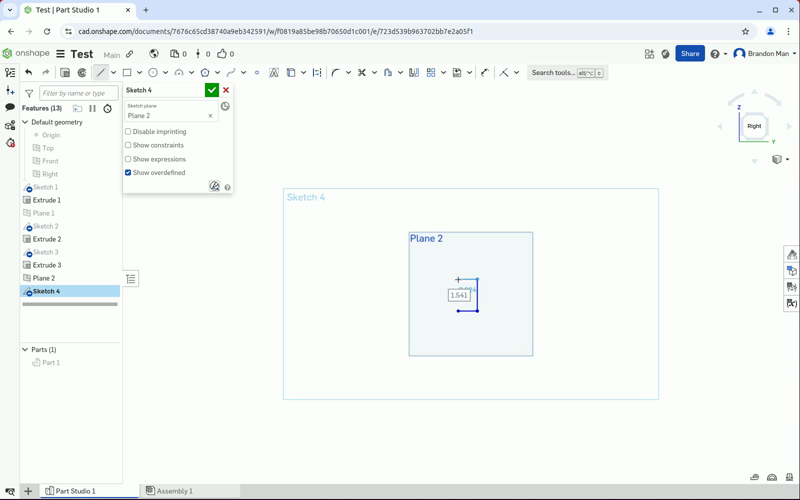
scroll(6)
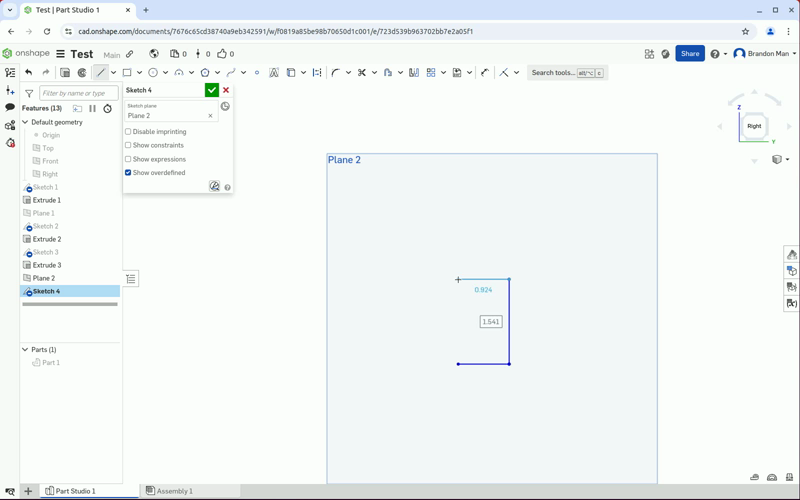
click(458, 279)
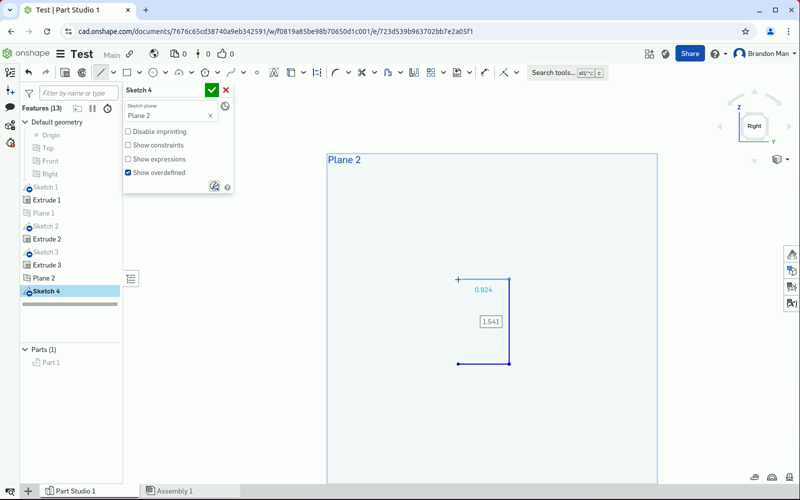
scroll(-6)
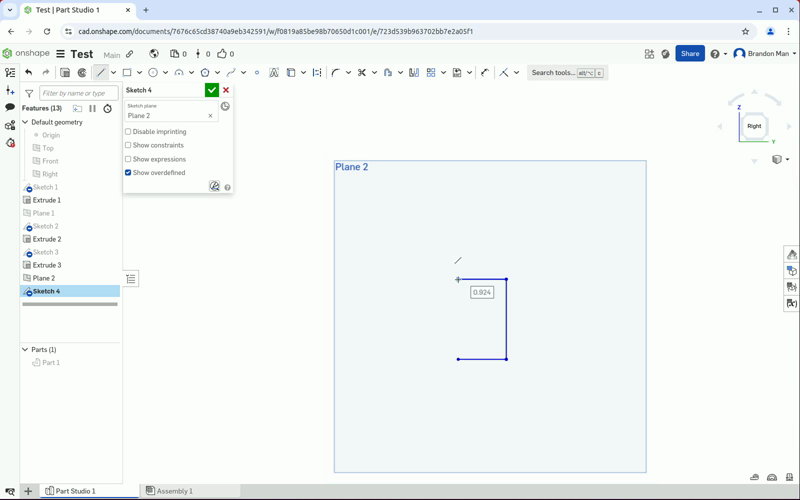
scroll(-6)
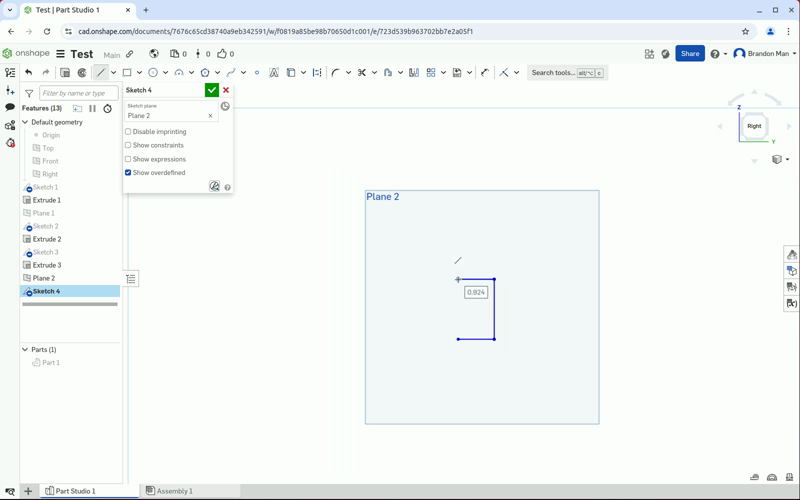
scroll(-6)
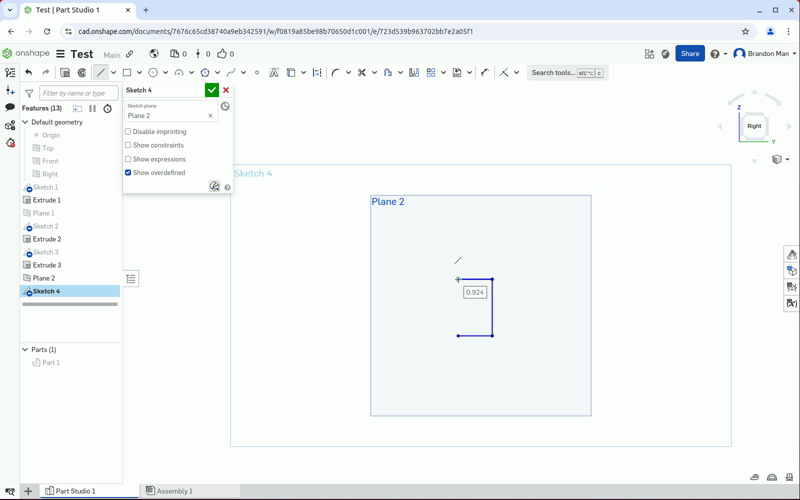
scroll(-6)
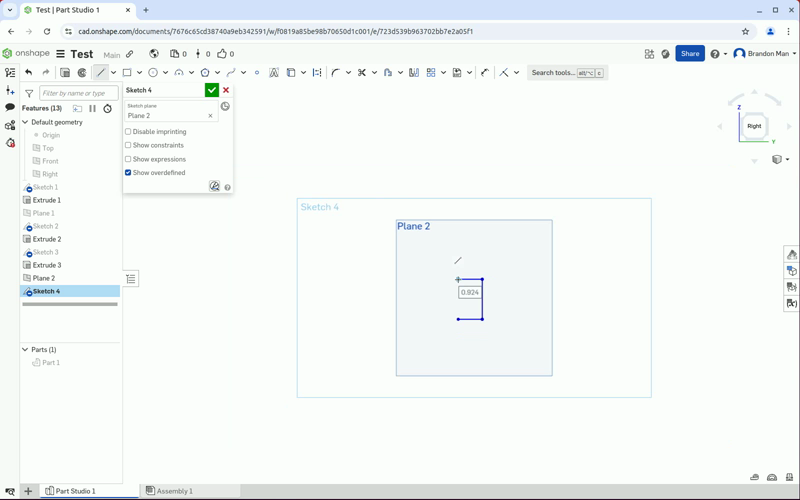
scroll(-6)
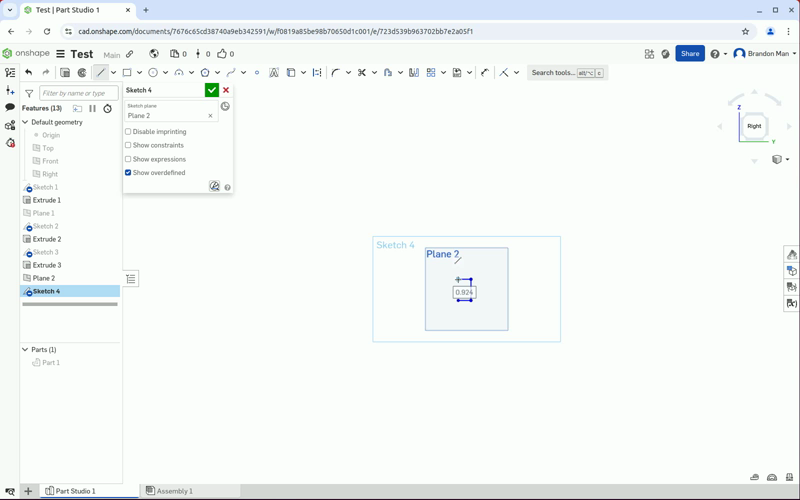
scroll(-6)
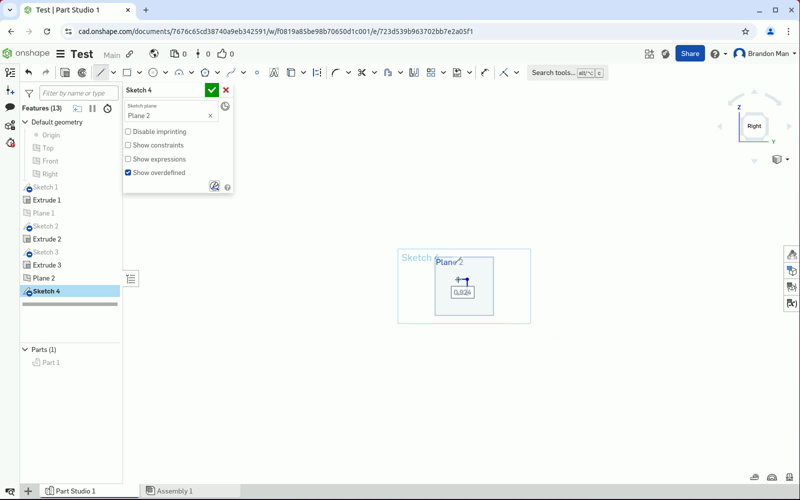
scroll(-6)
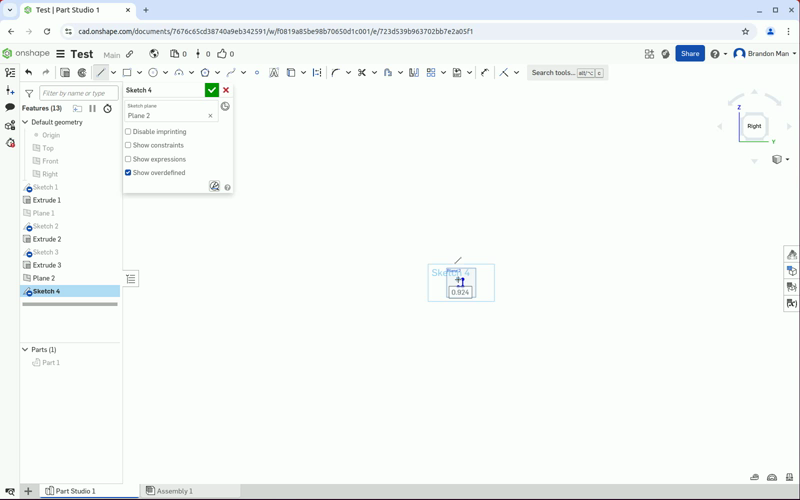
key_up(shift)
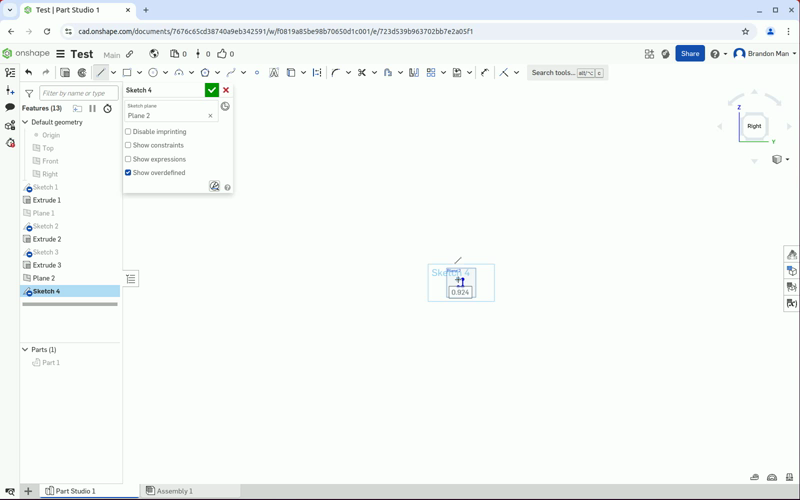
mouse_move(488, 279)
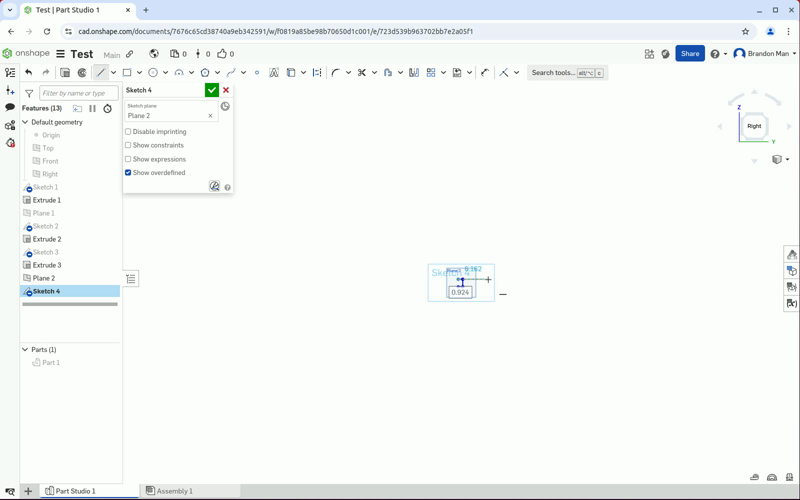
key_down(shift)
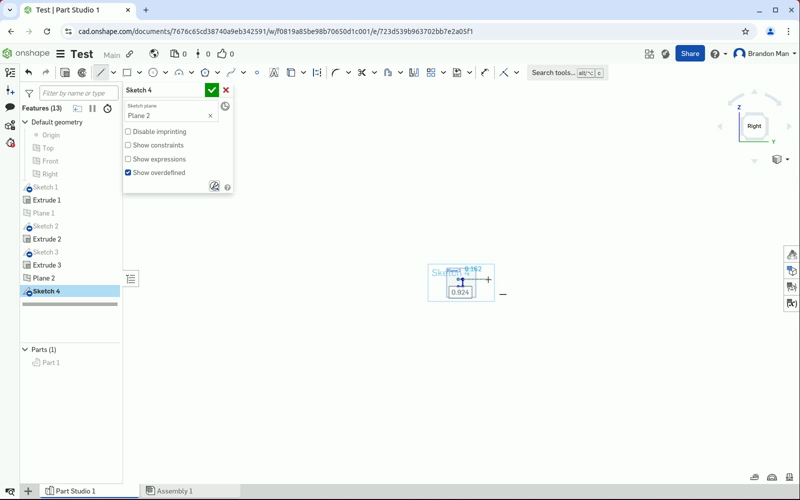
mouse_move(458, 286)
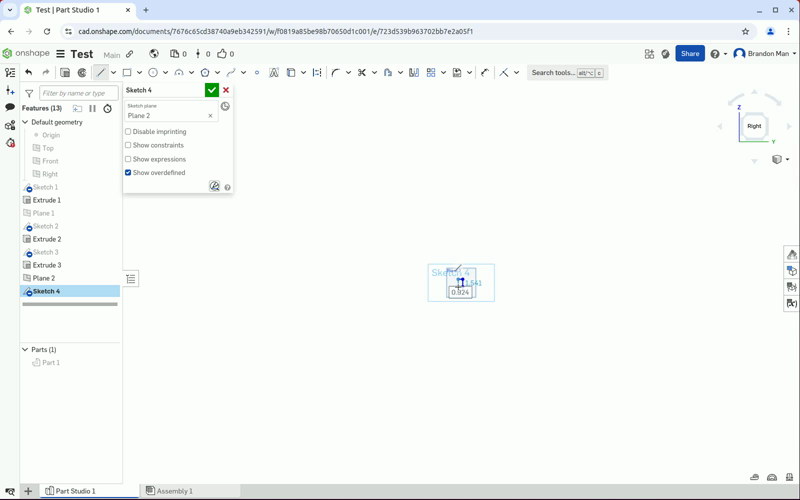
scroll(6)
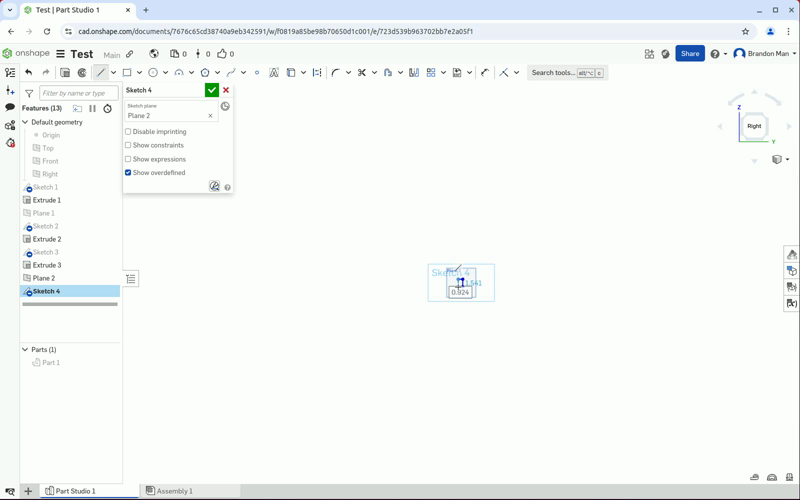
scroll(6)
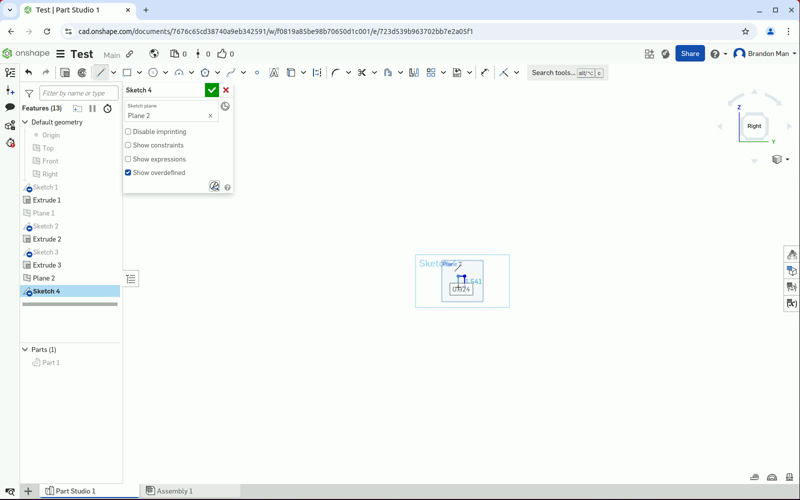
scroll(6)
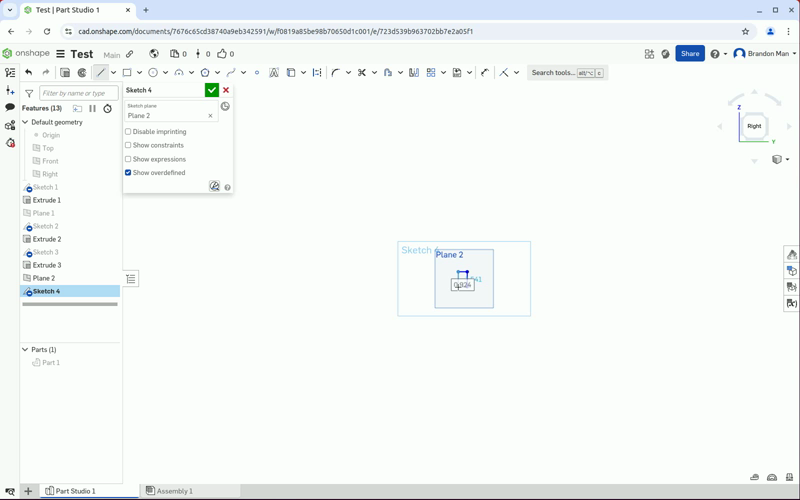
scroll(6)
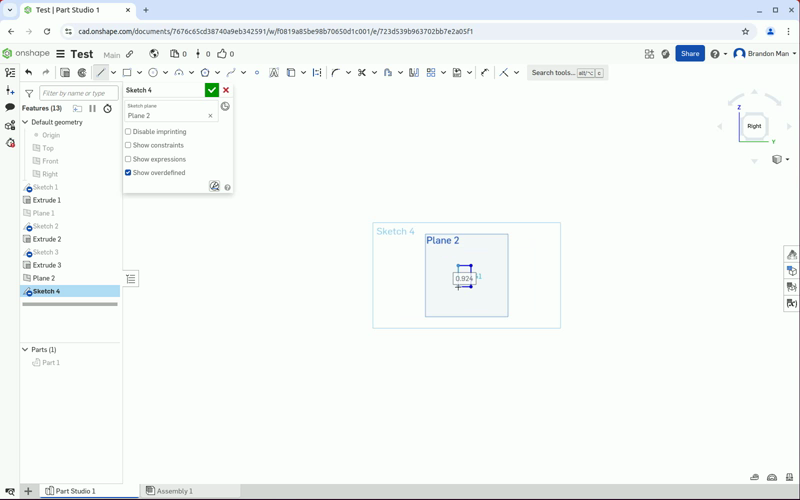
scroll(6)
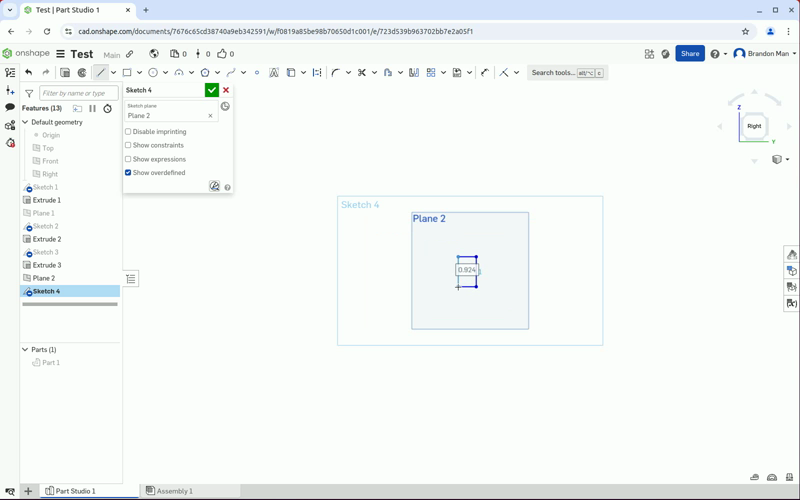
scroll(6)
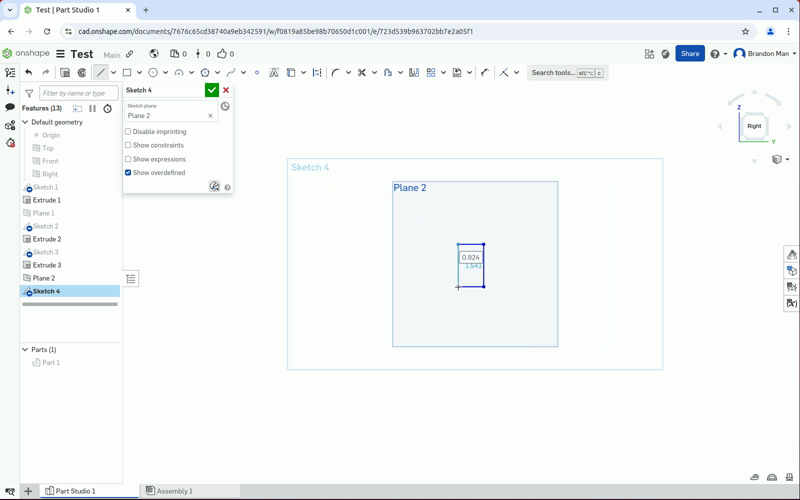
scroll(6)
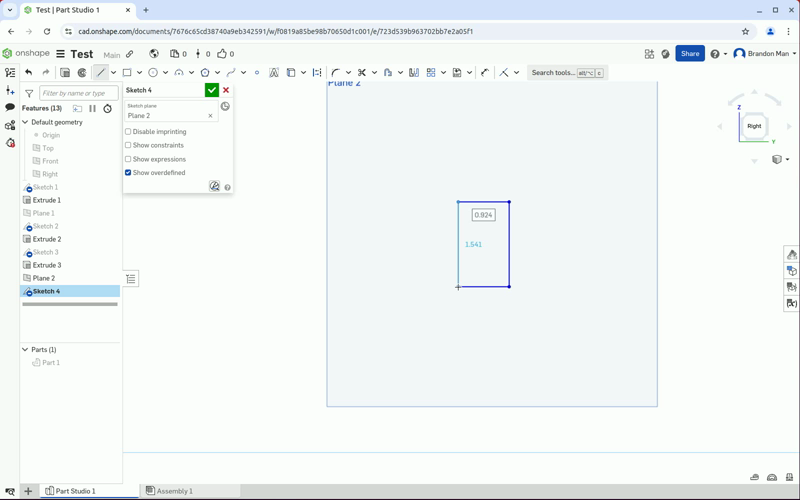
key_up(shift)
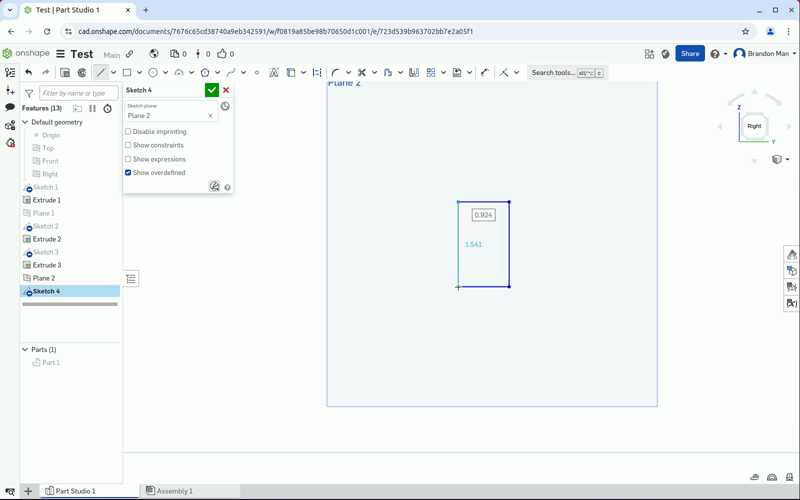
click(458, 286)
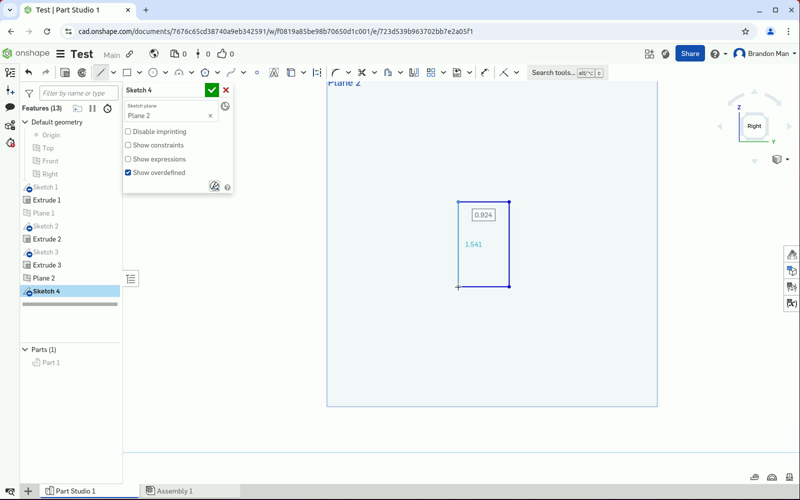
scroll(-6)
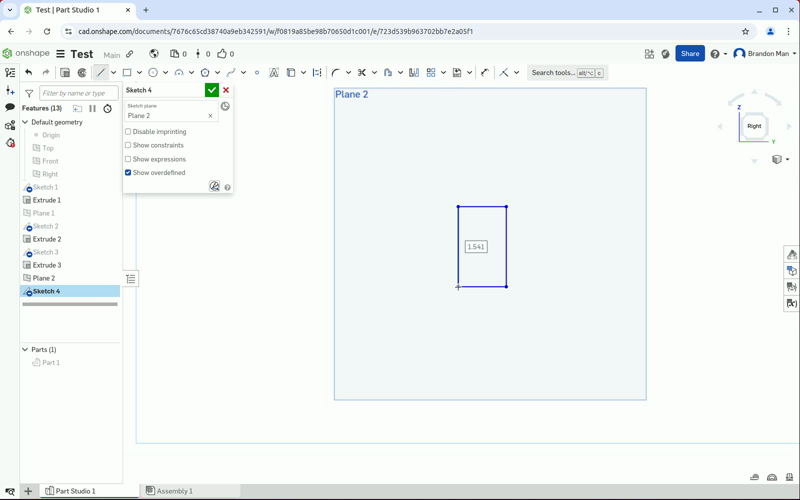
scroll(-6)
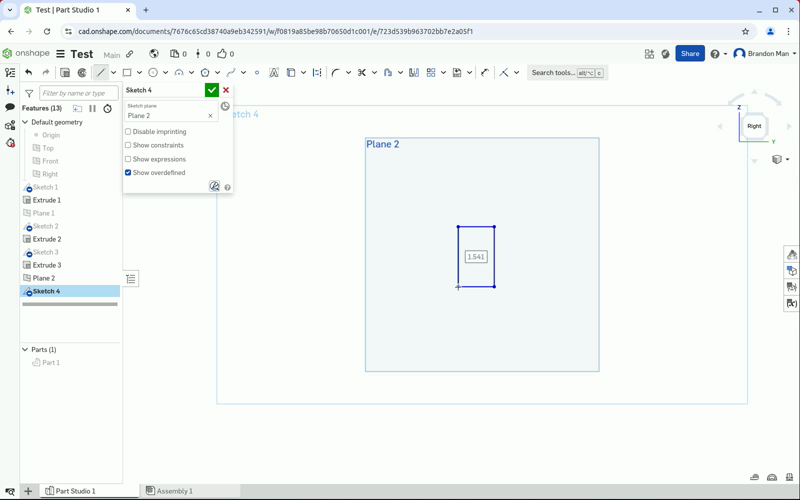
scroll(-6)
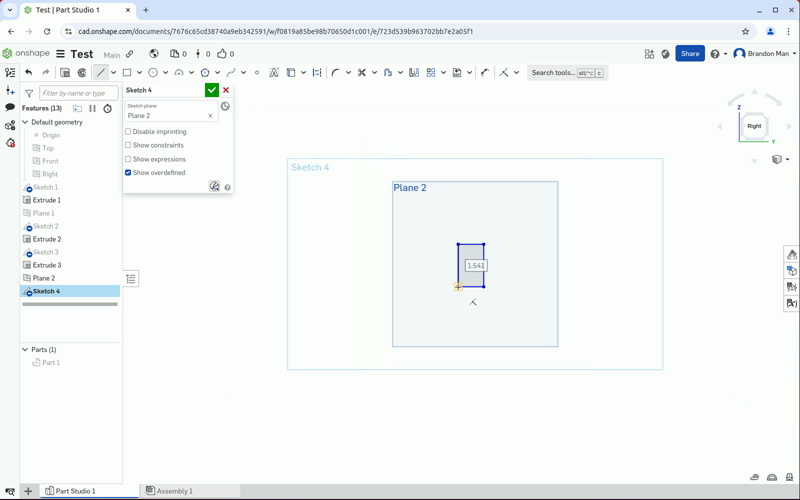
scroll(-6)
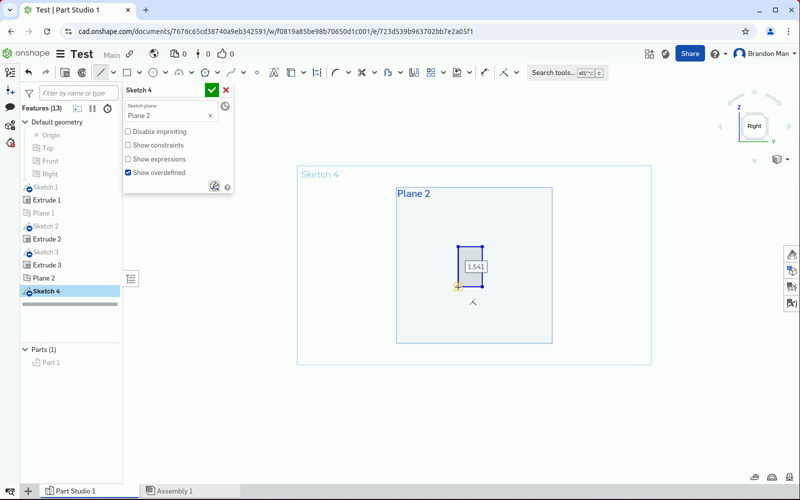
scroll(-6)
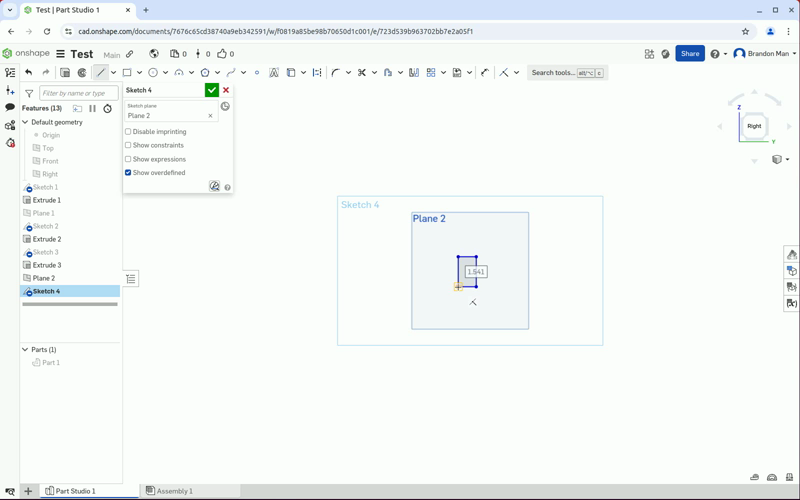
scroll(-6)
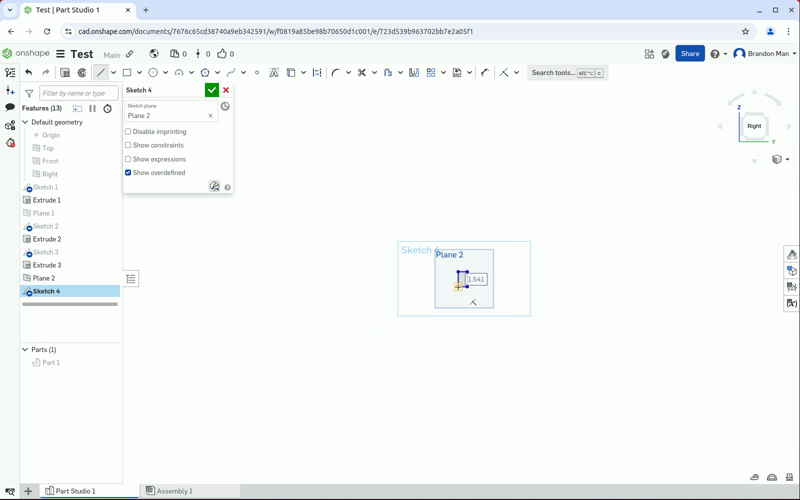
scroll(-6)
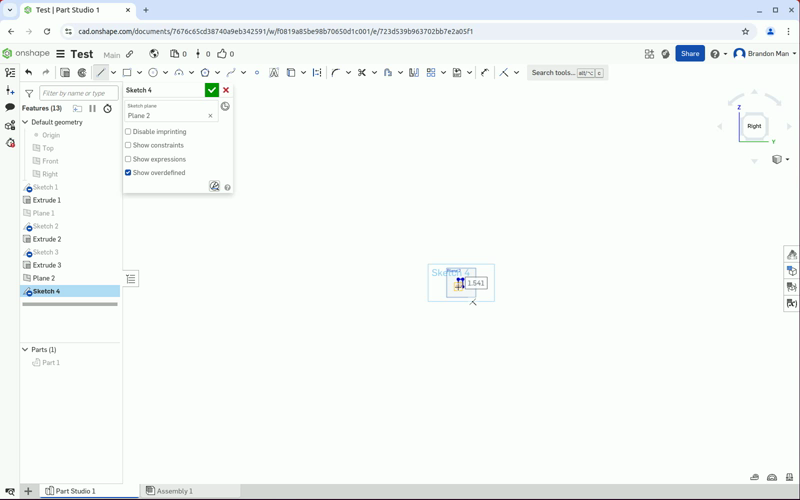
key(esc)
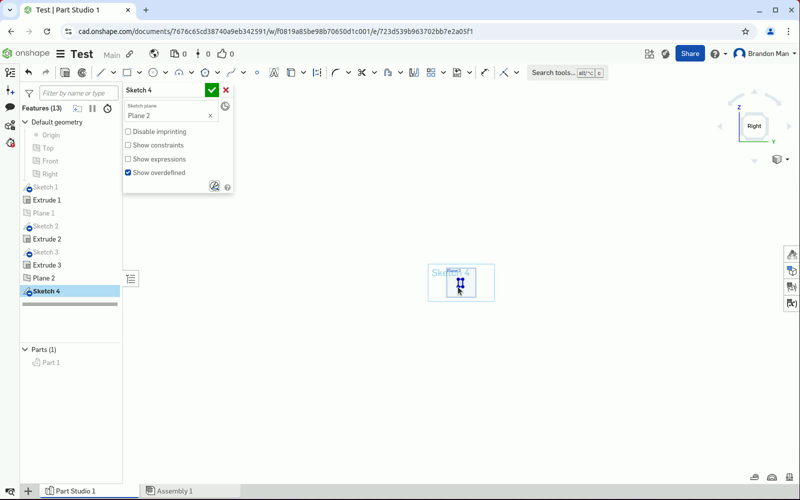
mouse_move(458, 285)
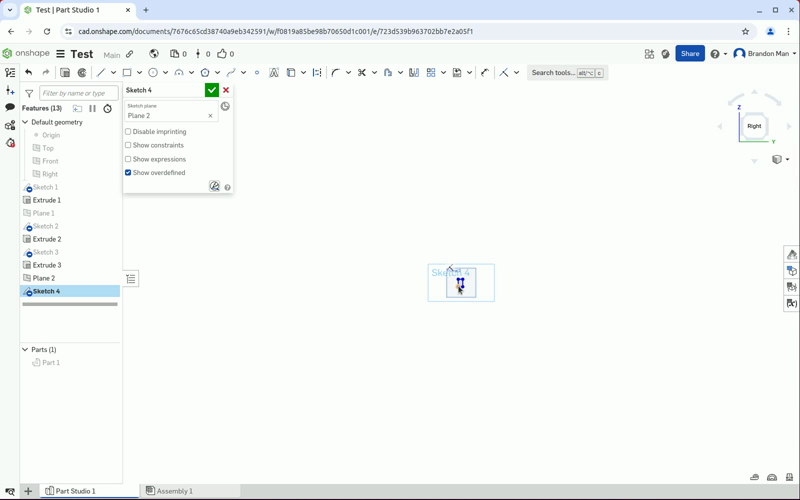
scroll(6)
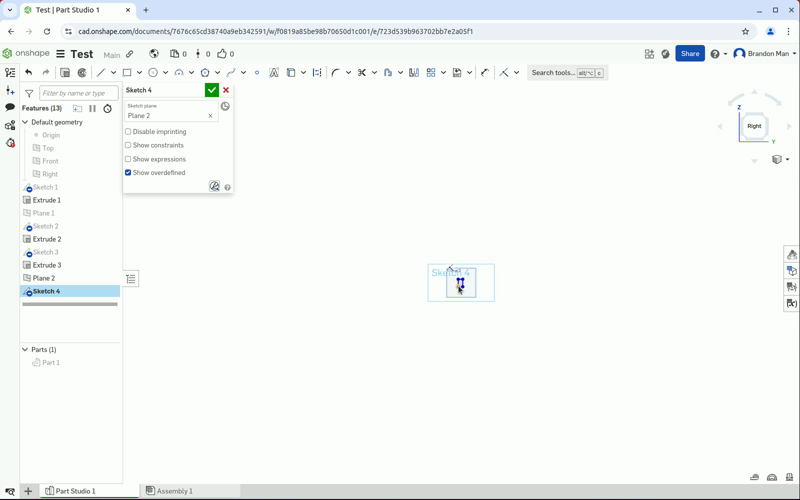
scroll(6)
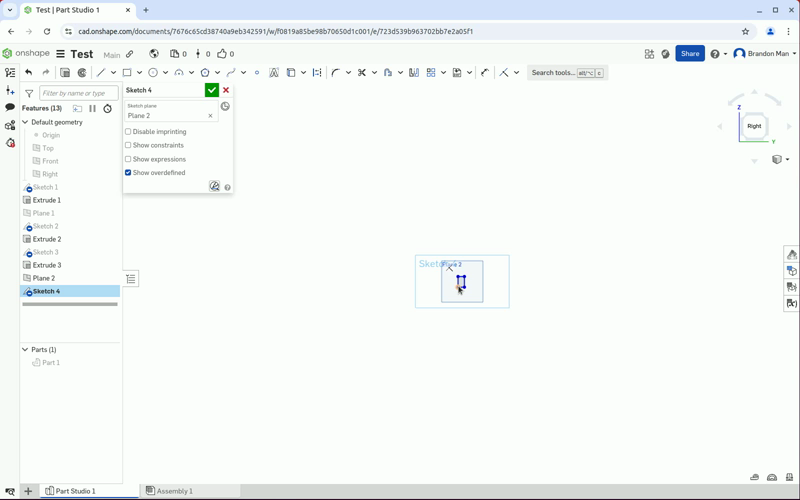
scroll(6)
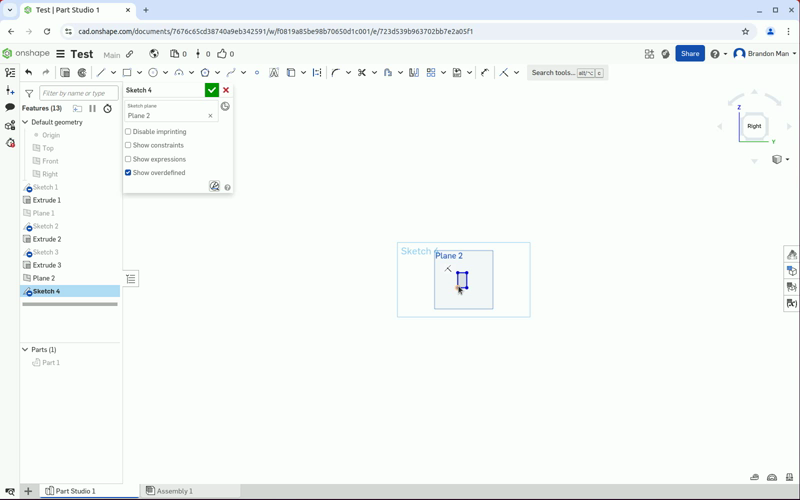
scroll(6)
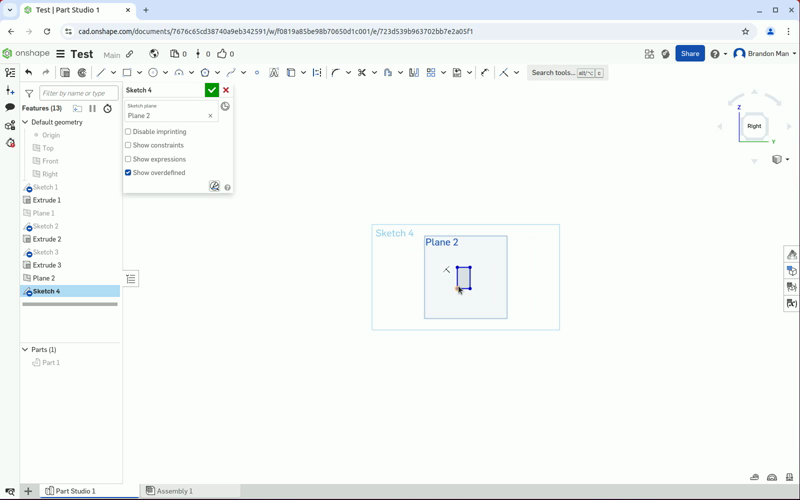
scroll(6)
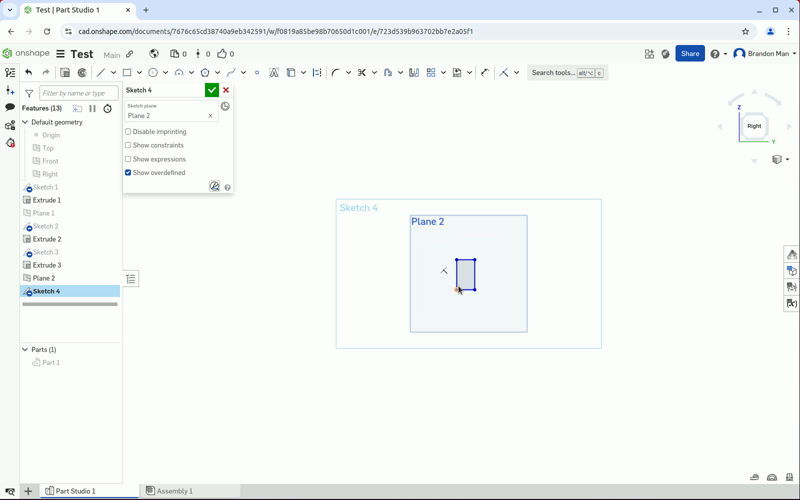
scroll(6)
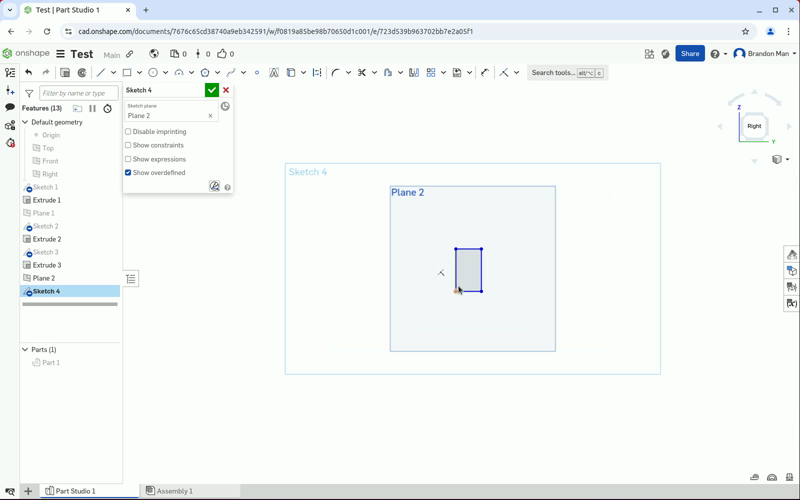
scroll(6)
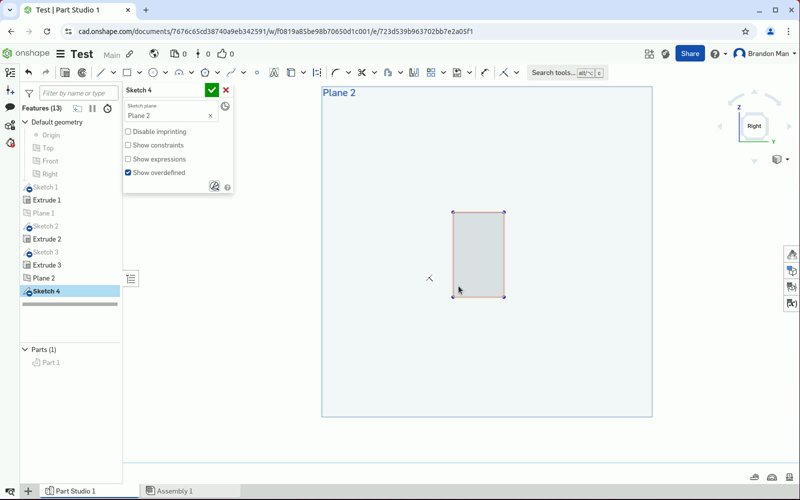
click(458, 285)
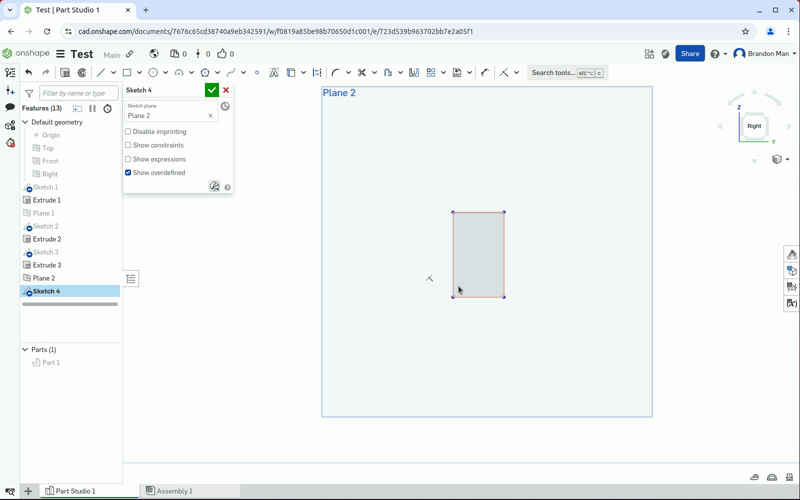
scroll(-6)
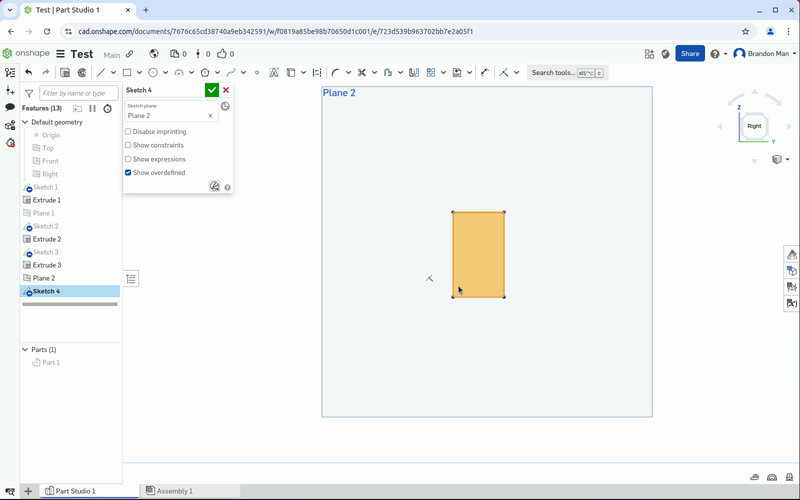
scroll(-6)
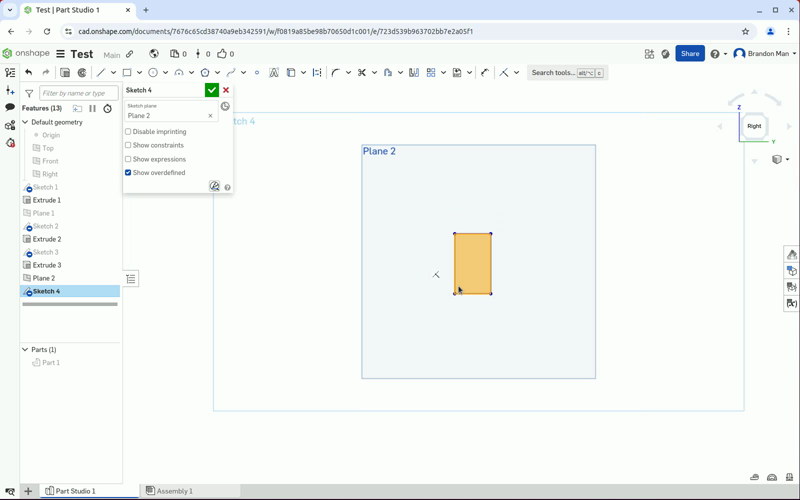
scroll(-6)
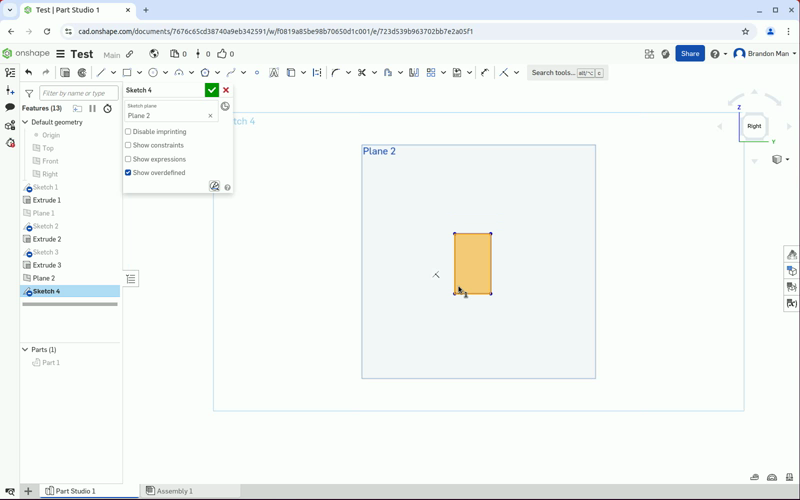
scroll(-6)
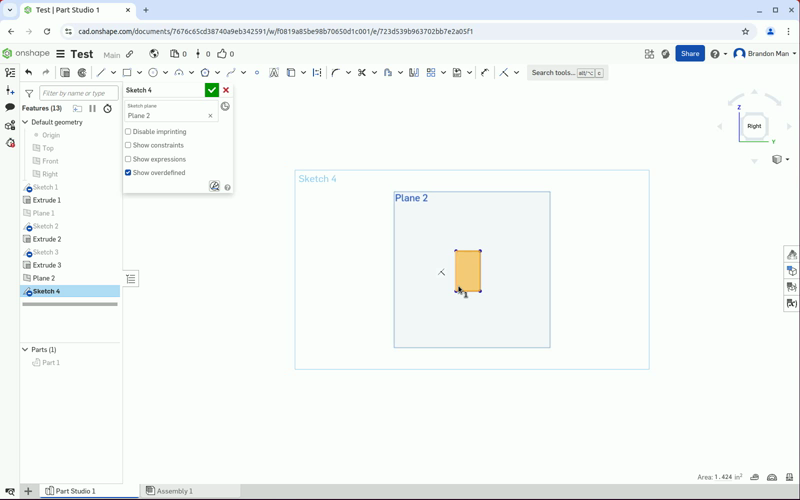
scroll(-6)
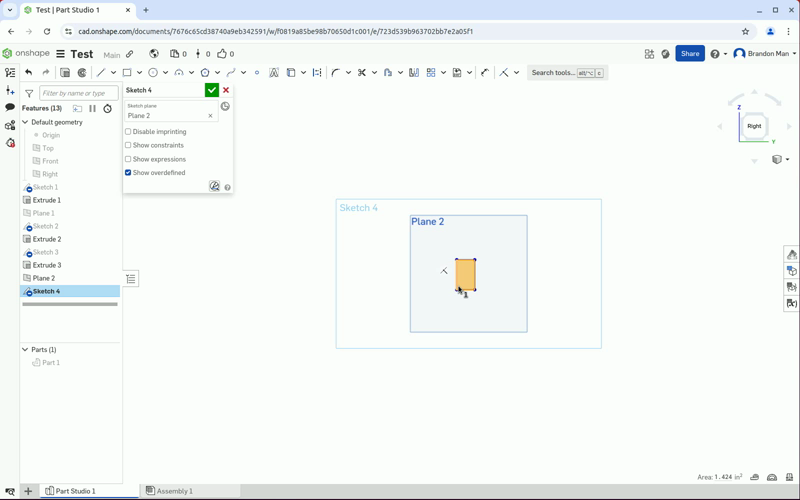
scroll(-6)
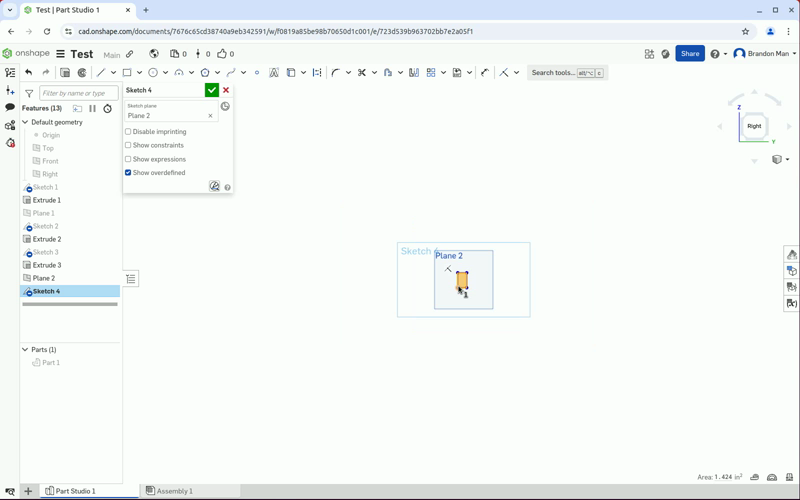
scroll(-6)
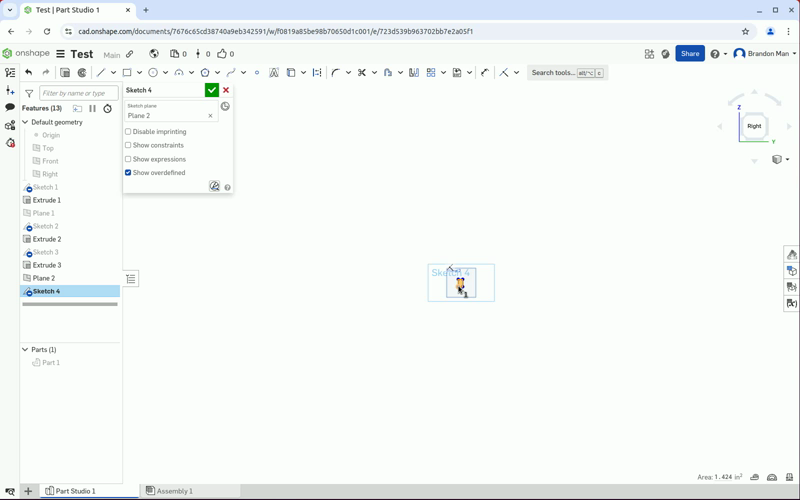
mouse_move(73, 352)
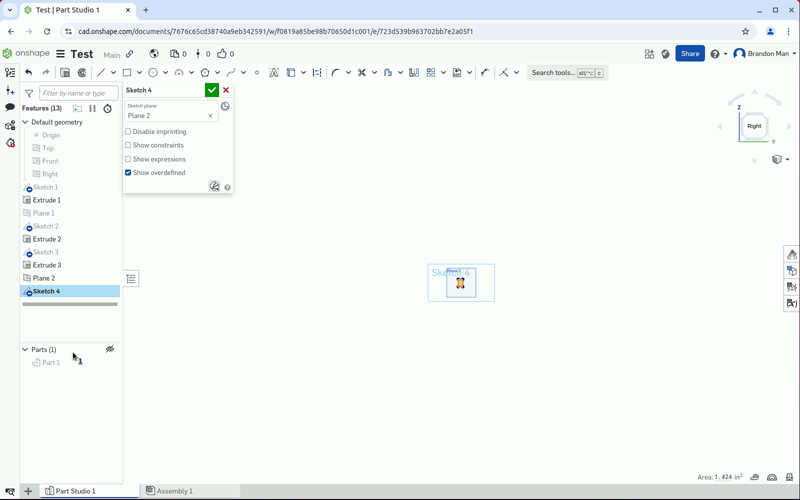
key(shift+y)
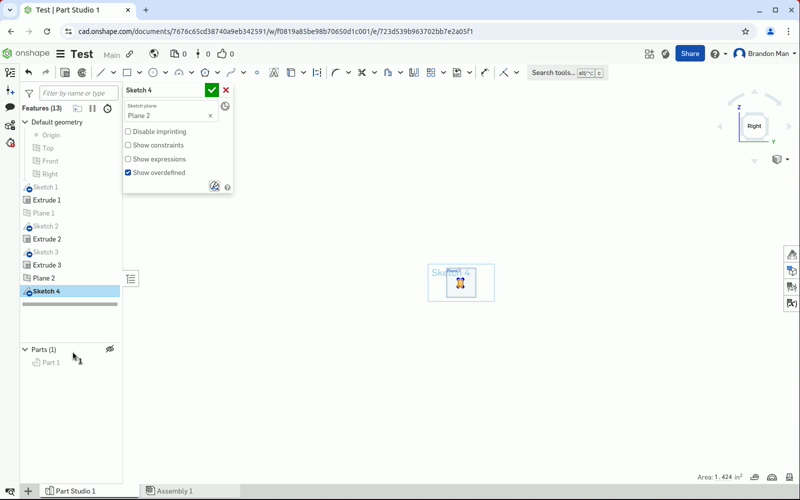
key(shift+e)
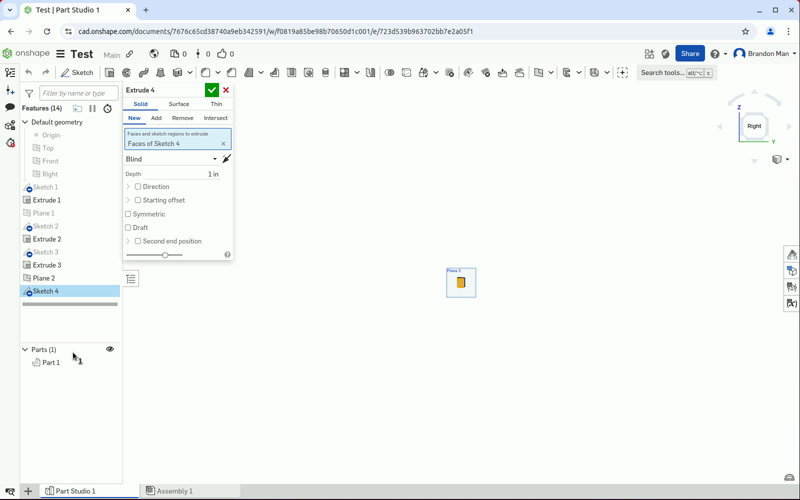
mouse_move(143, 106)
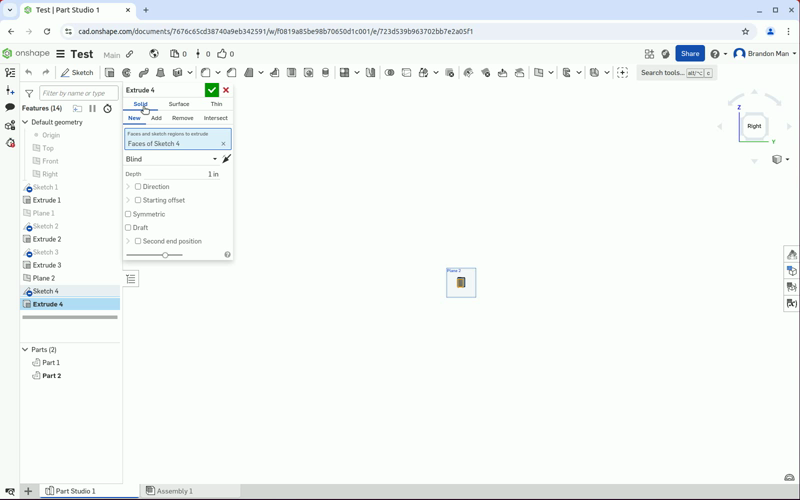
click(143, 106)
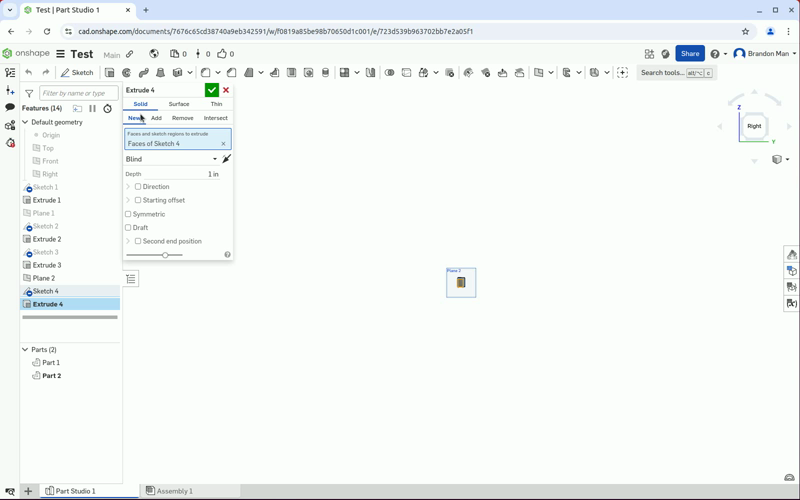
mouse_move(137, 120)
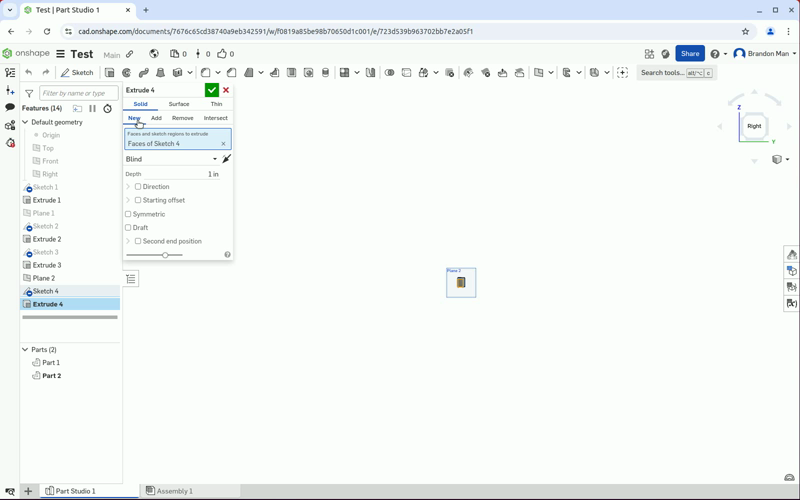
click(137, 120)
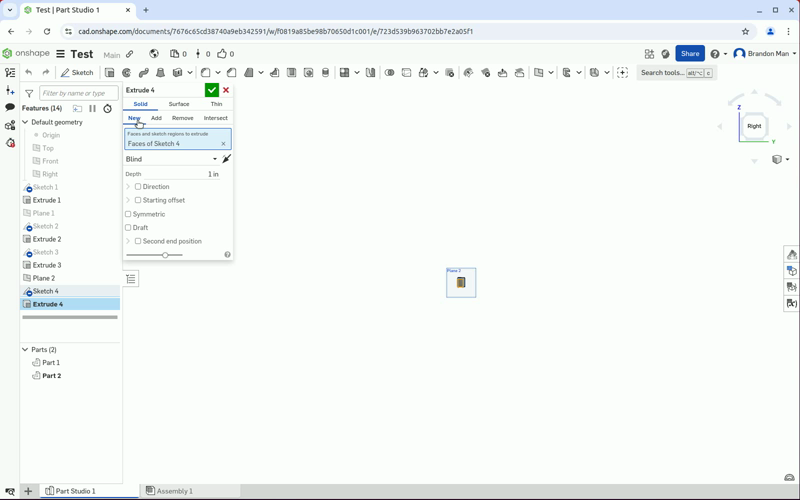
key(tab, 4)
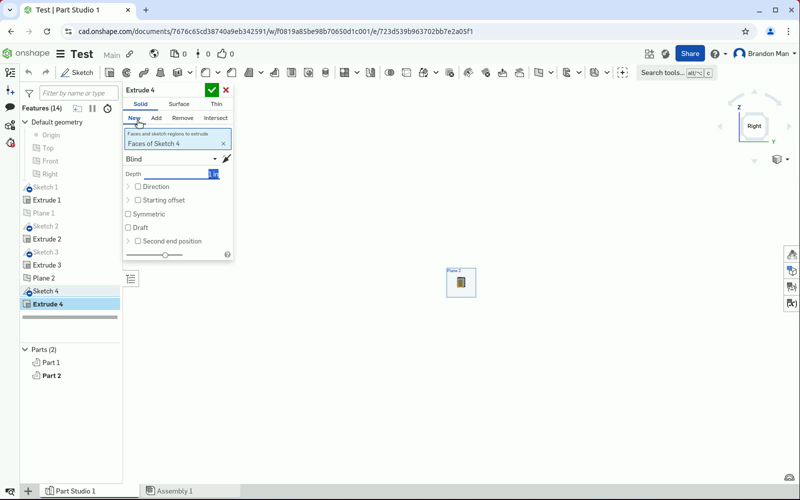
text(1.685)
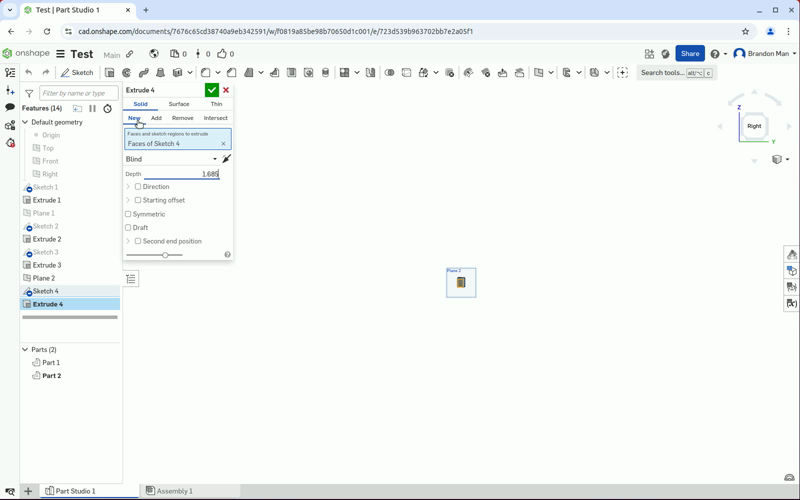
key(enter)
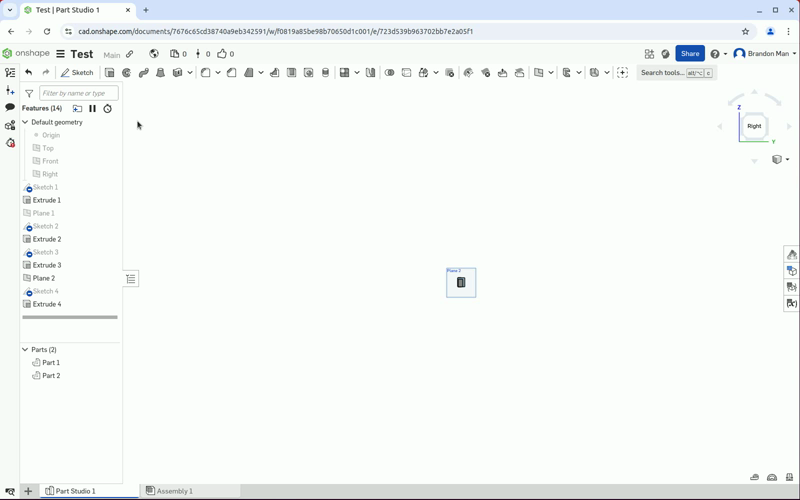
key(shift+h)
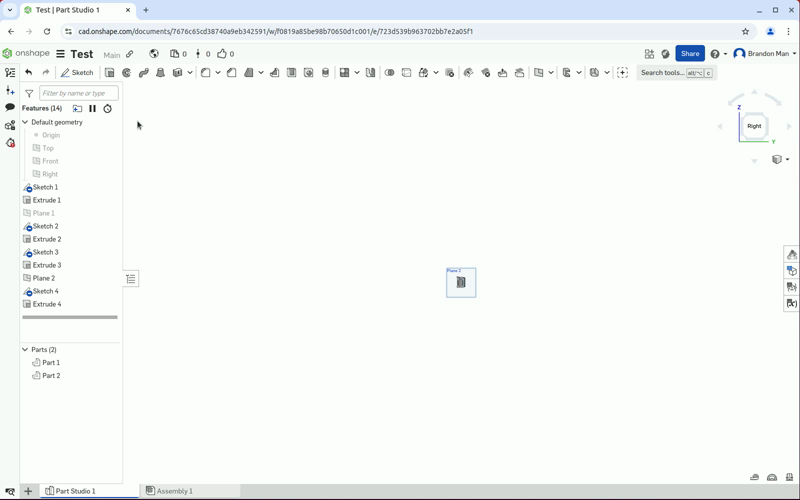
key(shift+h)
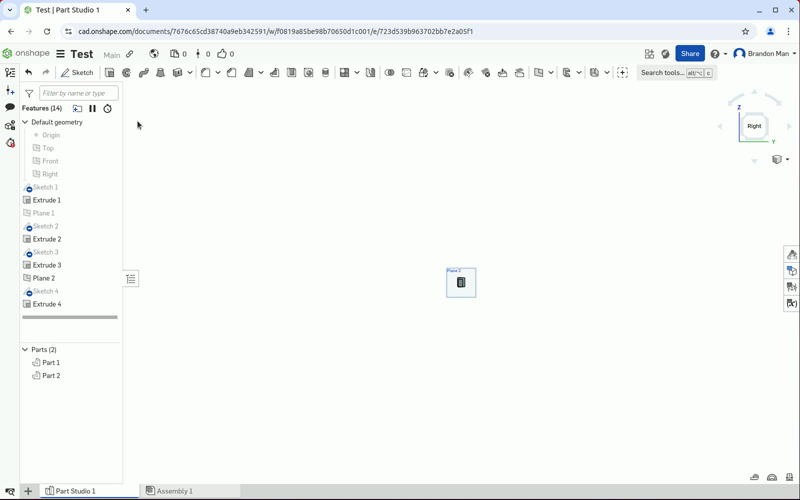
mouse_move(73, 189)
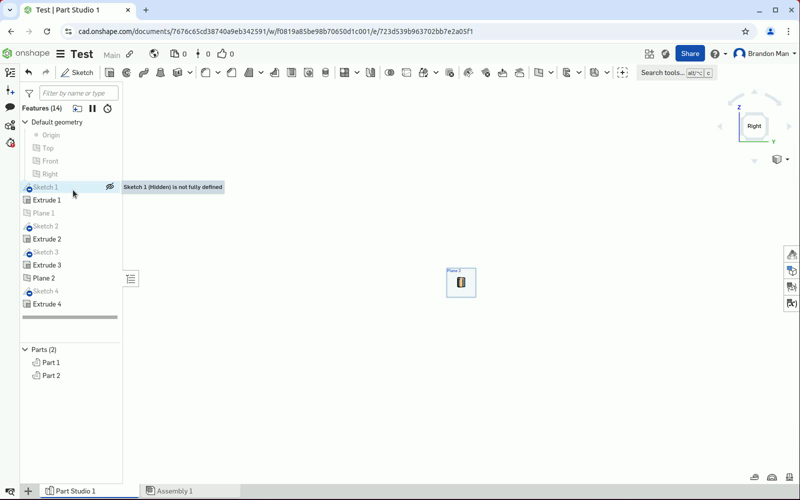
click(73, 189)
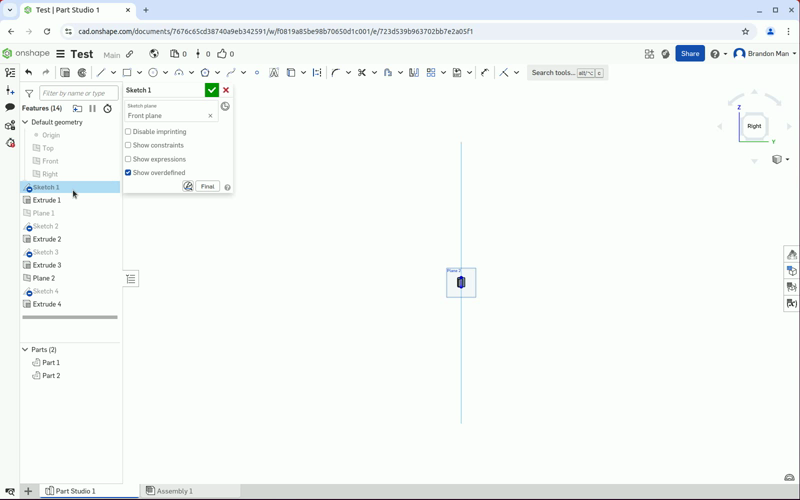
mouse_move(229, 92)
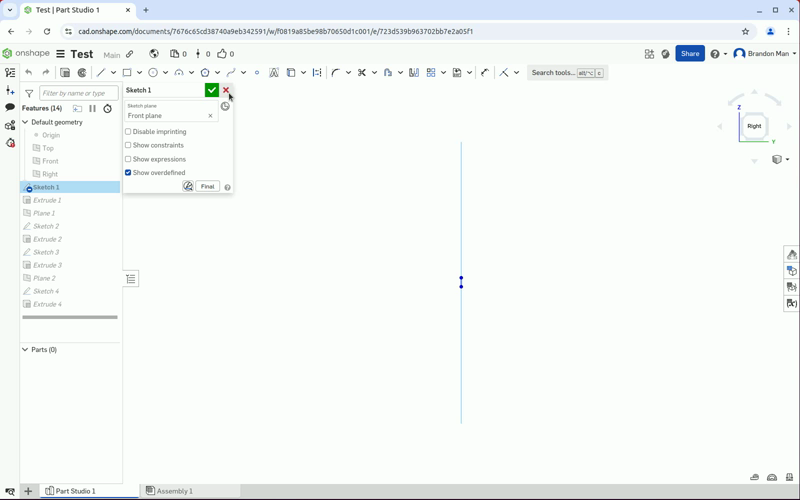
click(229, 92)
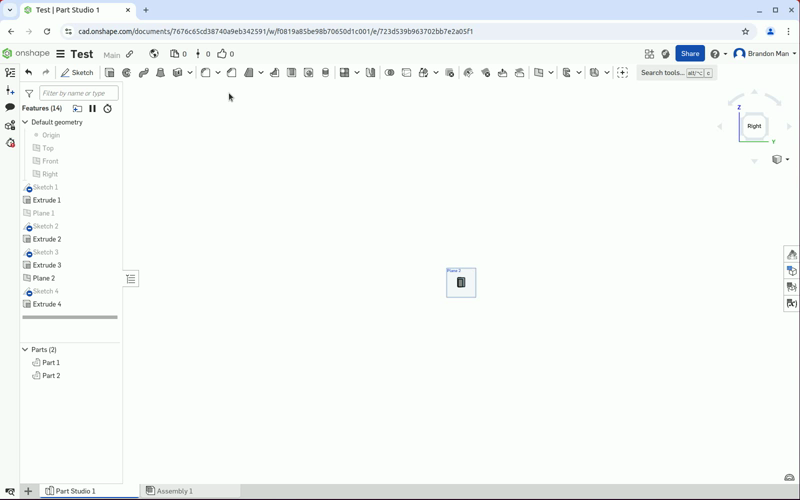
mouse_move(541, 75)
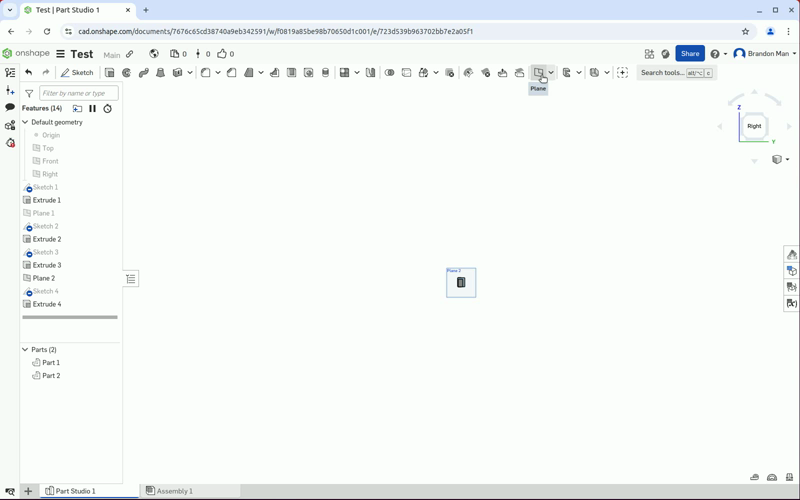
click(541, 75)
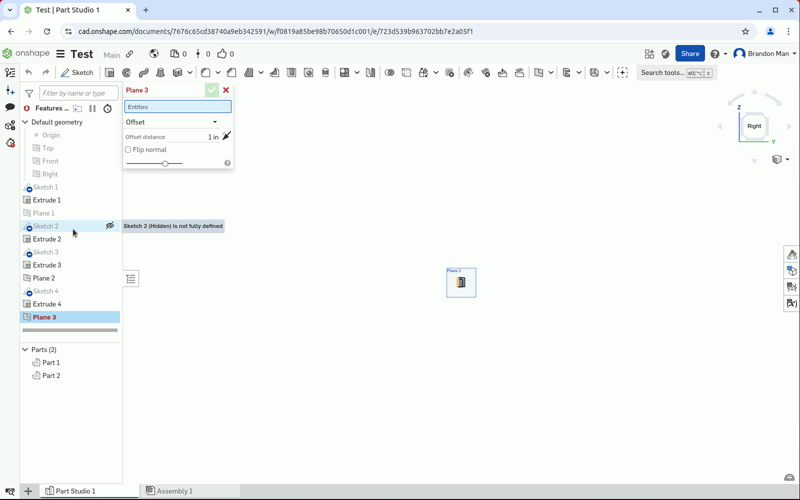
scroll(3)
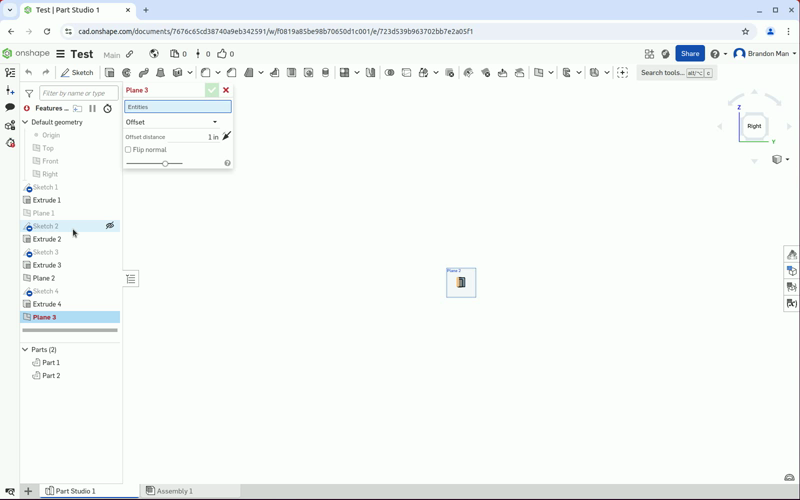
mouse_move(73, 176)
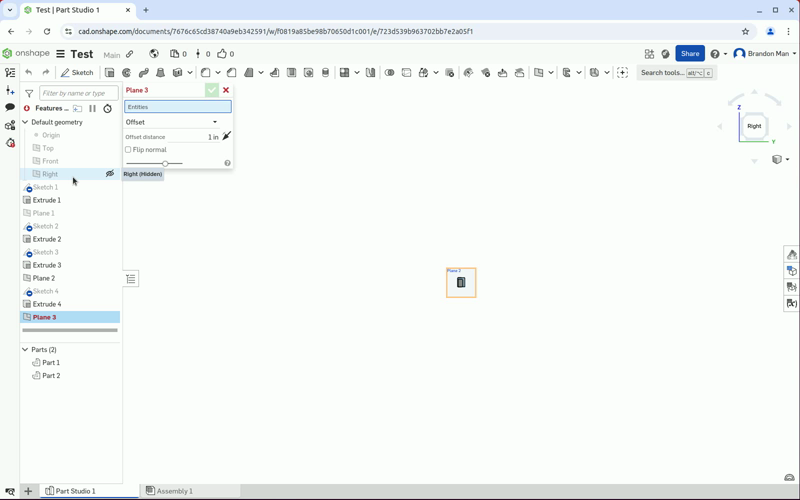
click(73, 176)
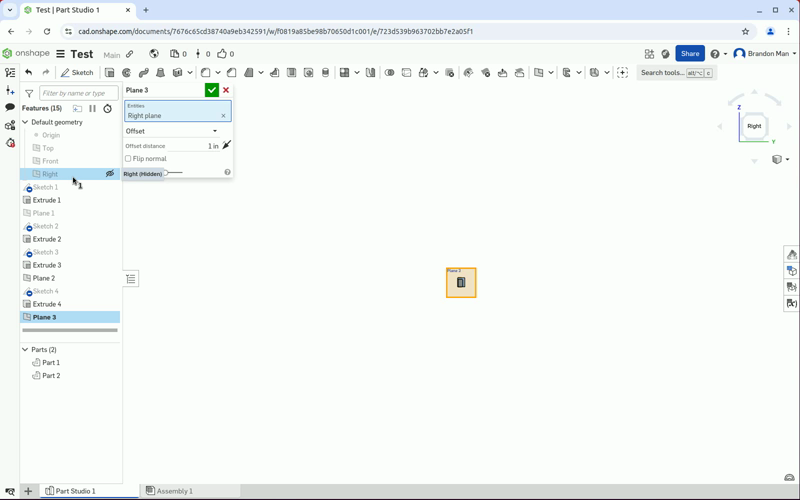
key(tab, 2)
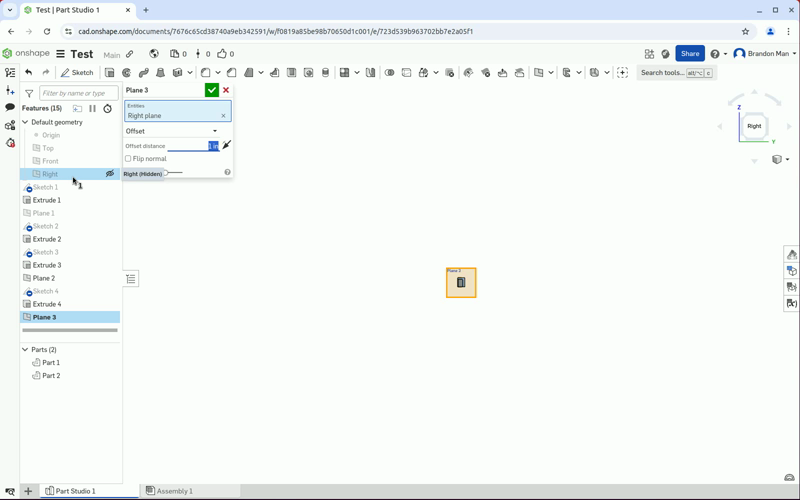
text(21.414)
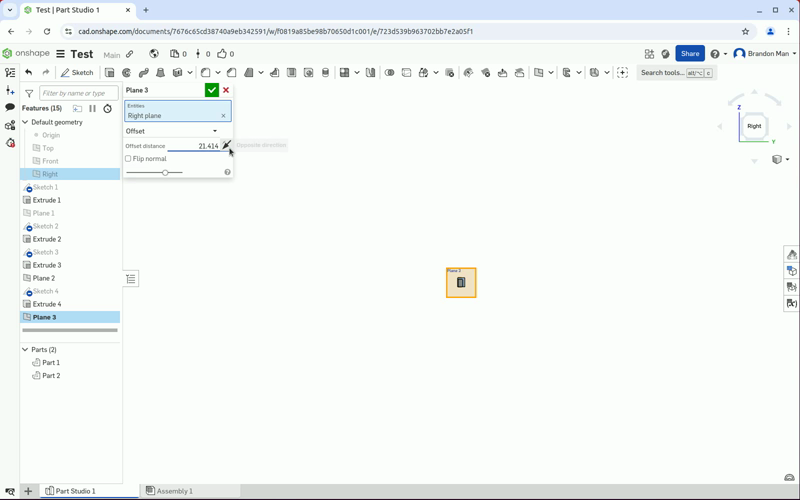
mouse_move(229, 147)
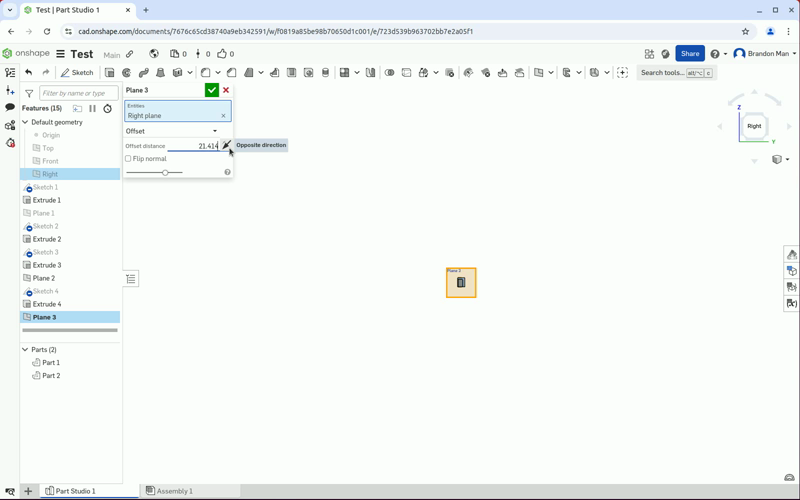
click(229, 147)
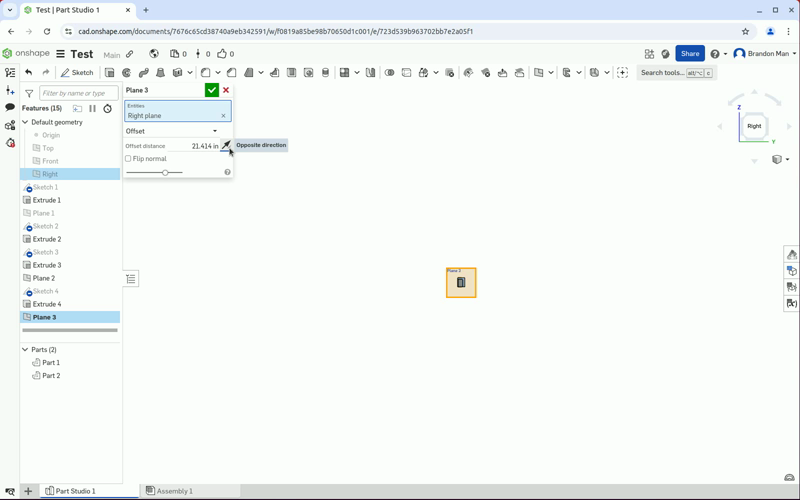
key(enter, 2)
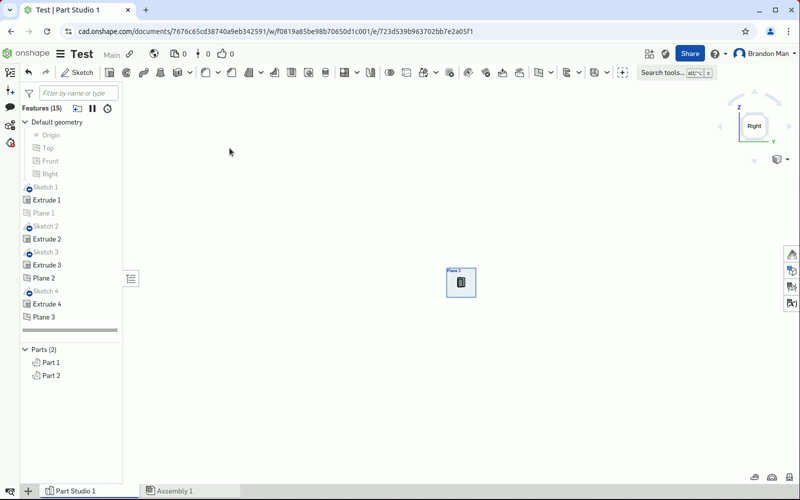
key(shift+s)
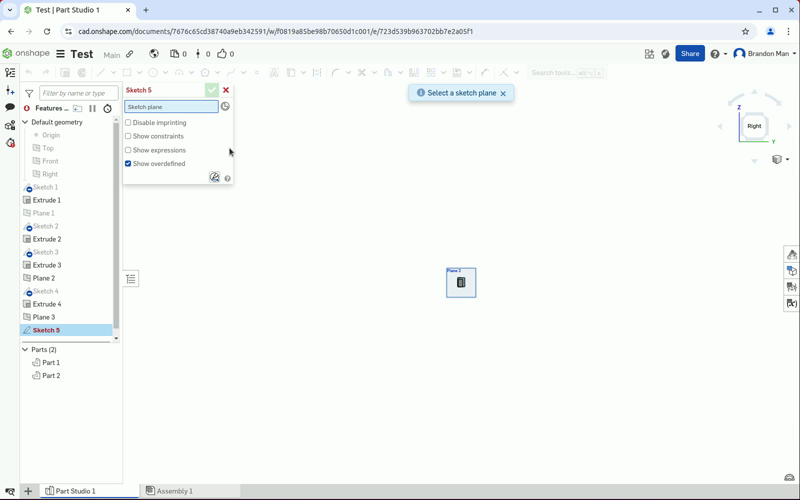
mouse_move(69, 319)
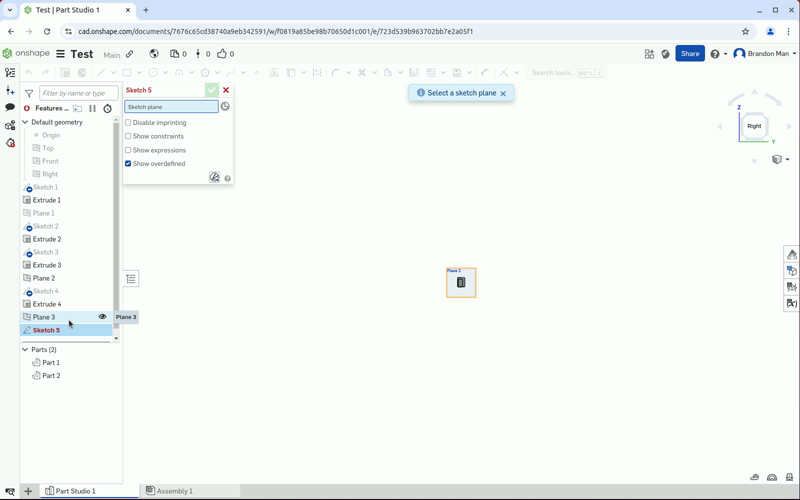
click(69, 319)
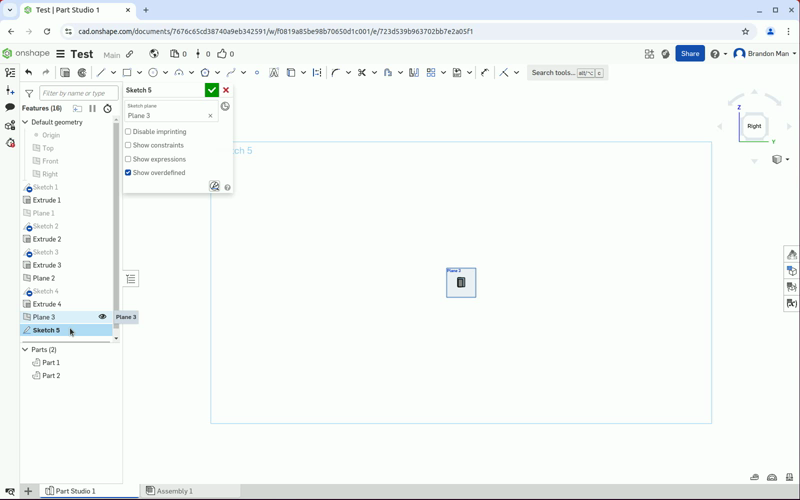
mouse_move(73, 352)
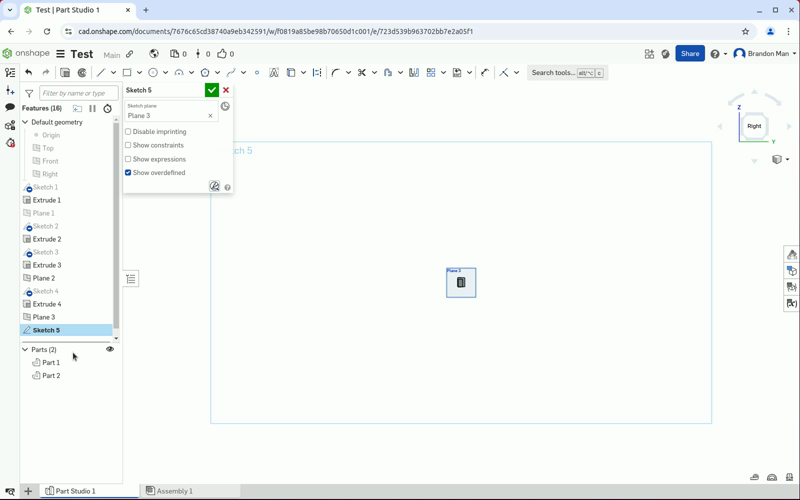
key(y)
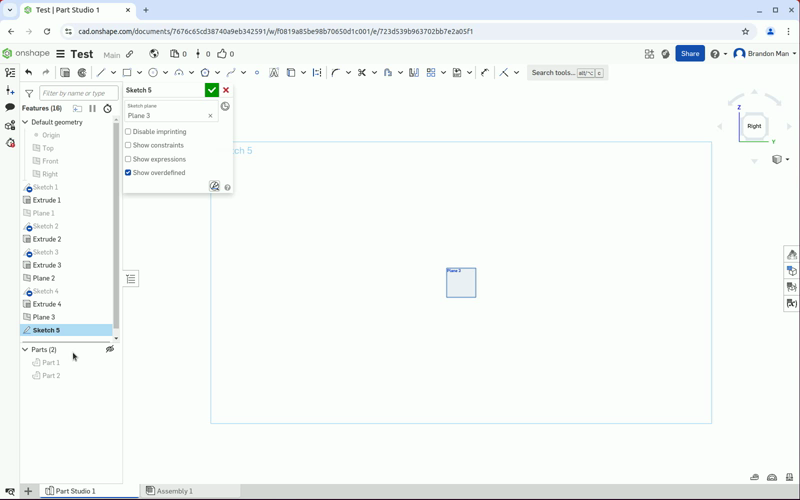
key(l)
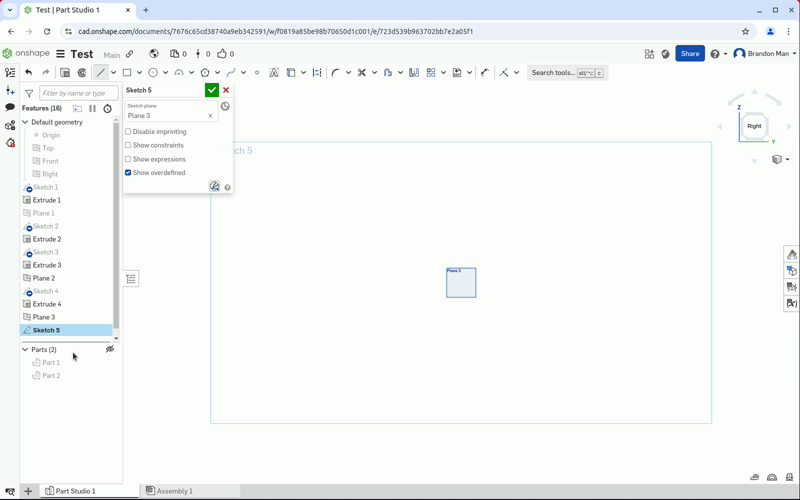
key_down(shift)
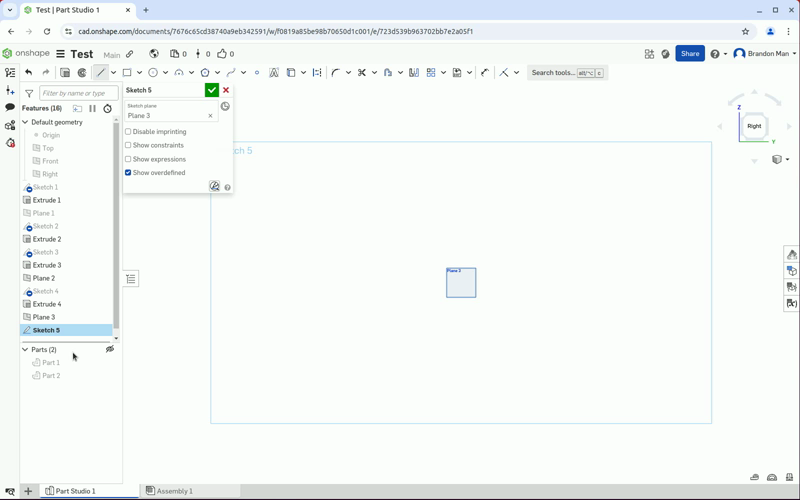
mouse_move(458, 286)
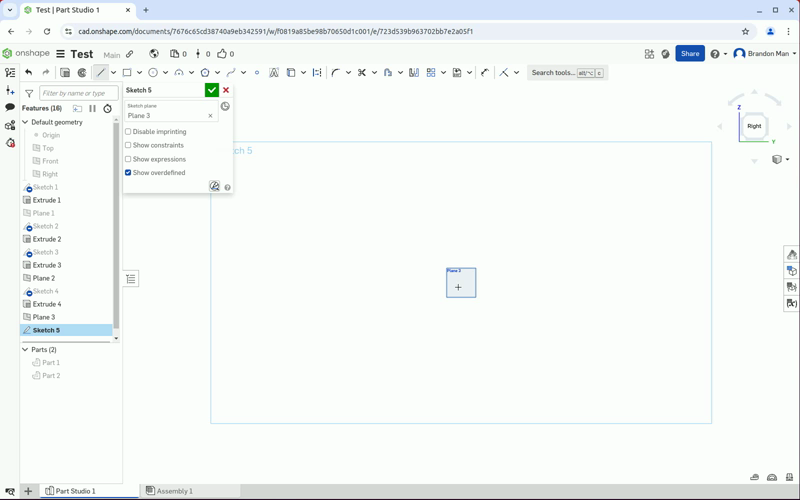
click(458, 286)
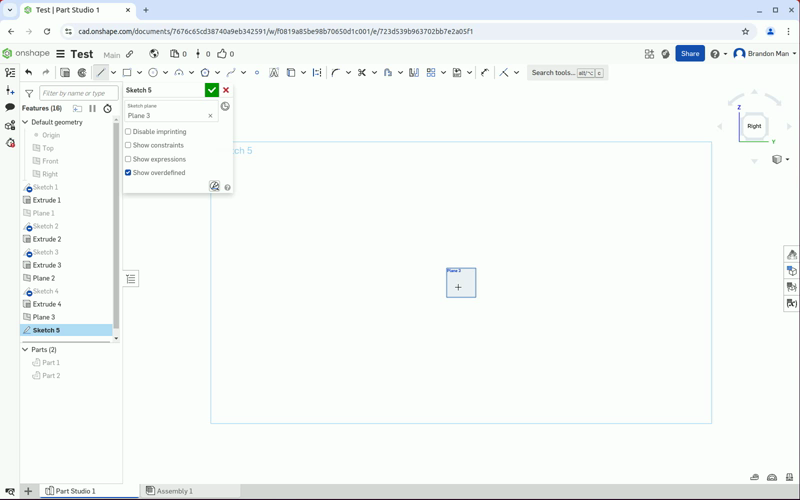
key_up(shift)
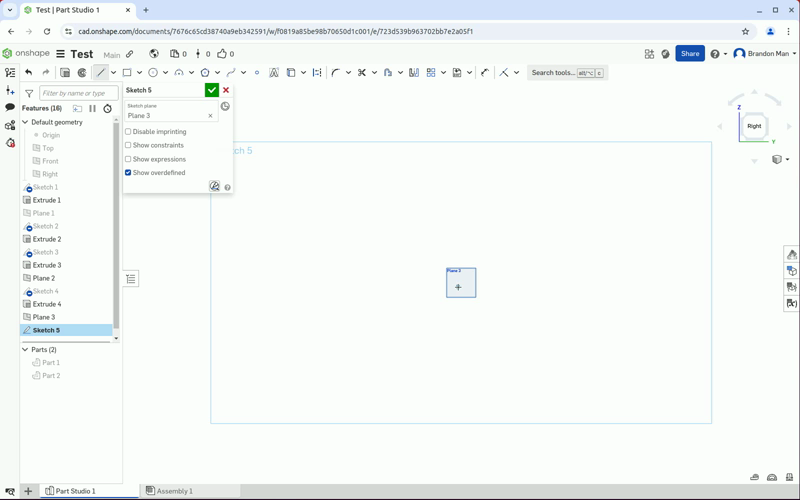
key_down(shift)
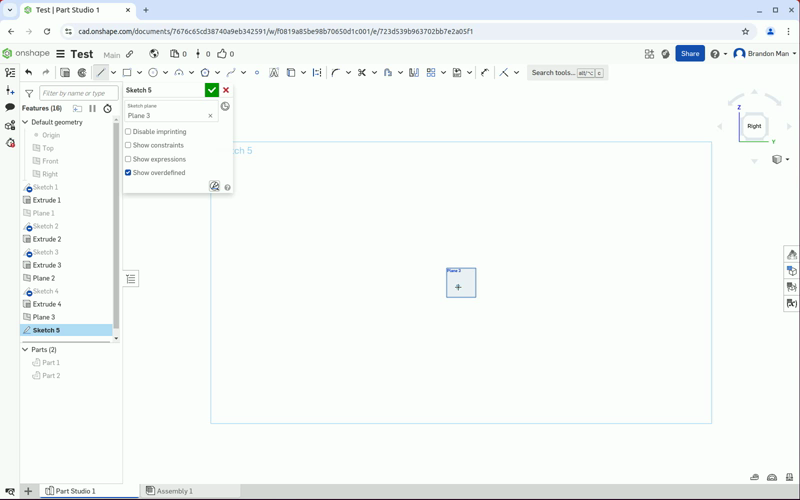
mouse_move(488, 286)
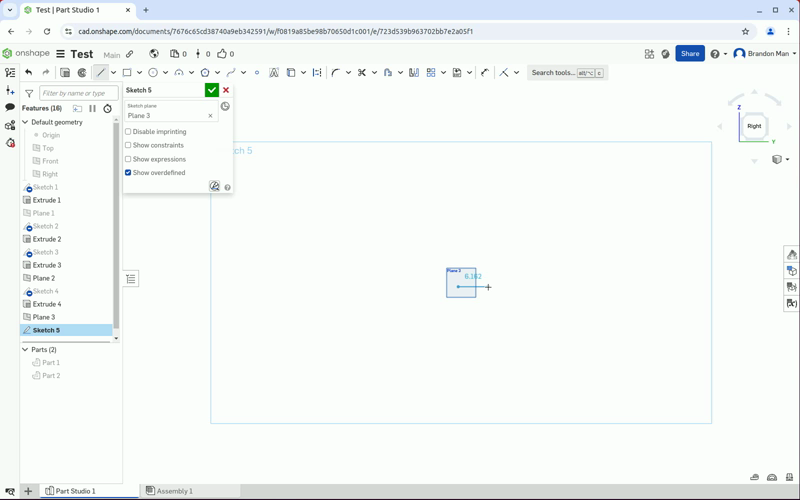
mouse_move(462, 286)
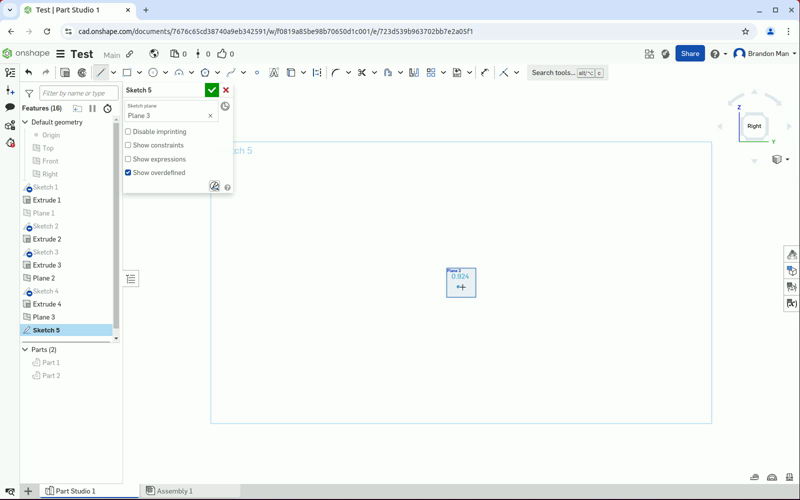
scroll(6)
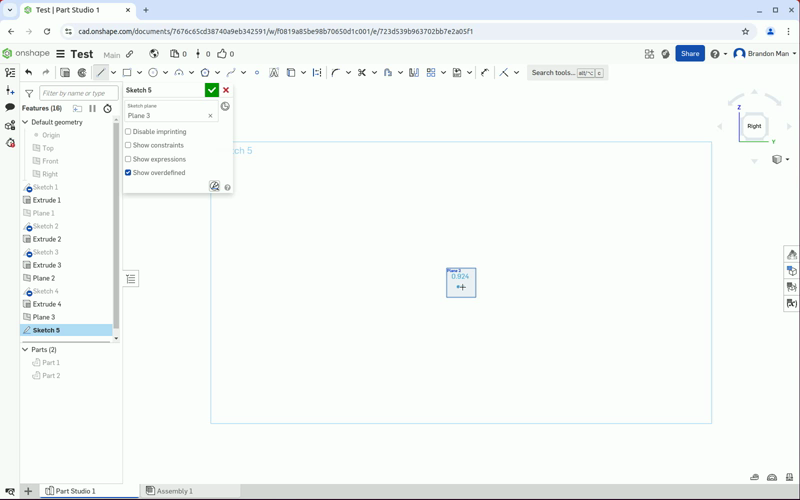
scroll(6)
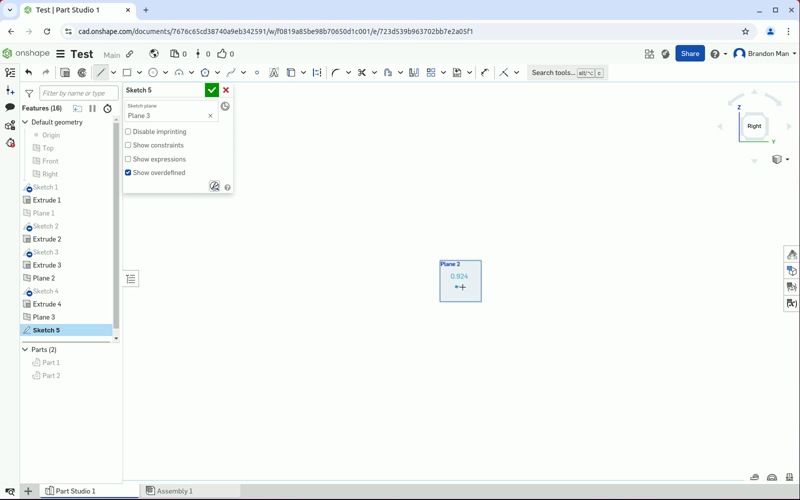
scroll(6)
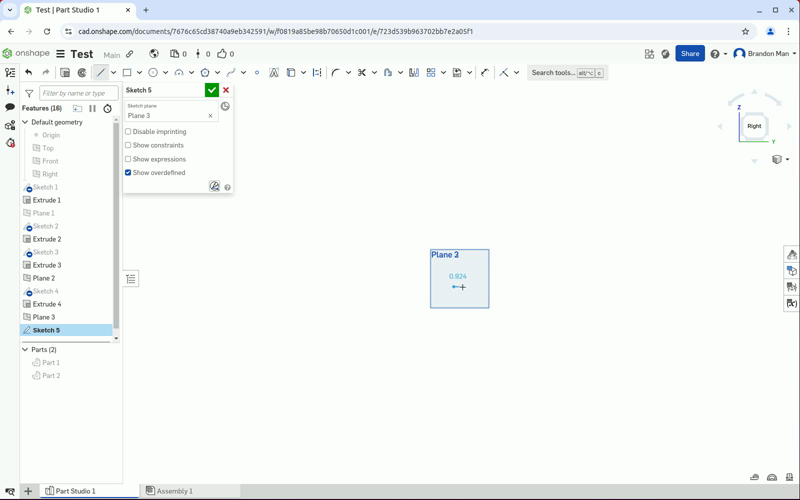
scroll(6)
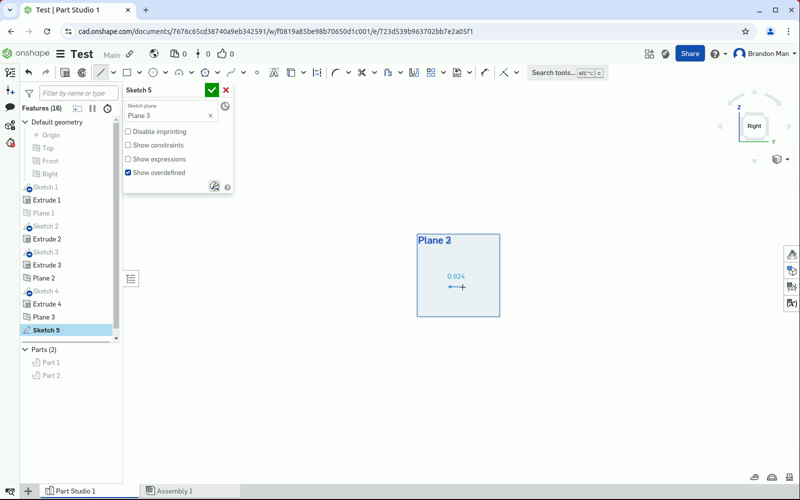
scroll(6)
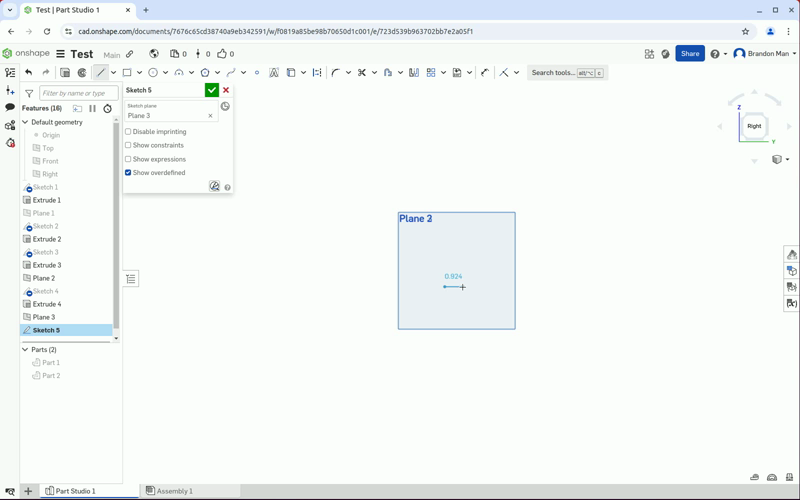
scroll(6)
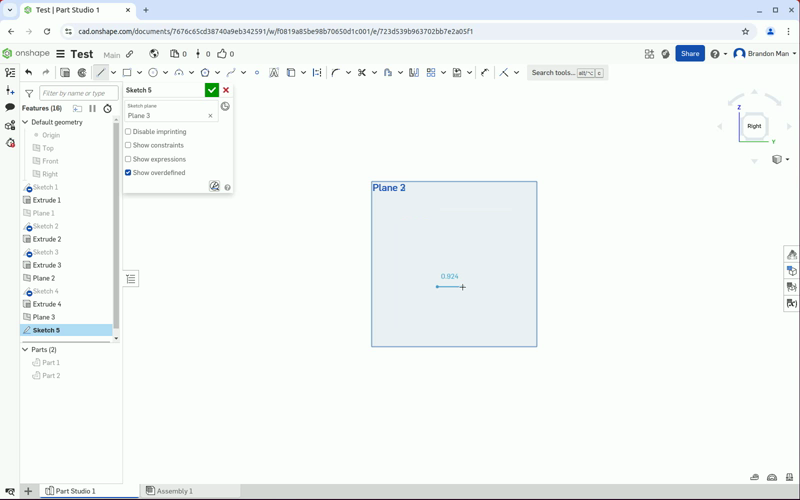
scroll(6)
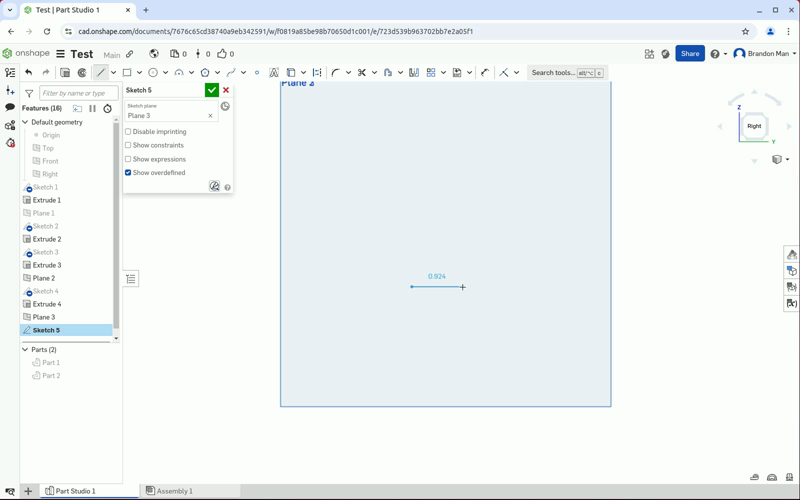
click(462, 286)
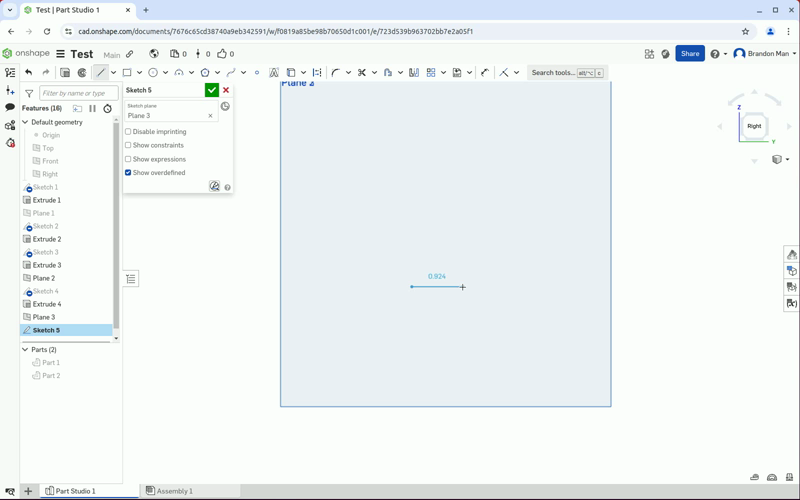
scroll(-6)
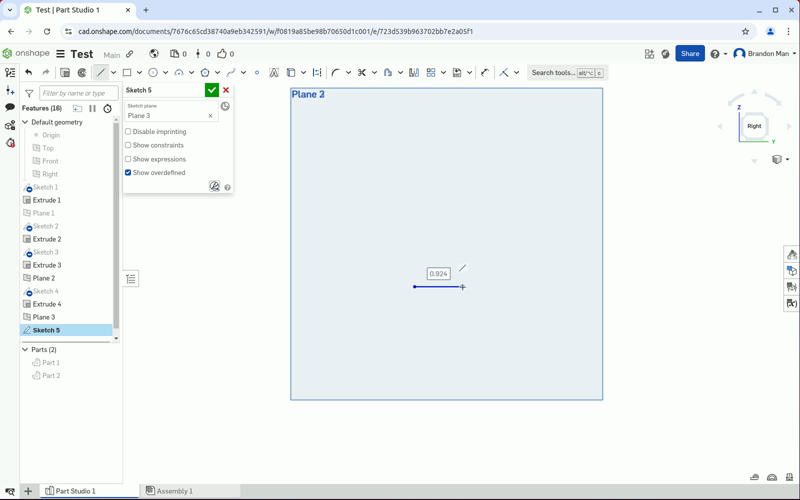
scroll(-6)
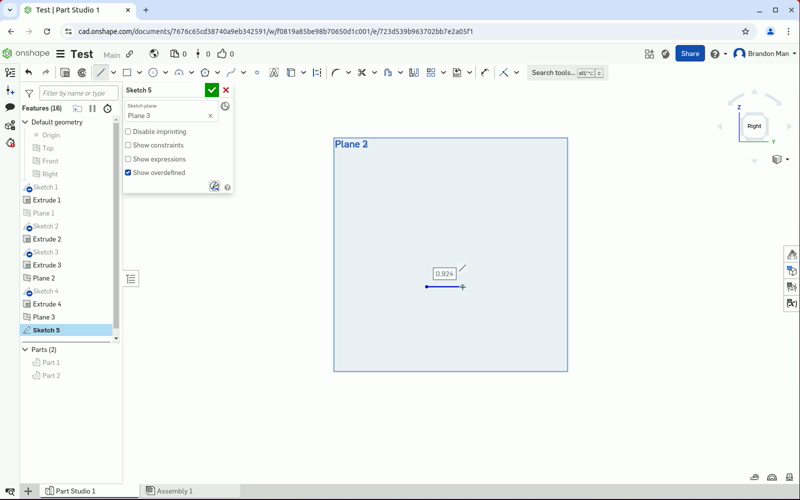
scroll(-6)
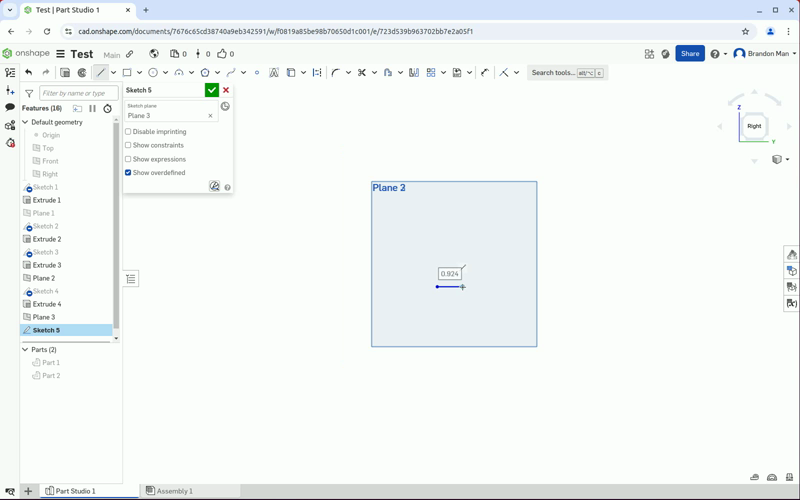
scroll(-6)
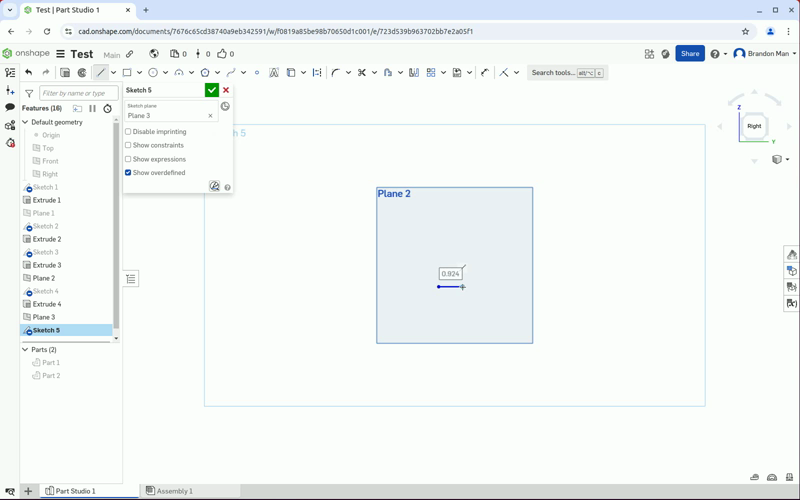
scroll(-6)
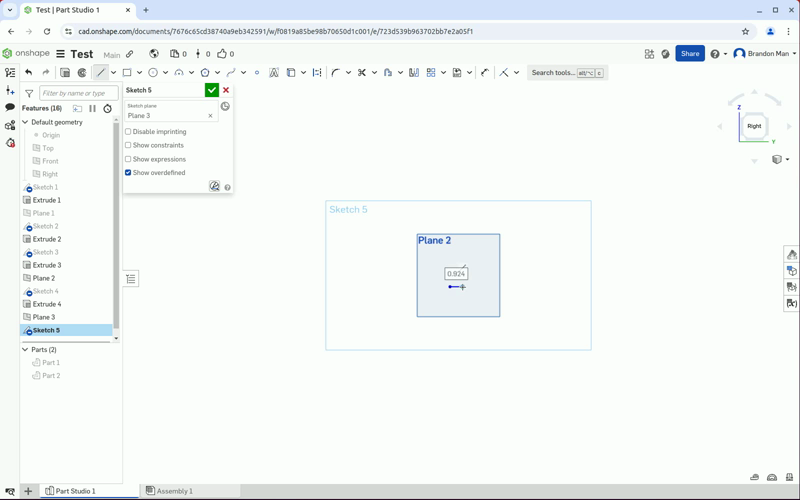
scroll(-6)
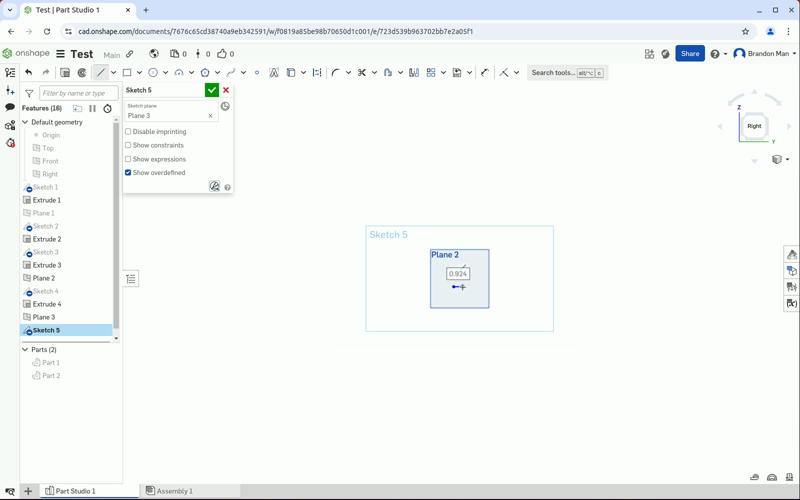
scroll(-6)
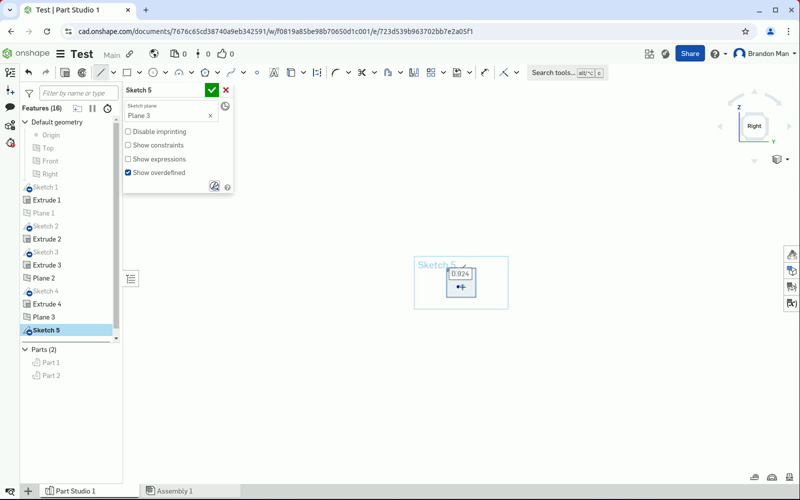
key_up(shift)
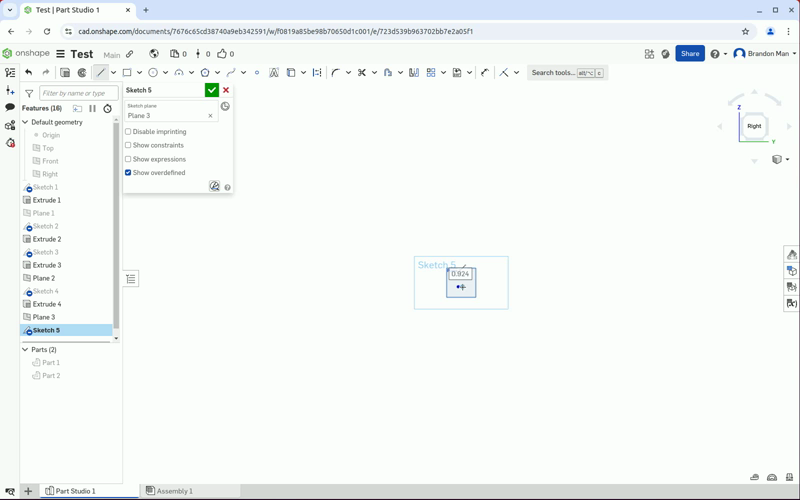
key_down(shift)
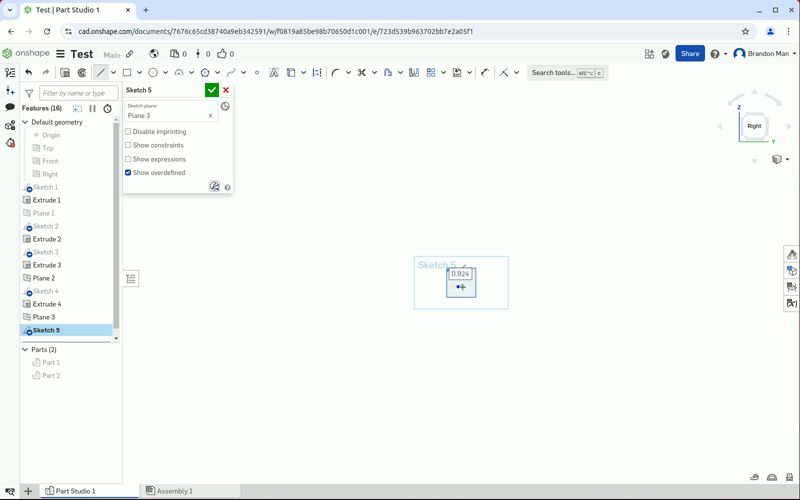
mouse_move(492, 286)
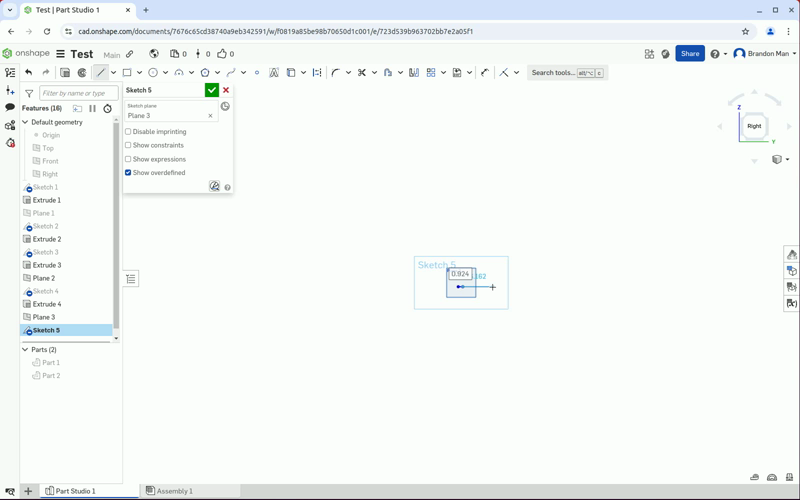
mouse_move(462, 279)
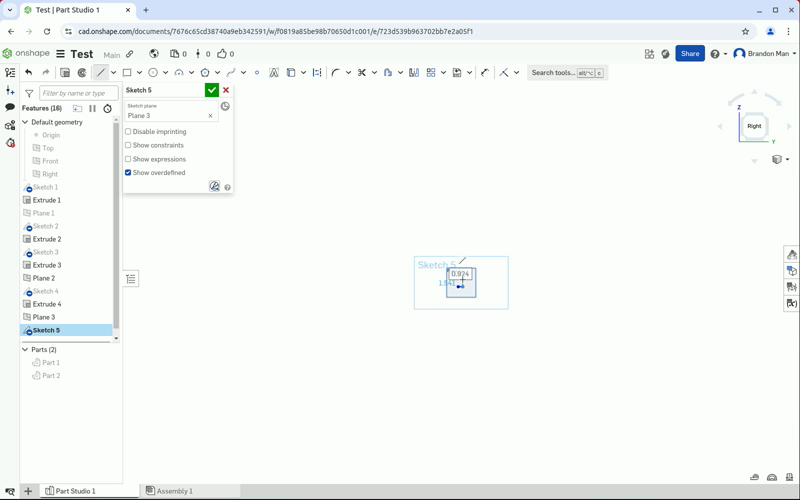
scroll(6)
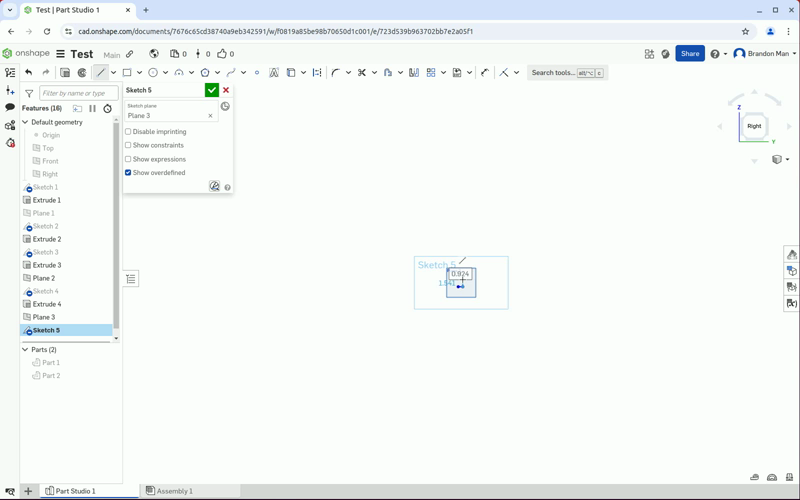
scroll(6)
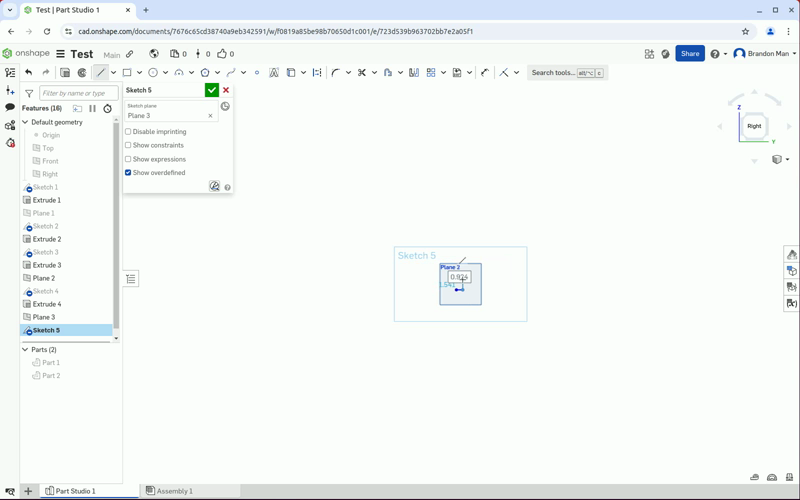
scroll(6)
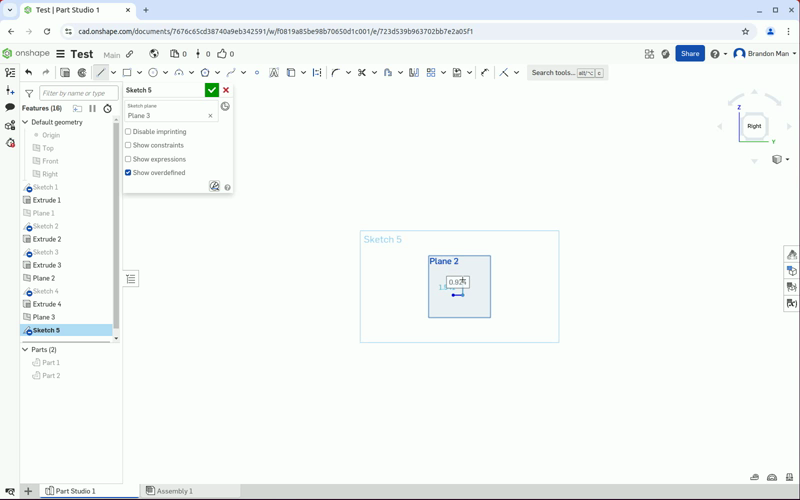
scroll(6)
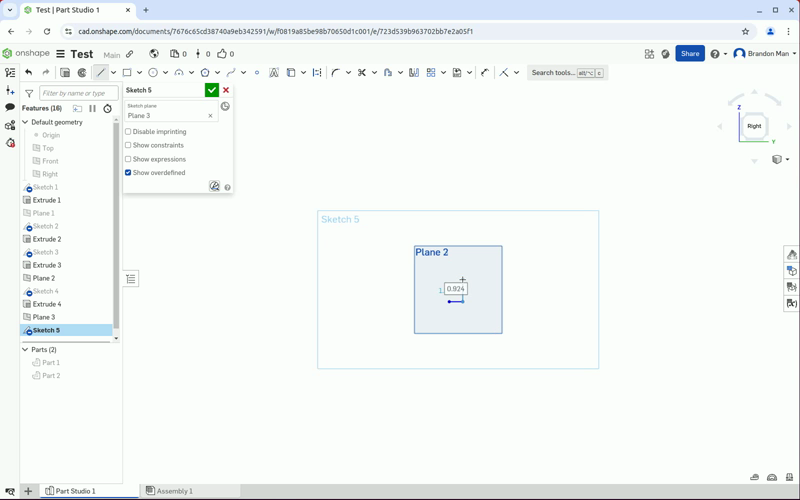
scroll(6)
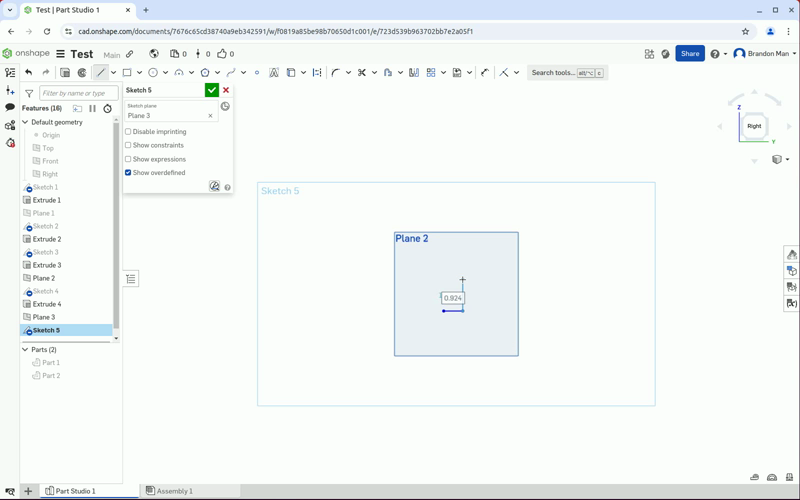
scroll(6)
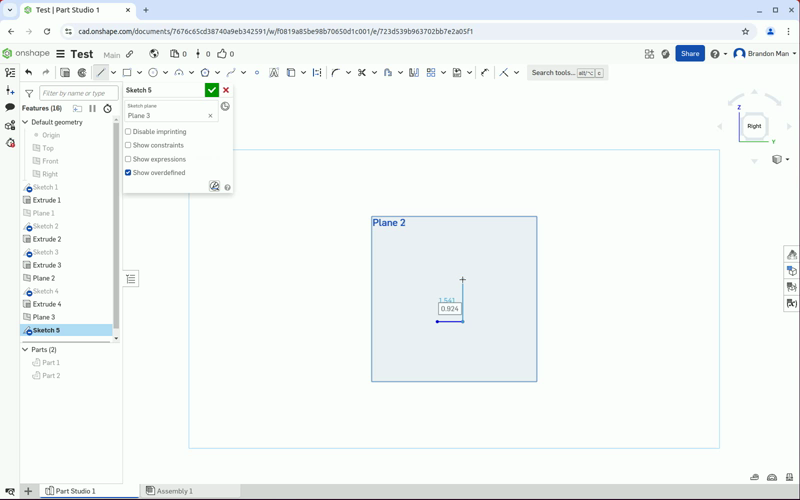
scroll(6)
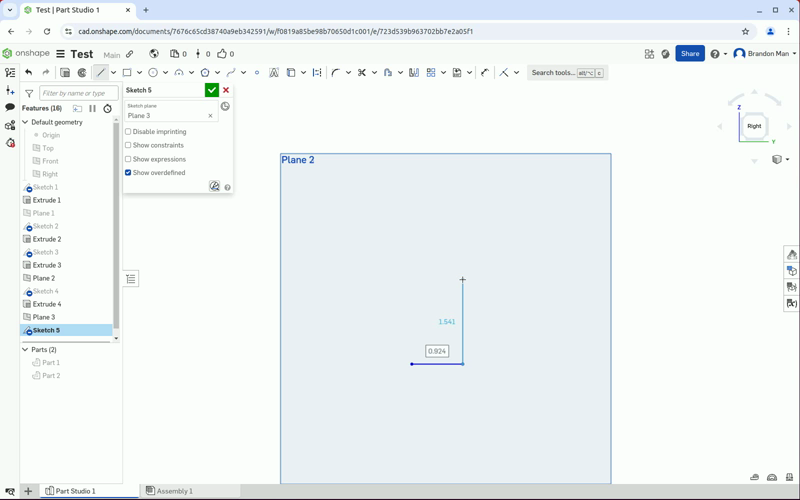
click(462, 279)
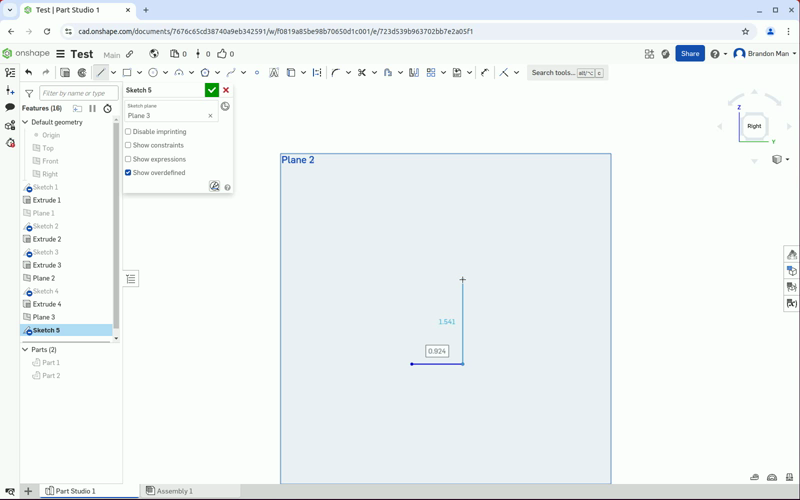
scroll(-6)
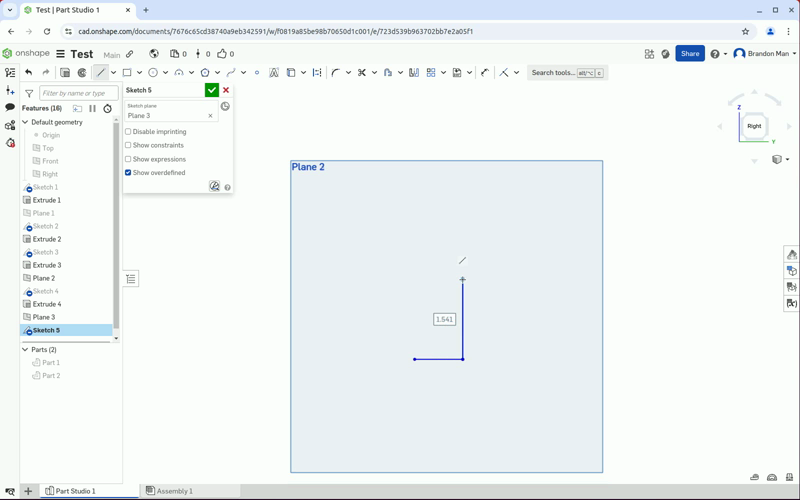
scroll(-6)
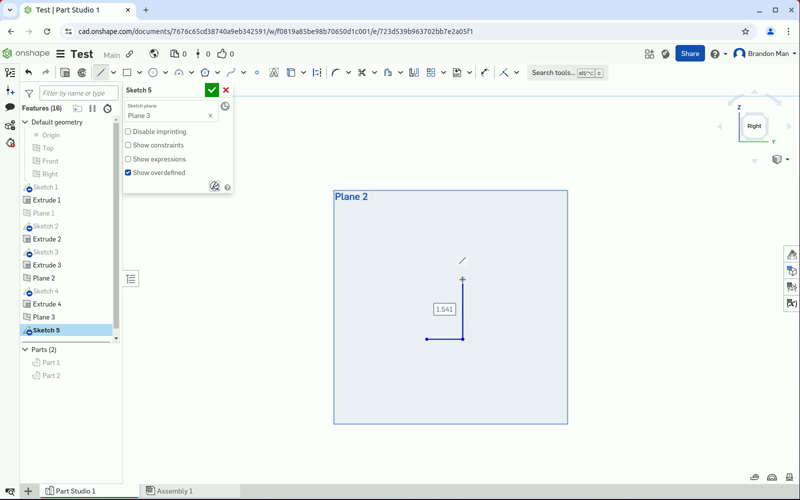
scroll(-6)
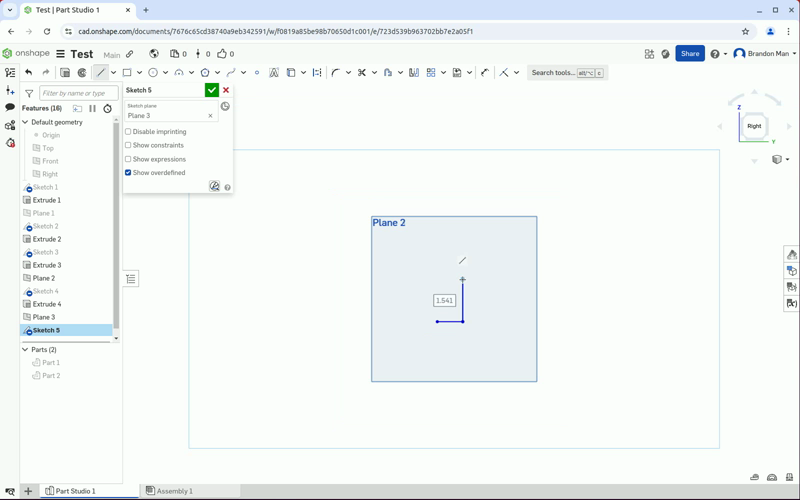
scroll(-6)
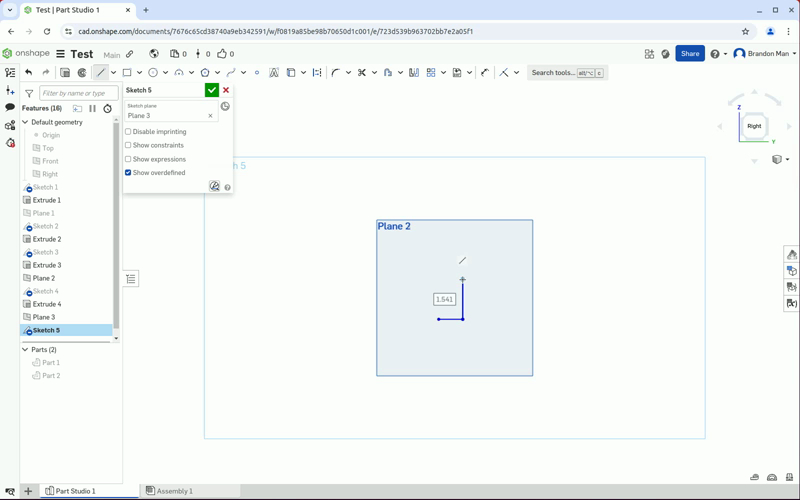
scroll(-6)
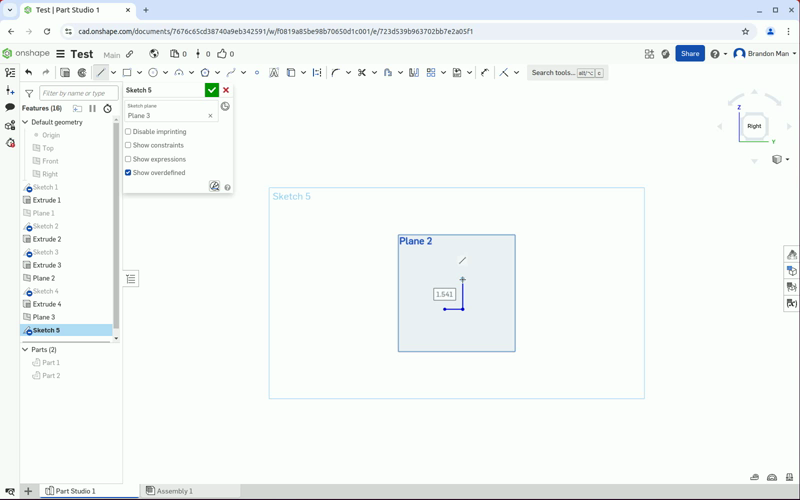
scroll(-6)
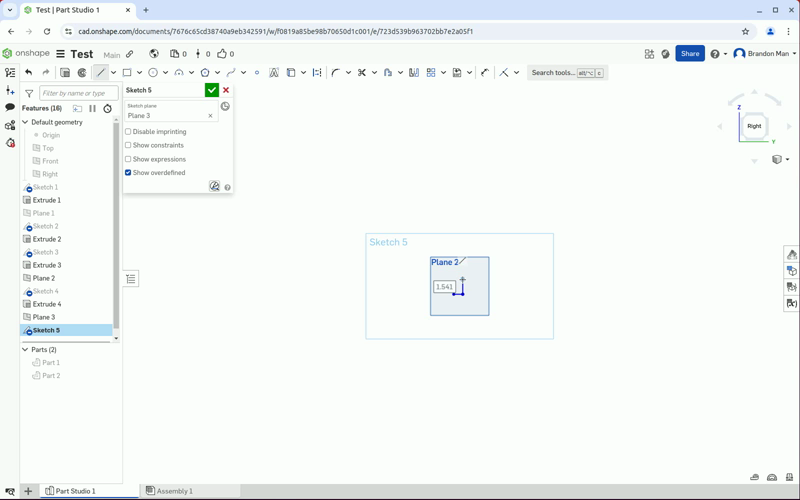
scroll(-6)
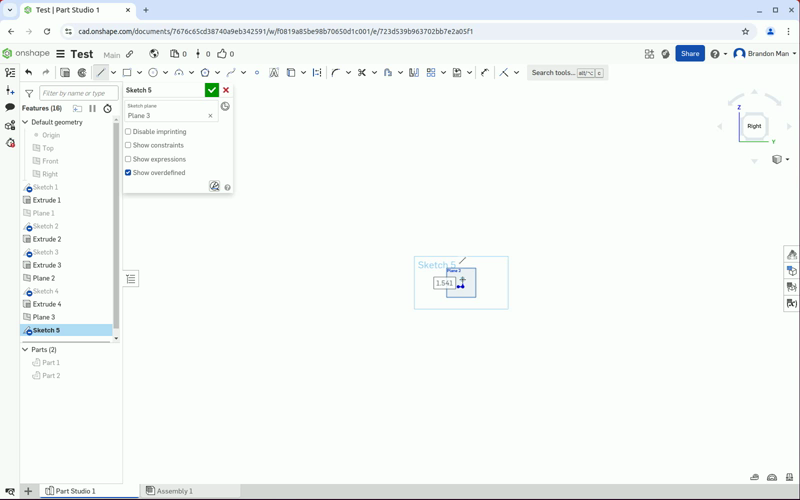
key_up(shift)
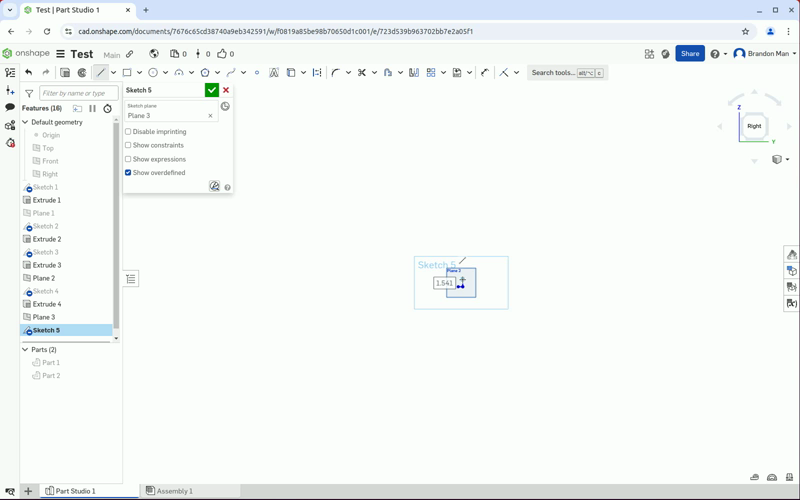
key_down(shift)
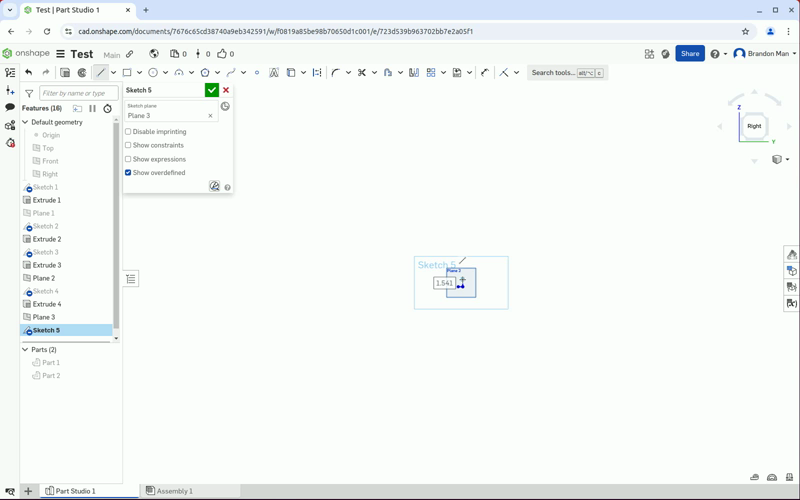
mouse_move(492, 279)
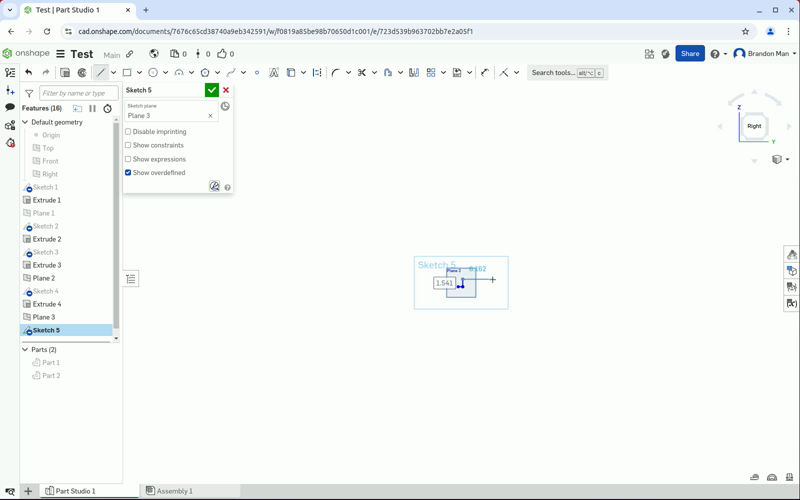
mouse_move(458, 279)
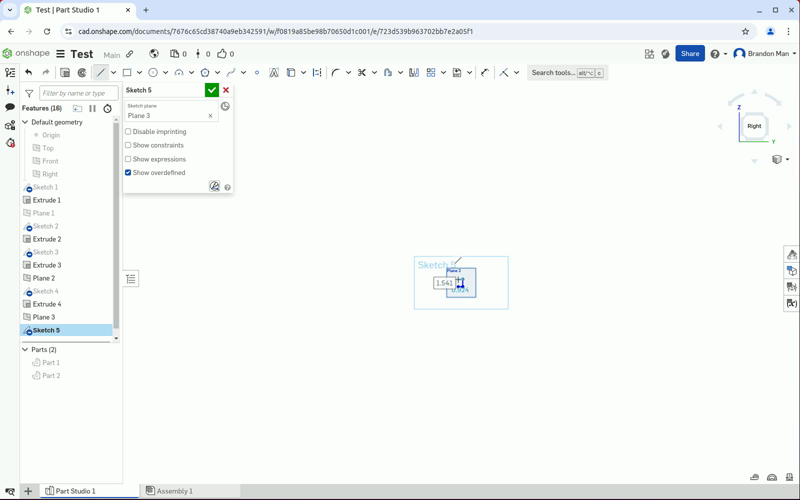
scroll(6)
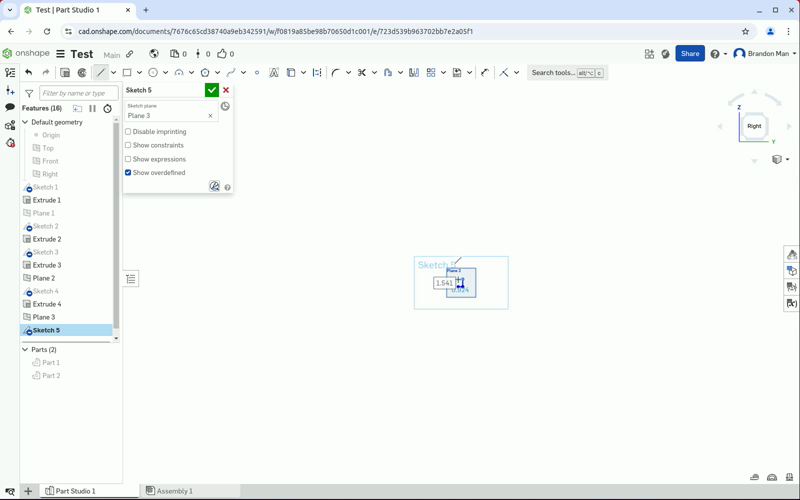
scroll(6)
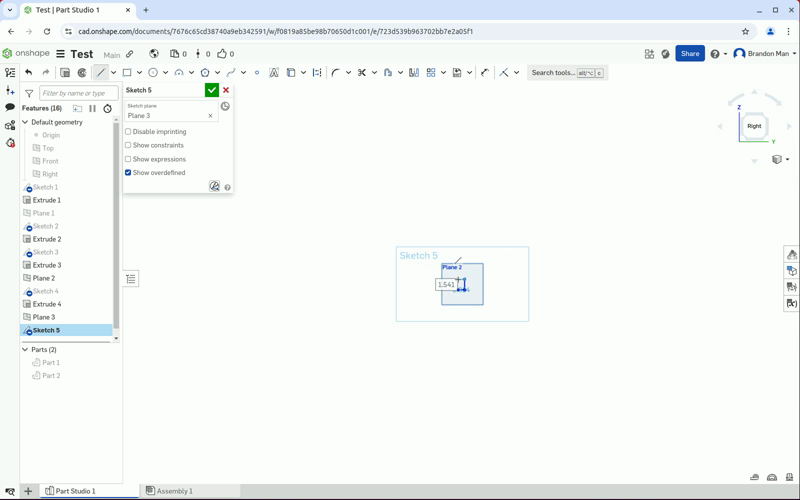
scroll(6)
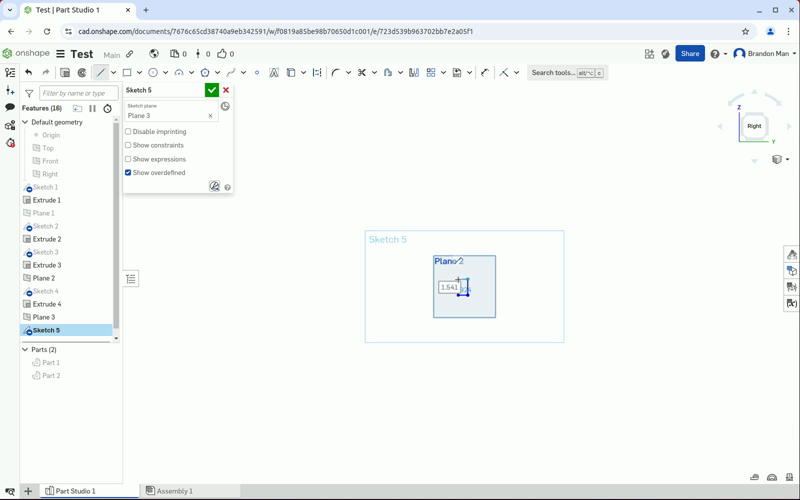
scroll(6)
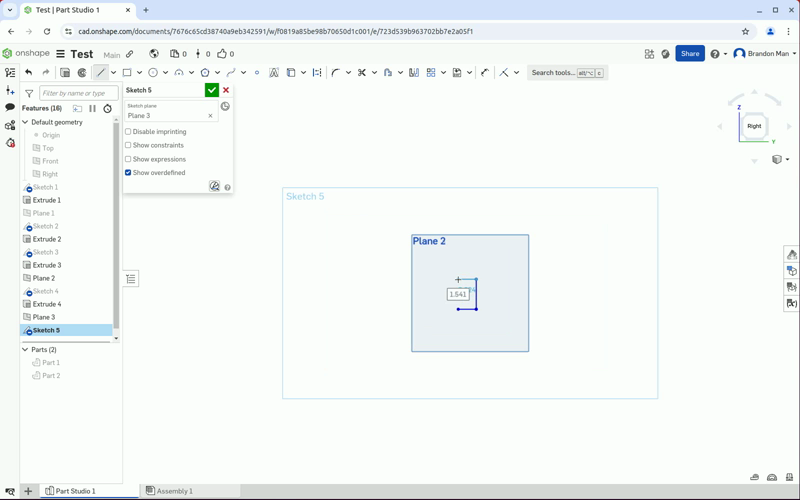
scroll(6)
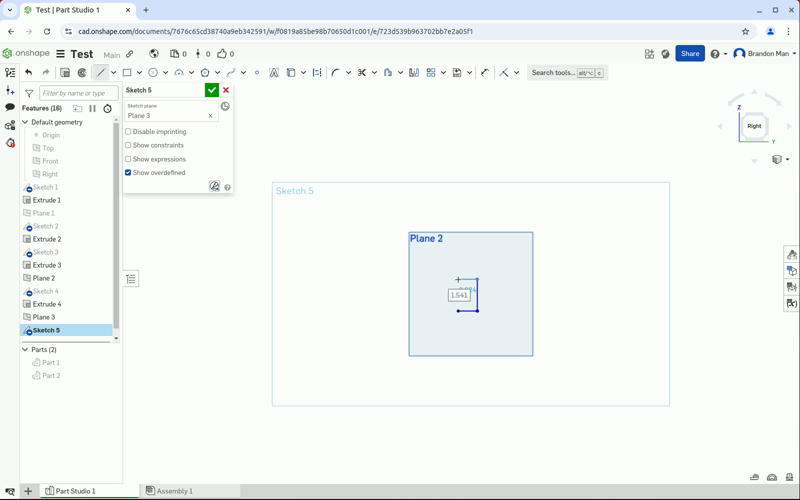
scroll(6)
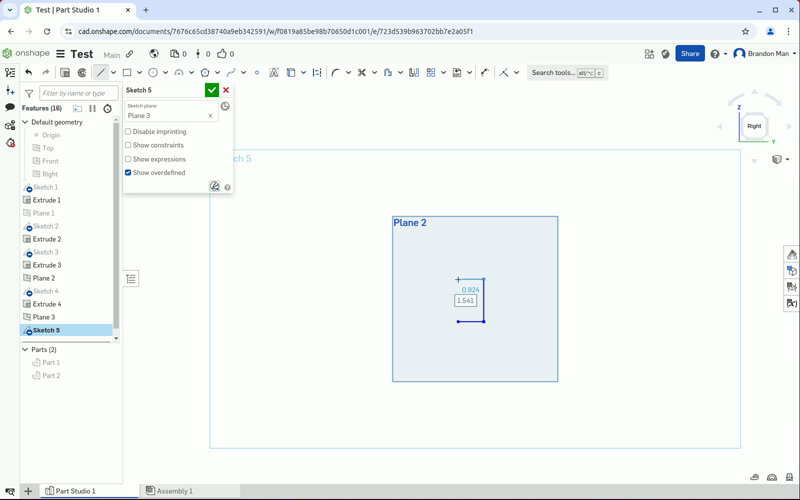
scroll(6)
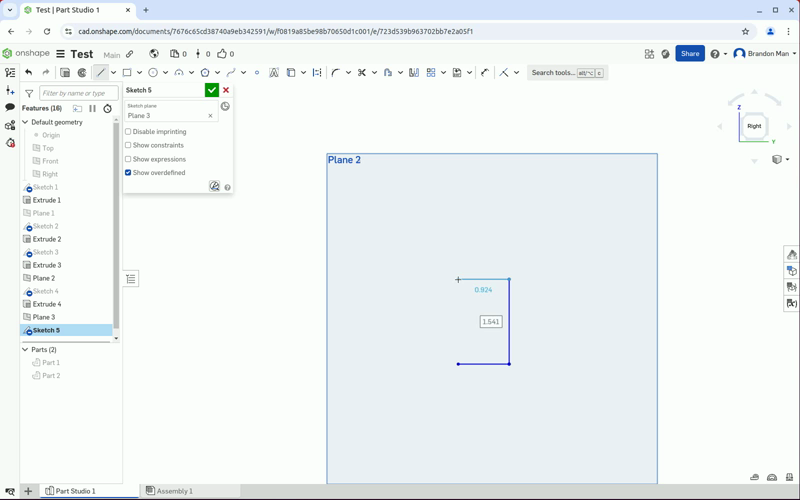
click(458, 279)
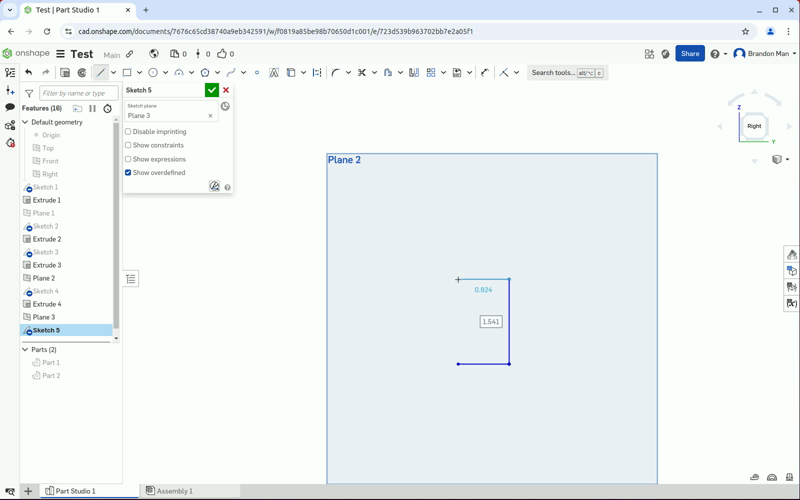
scroll(-6)
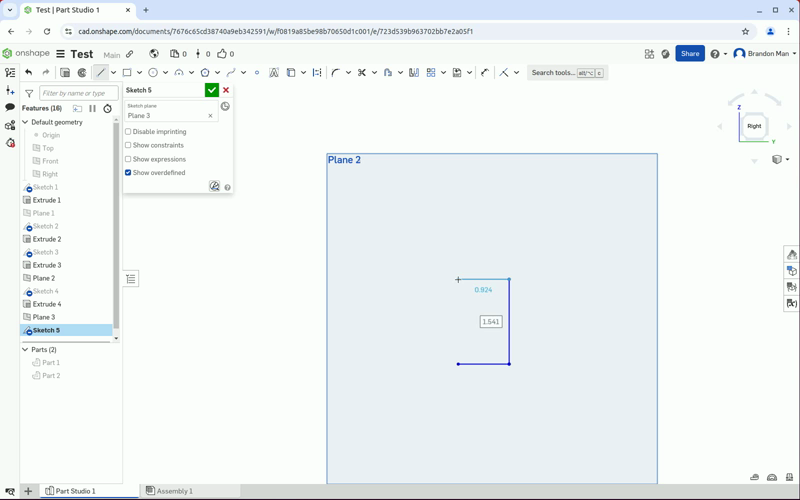
scroll(-6)
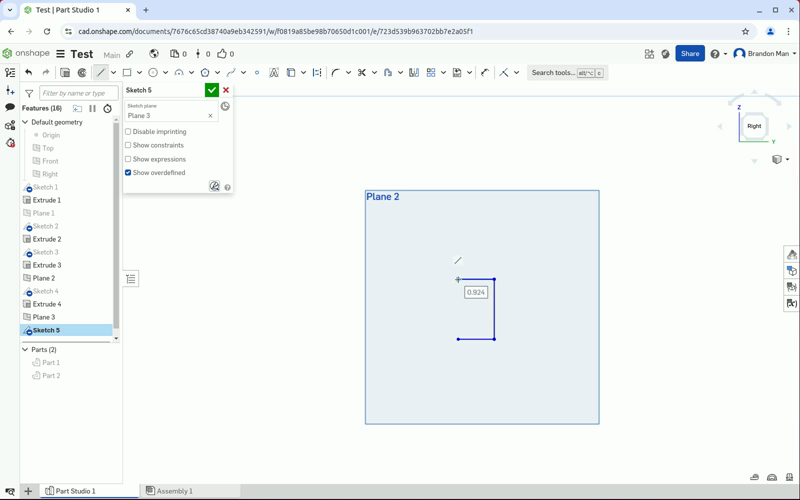
scroll(-6)
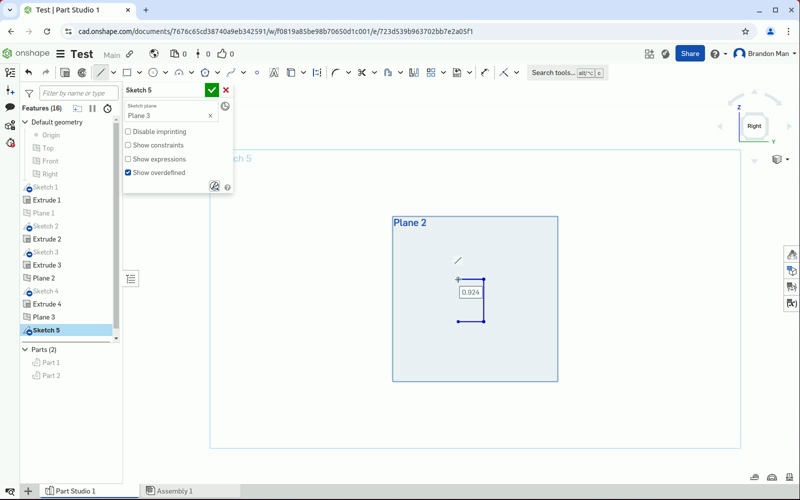
scroll(-6)
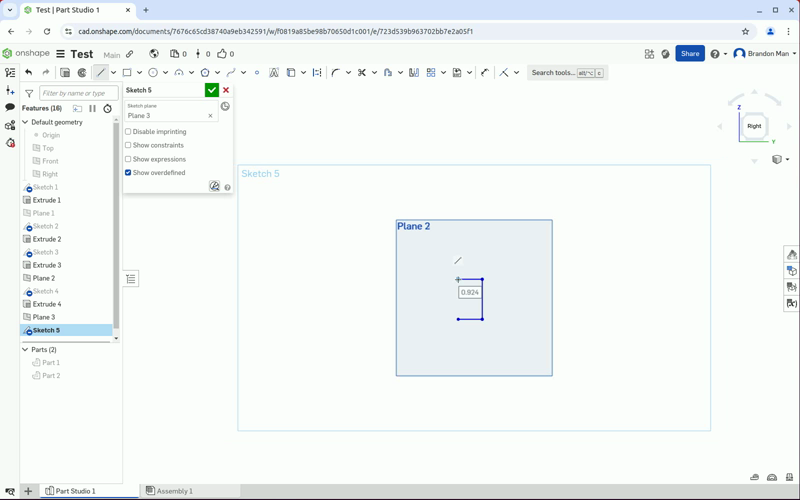
scroll(-6)
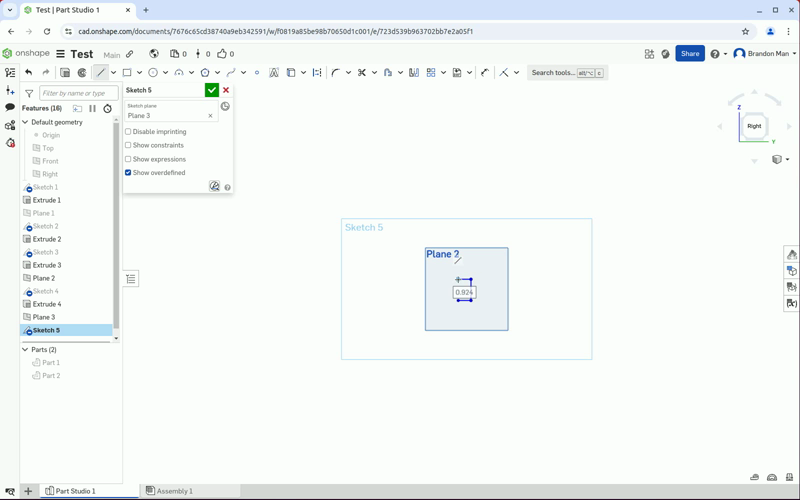
scroll(-6)
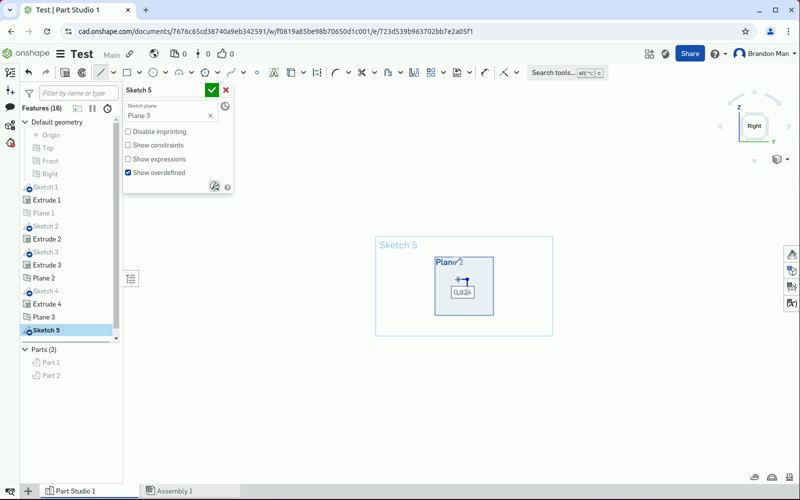
scroll(-6)
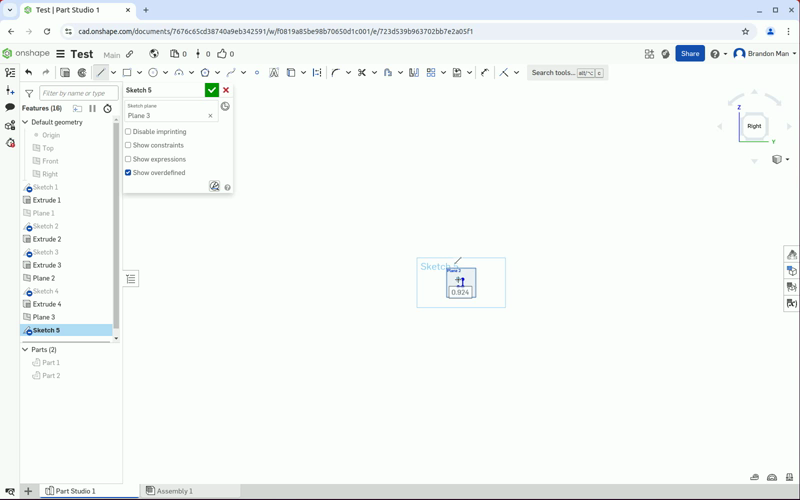
key_up(shift)
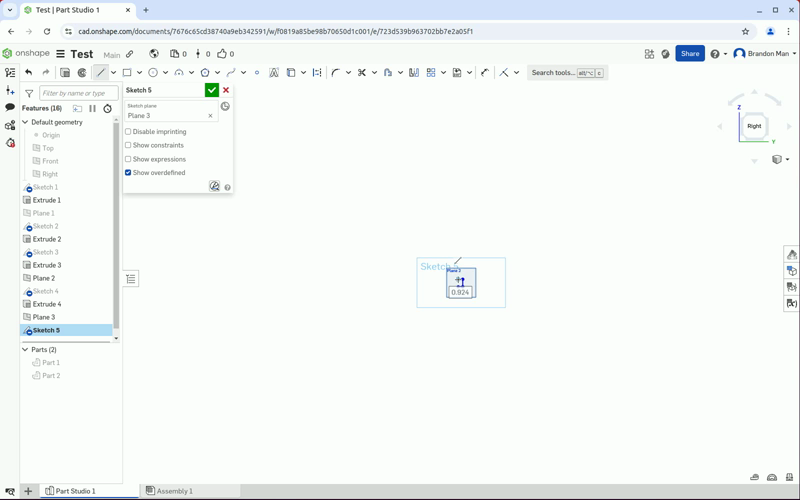
mouse_move(488, 279)
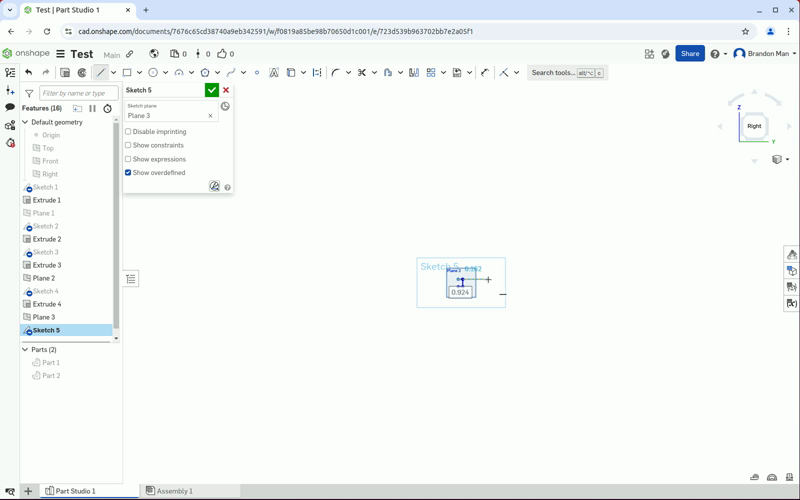
key_down(shift)
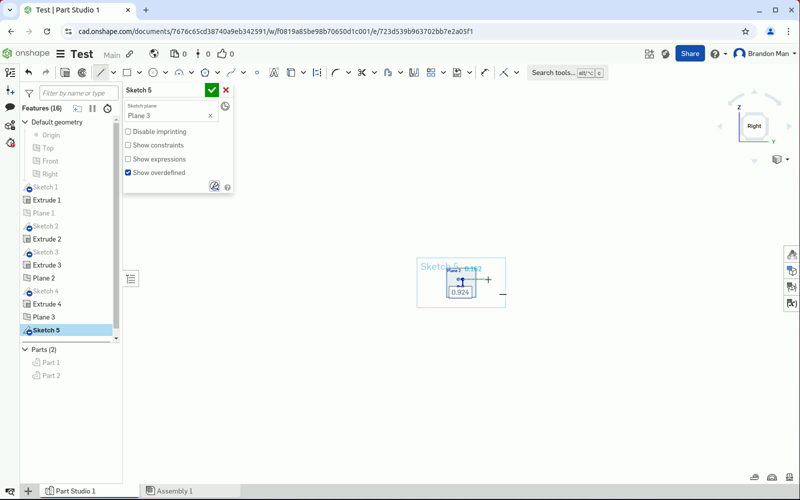
mouse_move(458, 286)
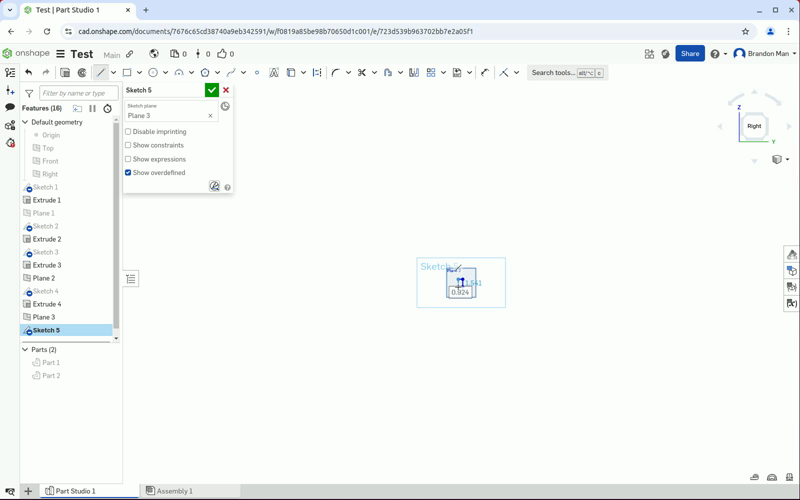
scroll(6)
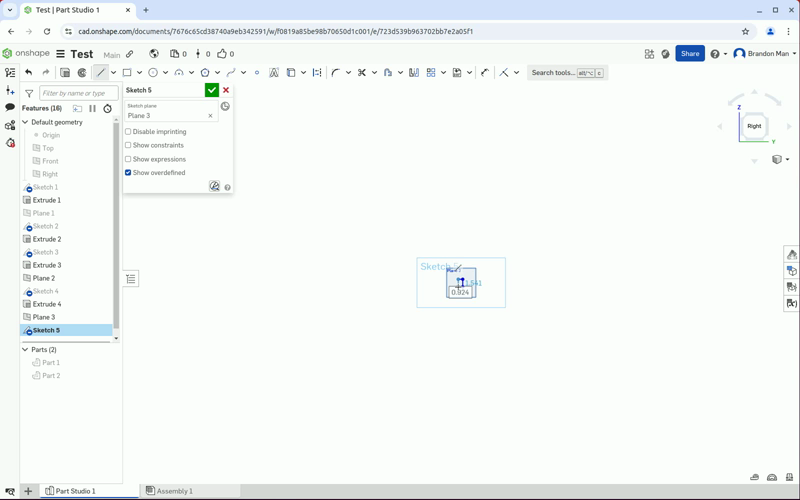
scroll(6)
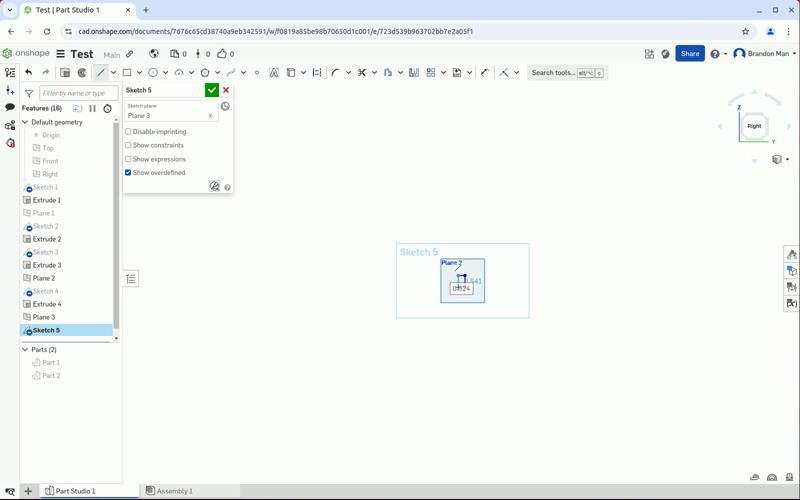
scroll(6)
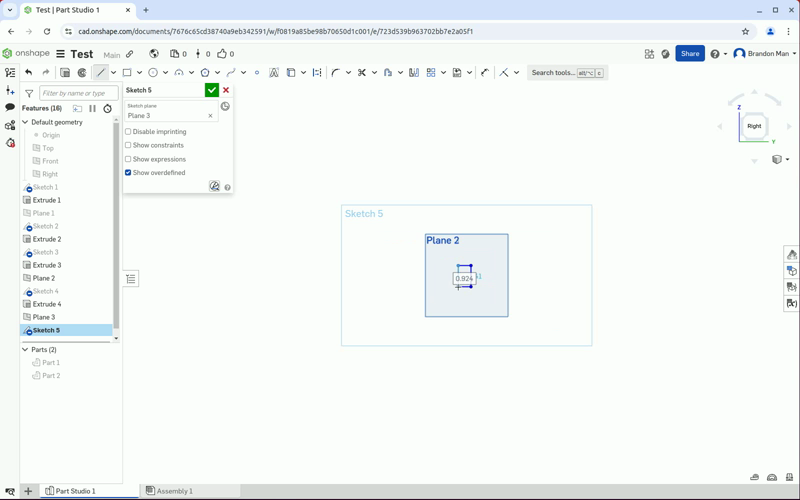
scroll(6)
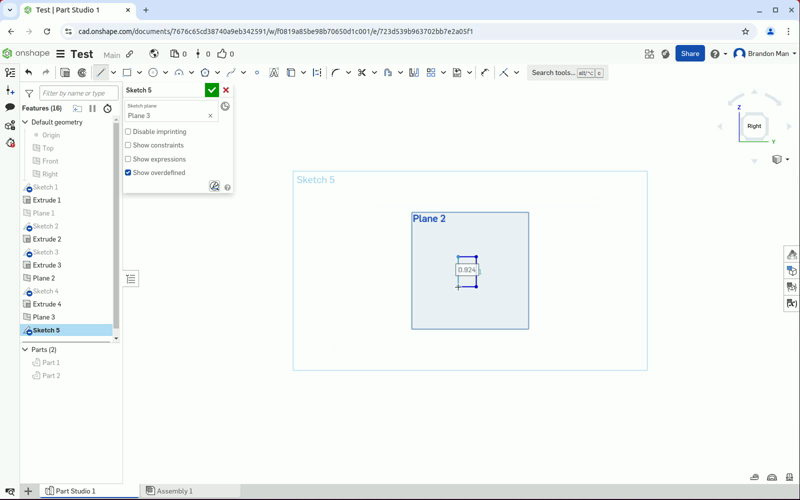
scroll(6)
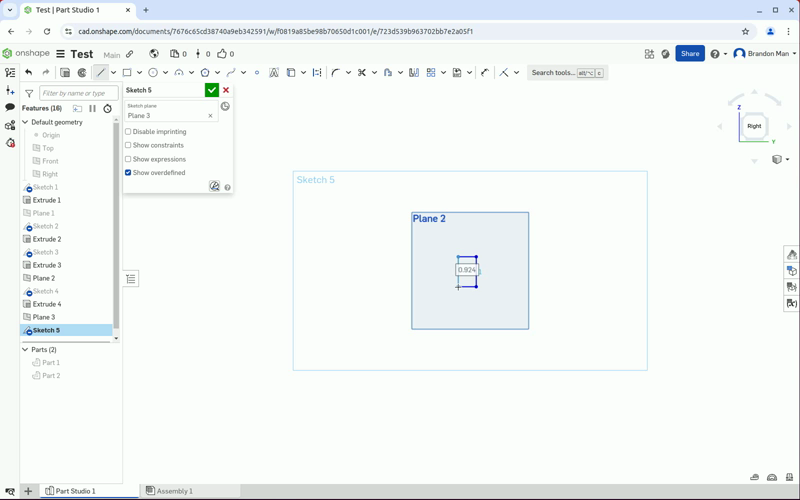
scroll(6)
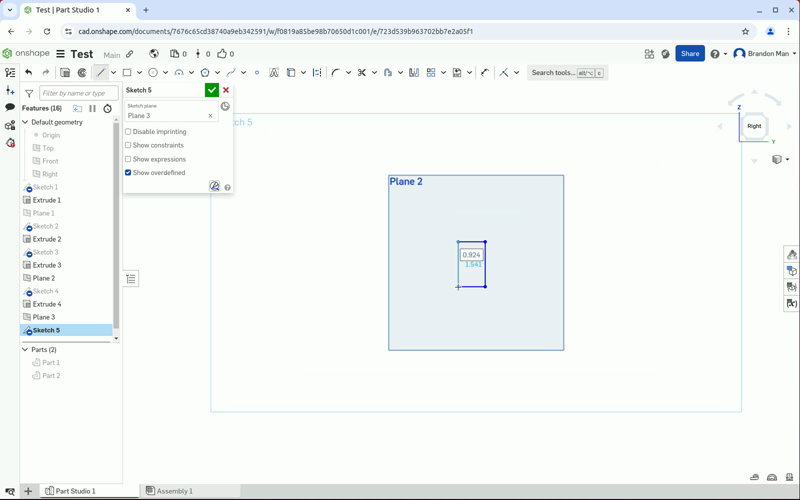
scroll(6)
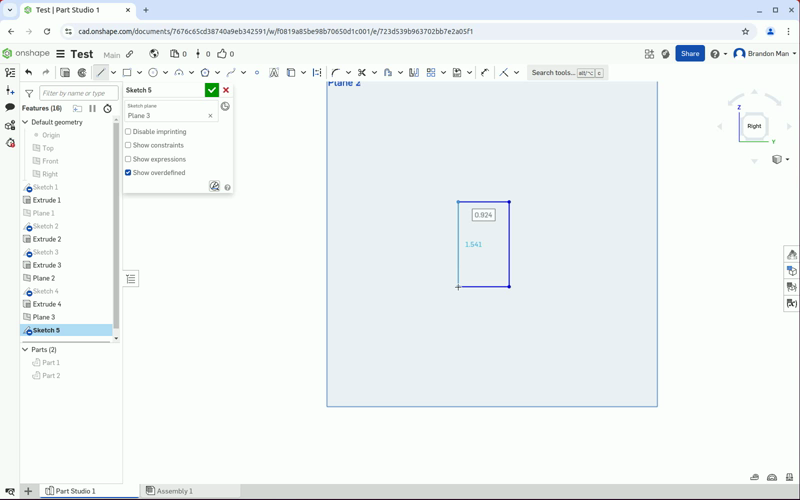
key_up(shift)
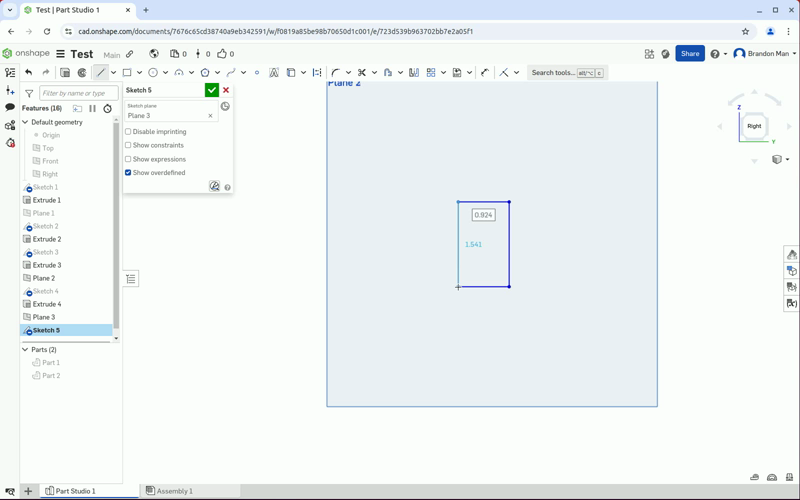
click(458, 286)
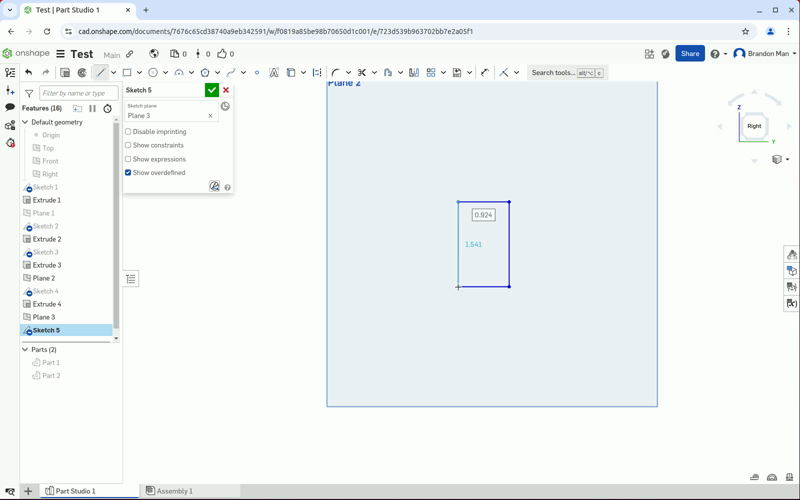
scroll(-6)
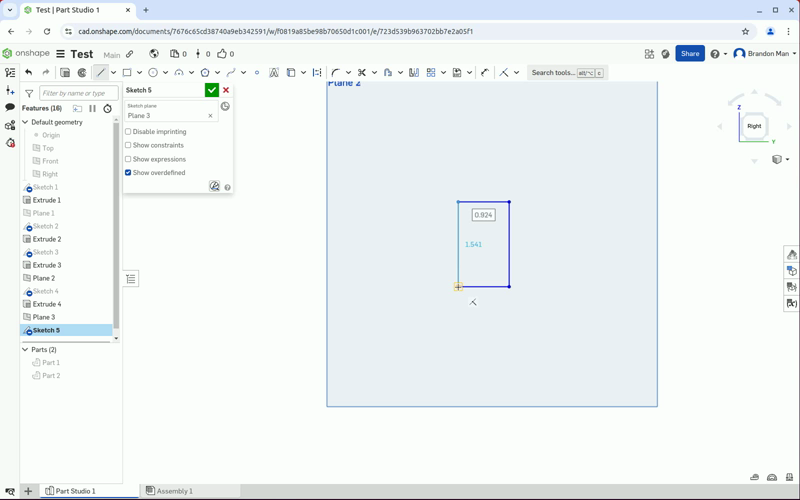
scroll(-6)
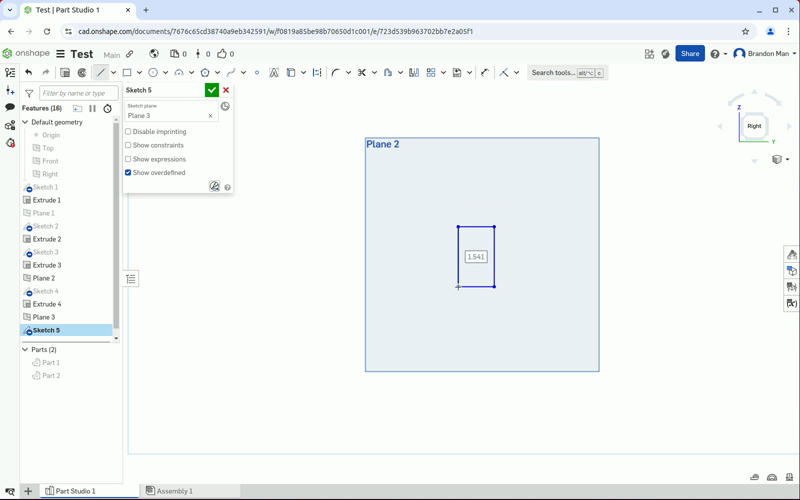
scroll(-6)
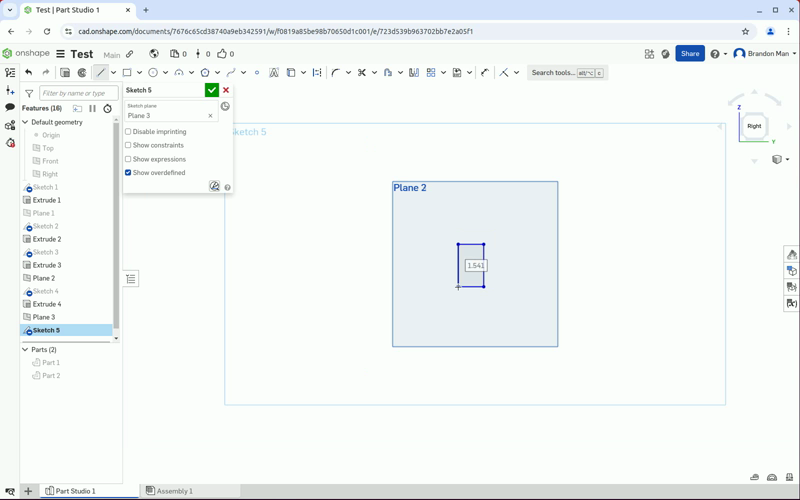
scroll(-6)
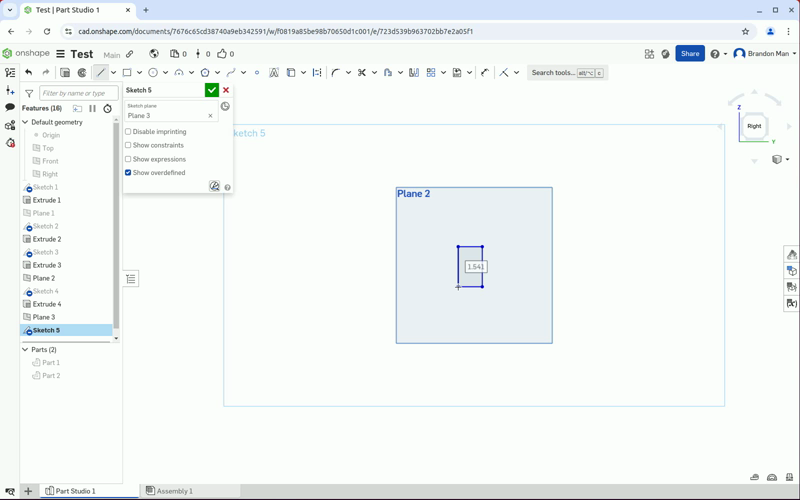
scroll(-6)
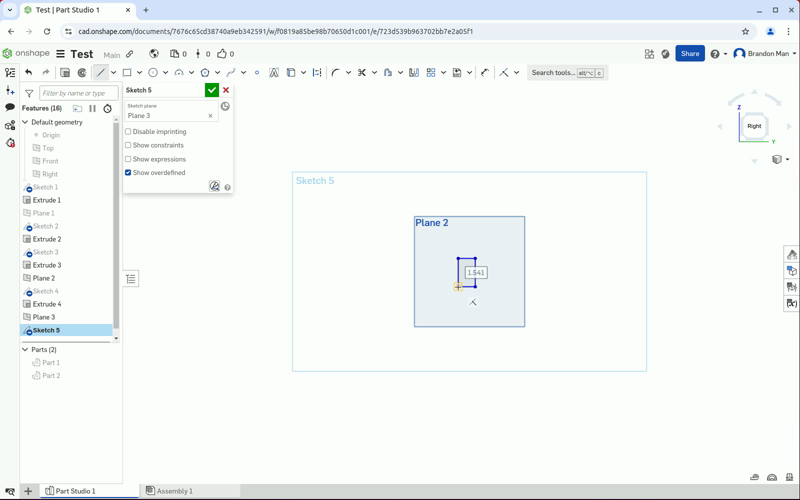
scroll(-6)
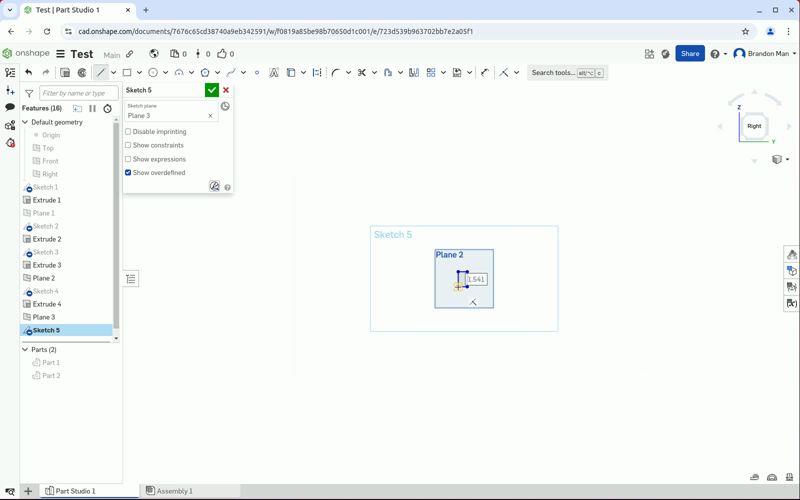
scroll(-6)
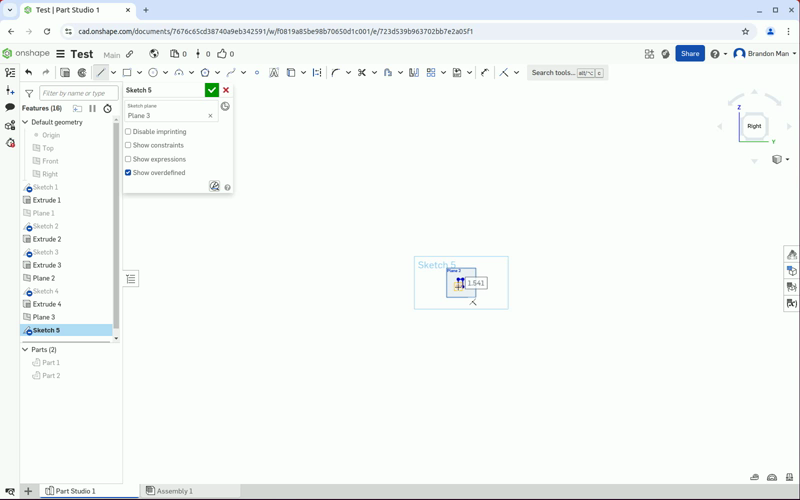
key(esc)
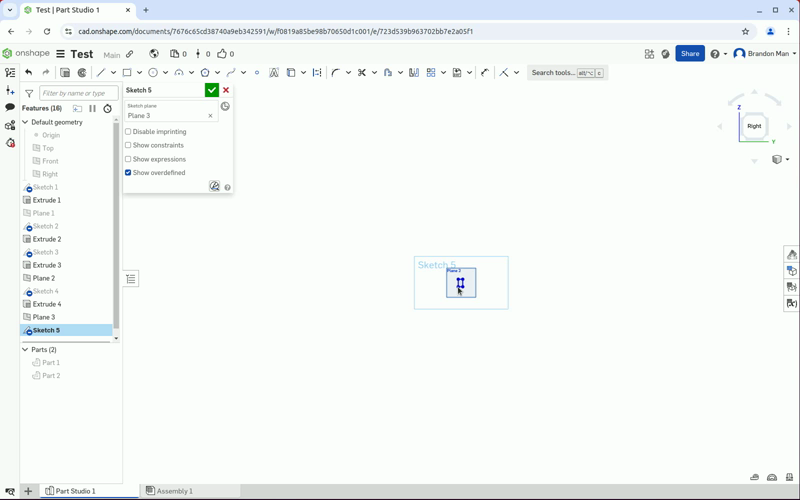
mouse_move(462, 282)
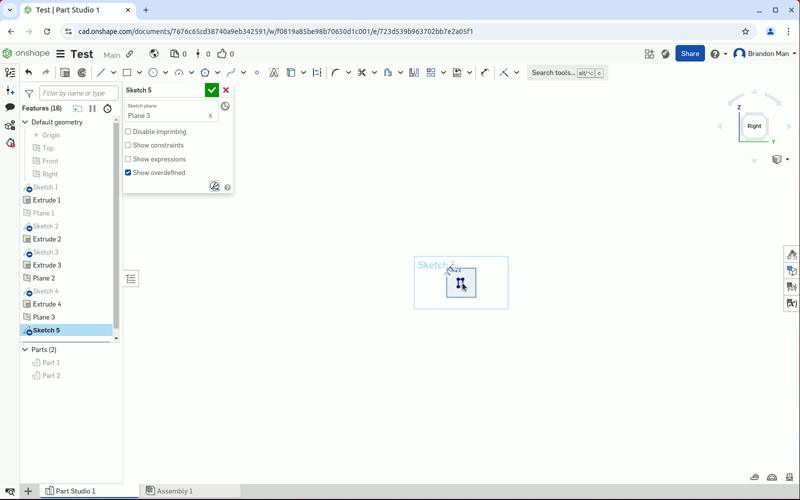
scroll(6)
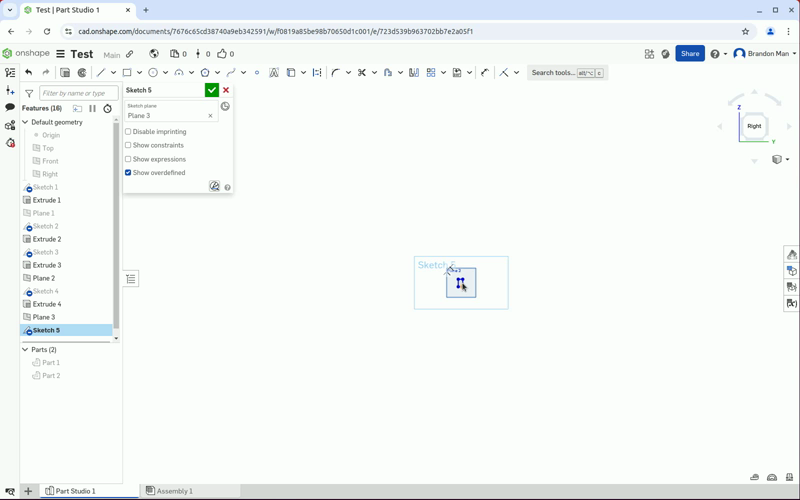
scroll(6)
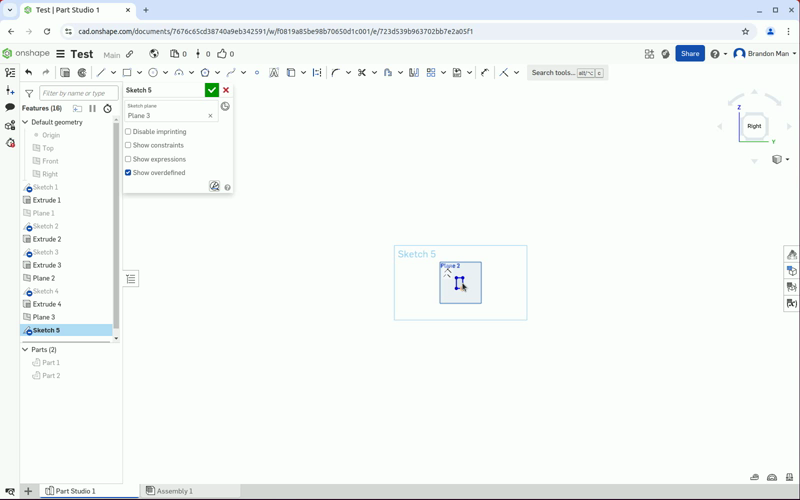
scroll(6)
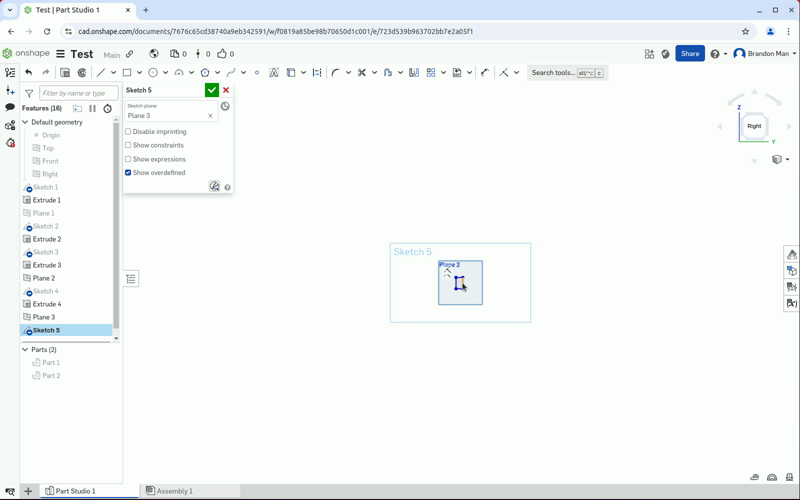
scroll(6)
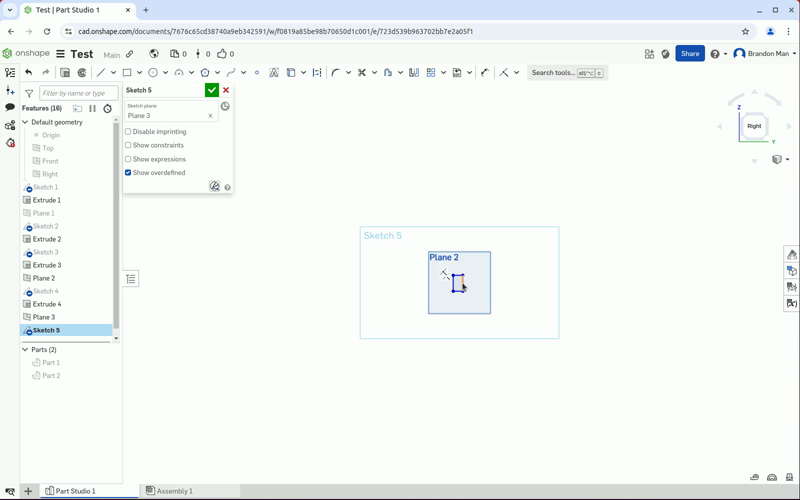
scroll(6)
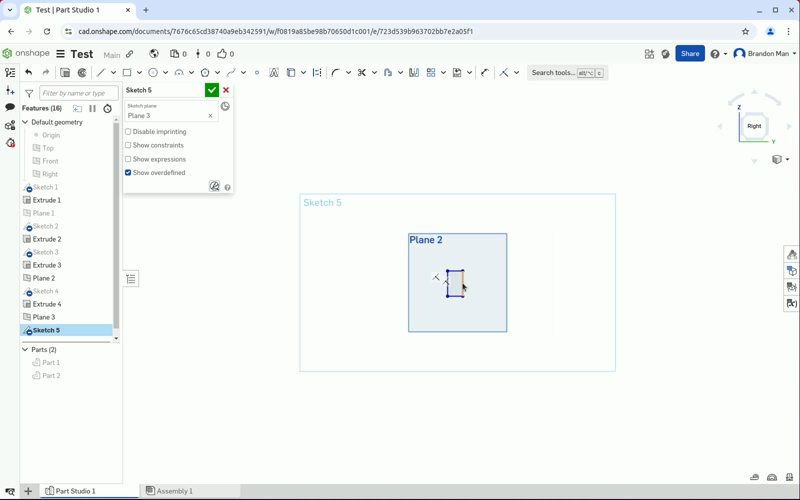
scroll(6)
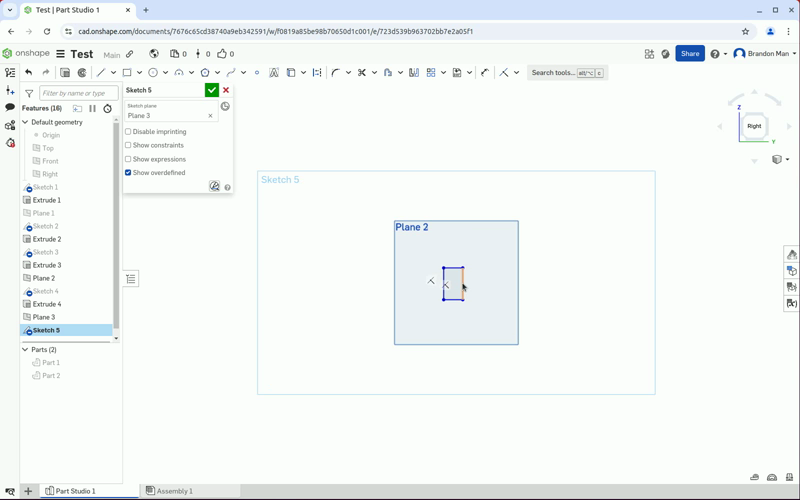
scroll(6)
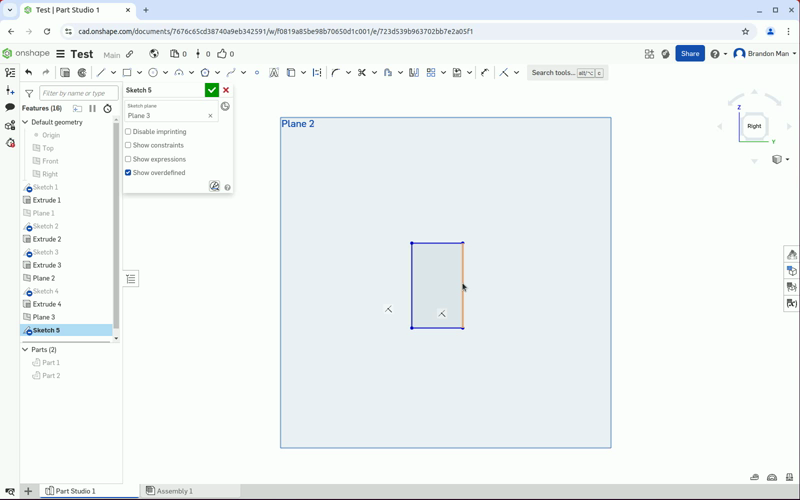
click(462, 282)
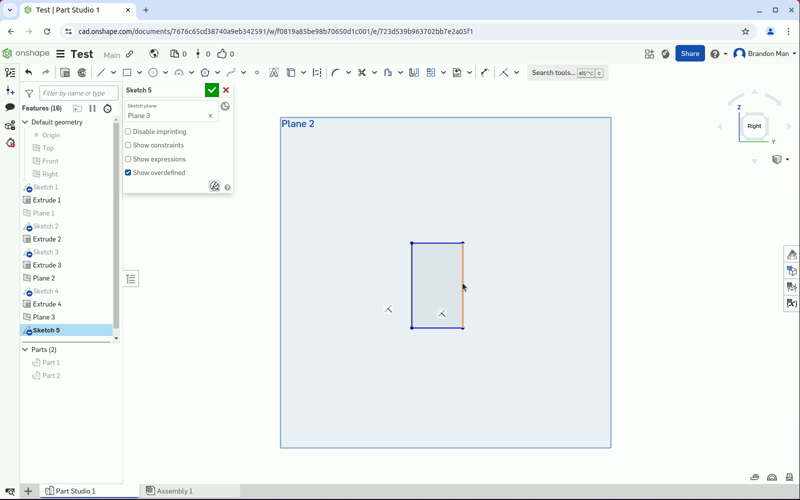
scroll(-6)
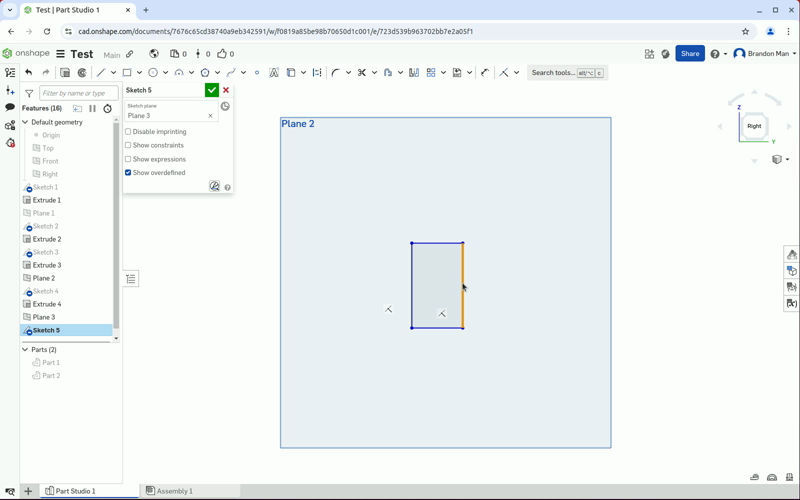
scroll(-6)
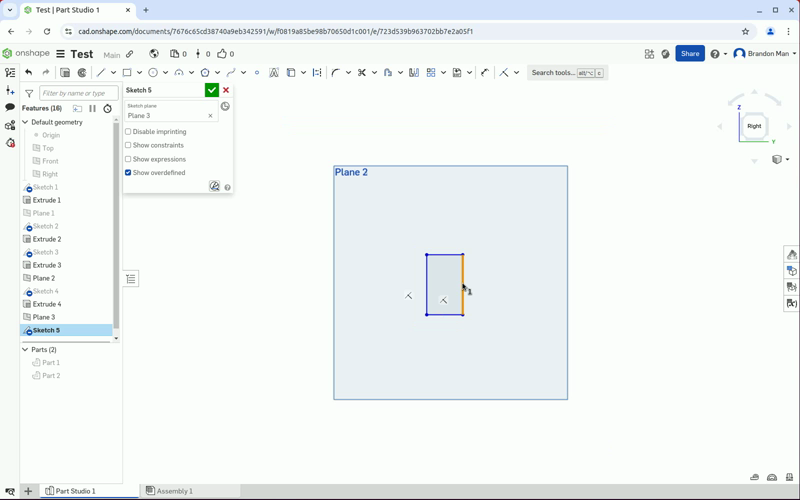
scroll(-6)
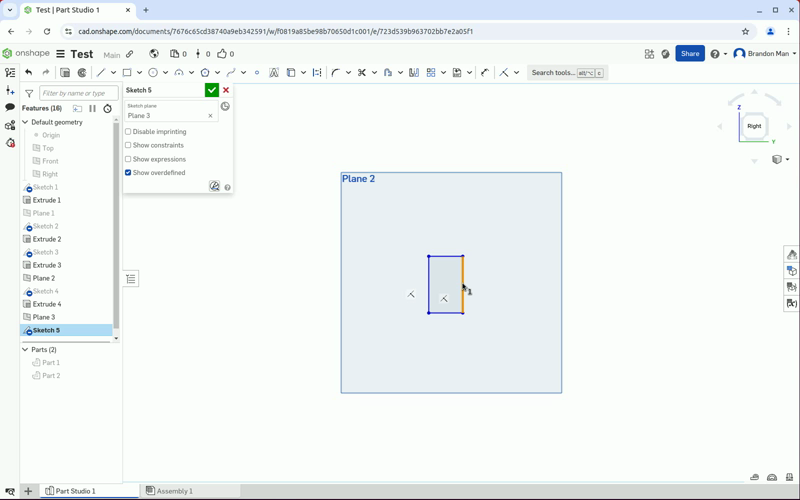
scroll(-6)
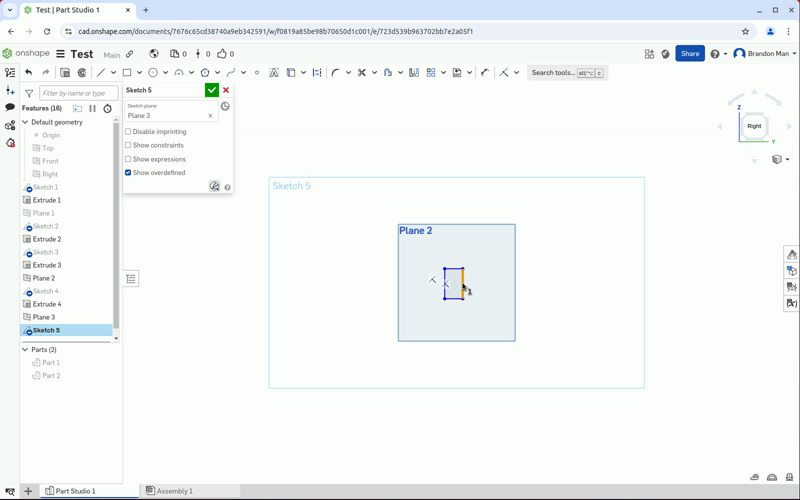
scroll(-6)
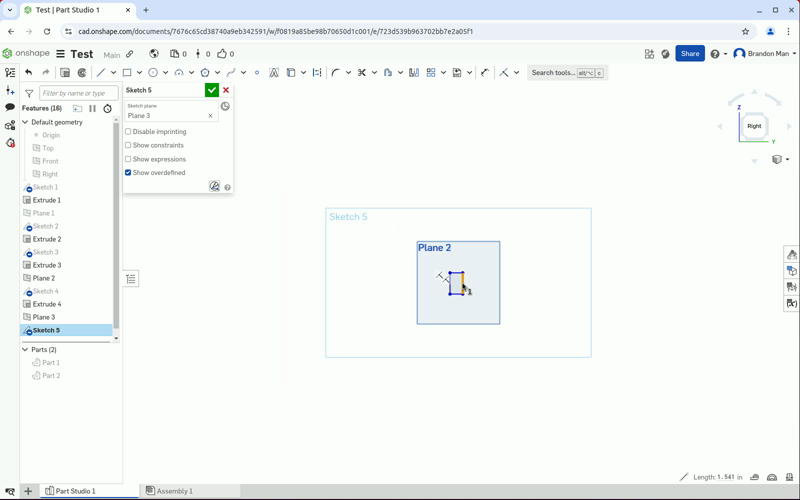
scroll(-6)
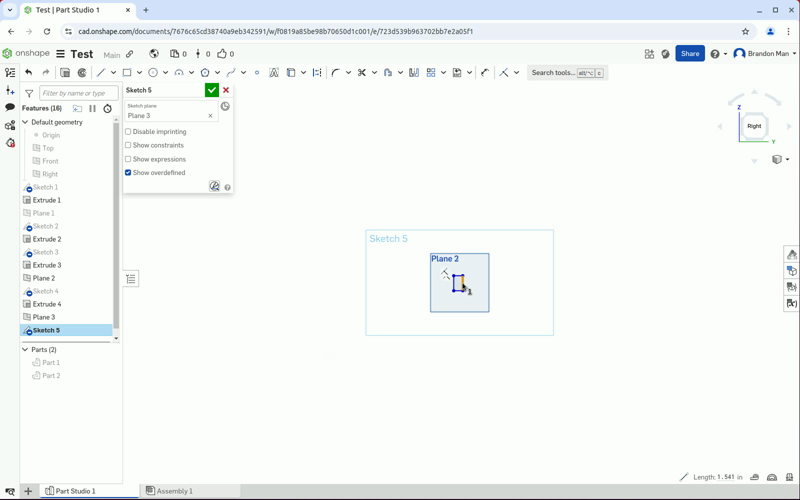
scroll(-6)
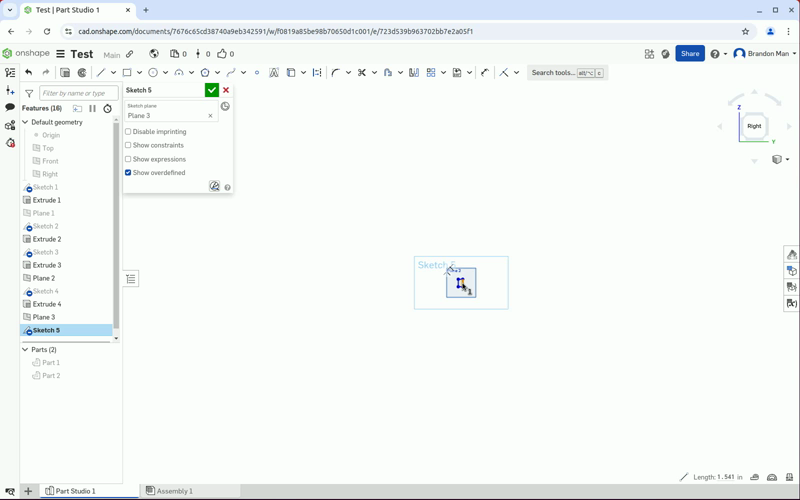
mouse_move(73, 352)
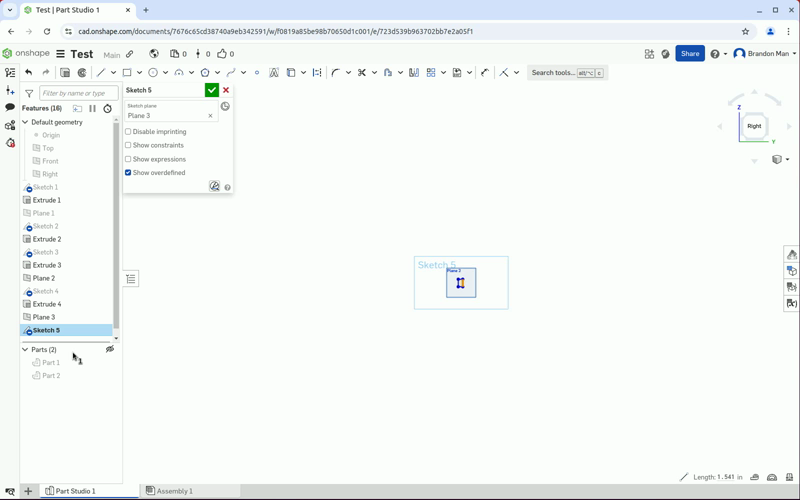
key(shift+y)
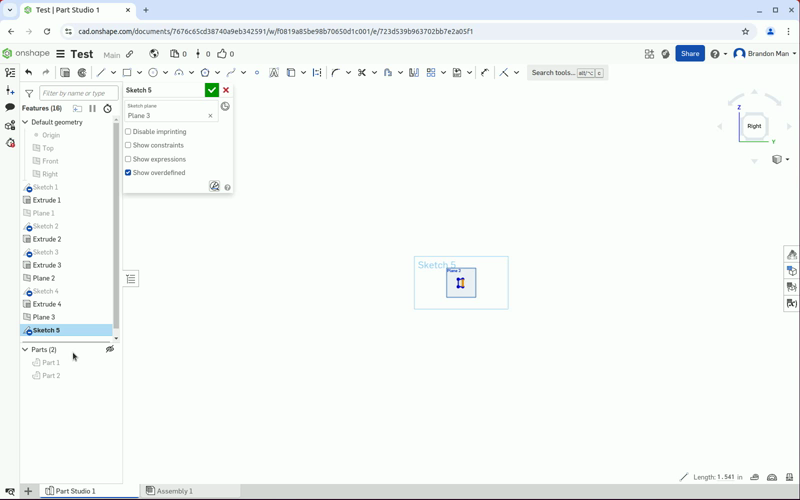
key(shift+e)
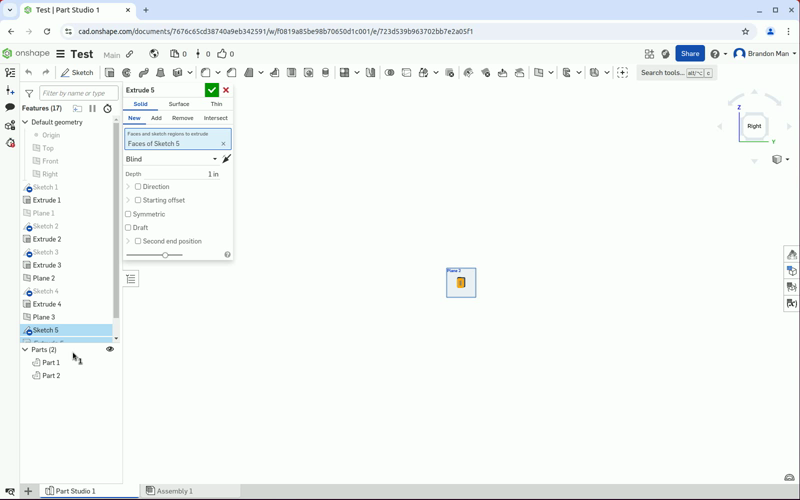
mouse_move(143, 106)
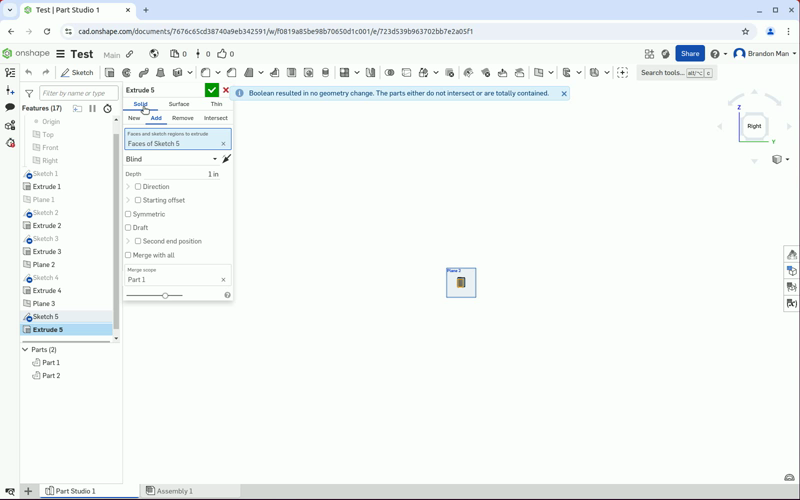
click(143, 106)
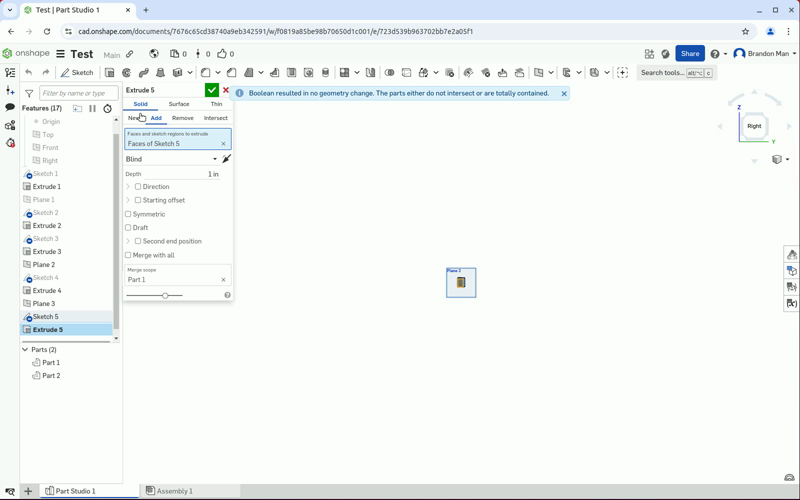
mouse_move(137, 120)
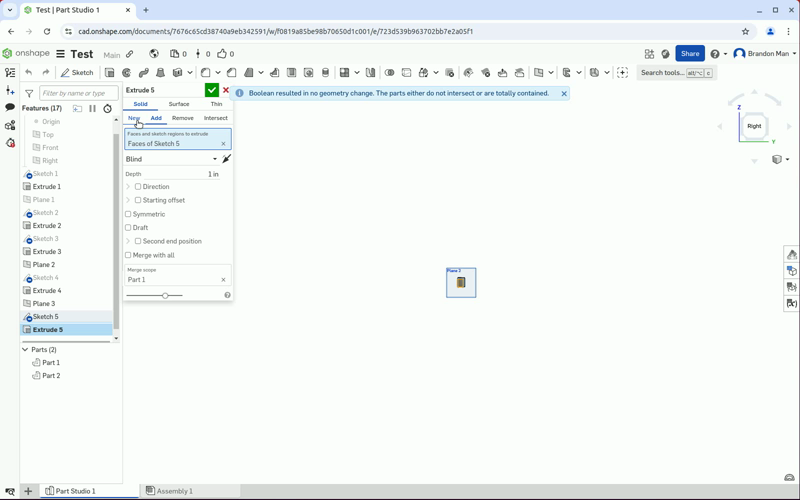
click(137, 120)
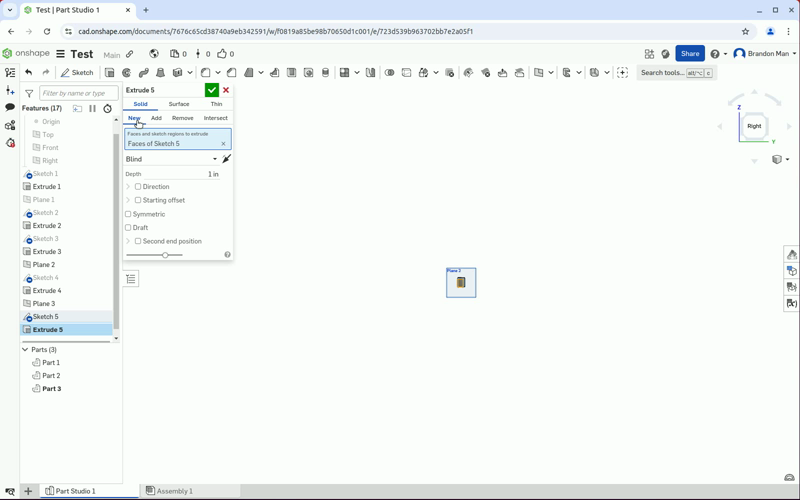
key(tab, 4)
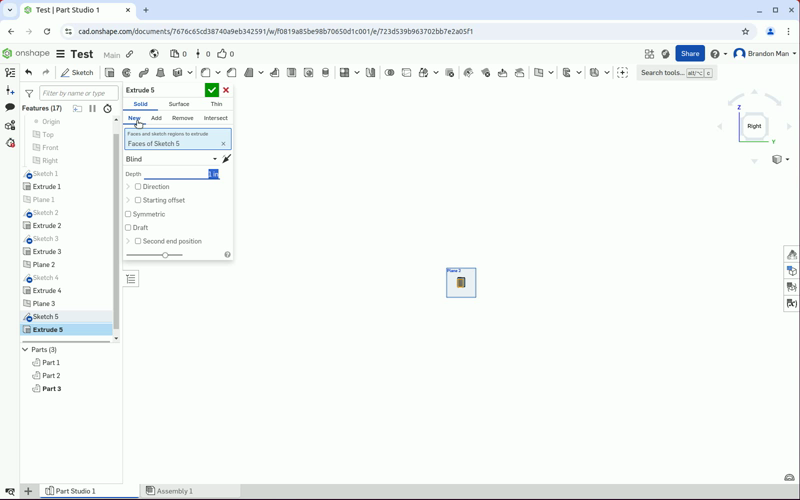
text(1.685)
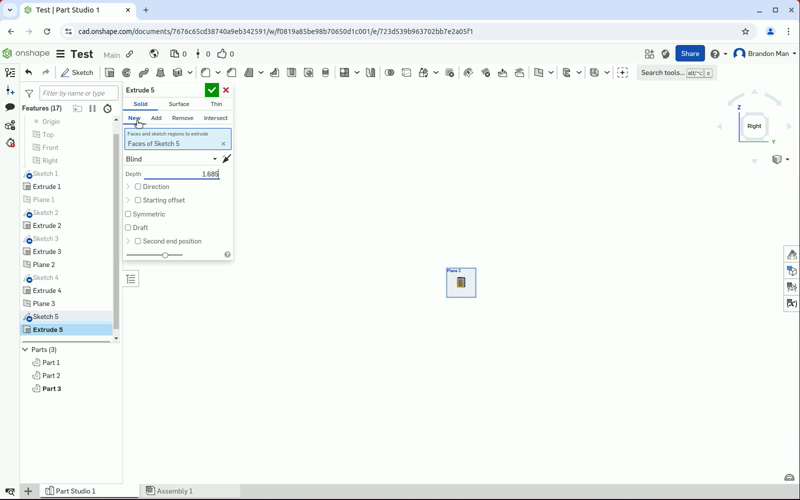
key(enter)
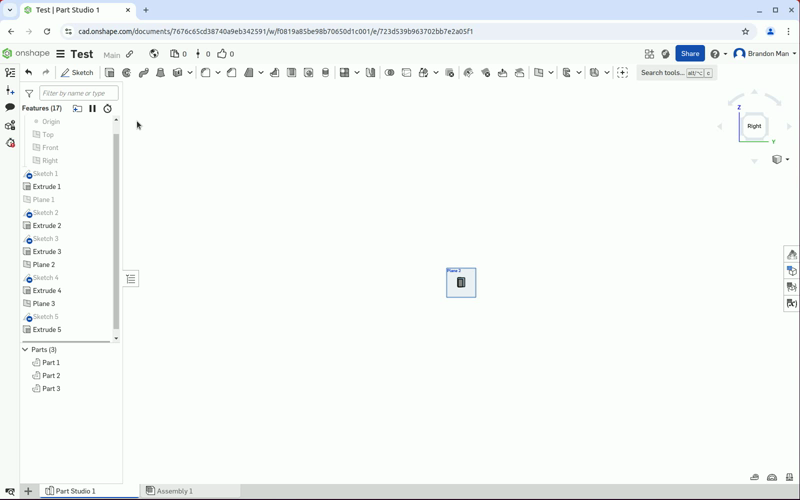
key(shift+h)
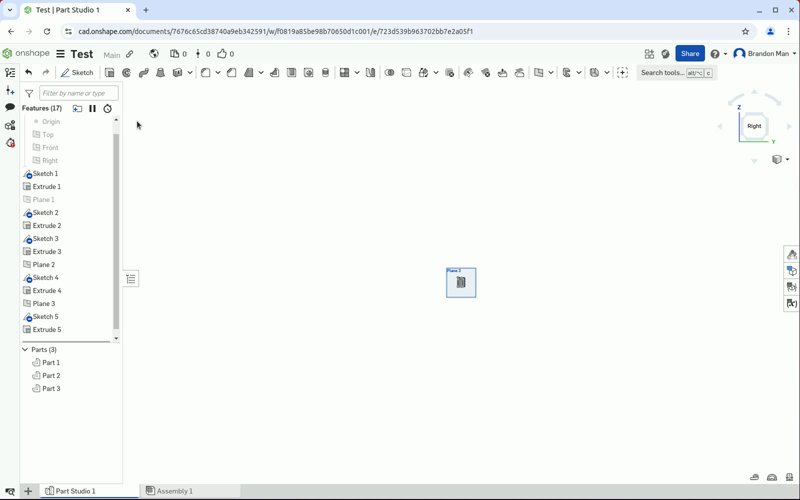
key(shift+h)
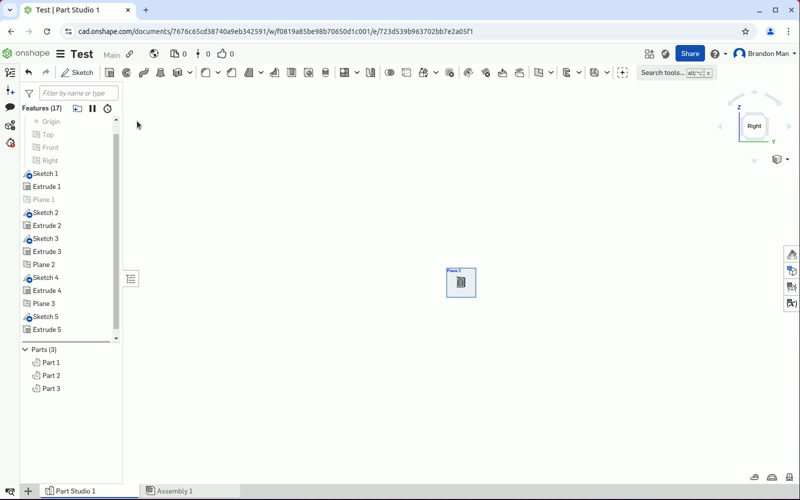
key(shift+7)
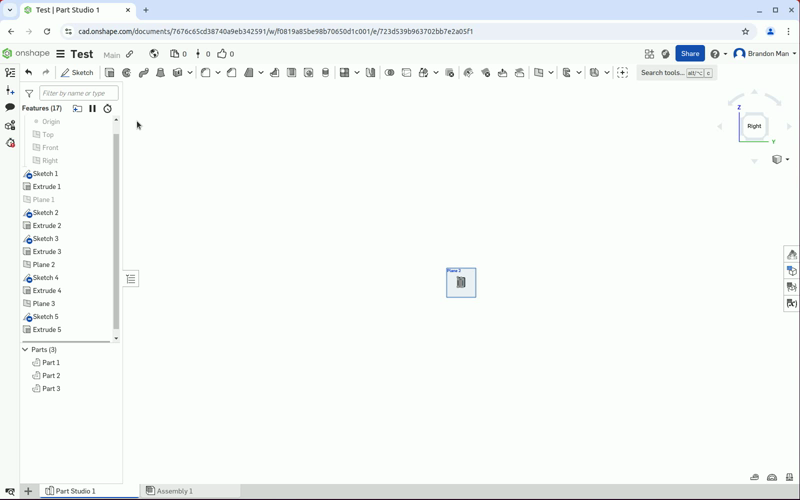
key(right, 2)
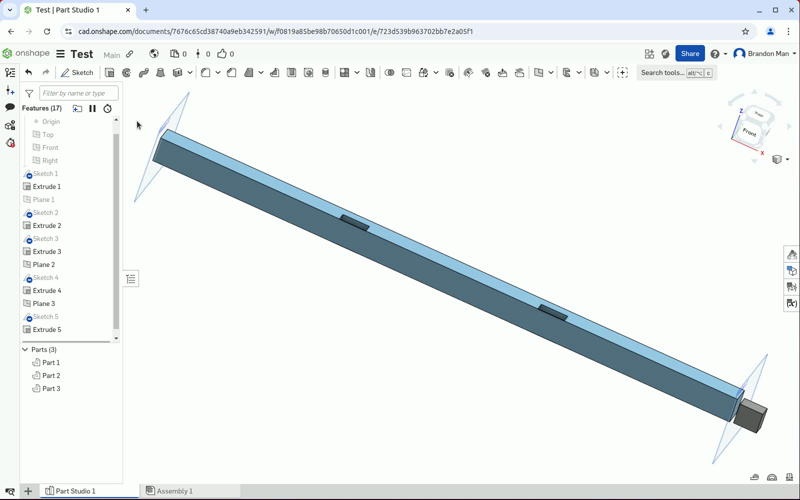
key(down, 2)
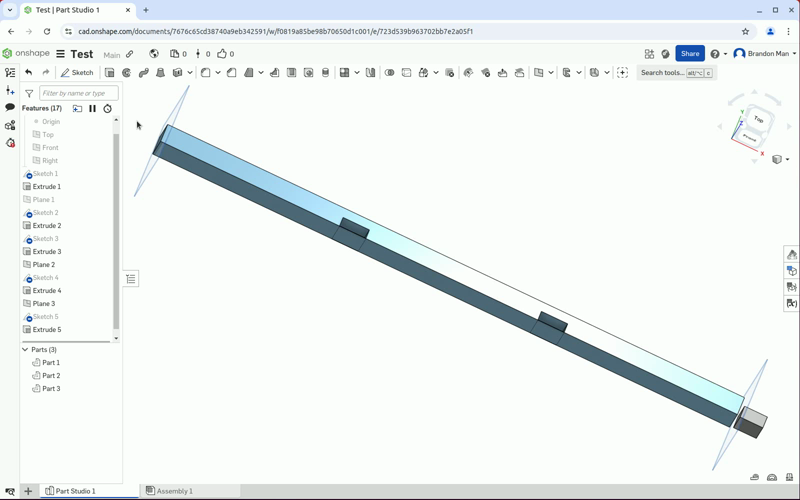
key(up, 2)
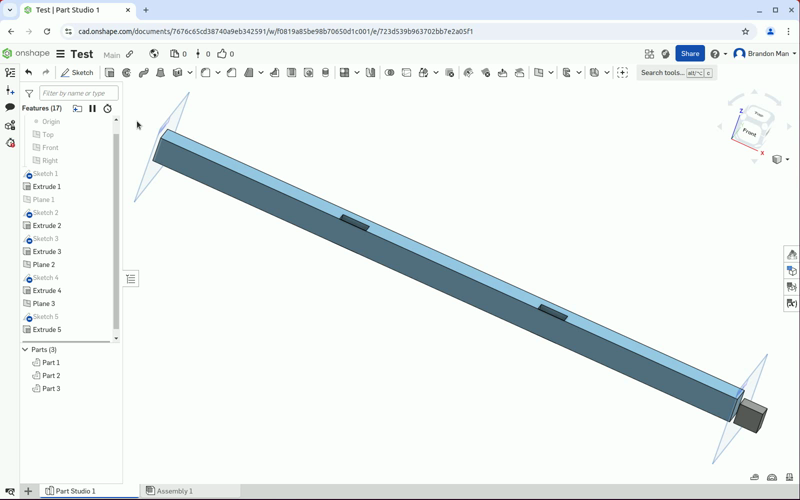
key(left, 2)
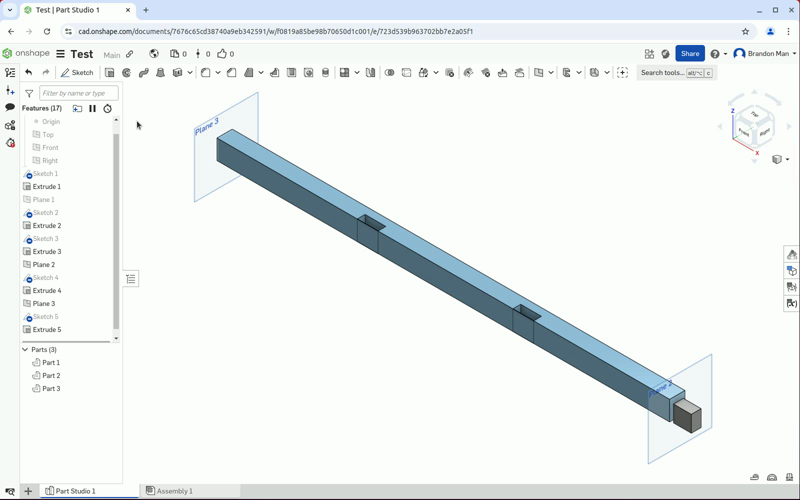
mouse_move(69, 176)
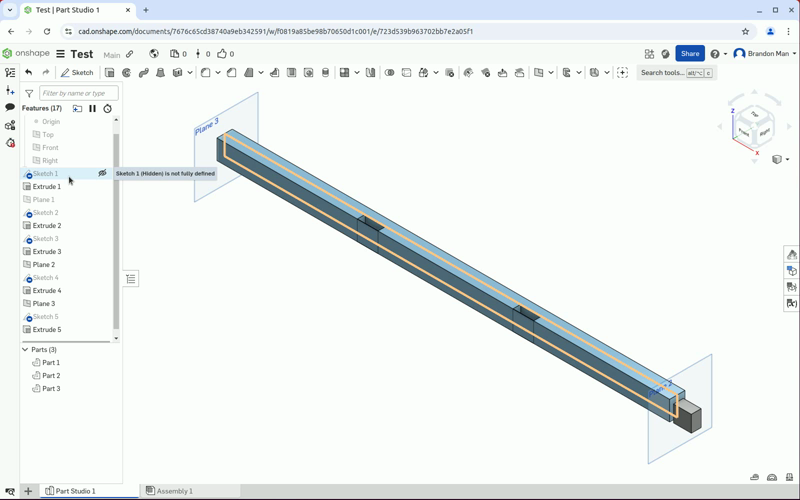
click(69, 176)